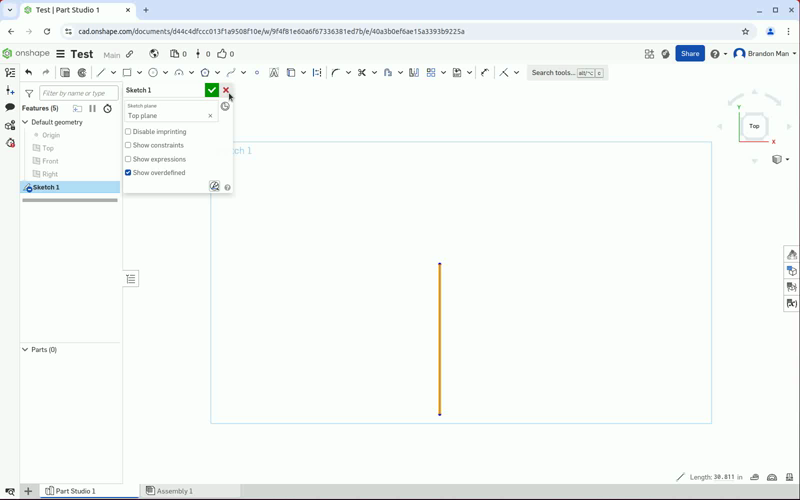
key(shift+h)
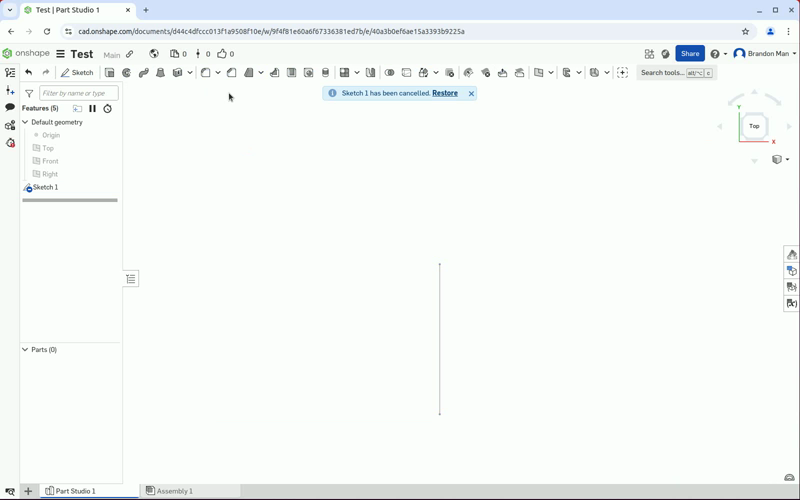
key(shift+s)
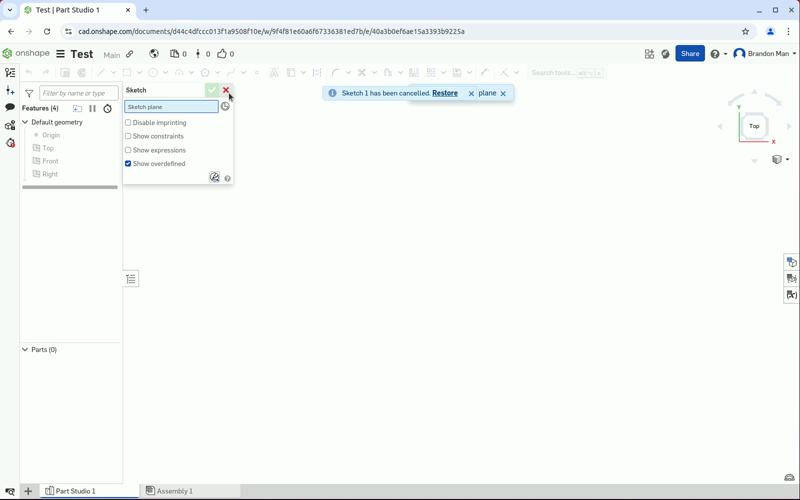
mouse_move(73, 150)
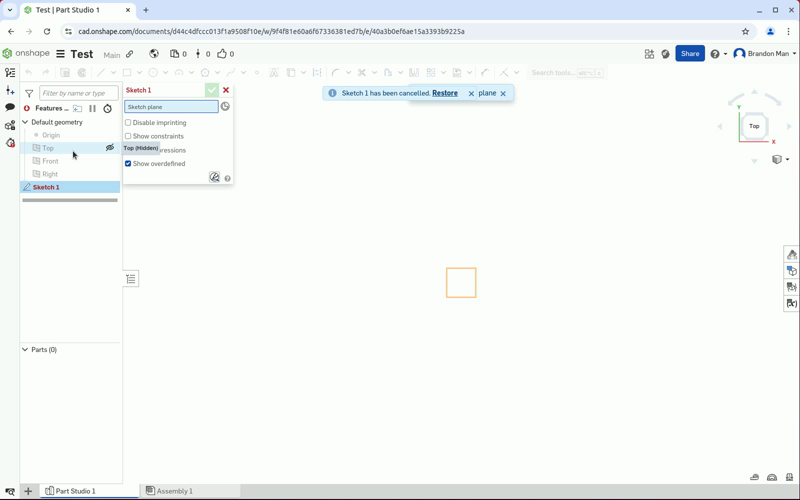
click(73, 150)
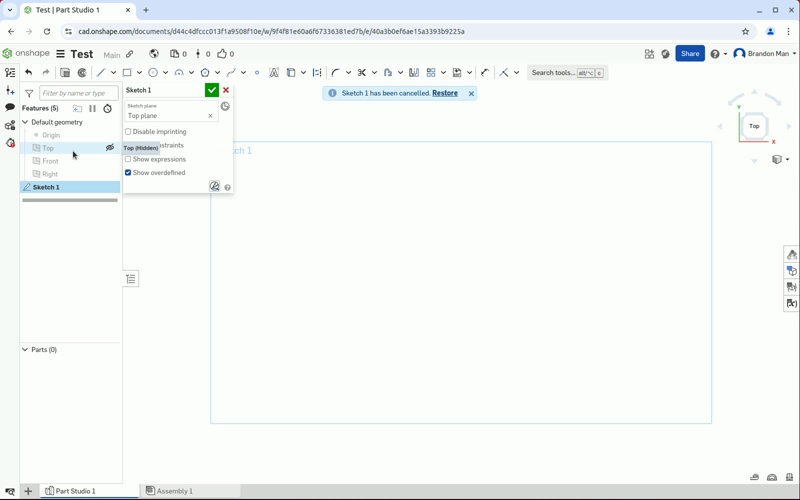
mouse_move(73, 352)
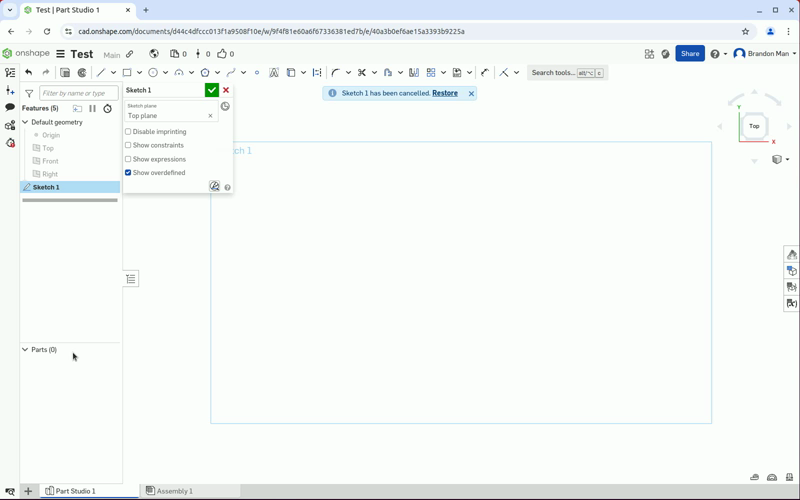
key(y)
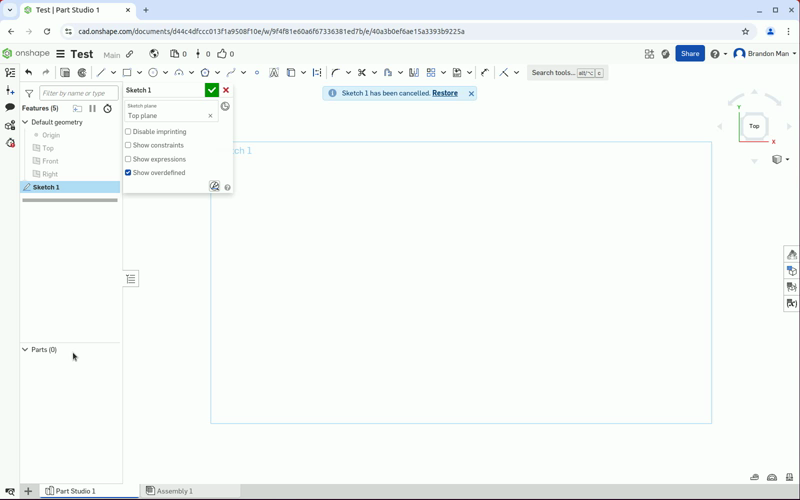
key(a)
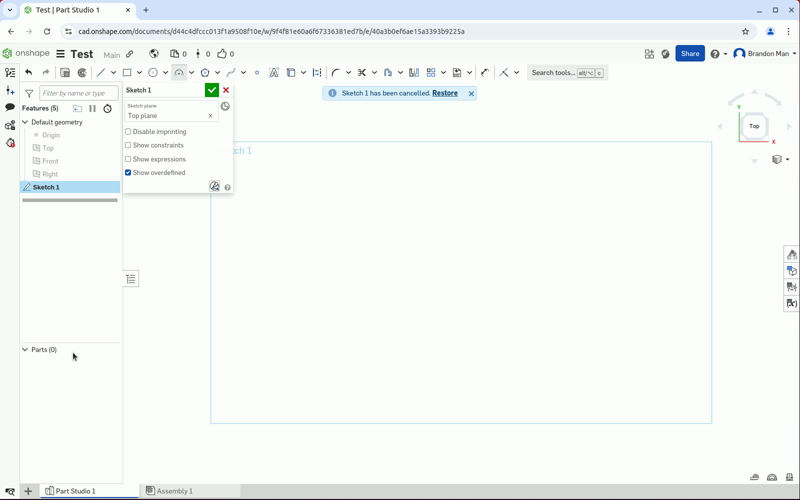
key_down(shift)
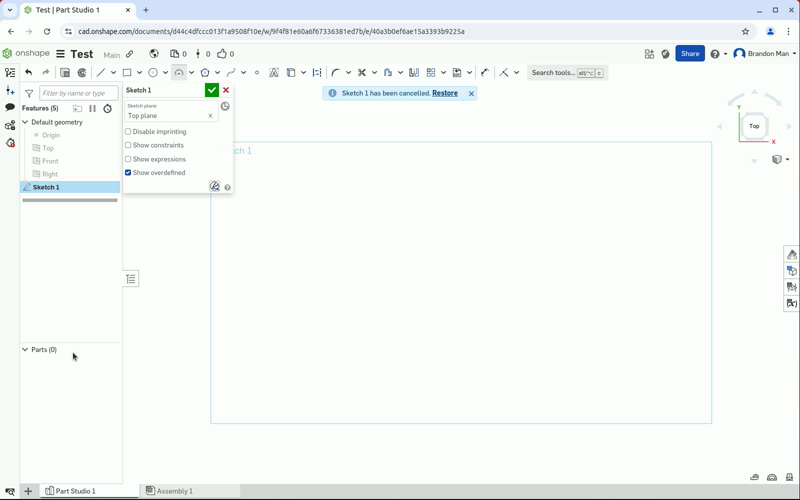
mouse_move(350, 282)
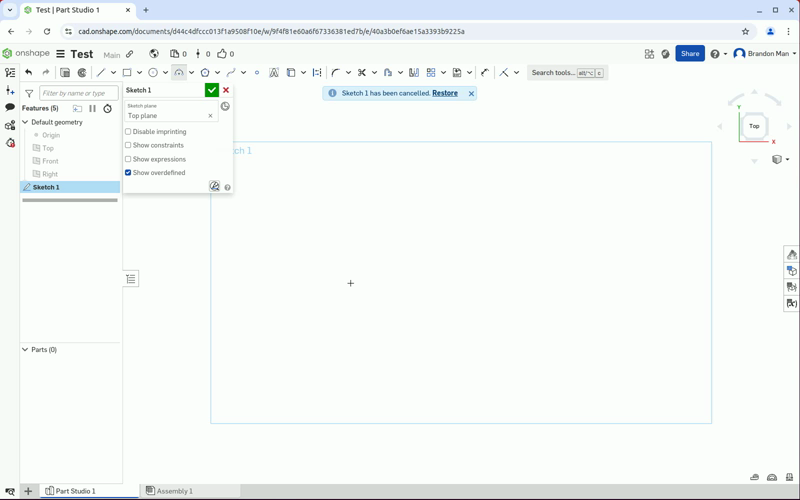
click(350, 282)
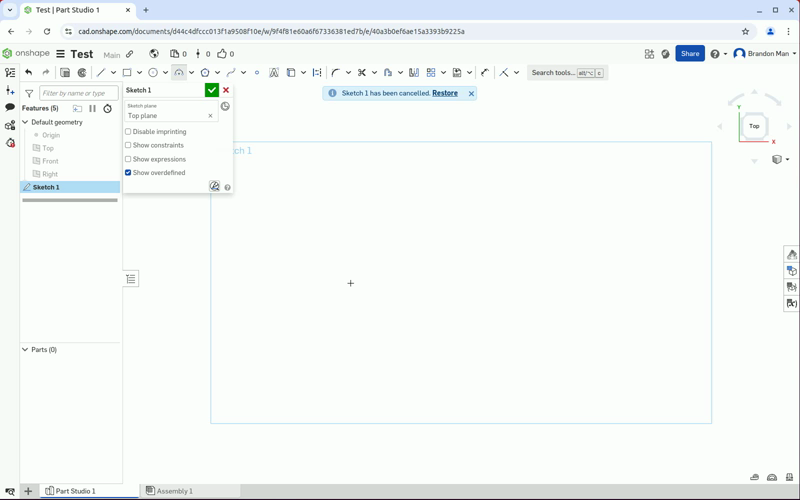
key_up(shift)
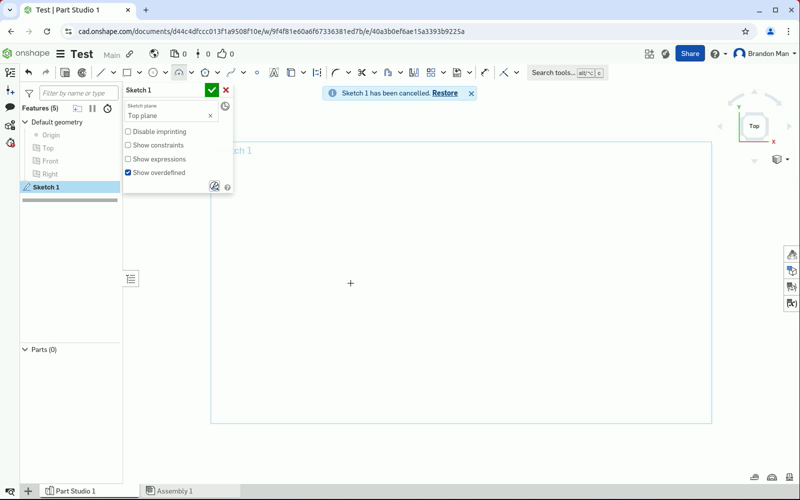
key_down(shift)
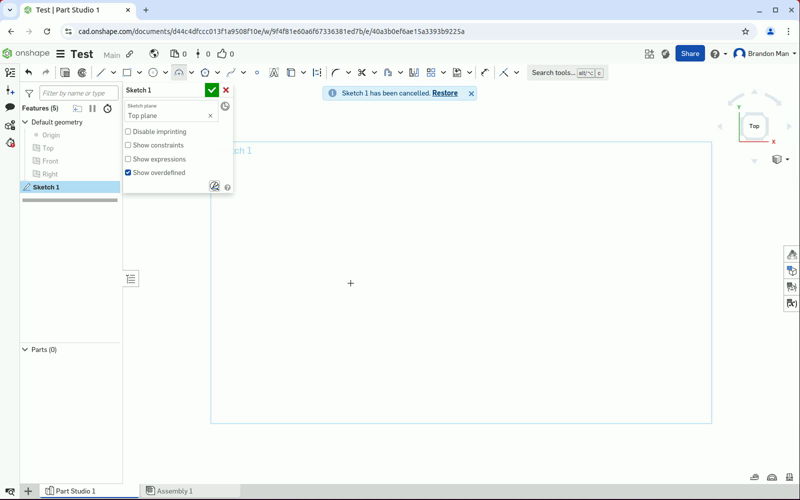
mouse_move(423, 386)
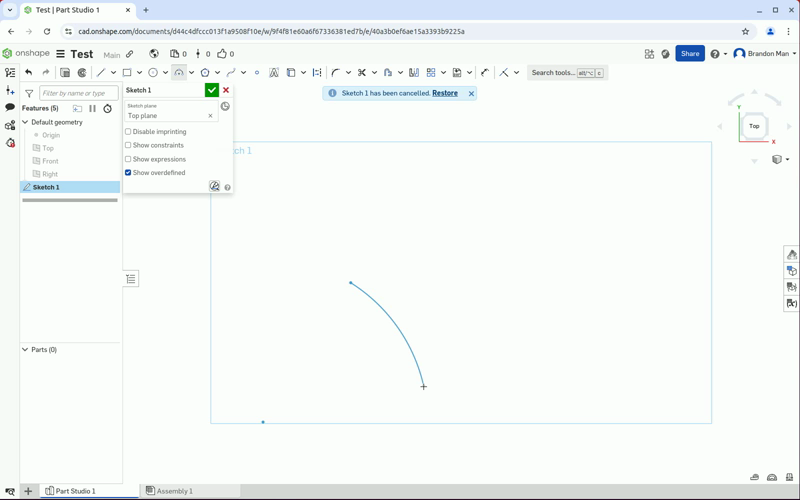
click(423, 386)
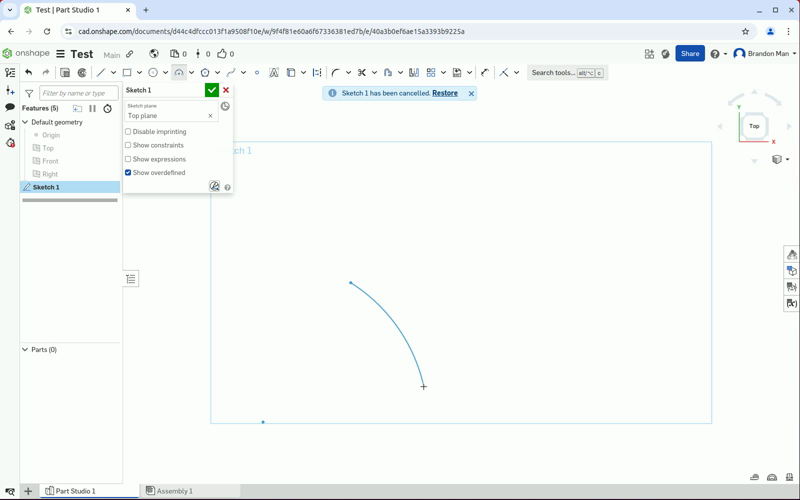
mouse_move(370, 345)
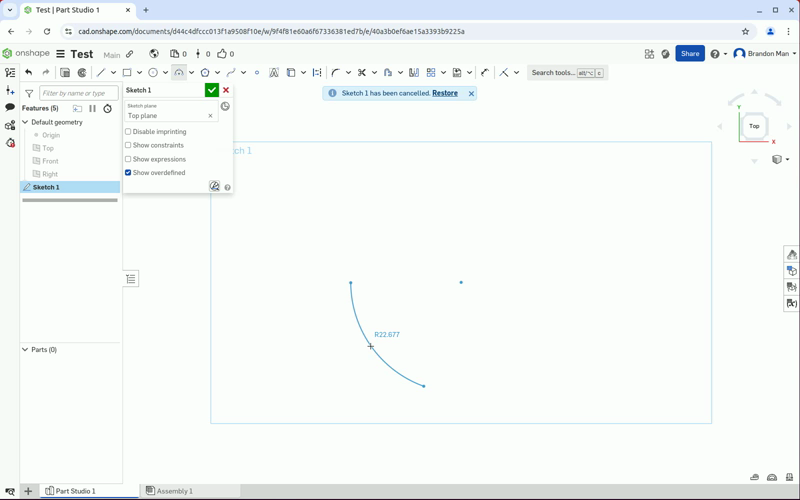
click(370, 345)
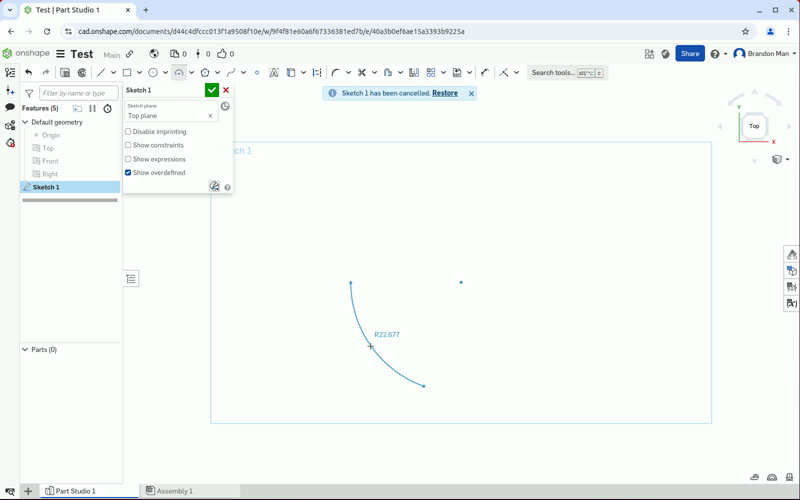
key_up(shift)
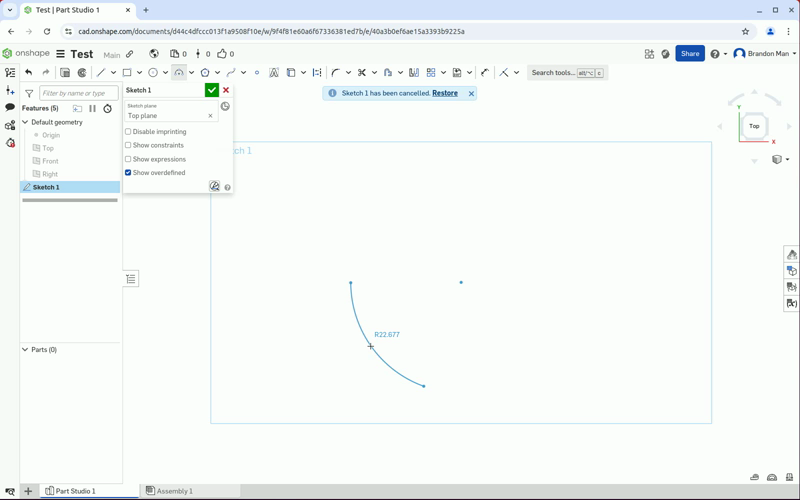
key(esc)
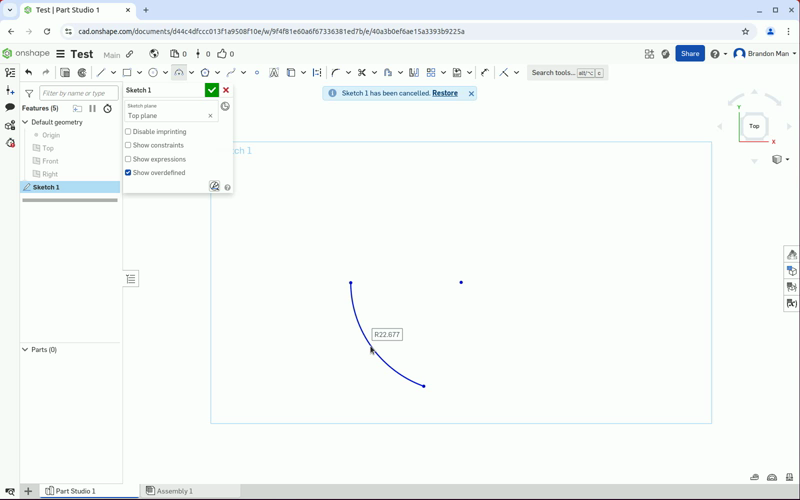
key(l)
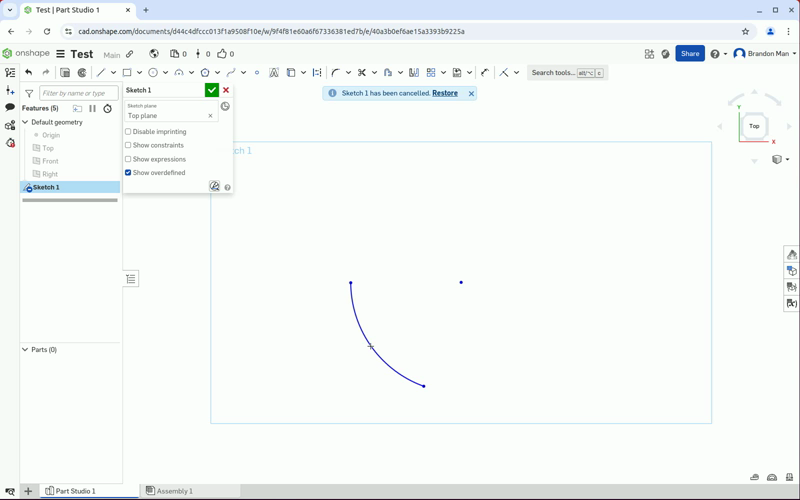
mouse_move(423, 386)
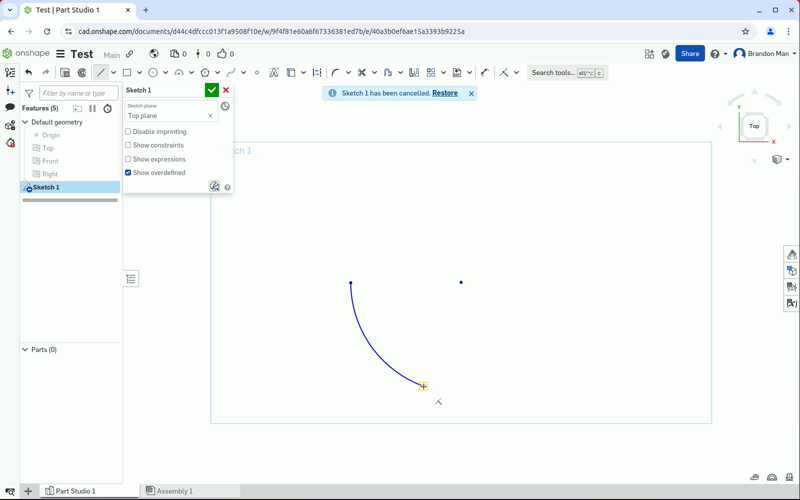
click(423, 386)
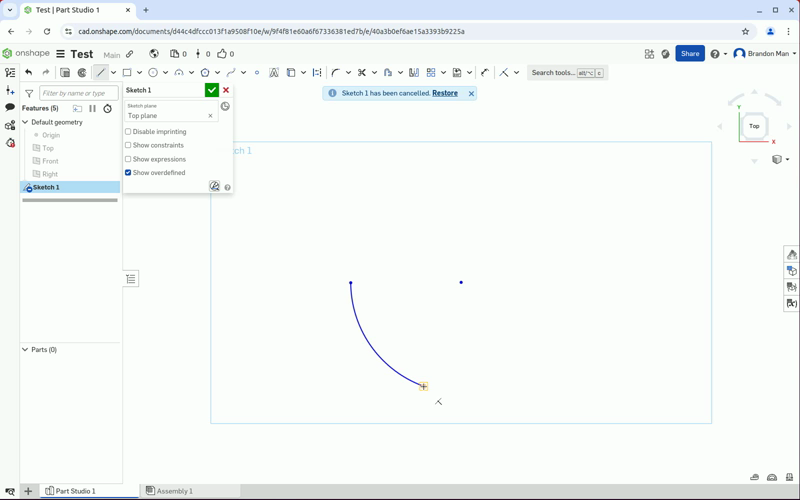
key_down(shift)
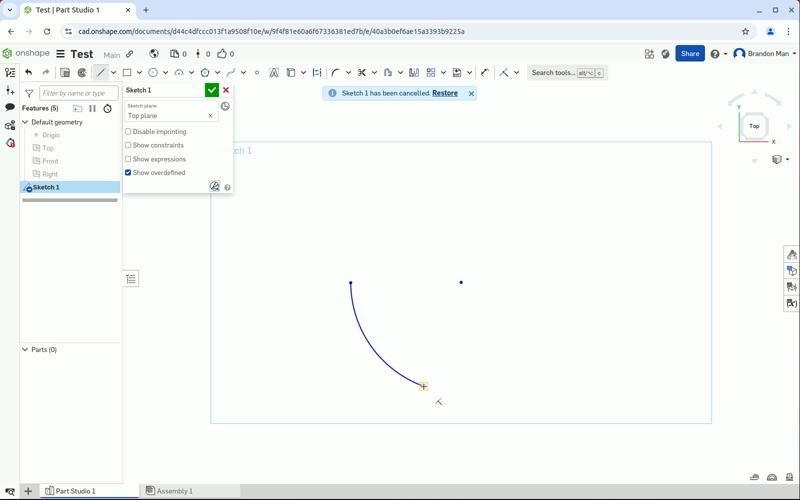
mouse_move(453, 386)
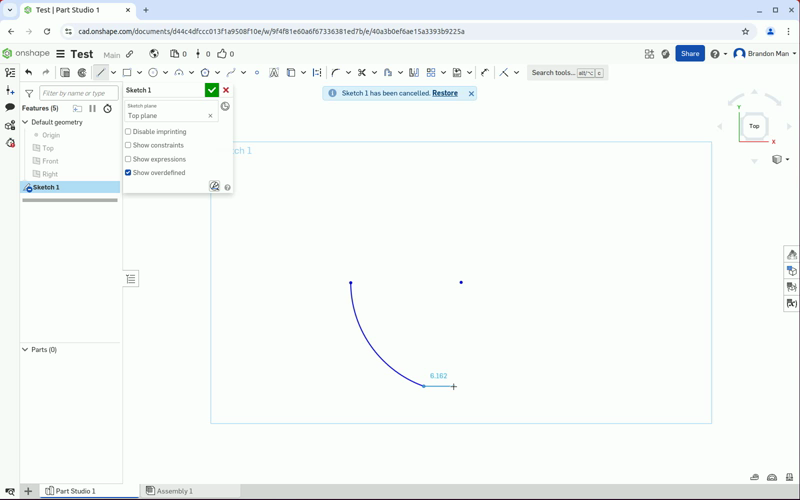
mouse_move(423, 384)
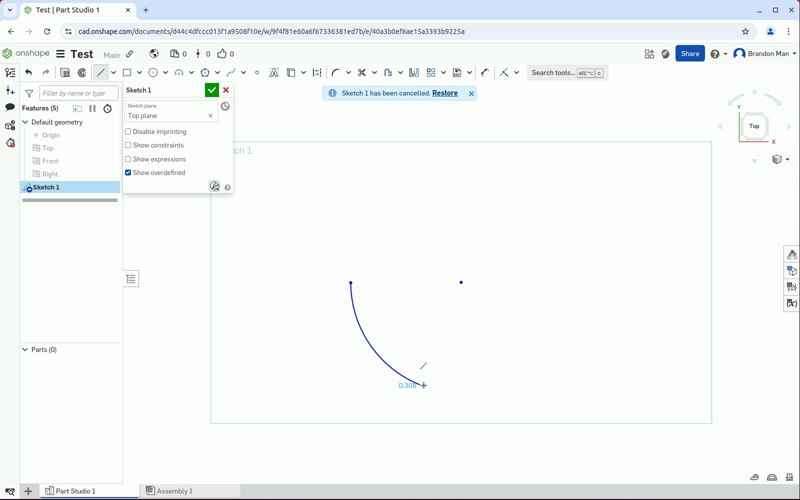
scroll(6)
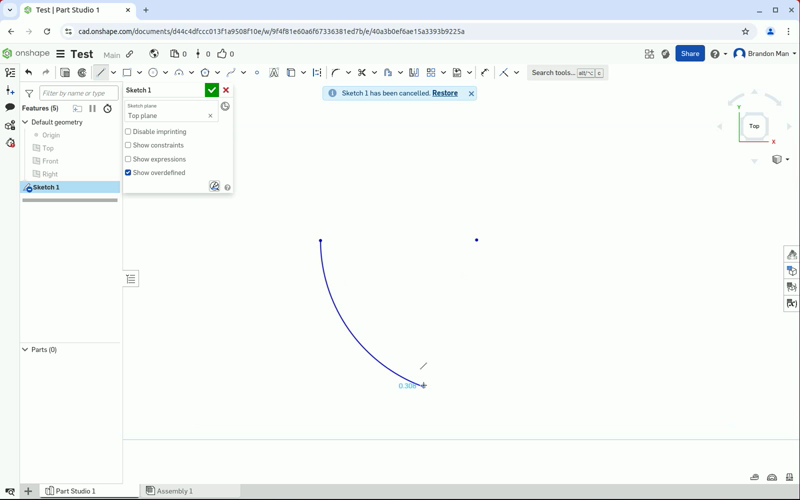
scroll(6)
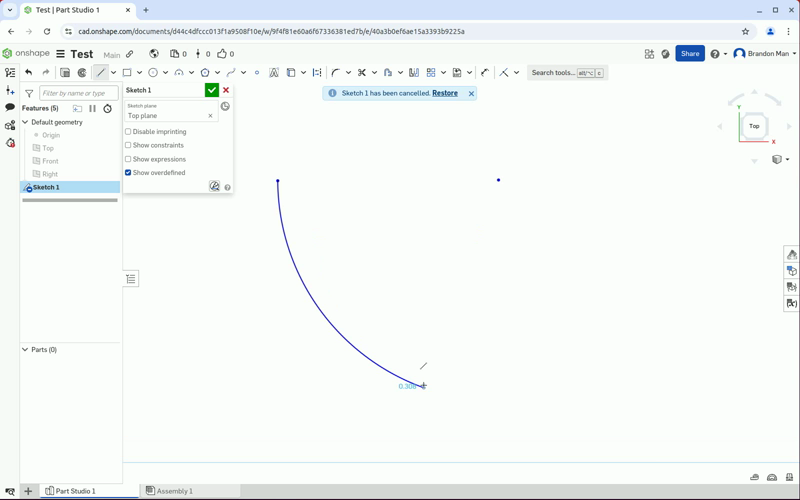
scroll(6)
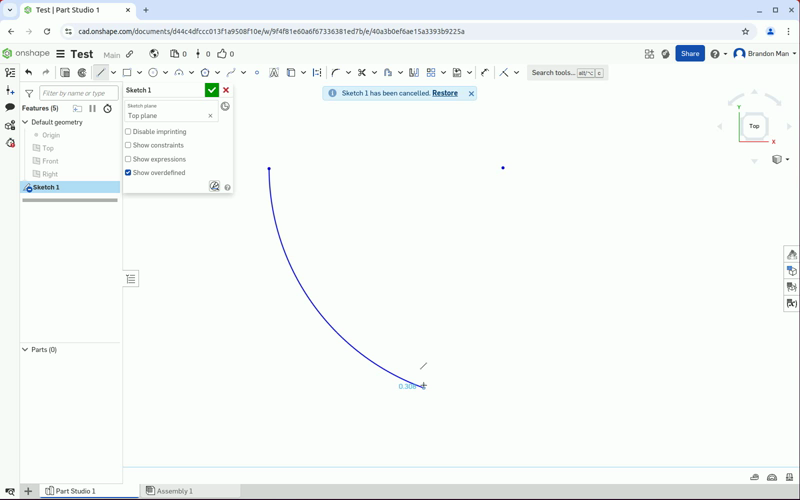
scroll(6)
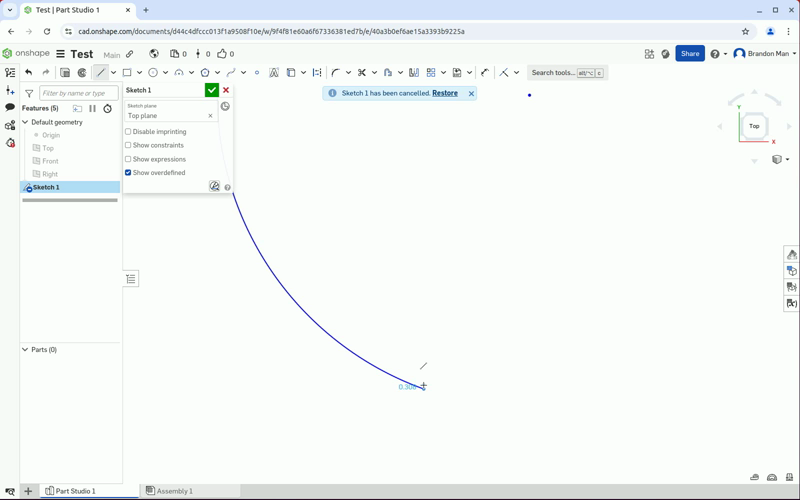
scroll(6)
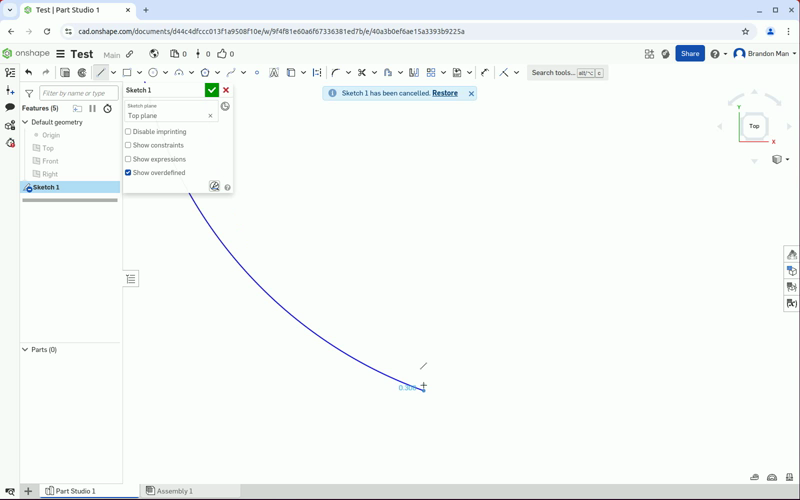
scroll(6)
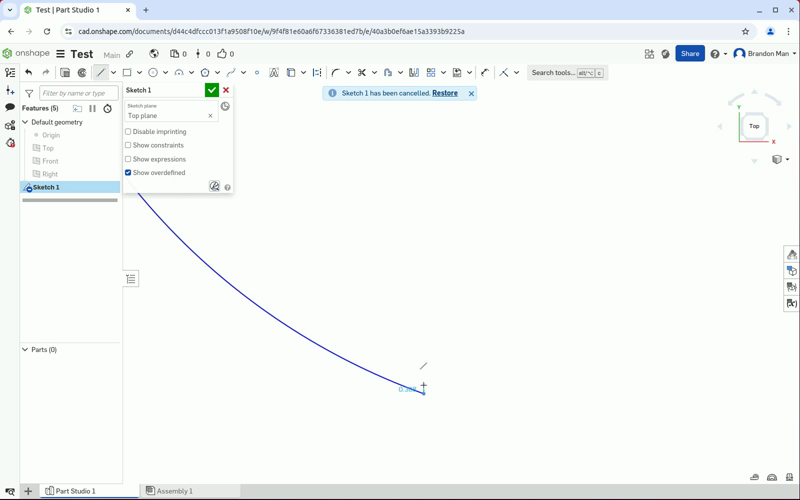
scroll(6)
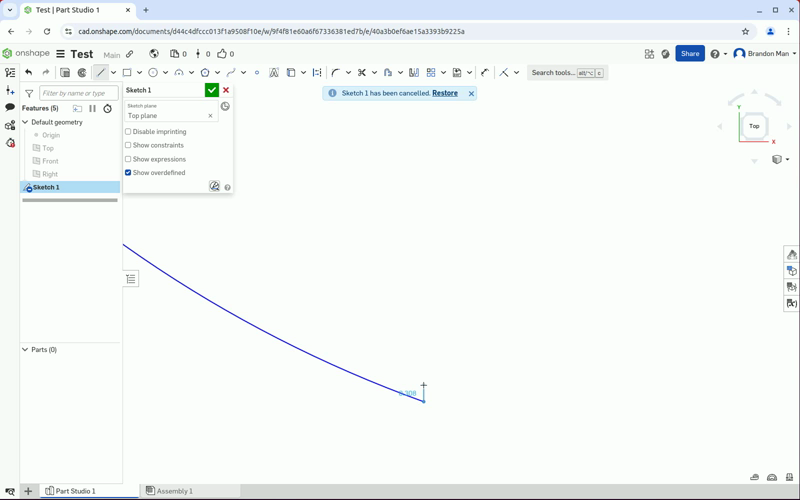
click(423, 384)
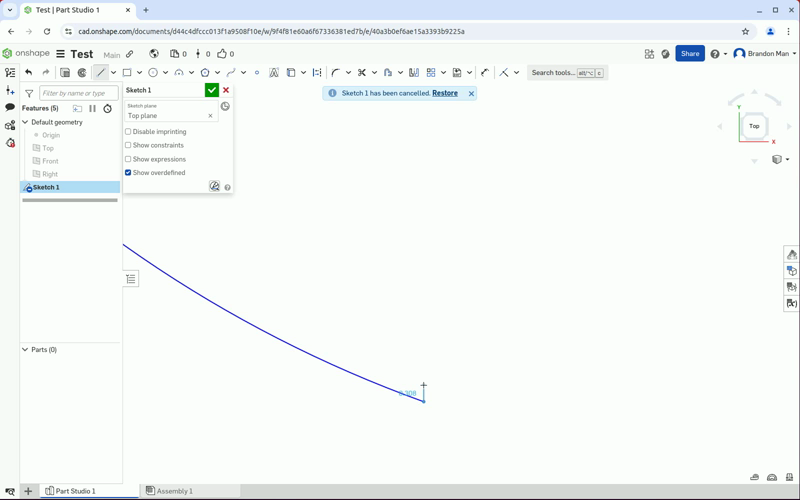
scroll(-6)
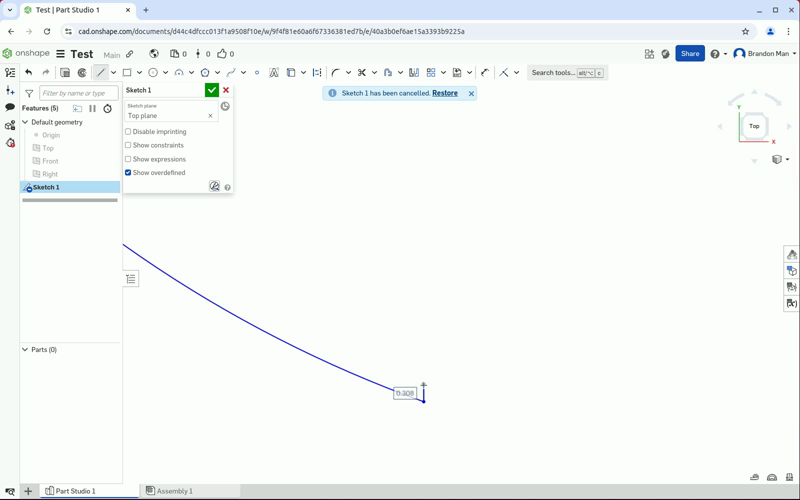
scroll(-6)
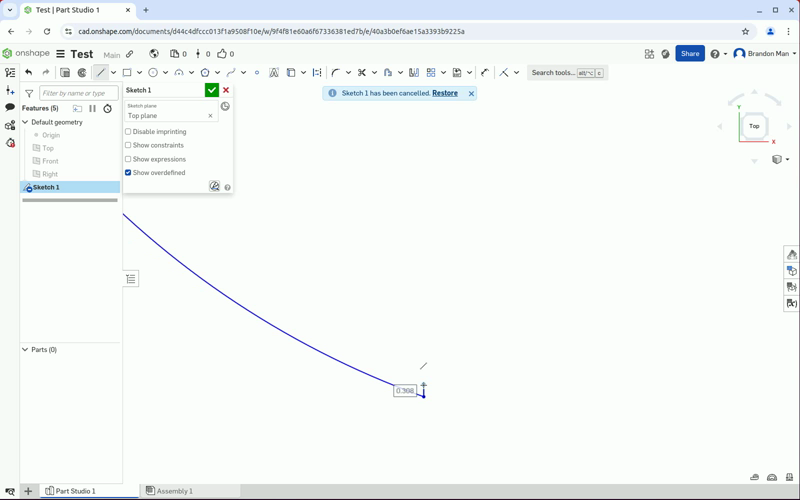
scroll(-6)
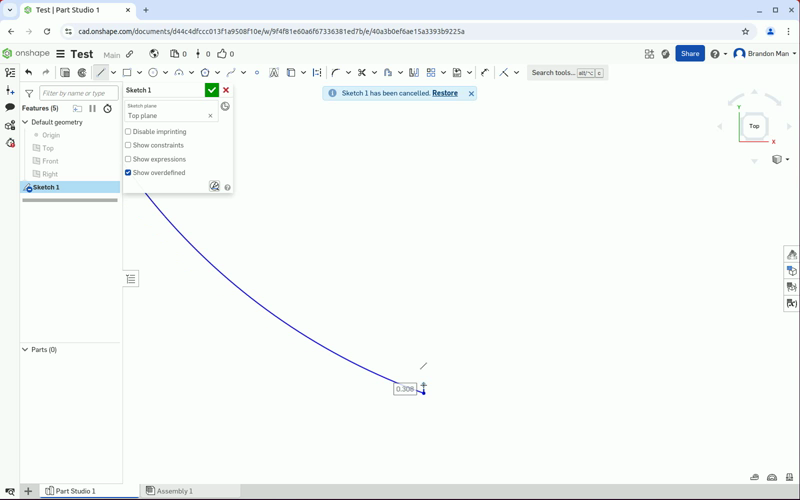
scroll(-6)
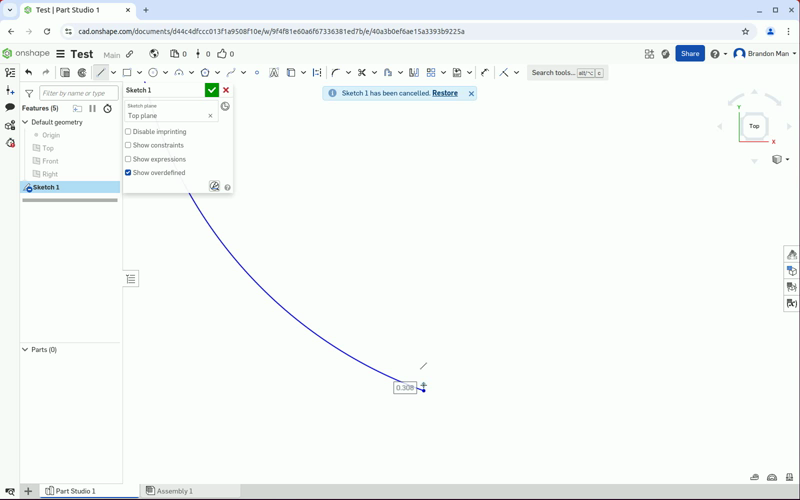
scroll(-6)
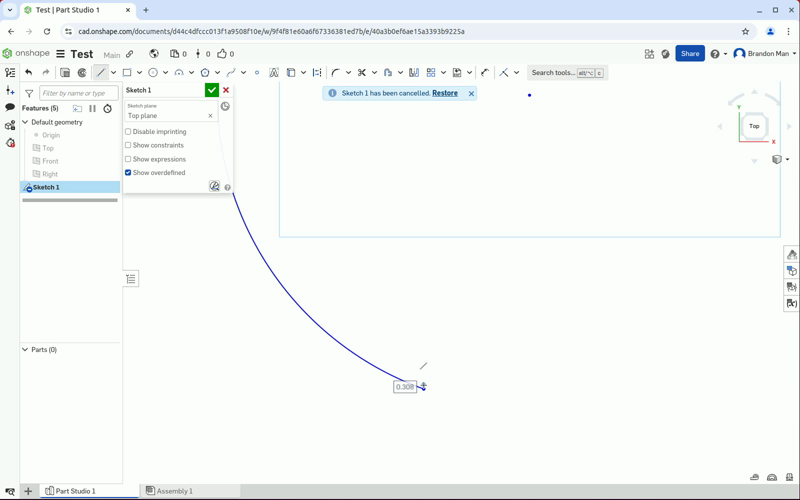
scroll(-6)
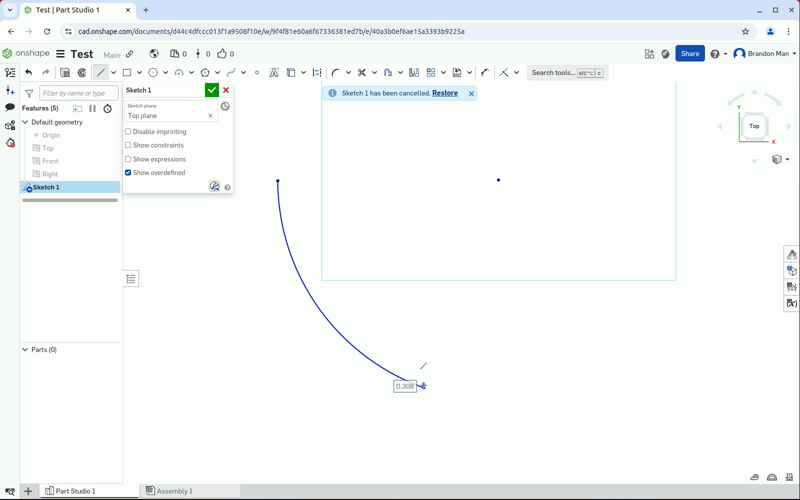
scroll(-6)
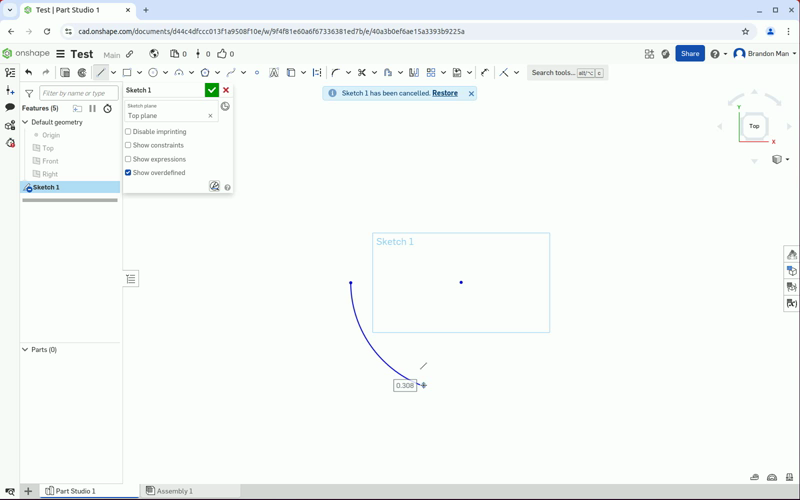
key_up(shift)
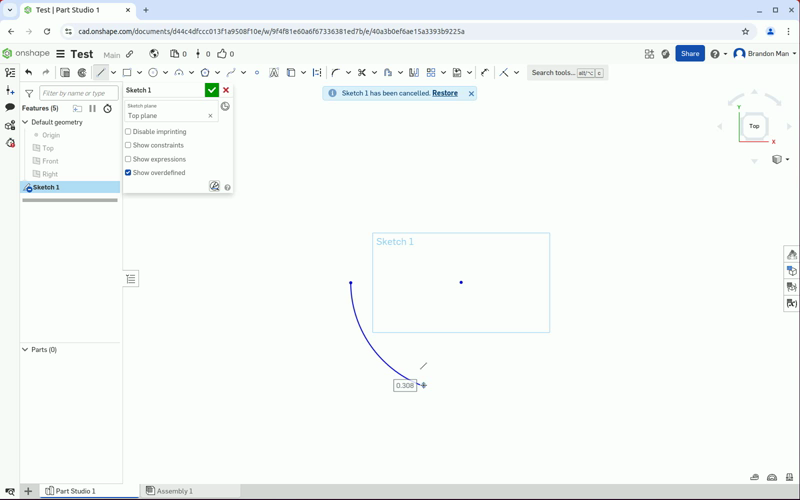
key(esc)
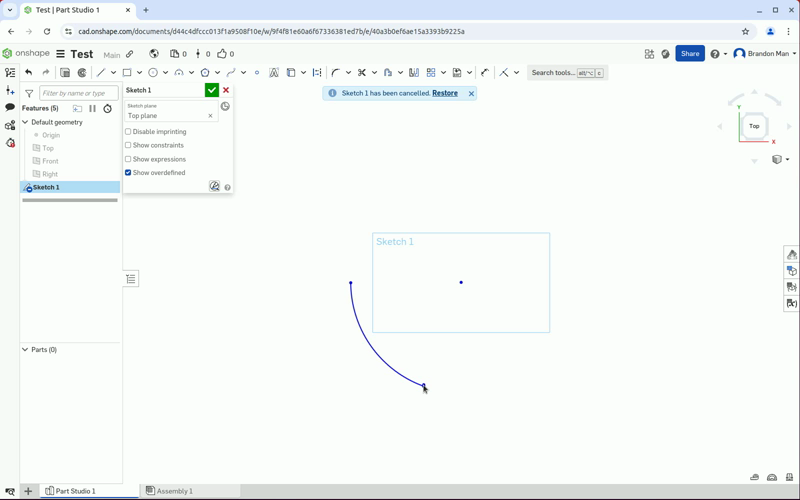
key(a)
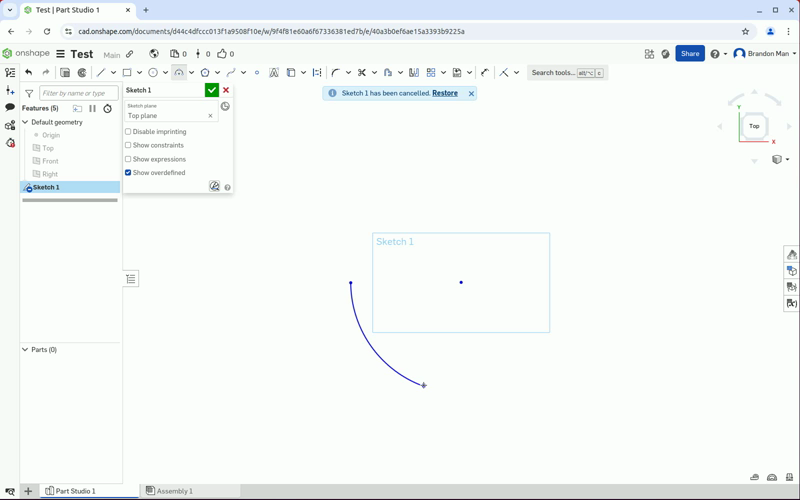
mouse_move(423, 384)
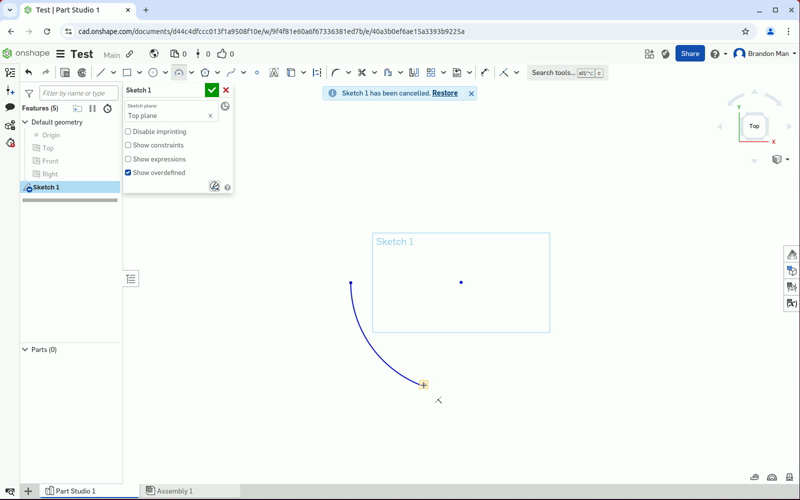
scroll(6)
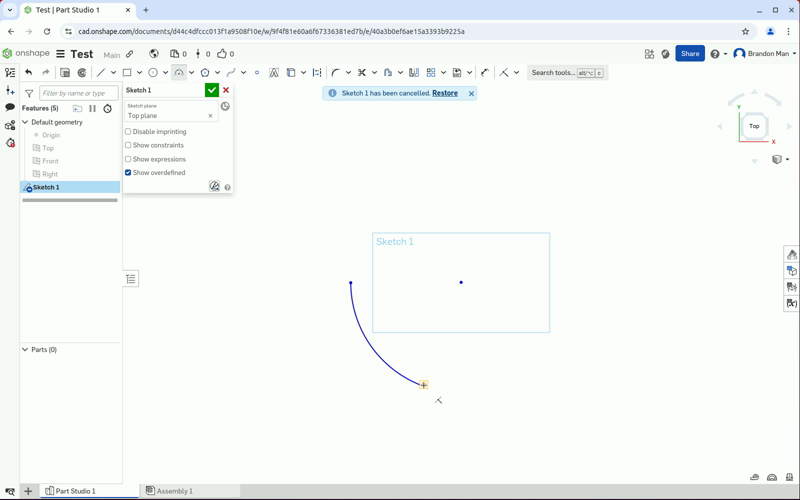
scroll(6)
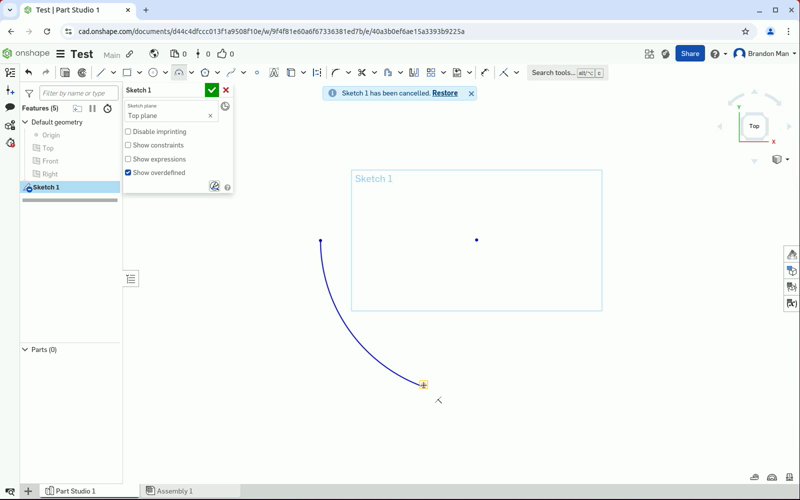
scroll(6)
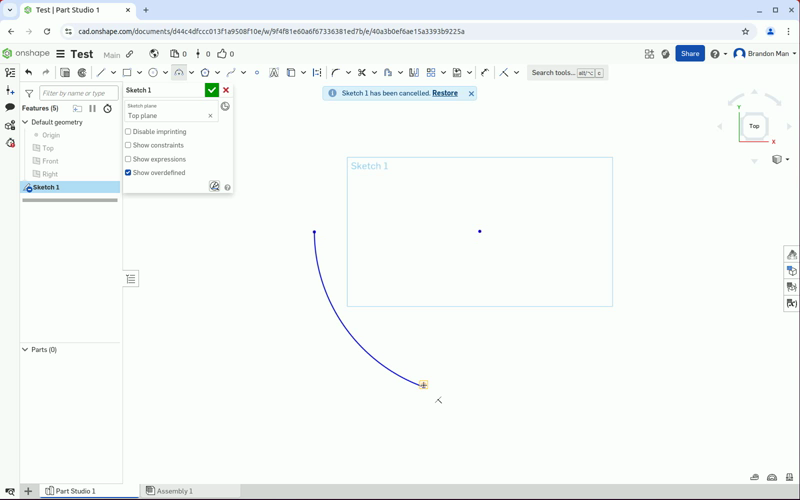
scroll(6)
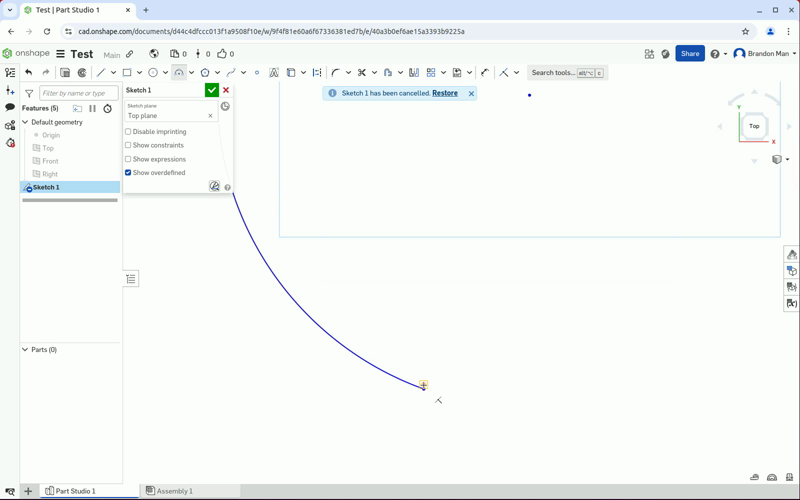
scroll(6)
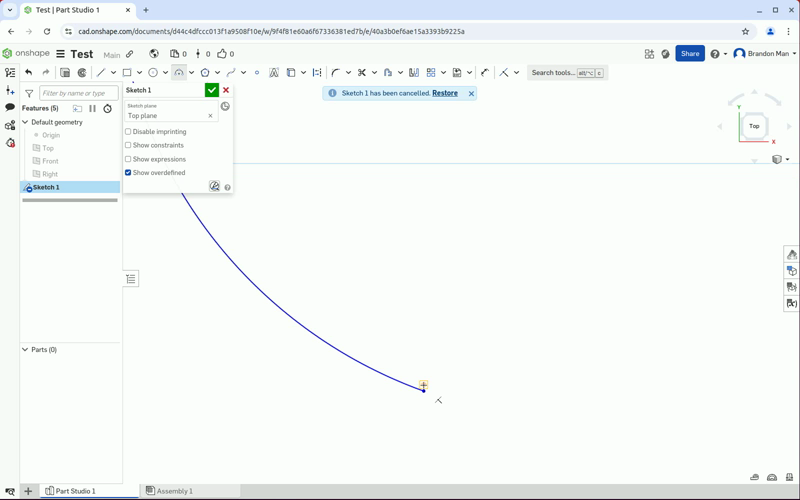
scroll(6)
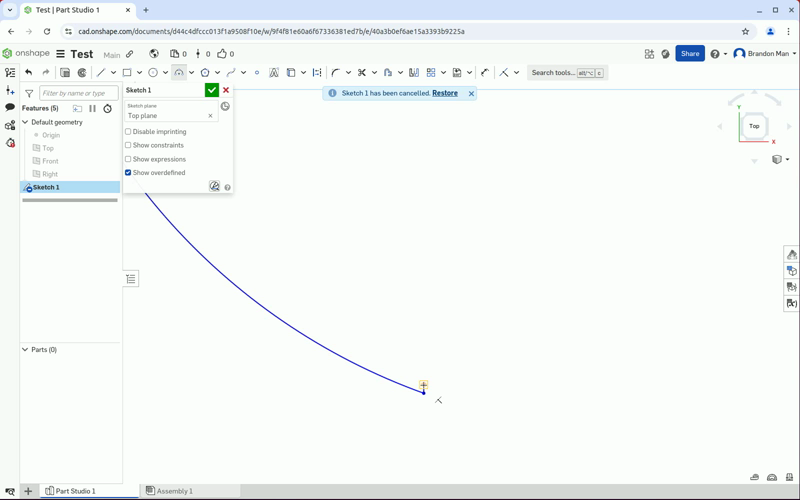
scroll(6)
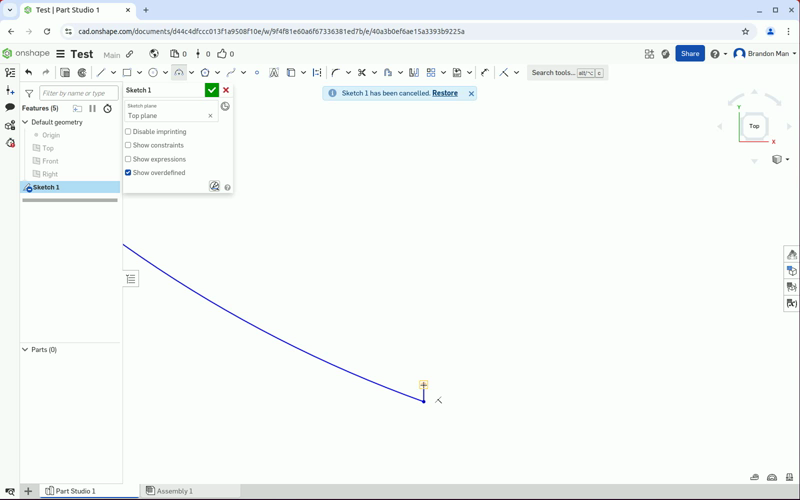
click(423, 384)
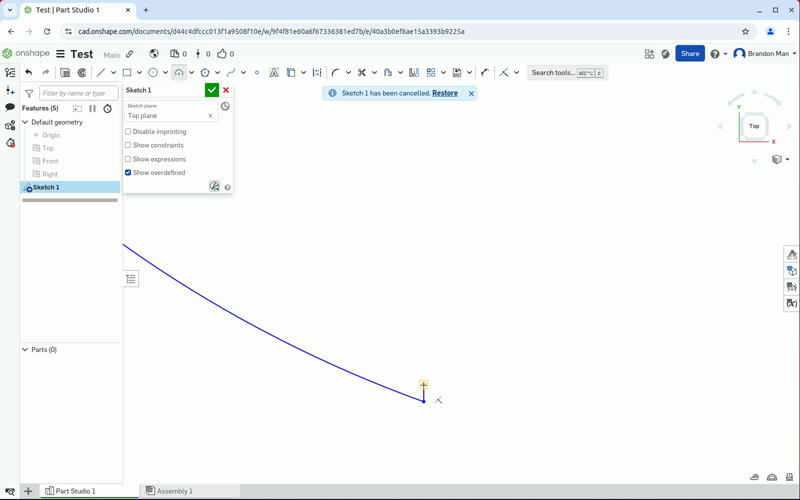
scroll(-6)
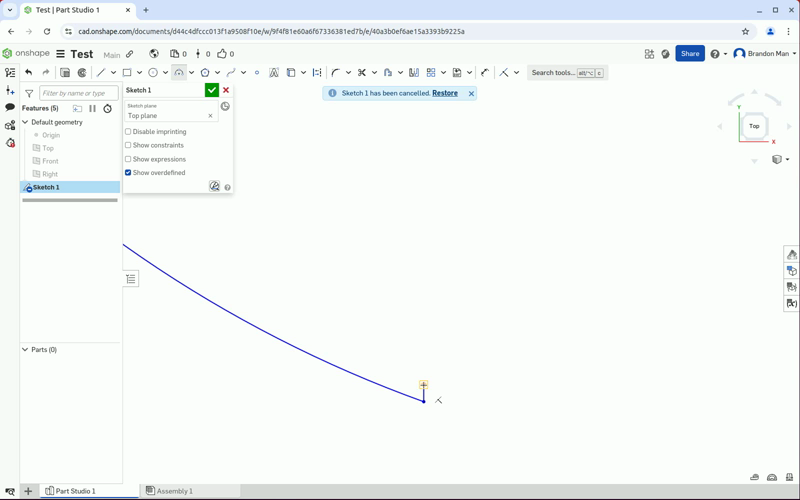
scroll(-6)
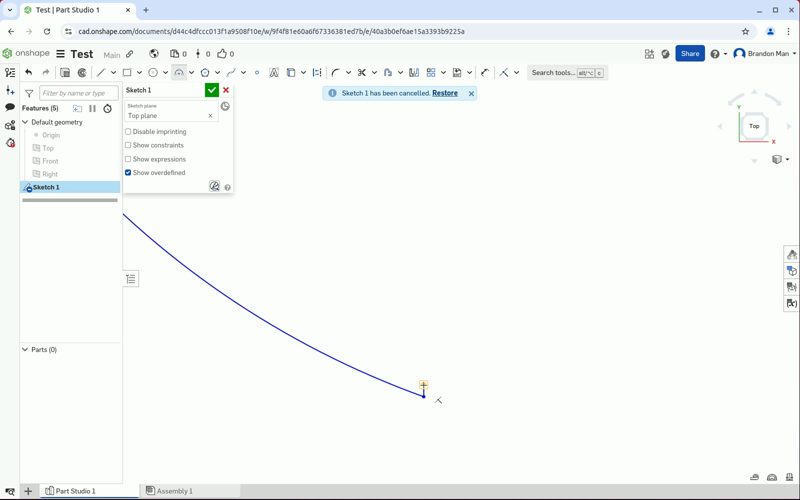
scroll(-6)
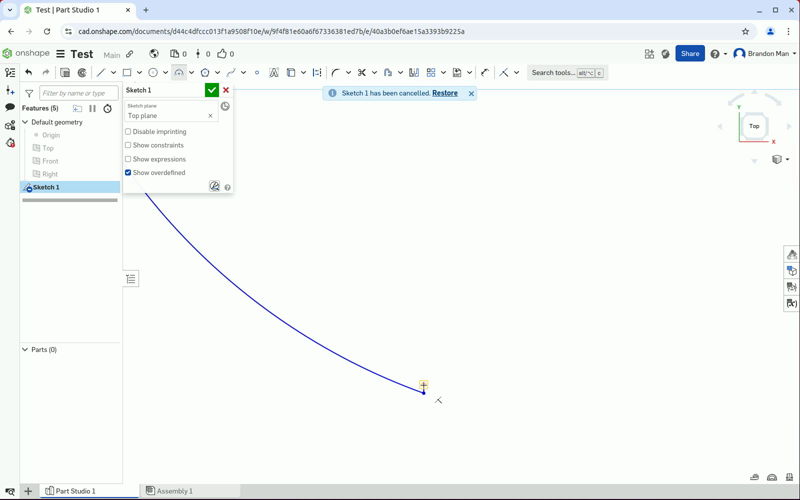
scroll(-6)
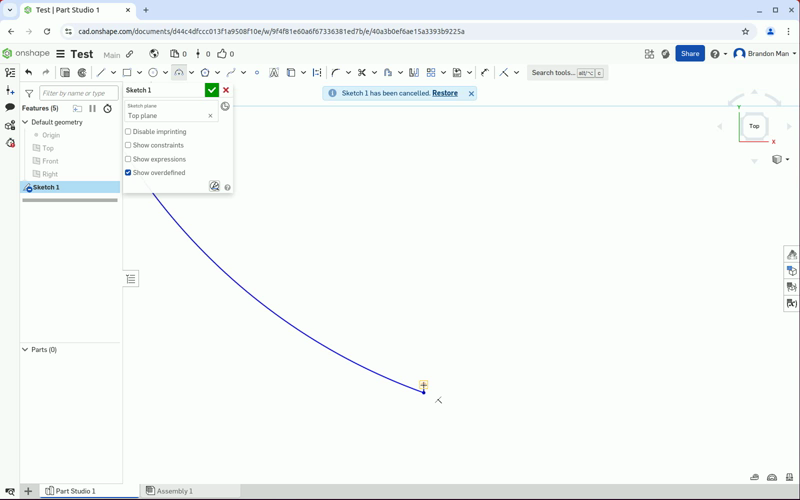
scroll(-6)
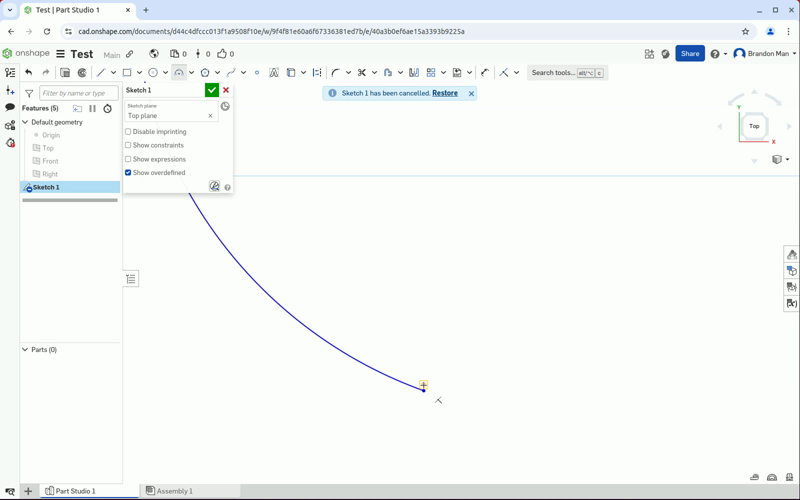
scroll(-6)
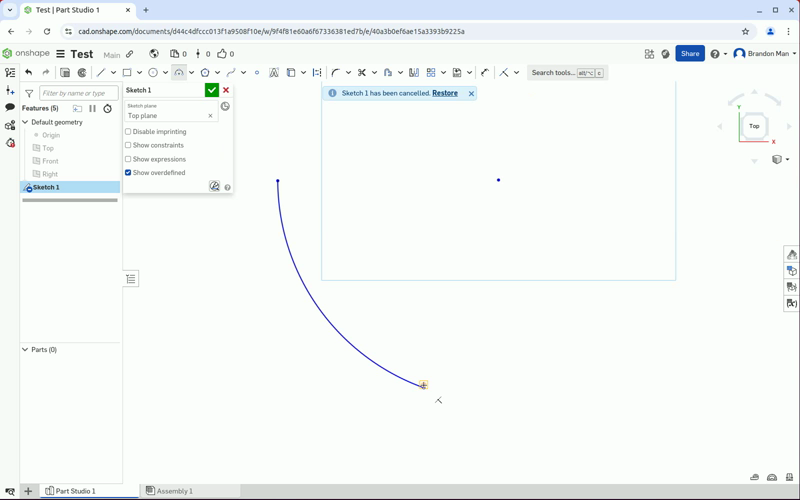
scroll(-6)
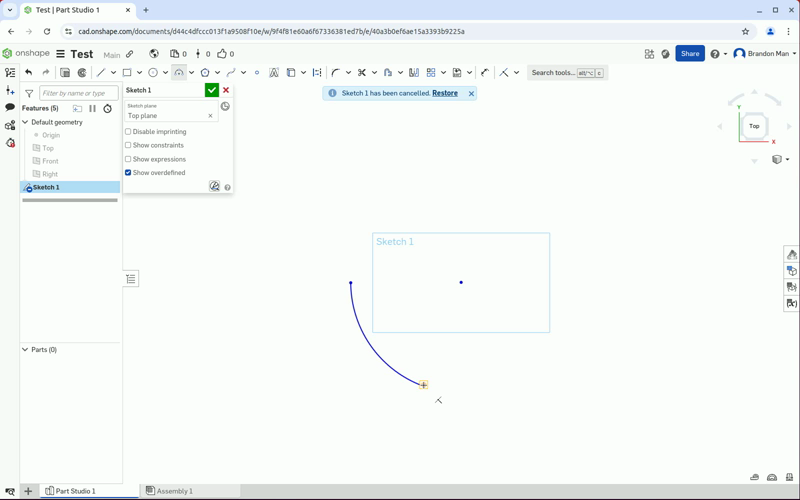
key_down(shift)
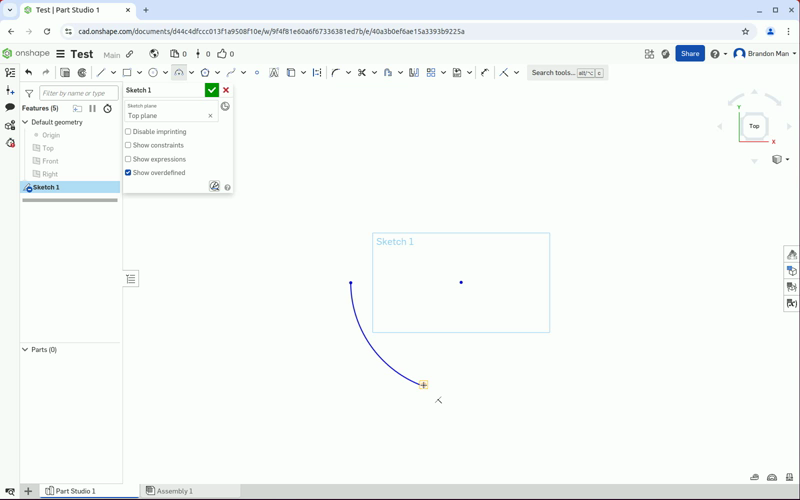
mouse_move(351, 282)
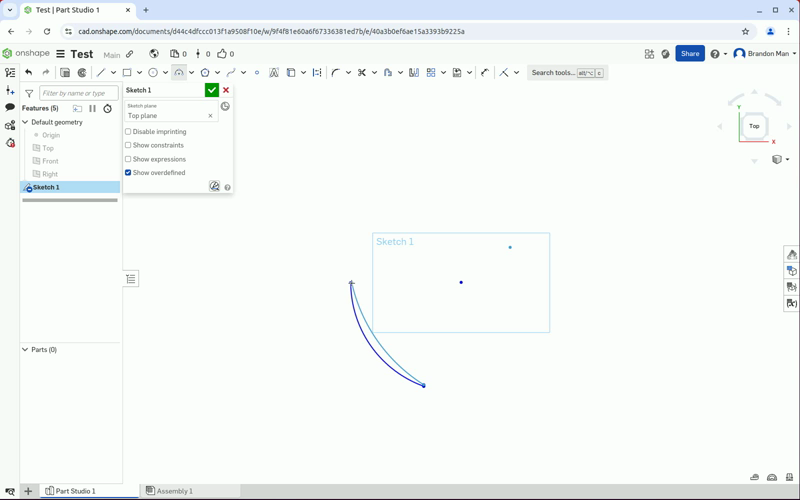
scroll(6)
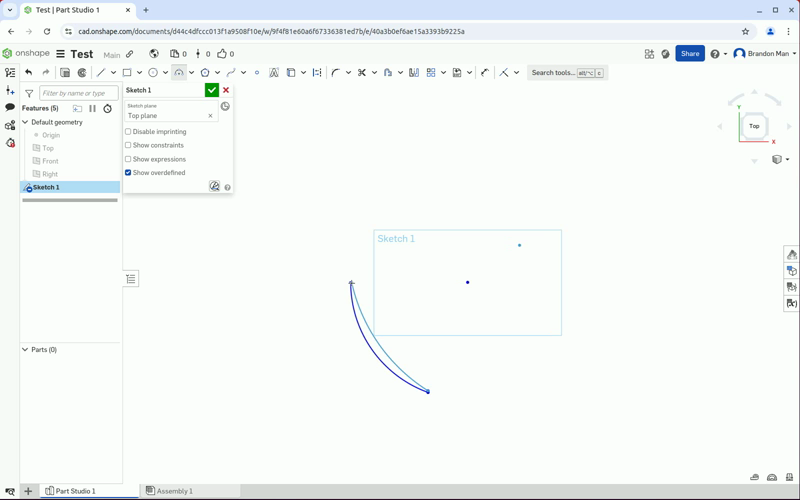
scroll(6)
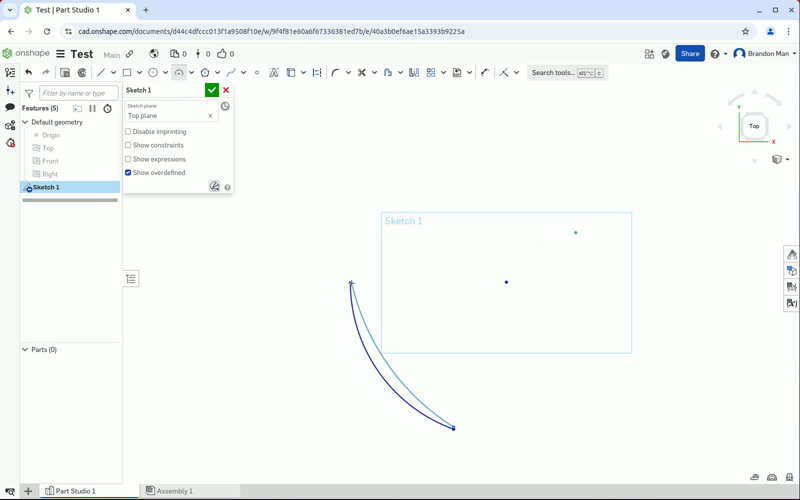
scroll(6)
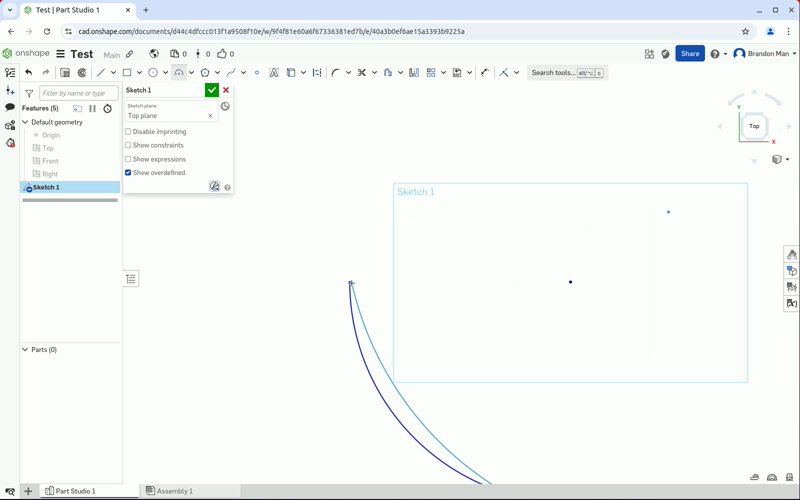
scroll(6)
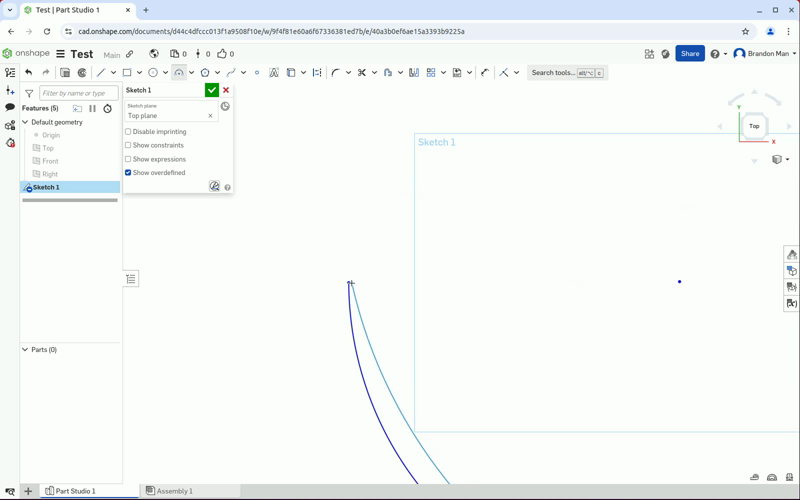
scroll(6)
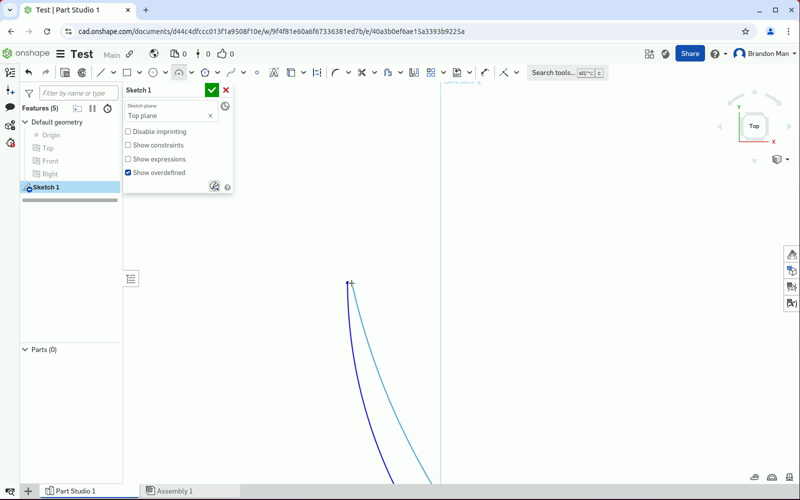
scroll(6)
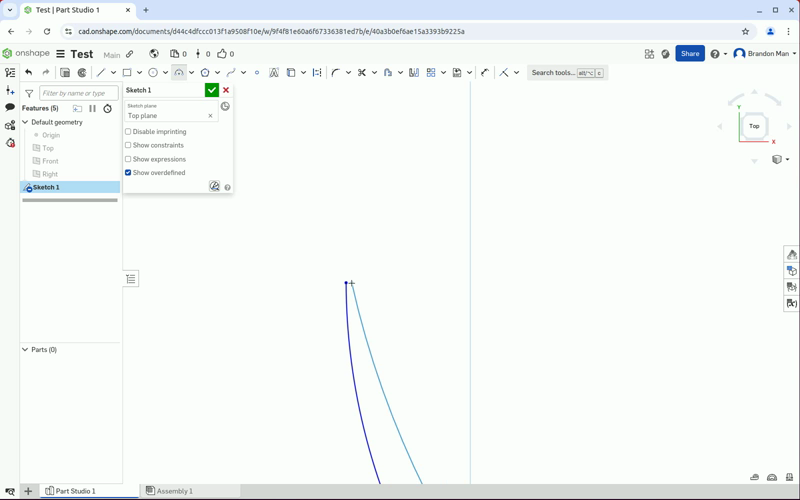
scroll(6)
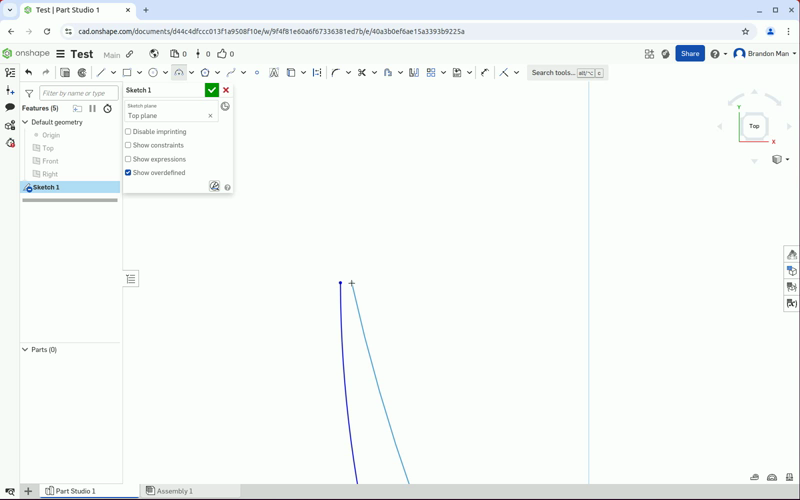
click(351, 282)
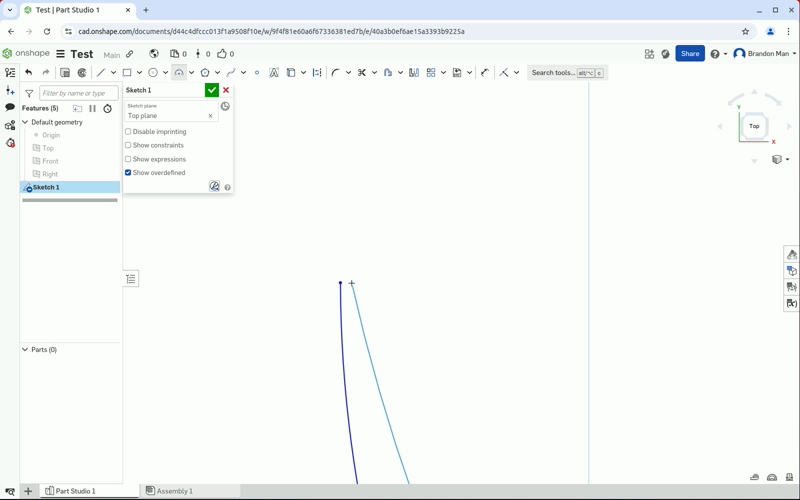
scroll(-6)
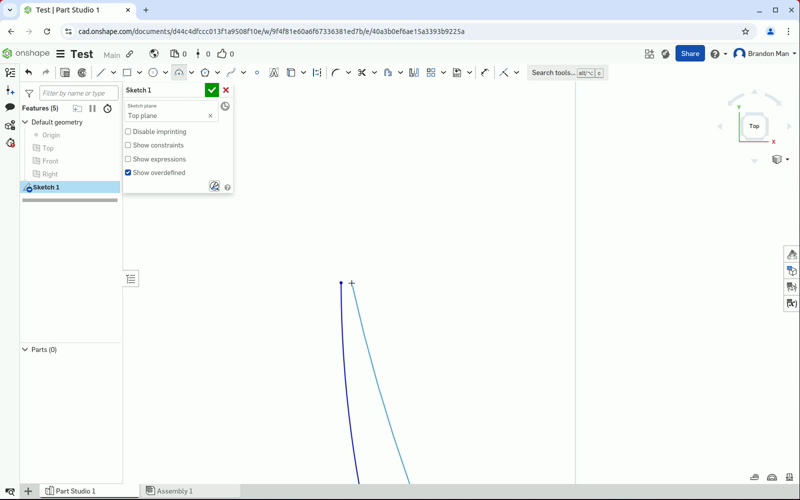
scroll(-6)
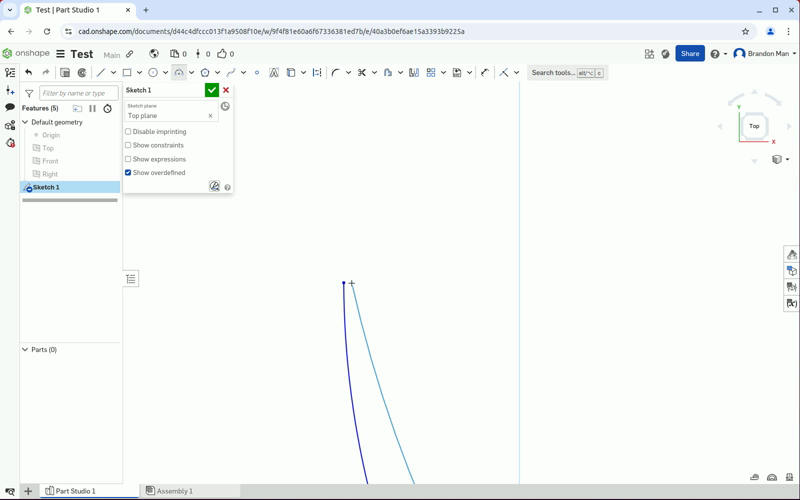
scroll(-6)
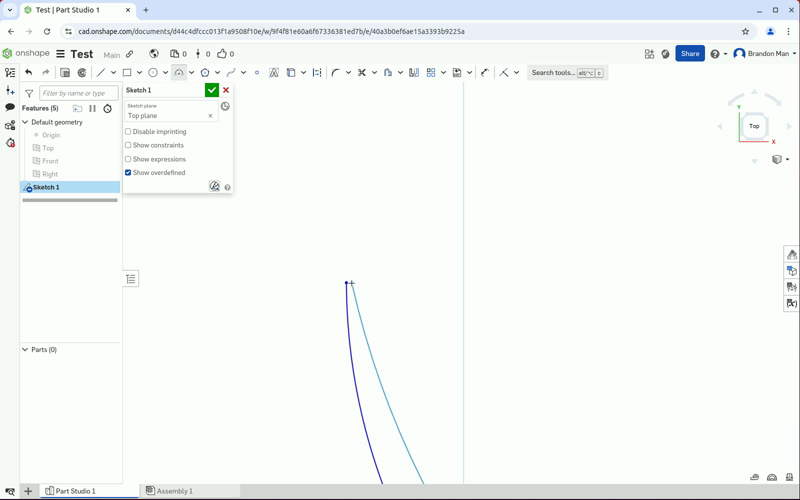
scroll(-6)
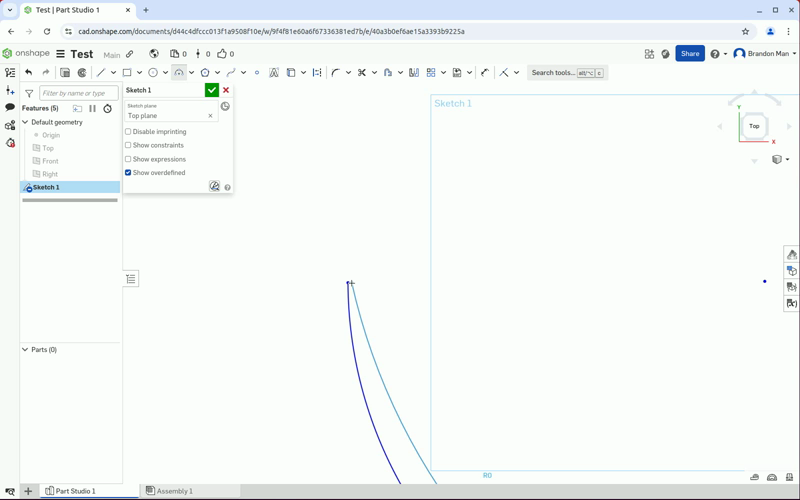
scroll(-6)
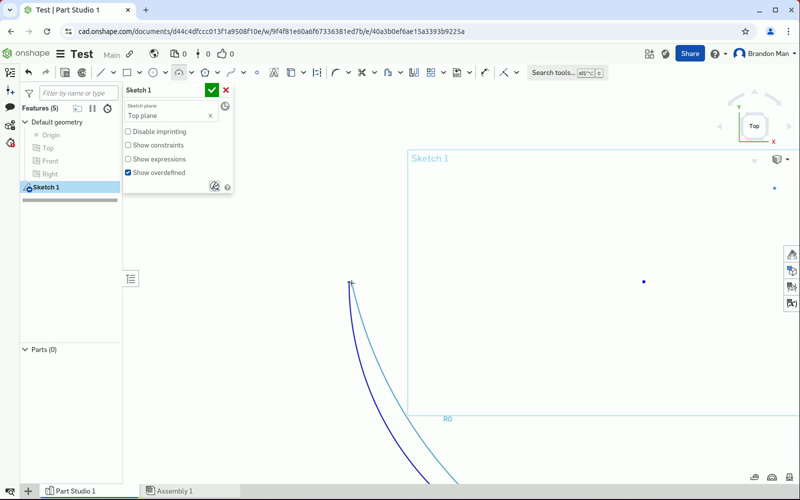
scroll(-6)
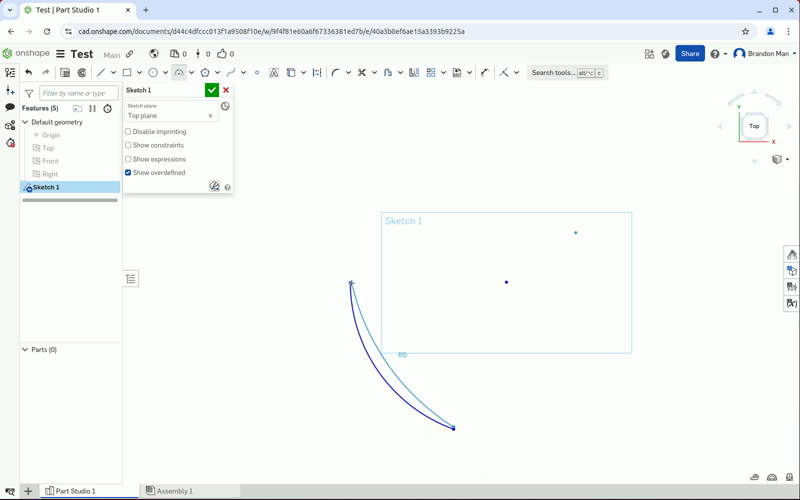
scroll(-6)
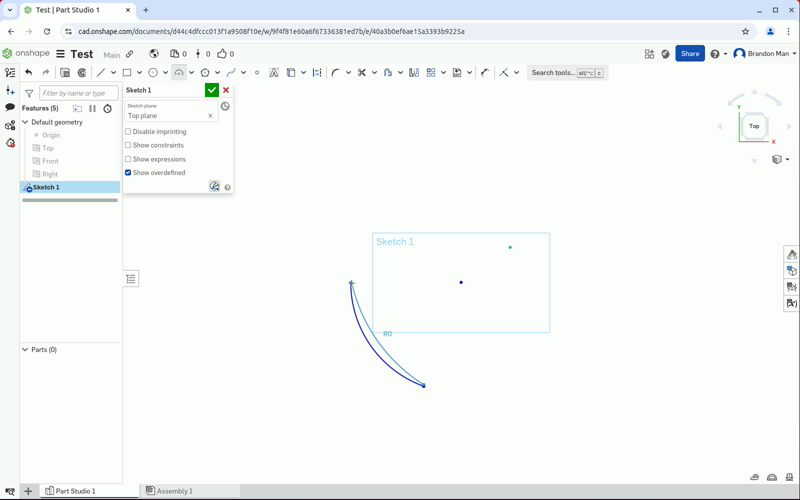
mouse_move(371, 345)
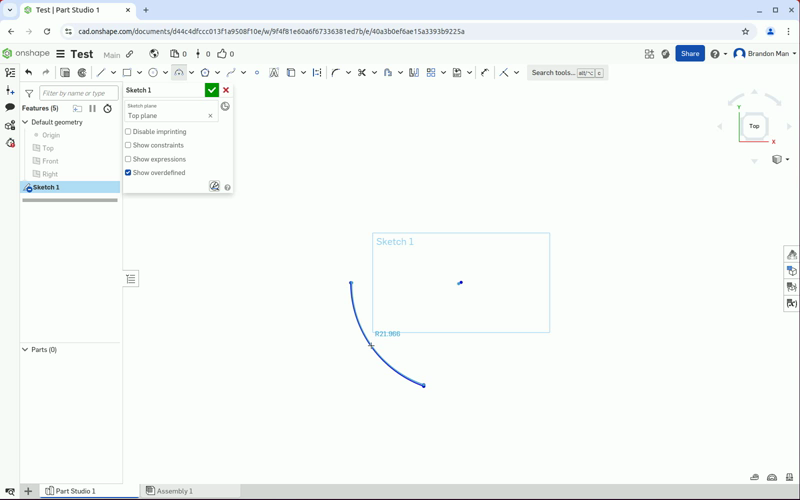
scroll(6)
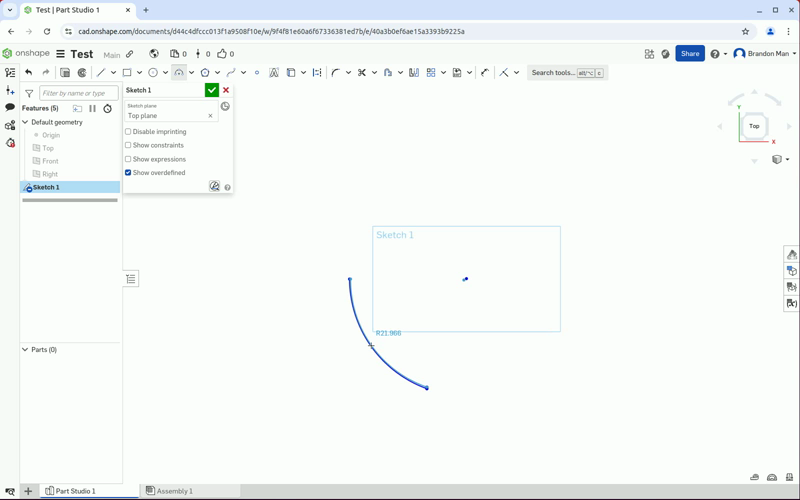
scroll(6)
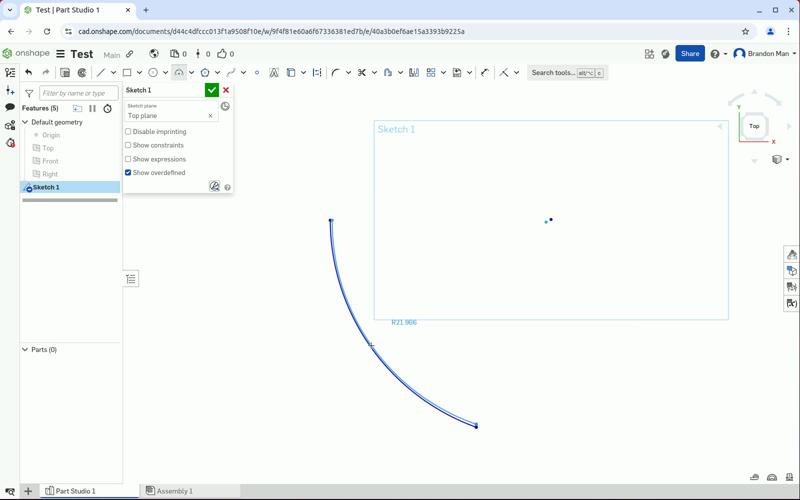
scroll(6)
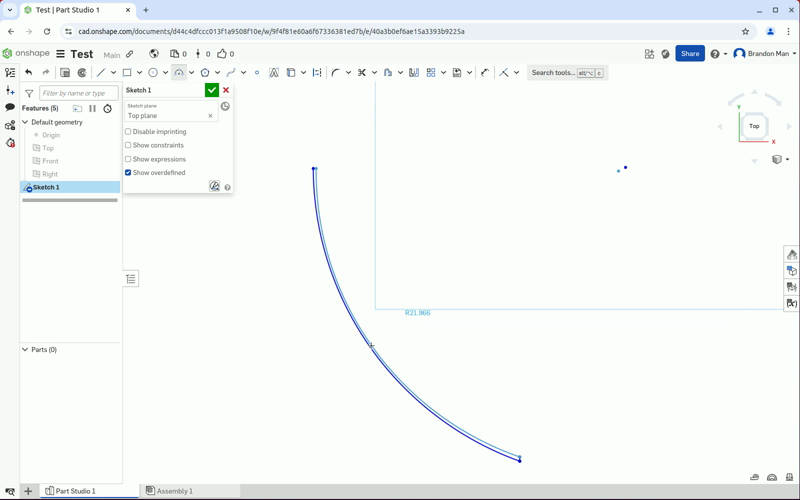
scroll(6)
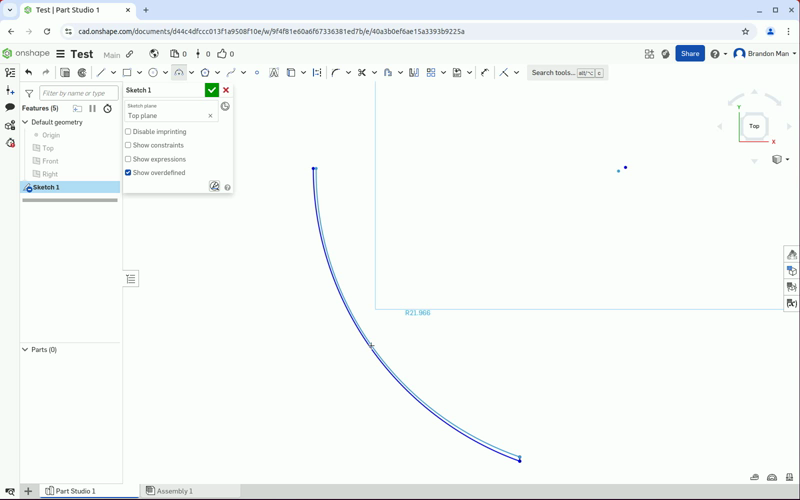
scroll(6)
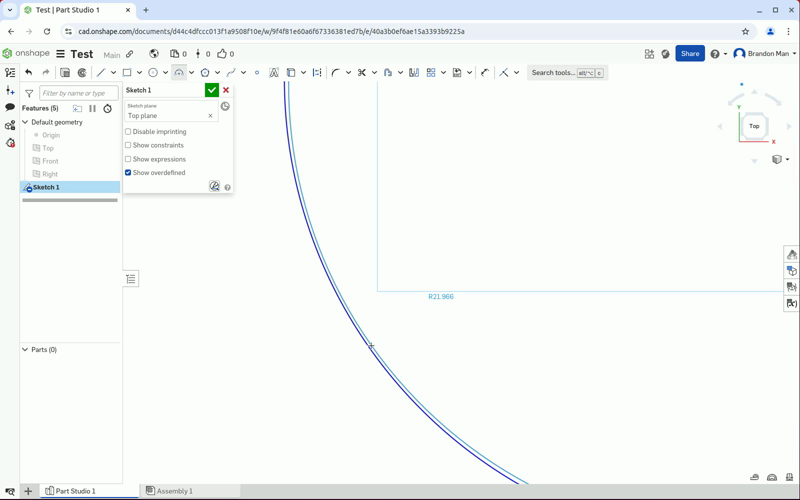
scroll(6)
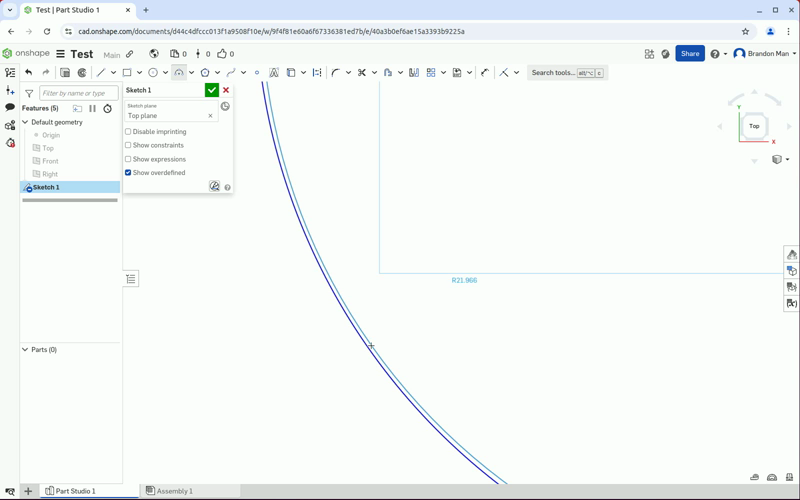
scroll(6)
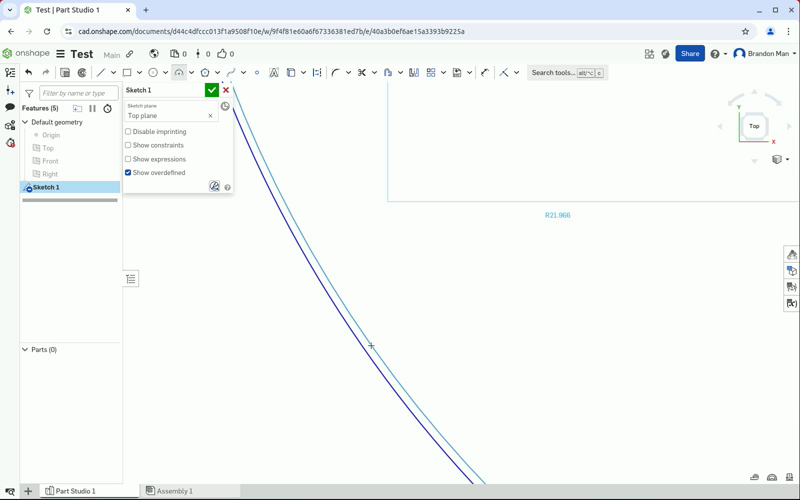
click(371, 345)
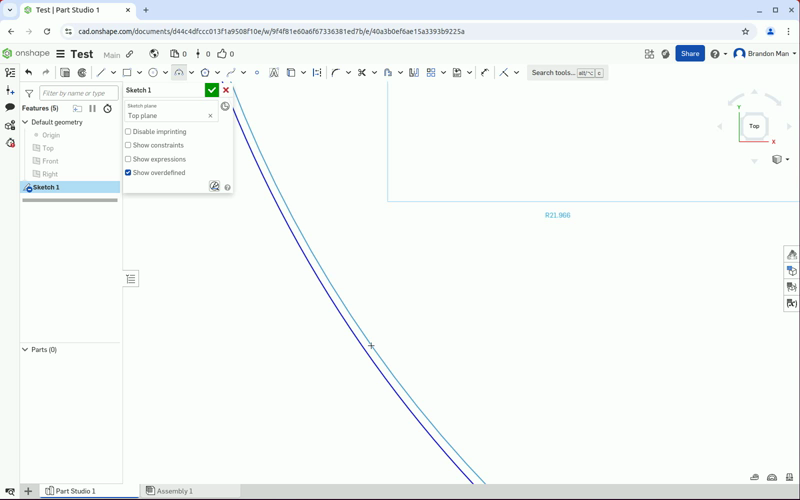
scroll(-6)
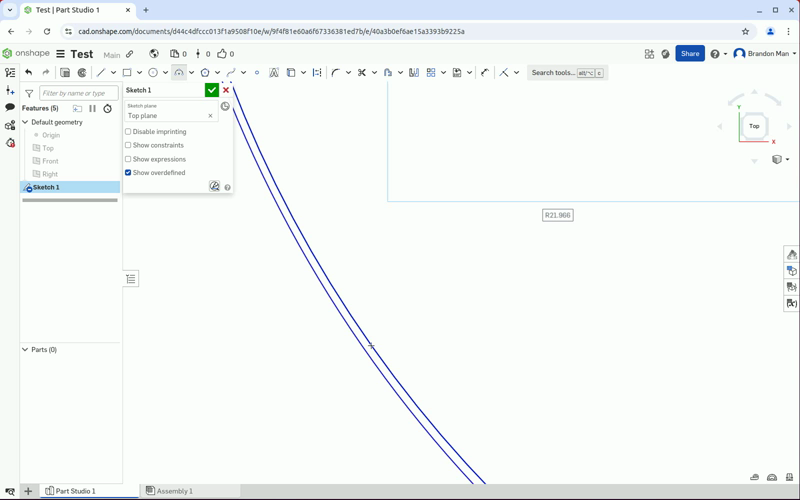
scroll(-6)
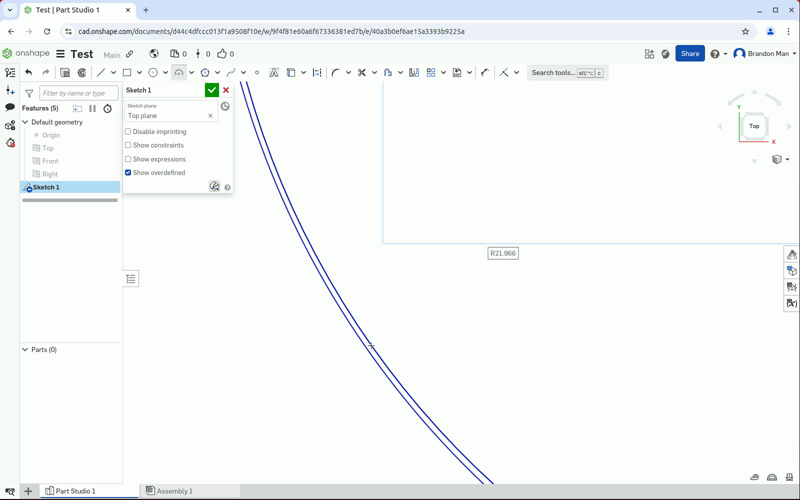
scroll(-6)
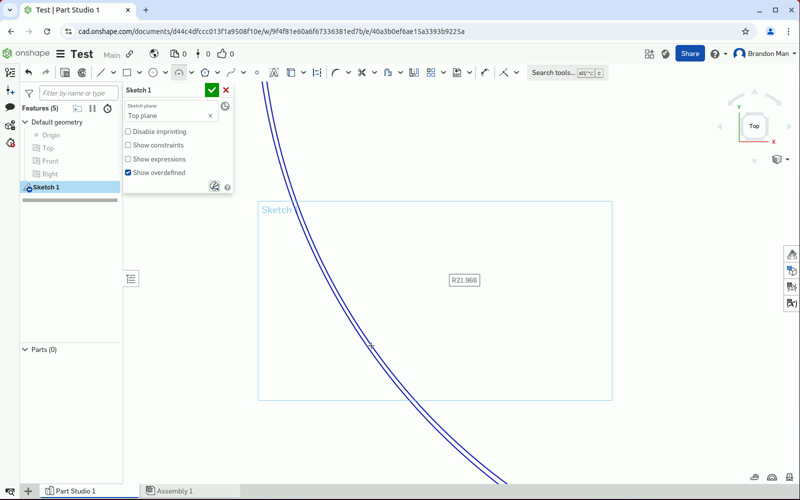
scroll(-6)
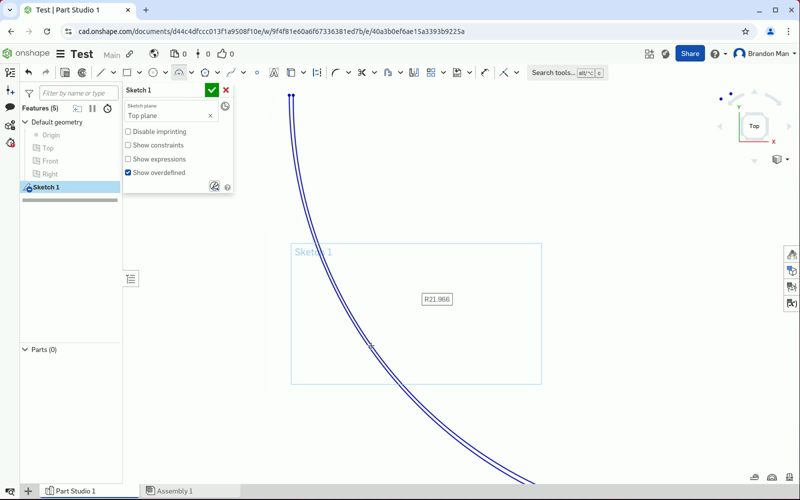
scroll(-6)
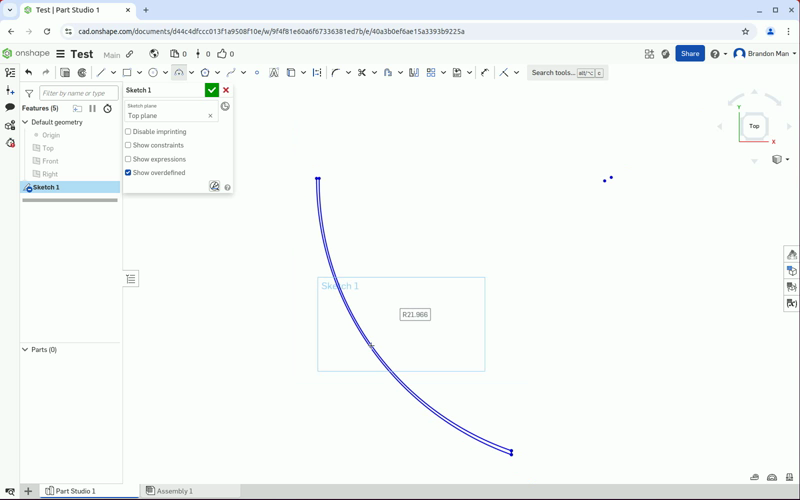
scroll(-6)
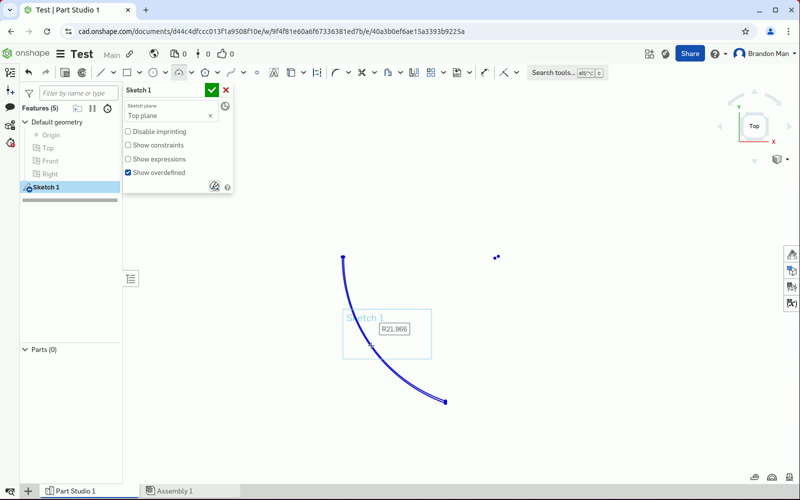
scroll(-6)
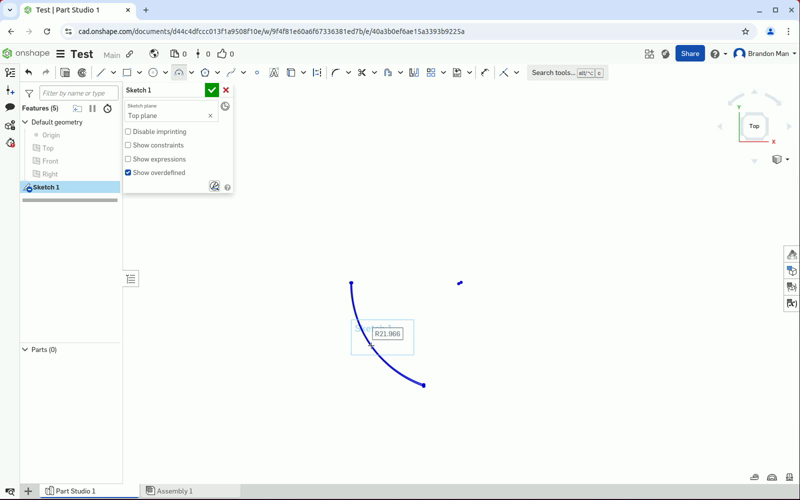
key_up(shift)
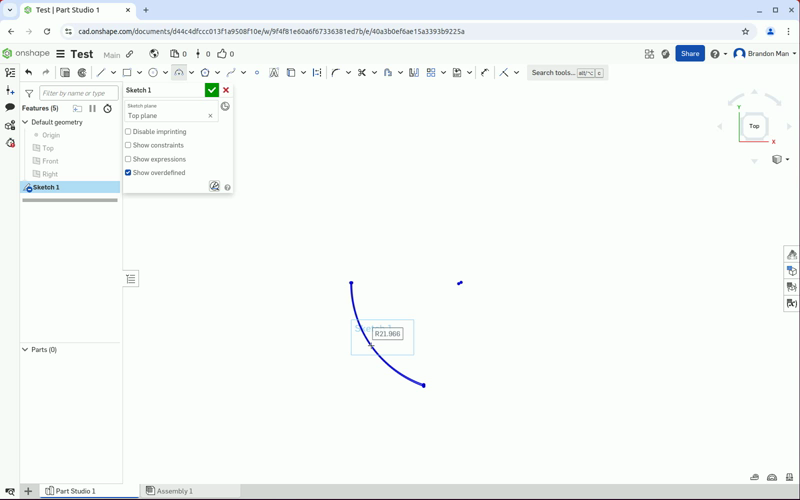
key(esc)
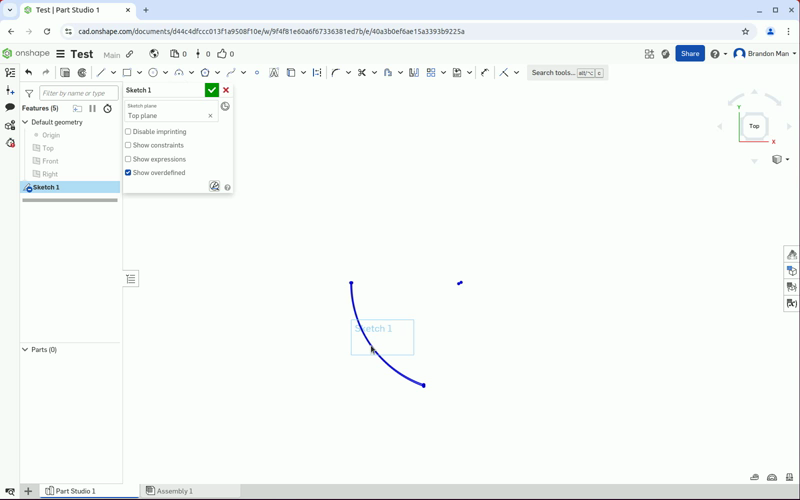
key(l)
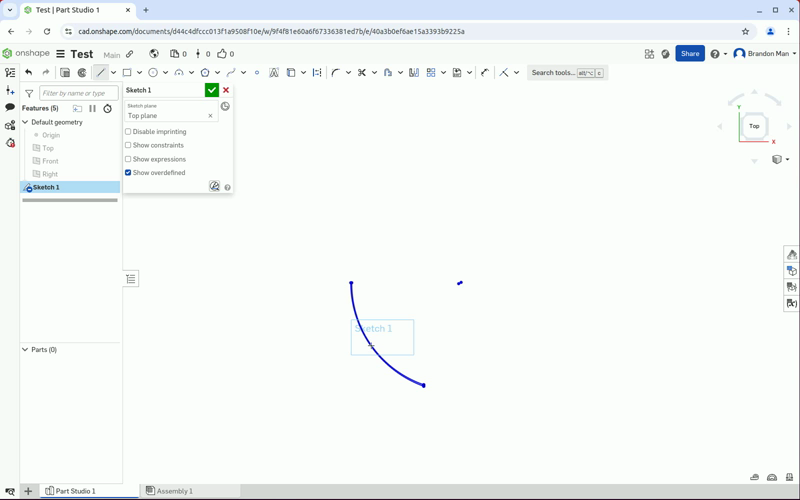
mouse_move(351, 282)
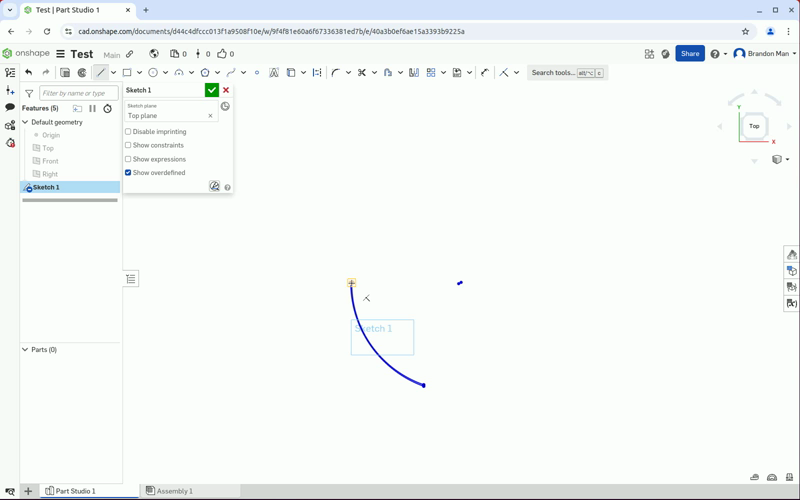
scroll(6)
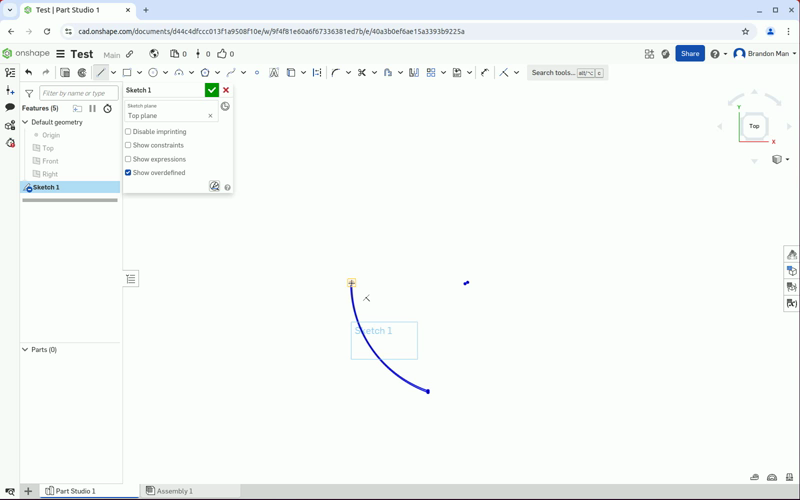
scroll(6)
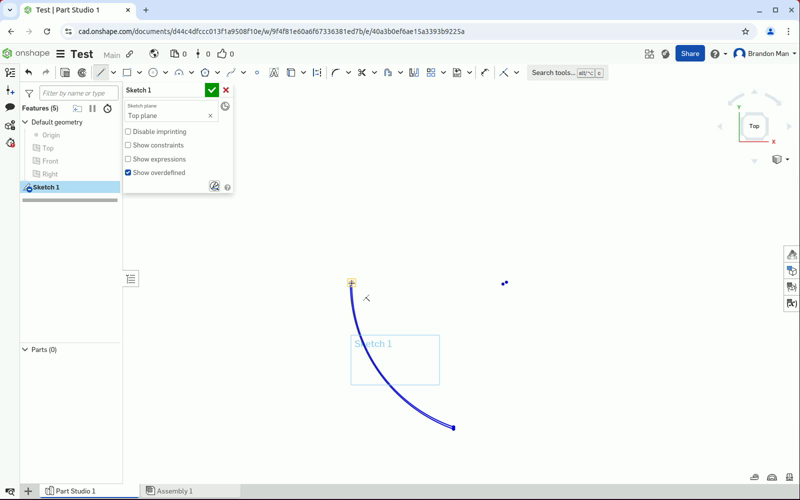
scroll(6)
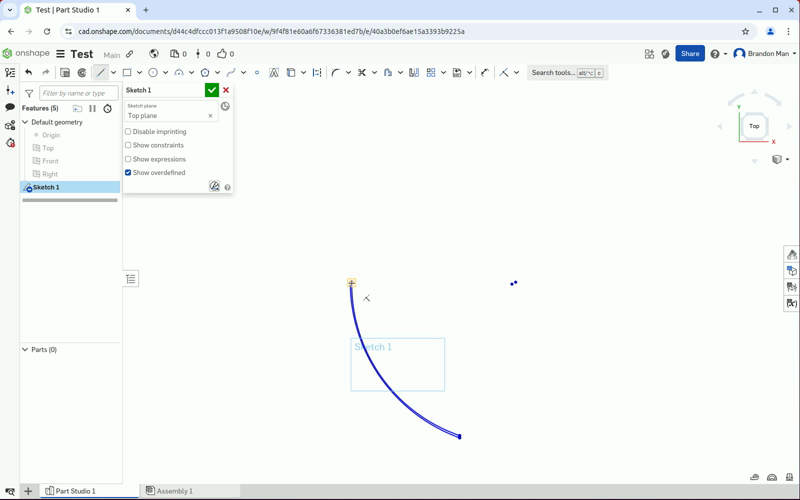
scroll(6)
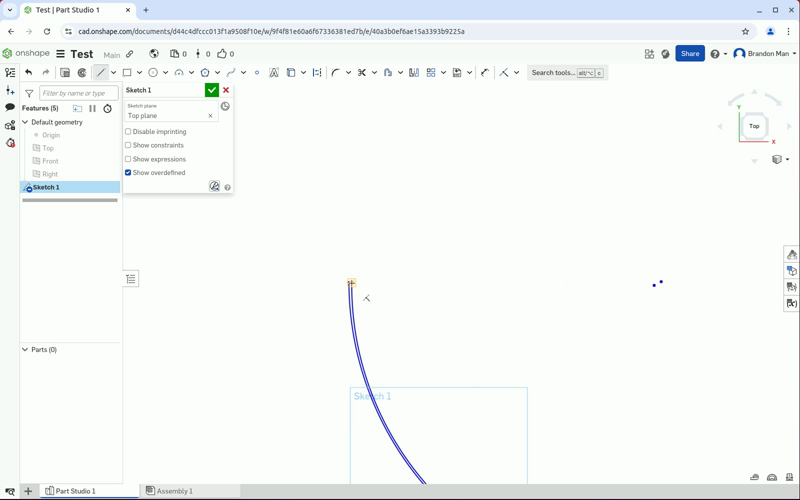
scroll(6)
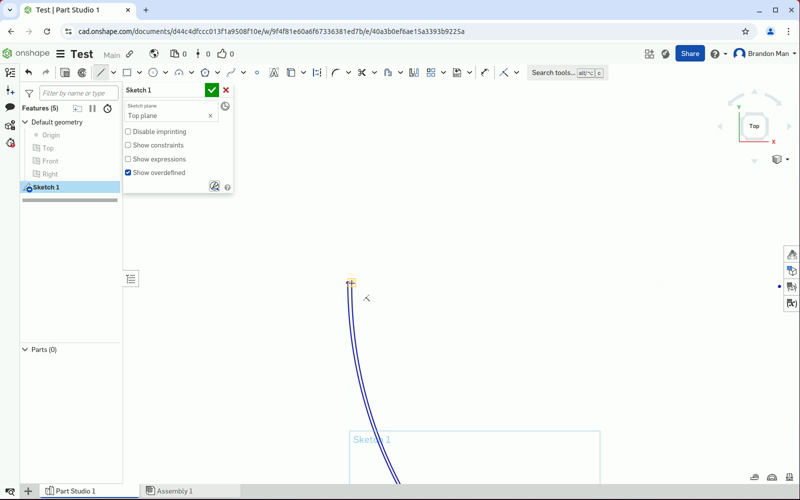
scroll(6)
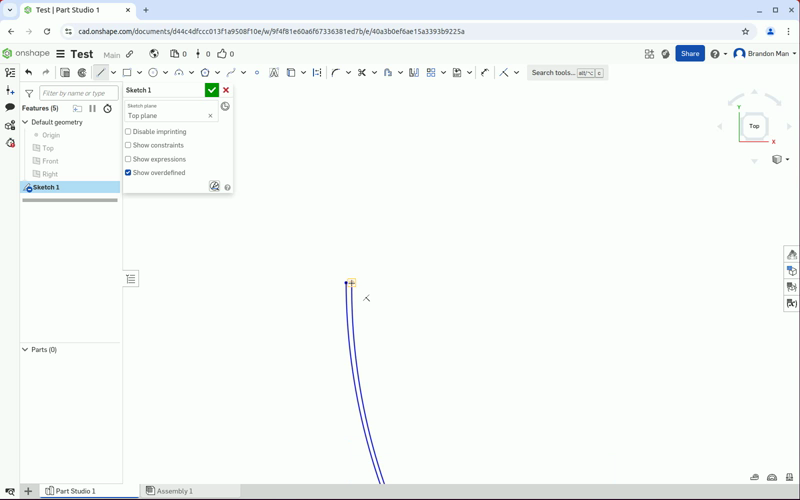
scroll(6)
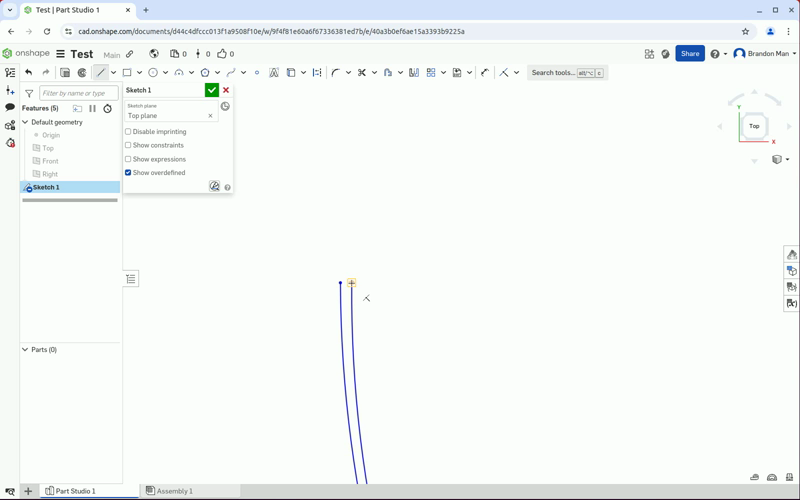
click(351, 282)
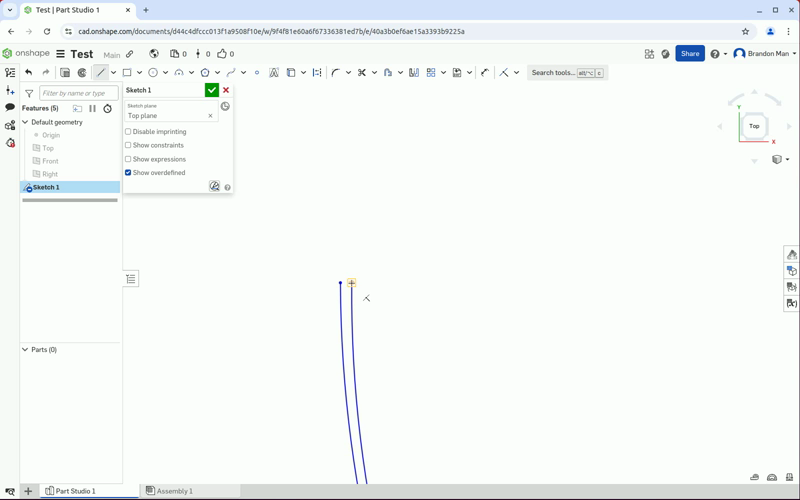
scroll(-6)
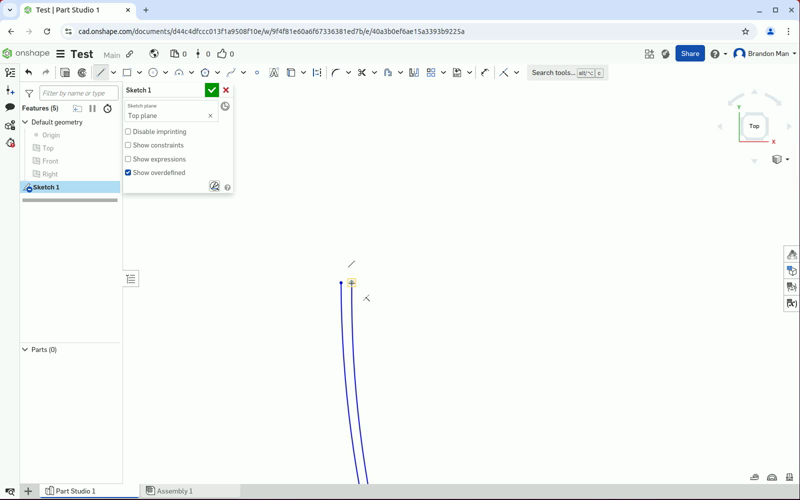
scroll(-6)
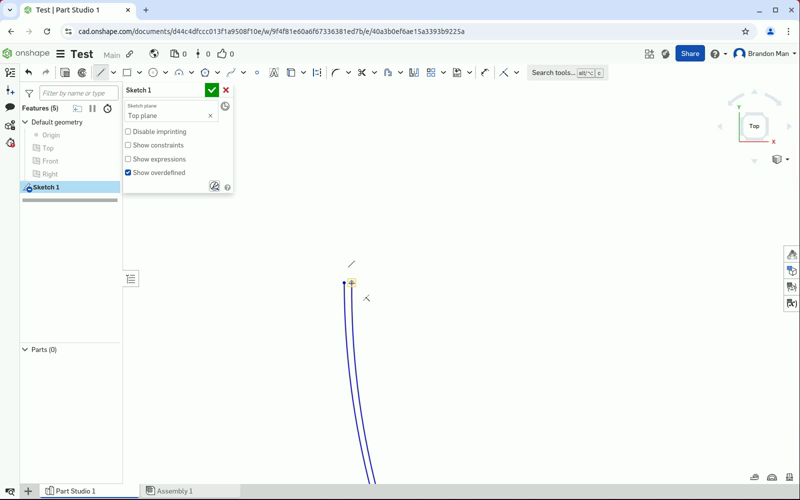
scroll(-6)
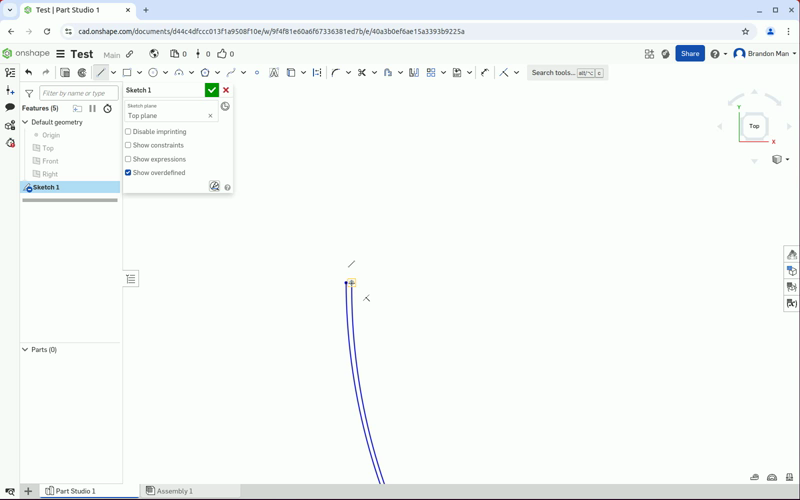
scroll(-6)
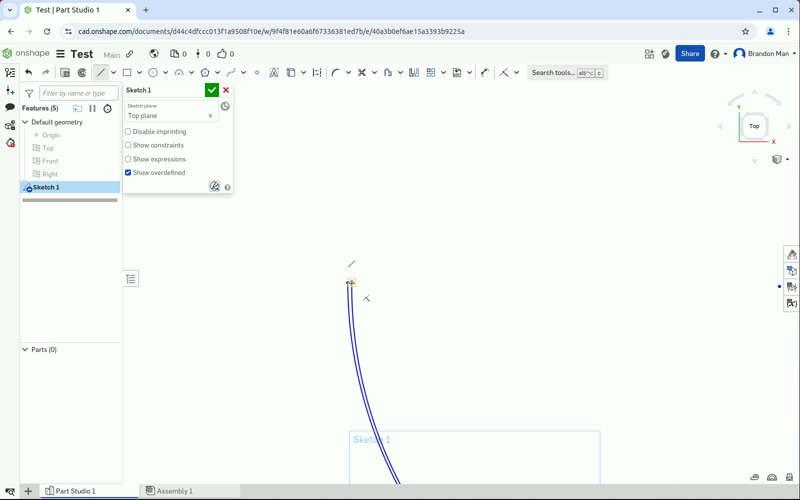
scroll(-6)
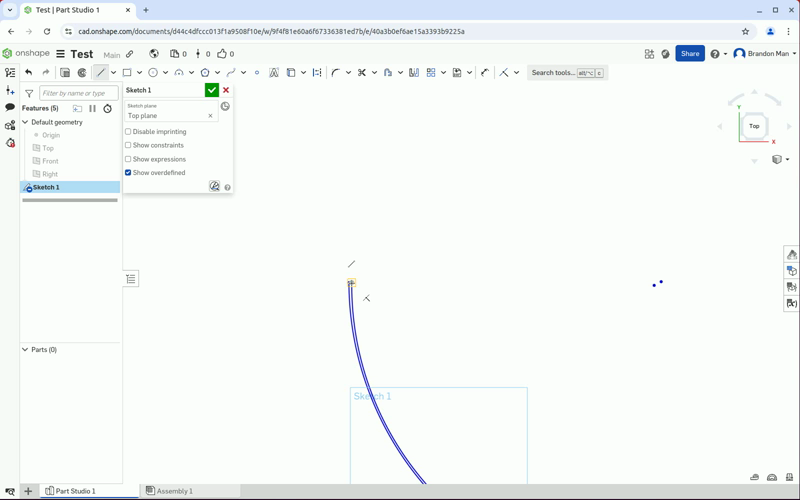
scroll(-6)
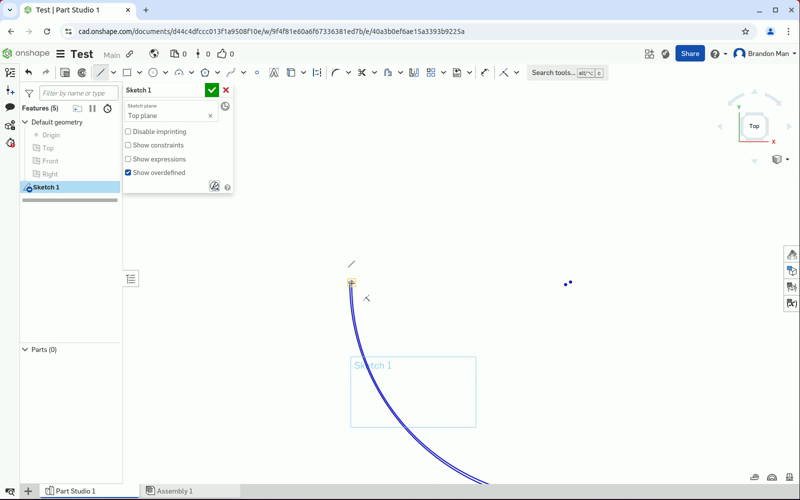
scroll(-6)
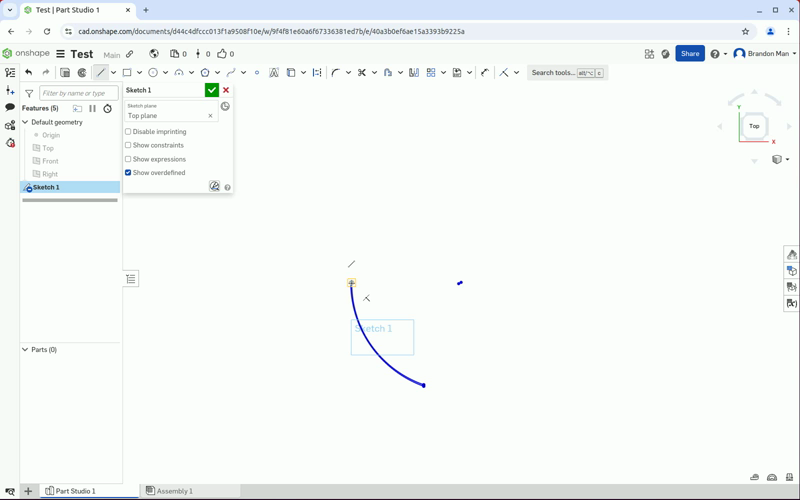
mouse_move(381, 282)
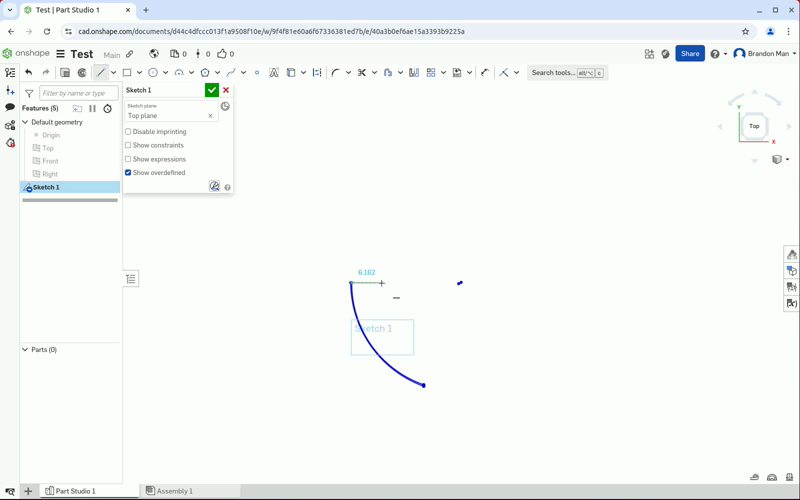
key_down(shift)
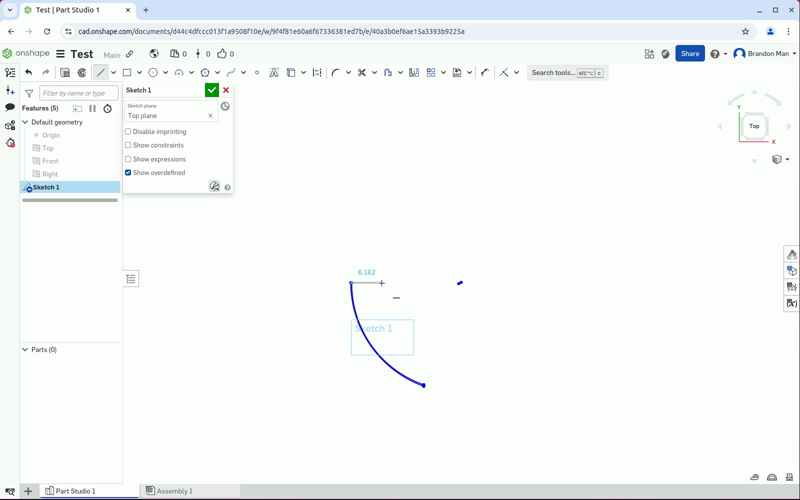
mouse_move(350, 282)
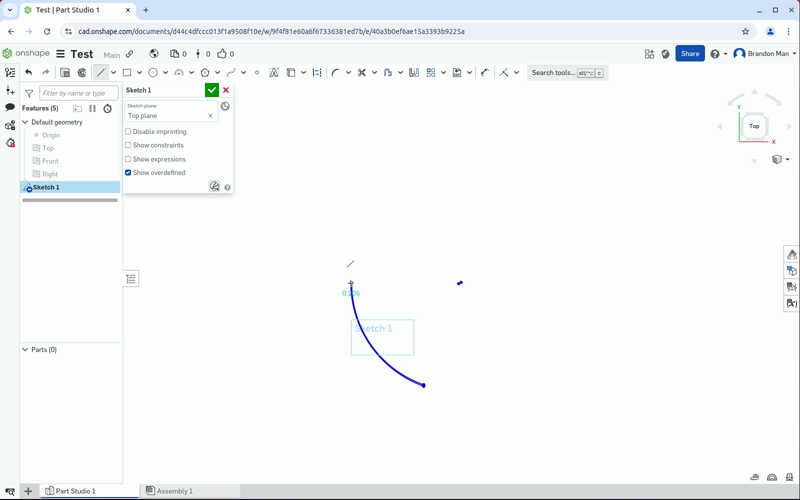
scroll(6)
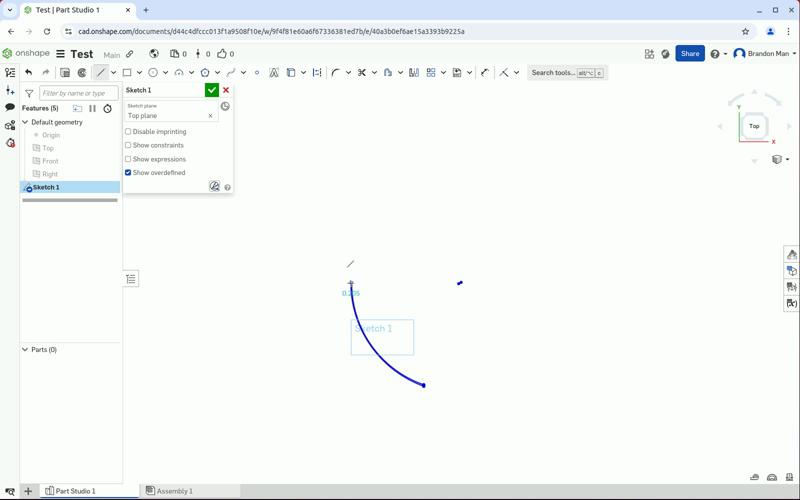
scroll(6)
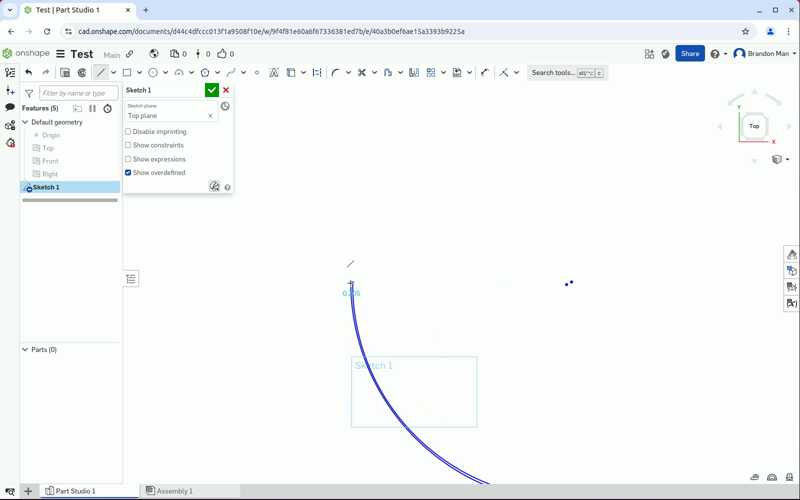
scroll(6)
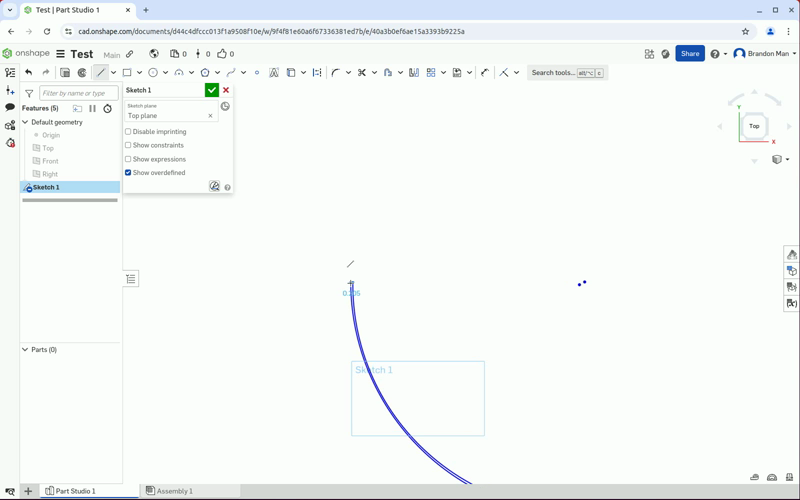
scroll(6)
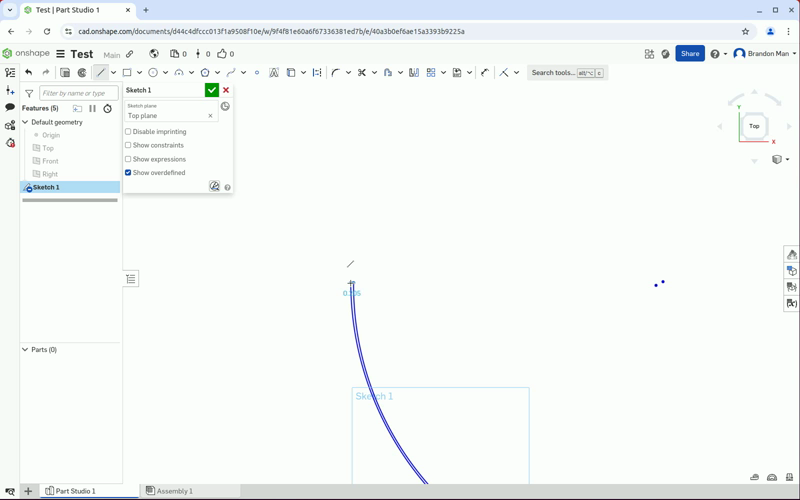
scroll(6)
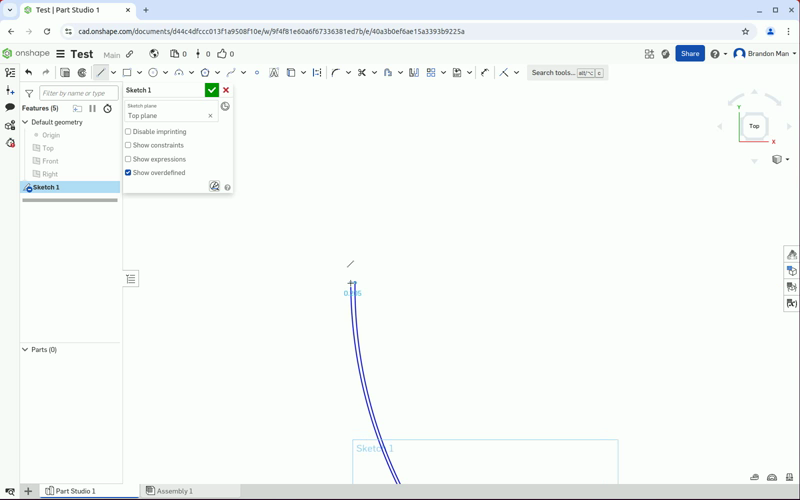
scroll(6)
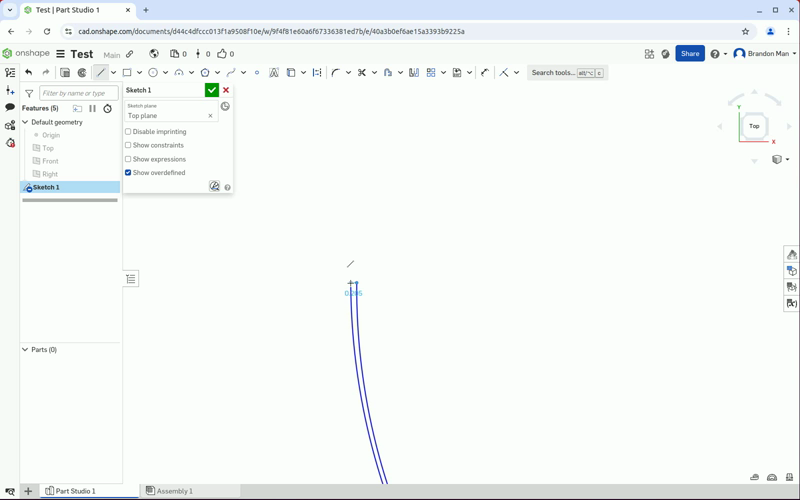
scroll(6)
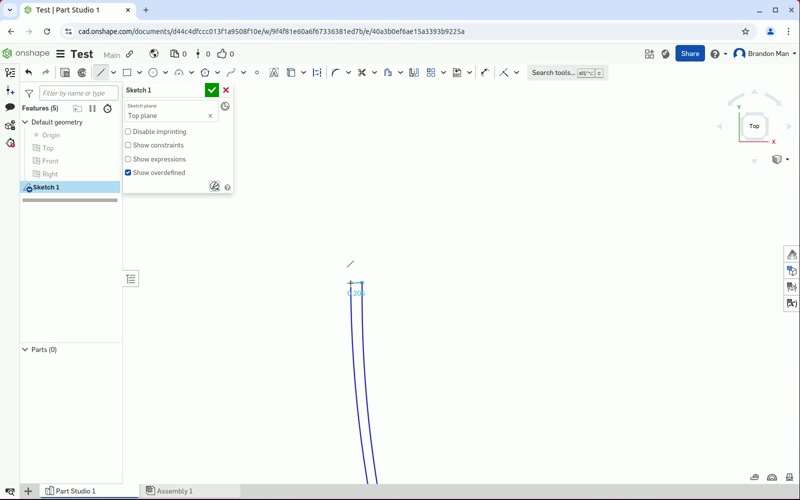
key_up(shift)
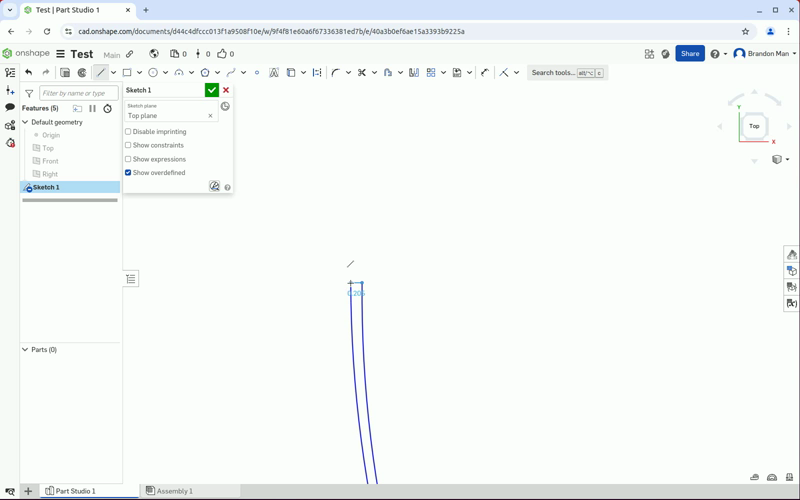
click(350, 282)
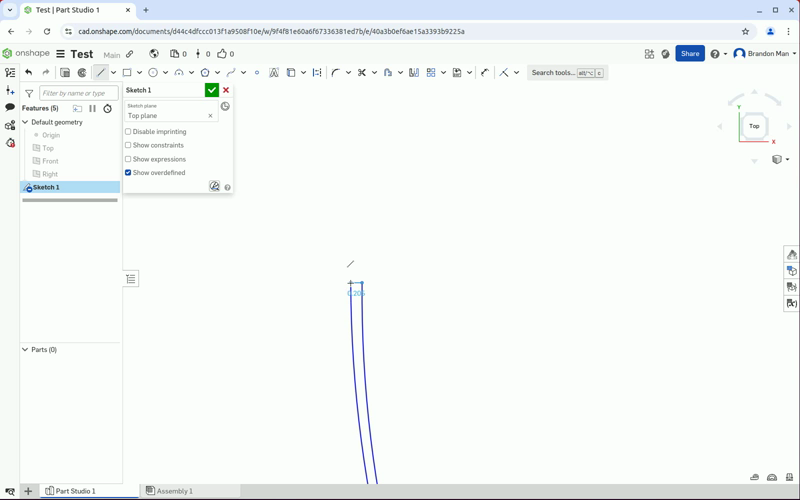
scroll(-6)
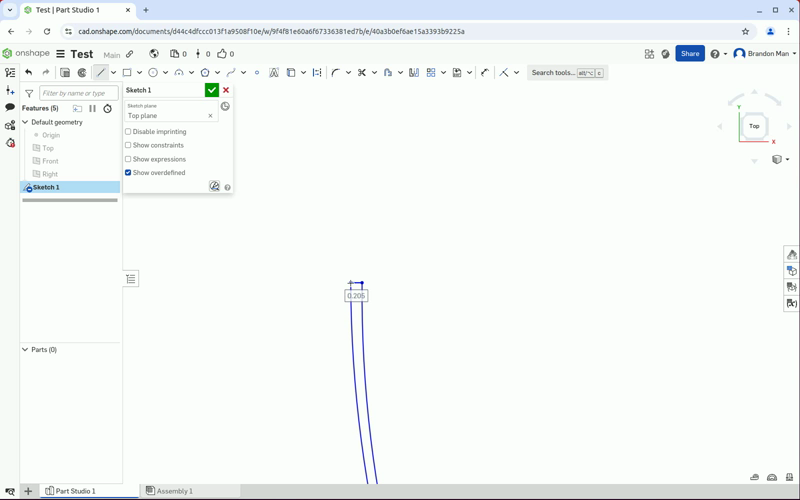
scroll(-6)
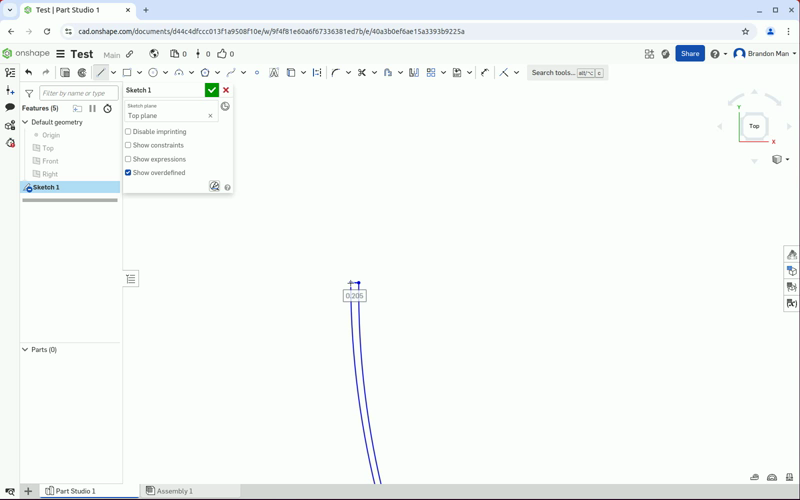
scroll(-6)
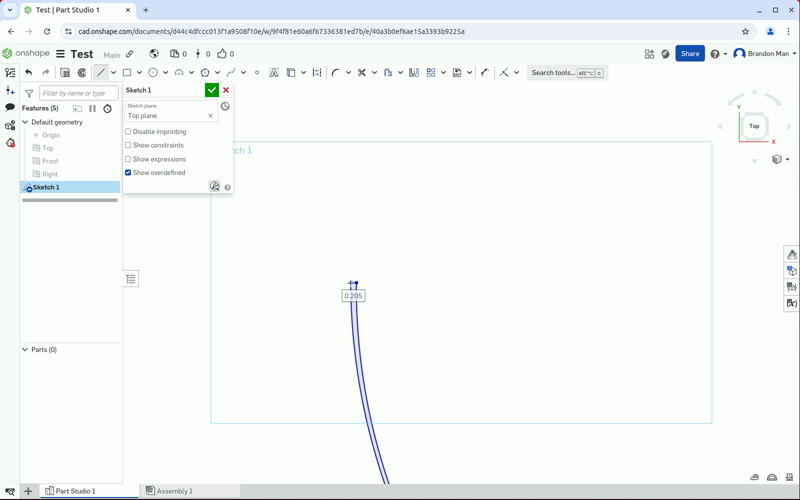
scroll(-6)
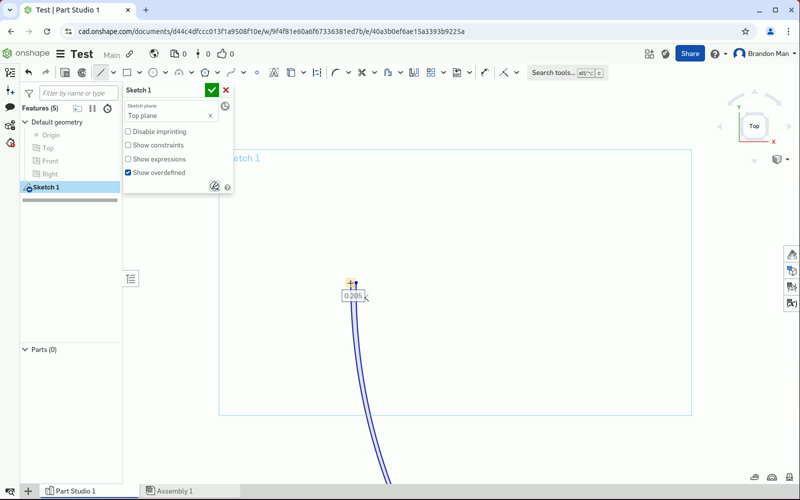
scroll(-6)
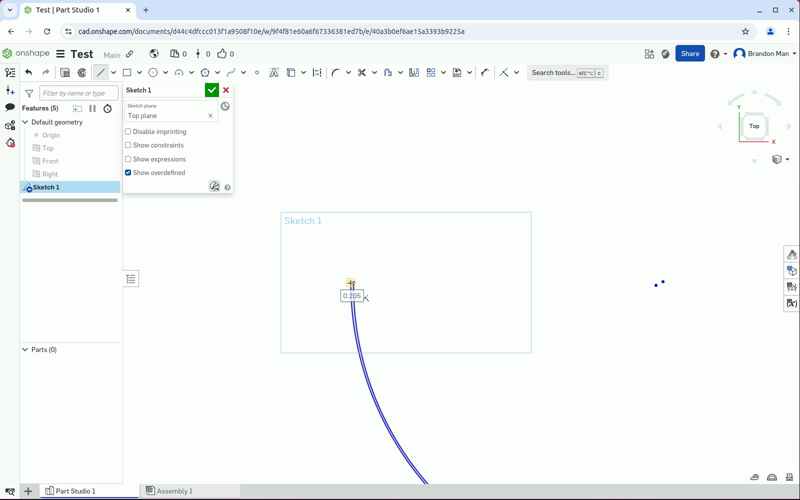
scroll(-6)
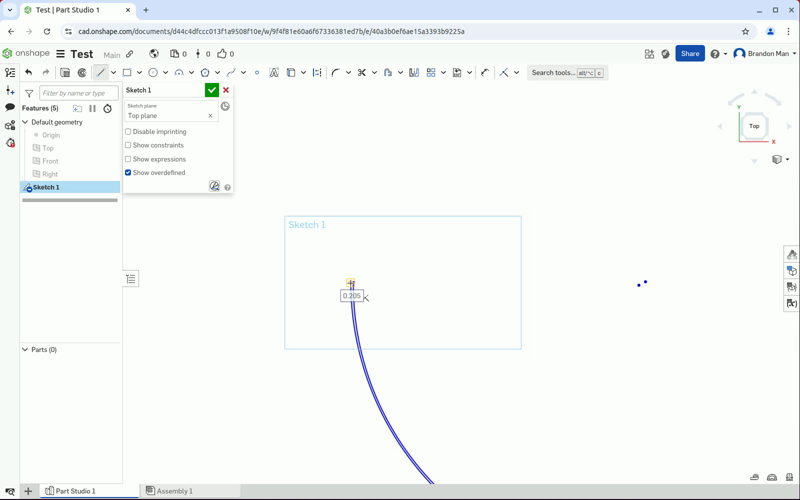
scroll(-6)
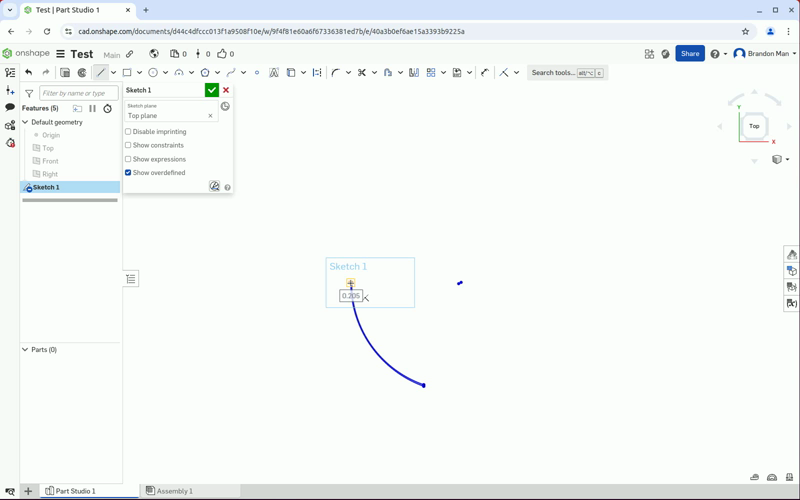
key(esc)
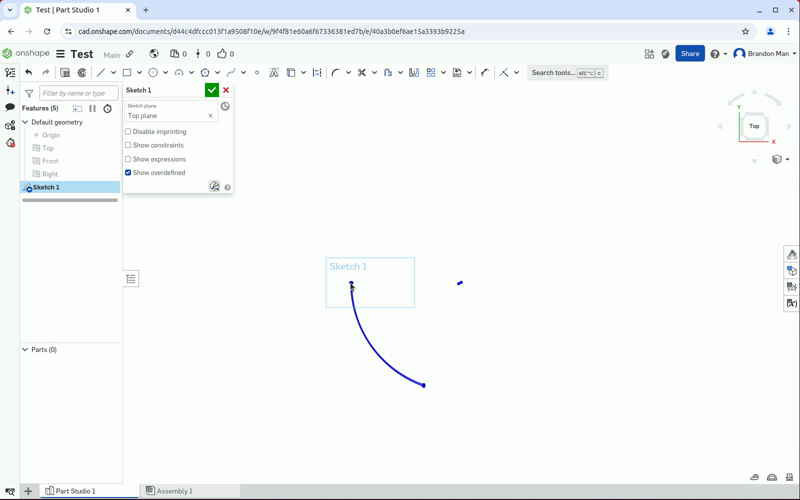
mouse_move(360, 326)
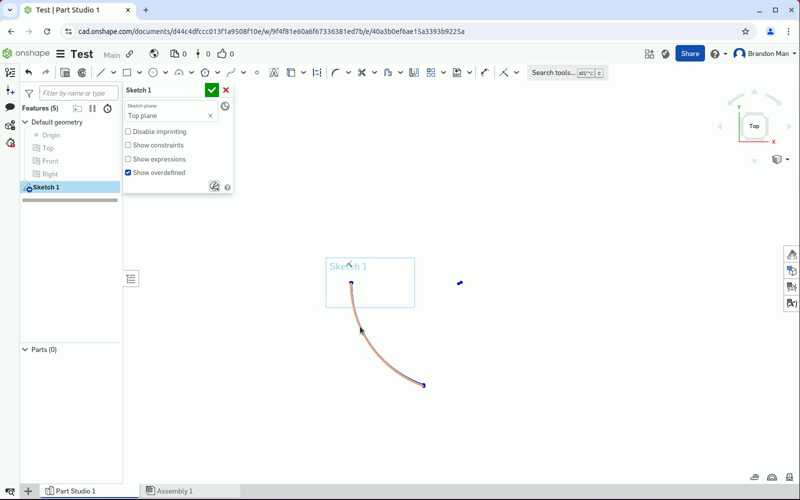
scroll(6)
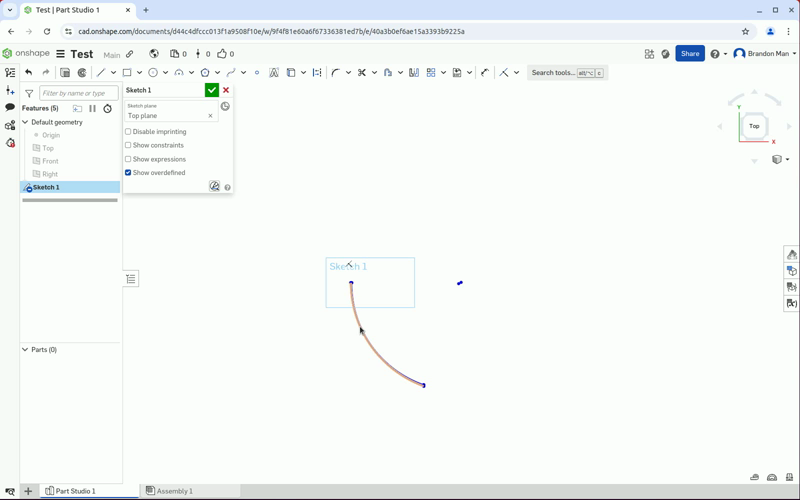
scroll(6)
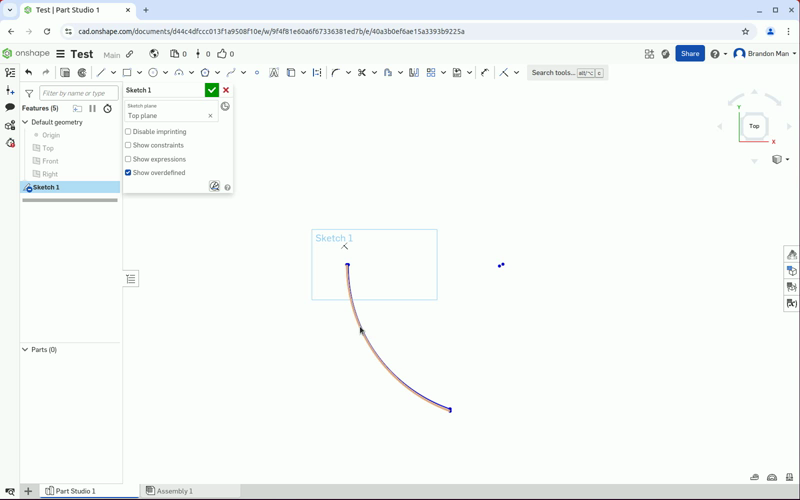
scroll(6)
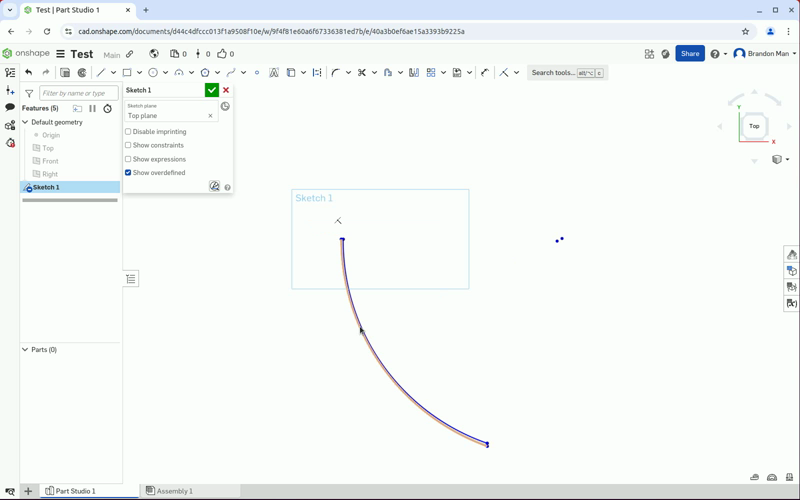
scroll(6)
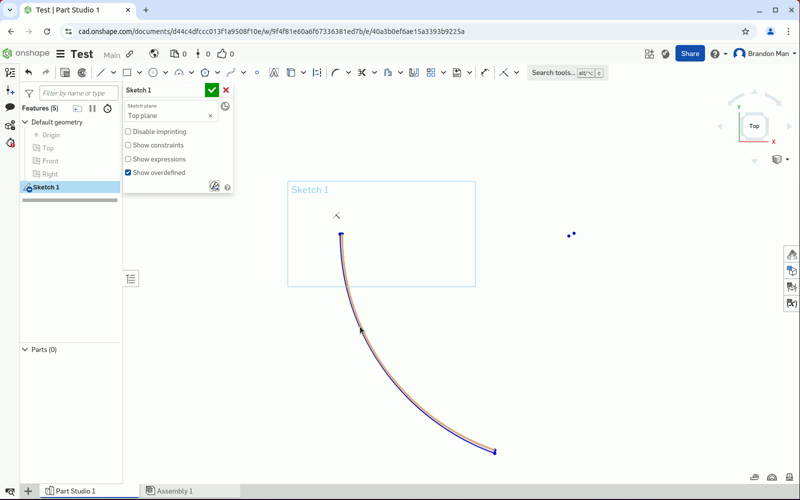
scroll(6)
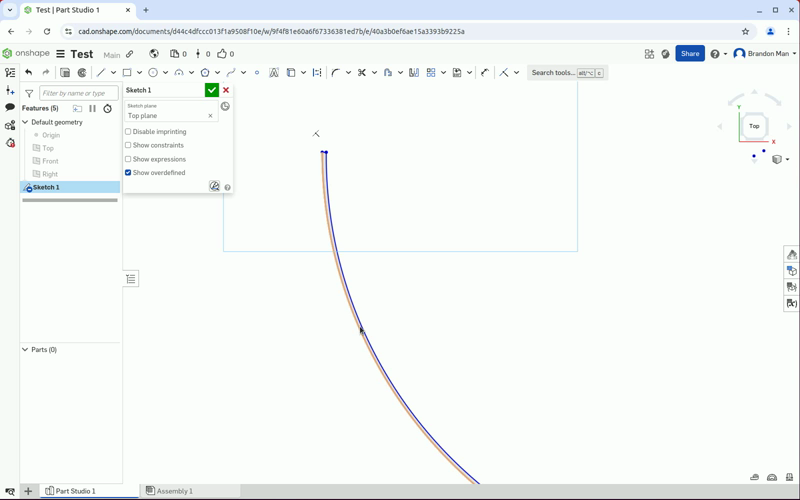
scroll(6)
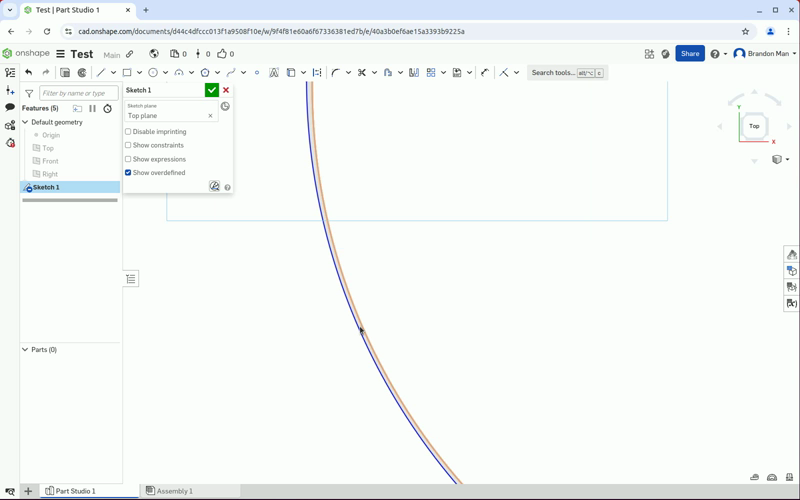
scroll(6)
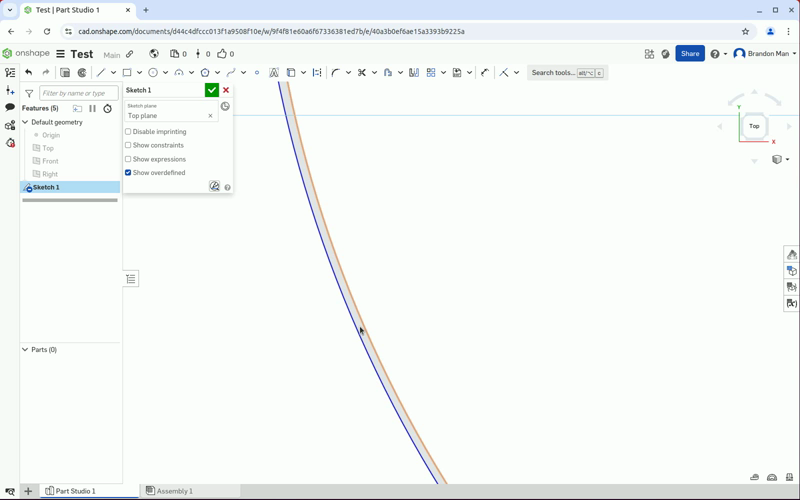
click(360, 326)
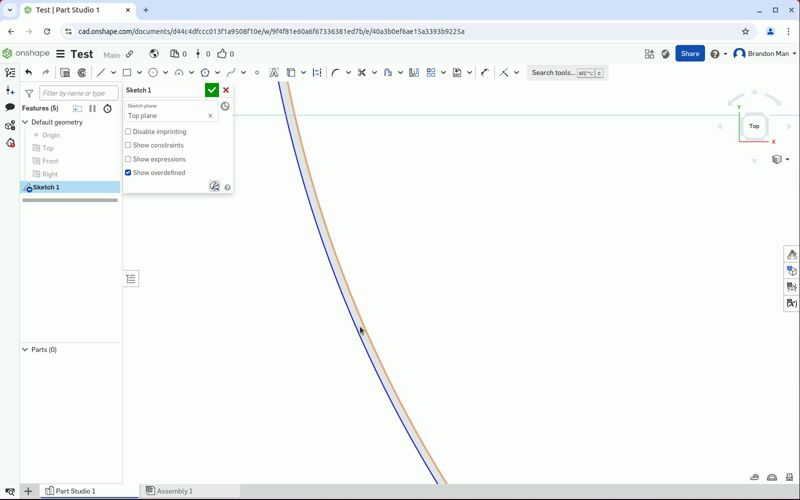
scroll(-6)
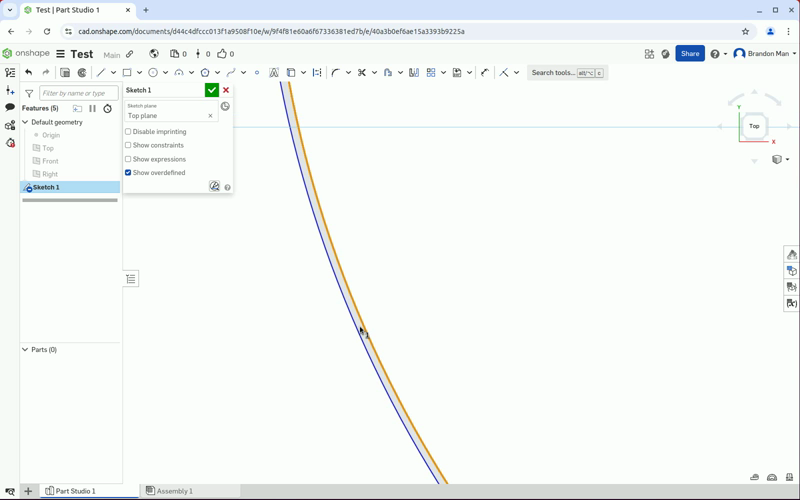
scroll(-6)
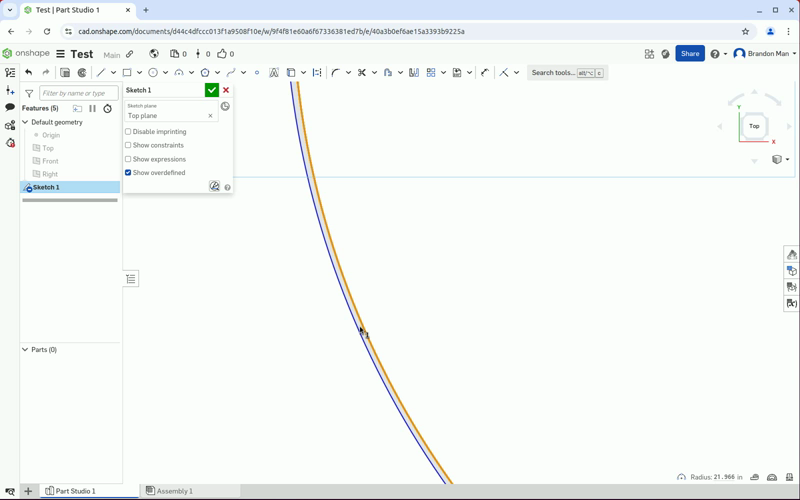
scroll(-6)
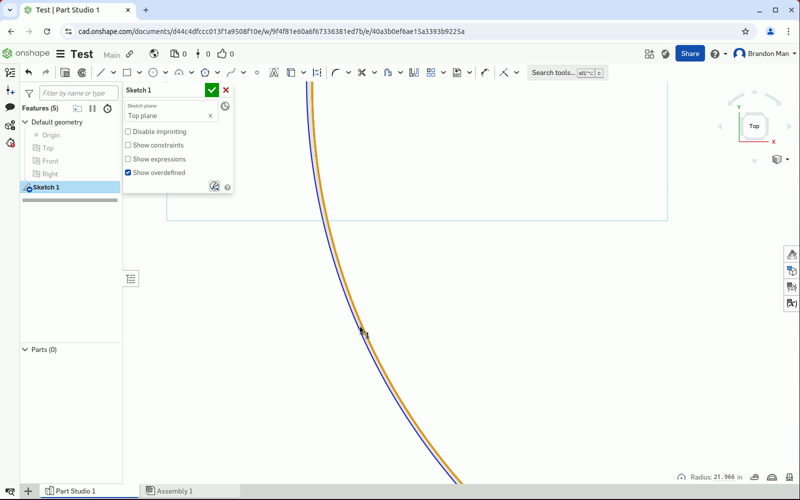
scroll(-6)
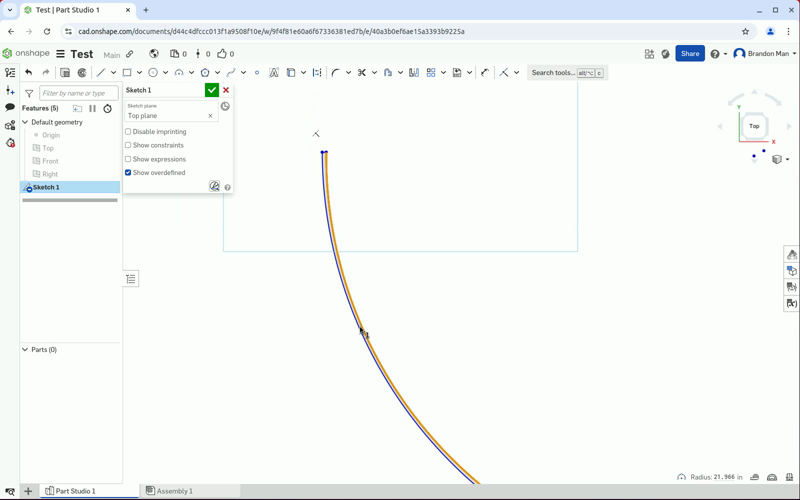
scroll(-6)
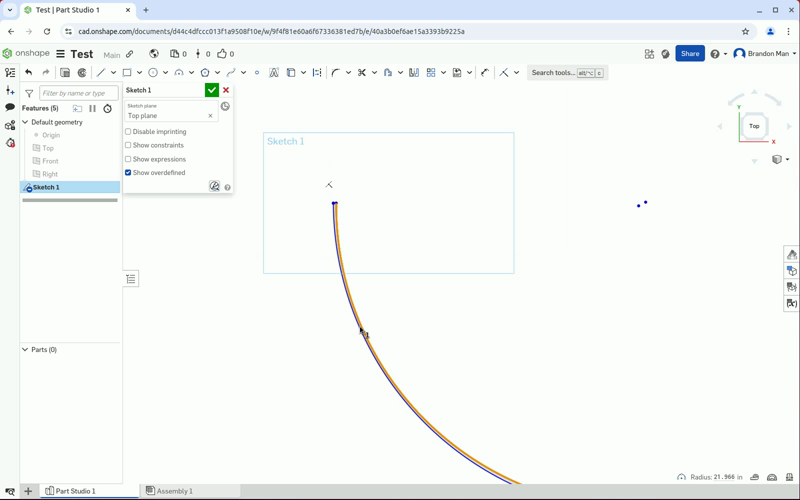
scroll(-6)
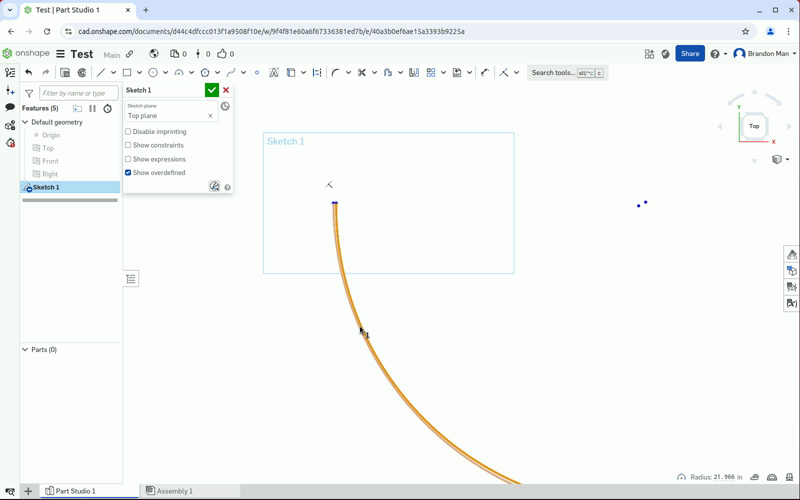
scroll(-6)
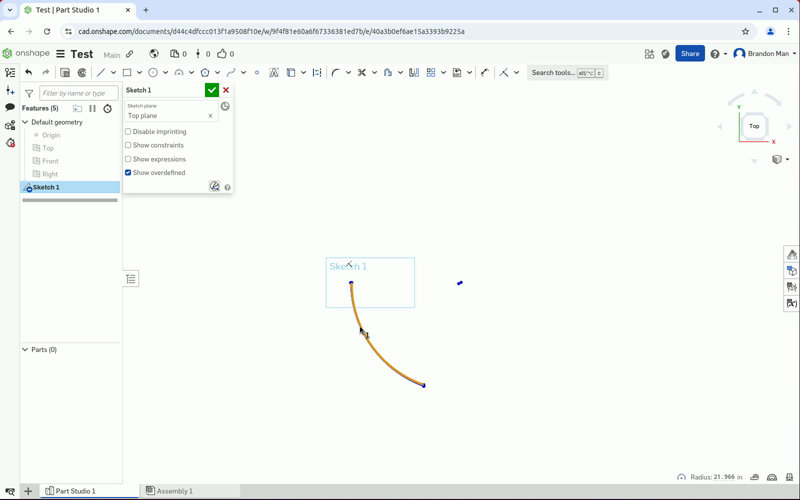
mouse_move(73, 352)
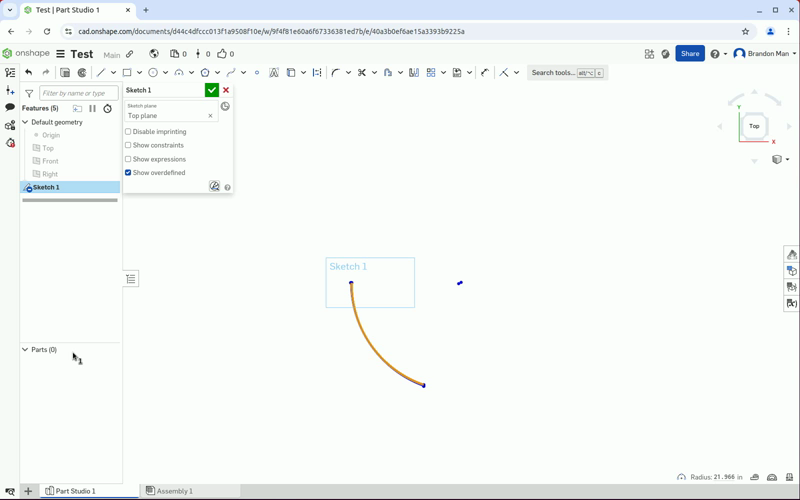
key(shift+y)
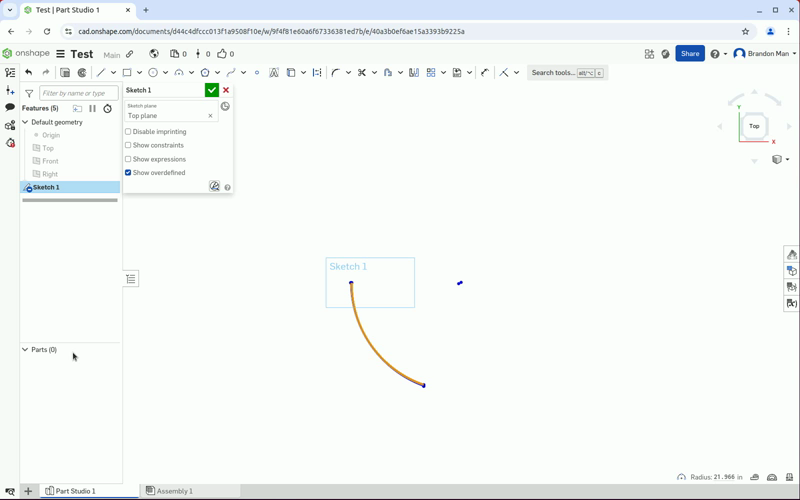
key(shift+e)
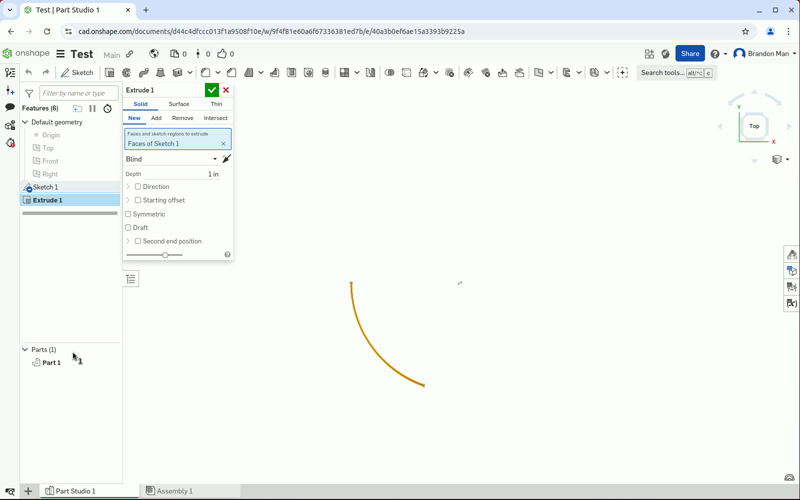
mouse_move(143, 106)
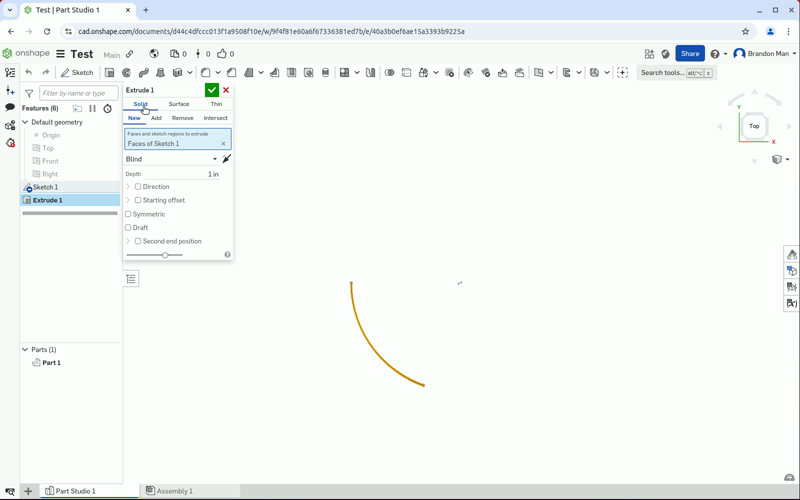
click(143, 106)
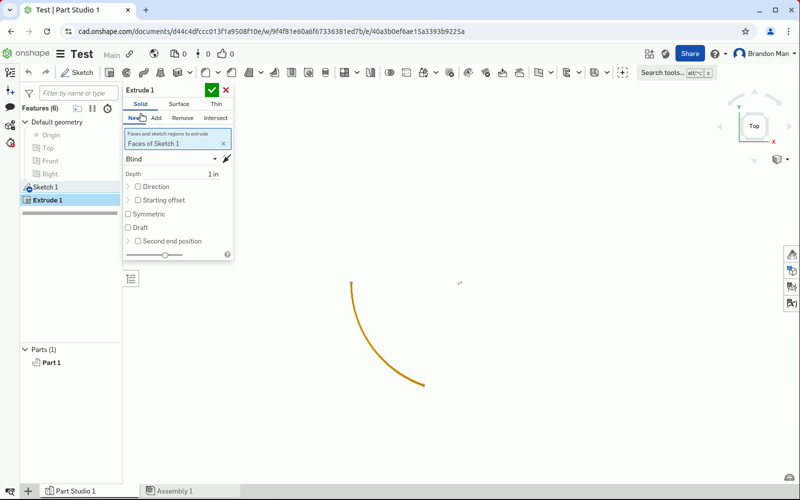
mouse_move(137, 120)
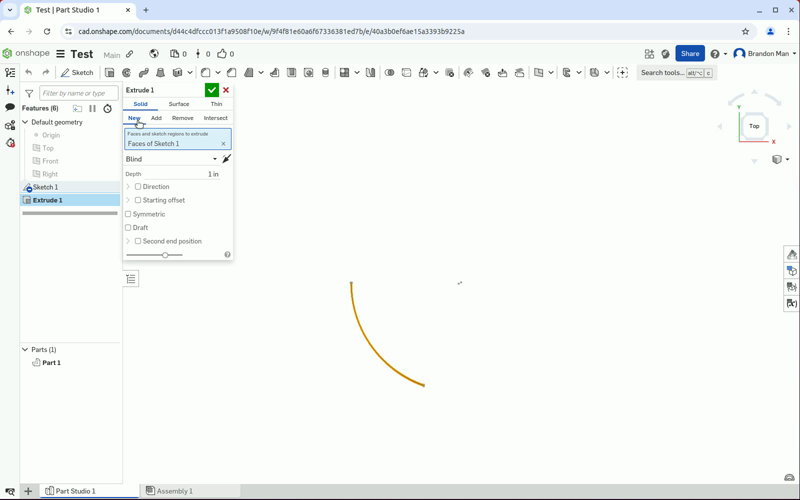
click(137, 120)
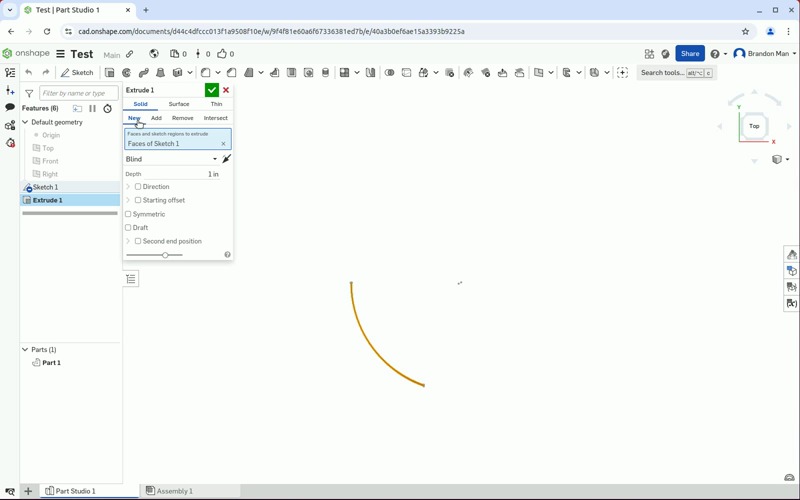
key(tab, 4)
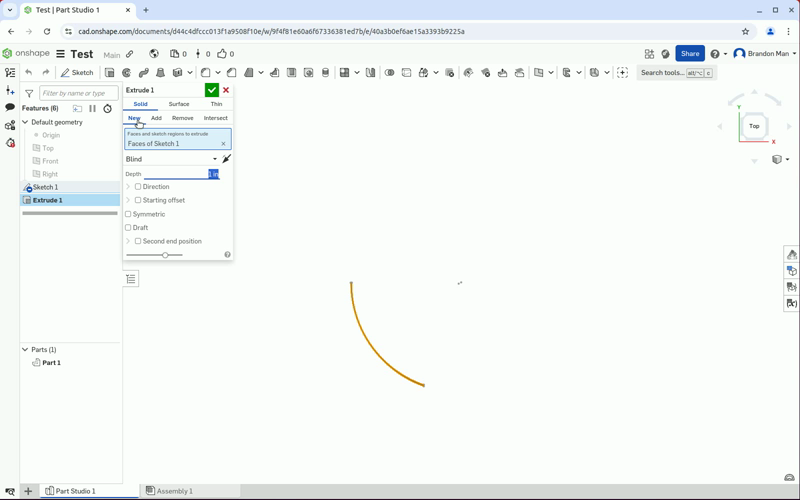
text(5.536)
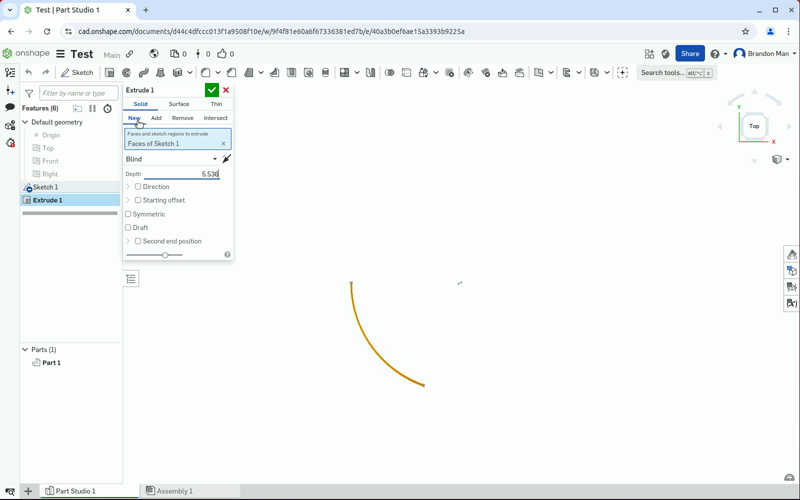
key(enter)
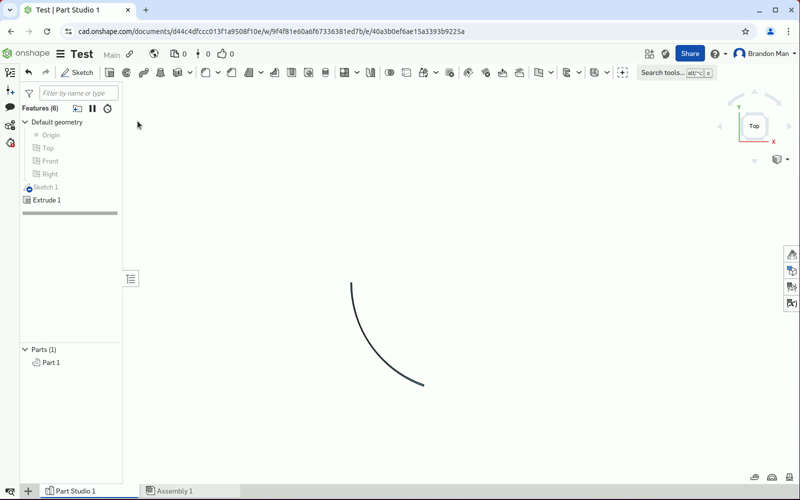
key(shift+h)
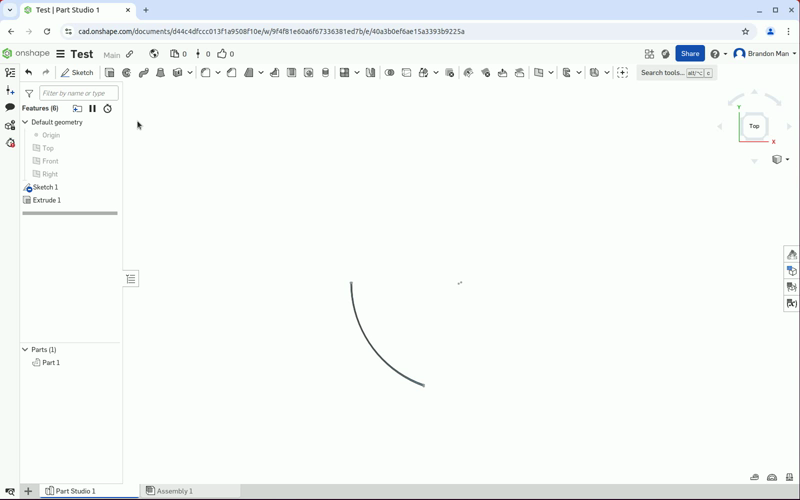
key(shift+h)
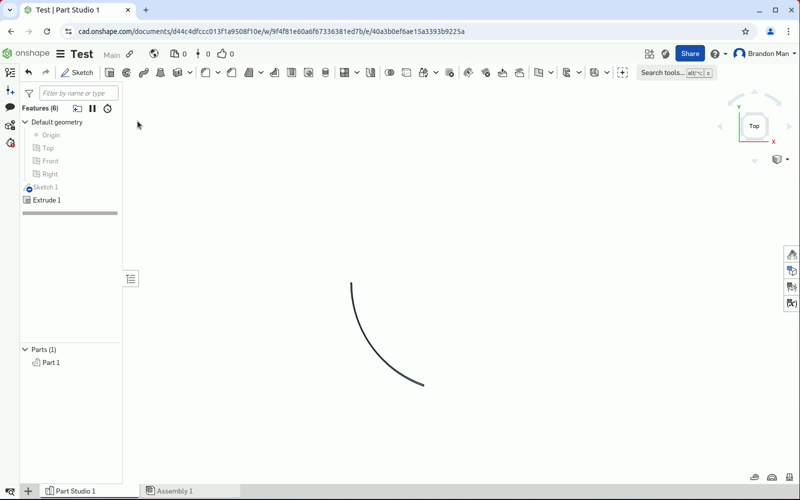
mouse_move(73, 189)
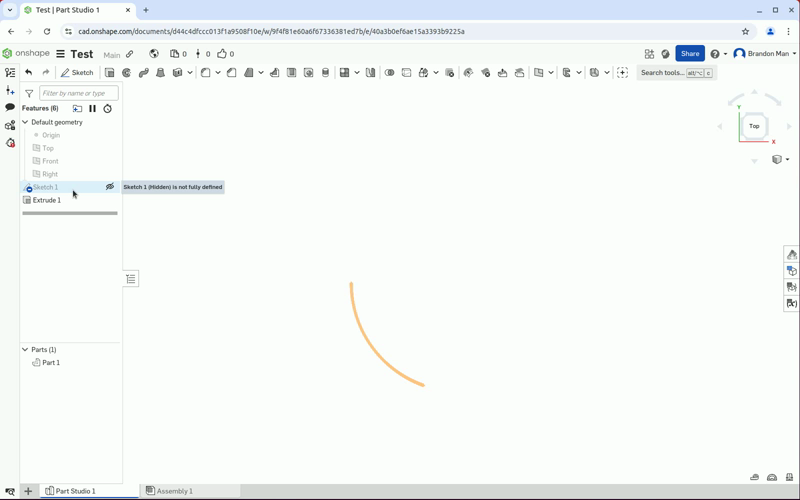
click(73, 189)
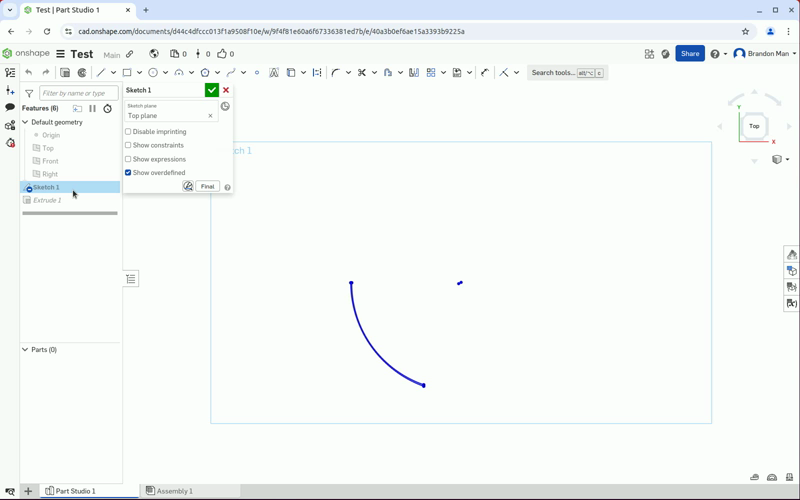
mouse_move(229, 92)
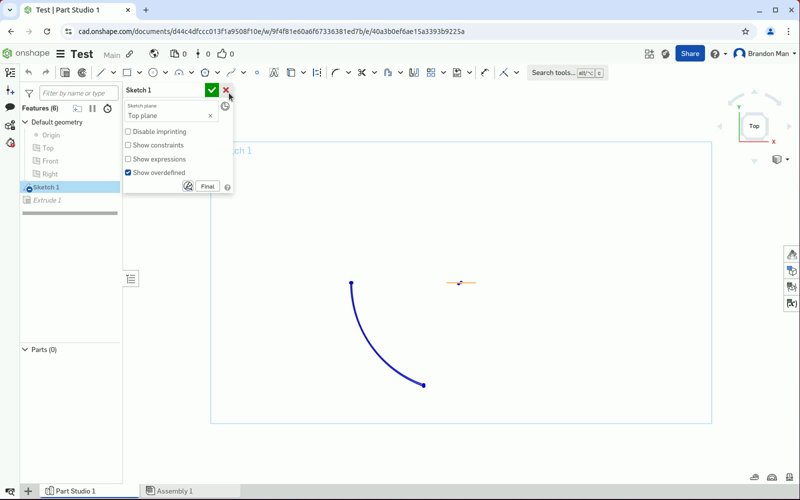
click(229, 92)
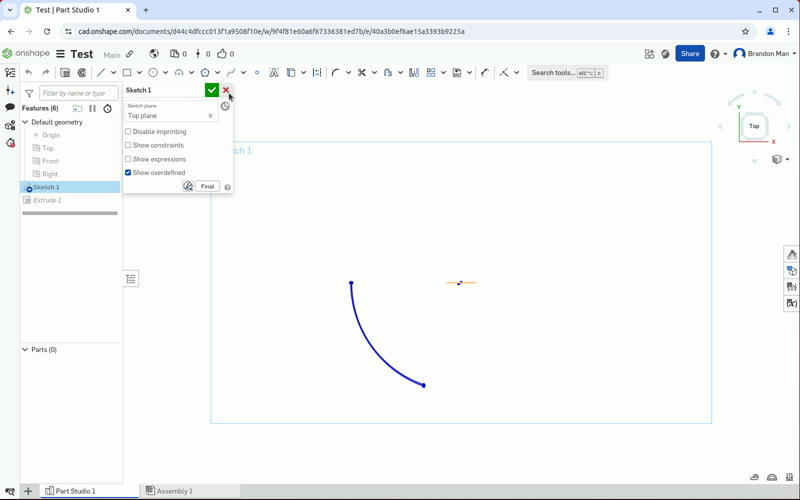
key(shift+s)
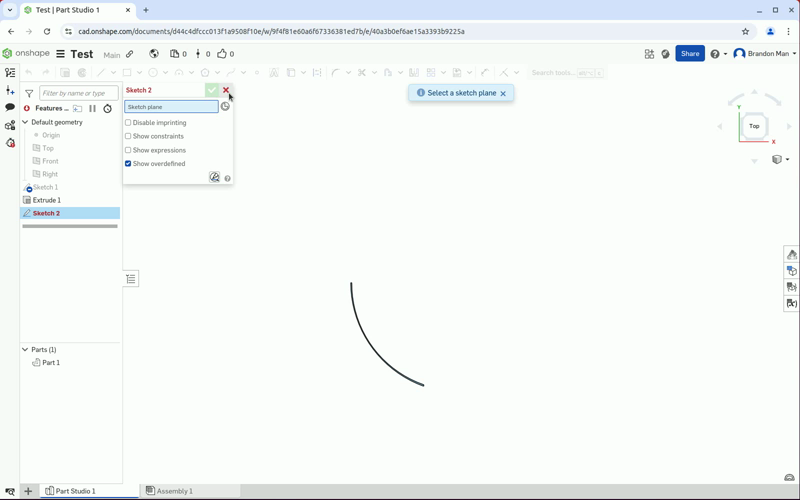
mouse_move(73, 150)
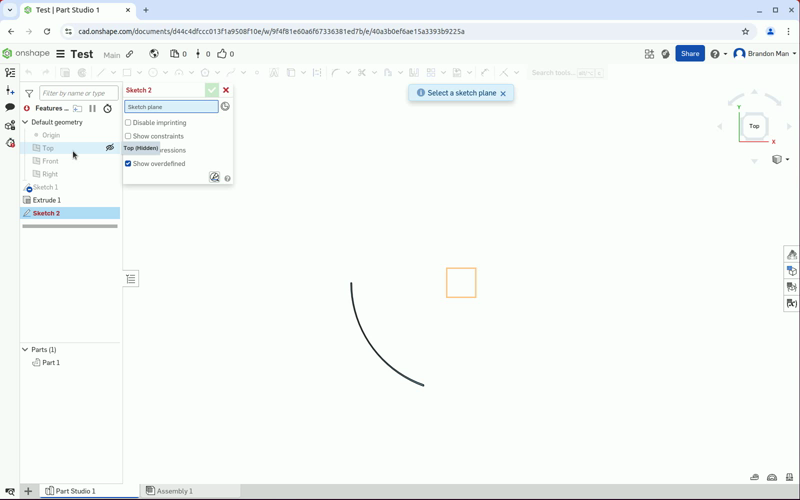
click(73, 150)
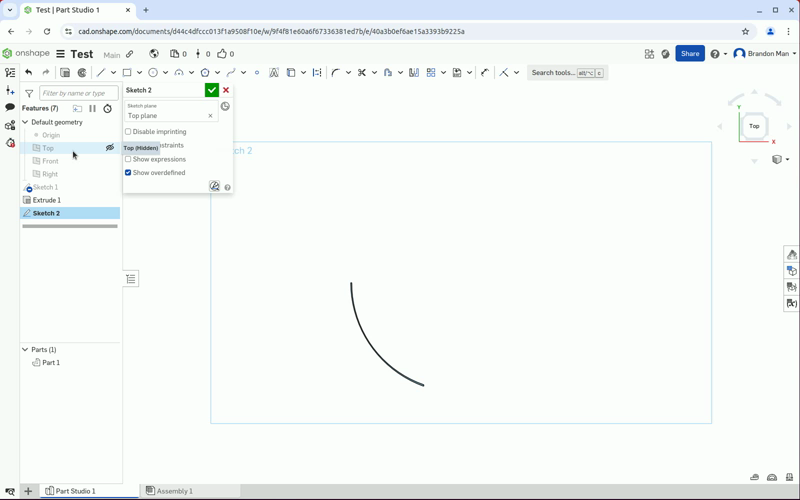
mouse_move(73, 352)
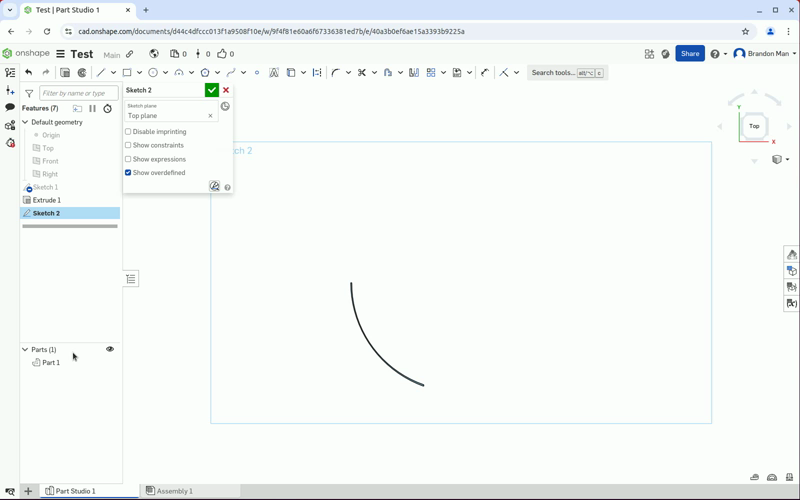
key(y)
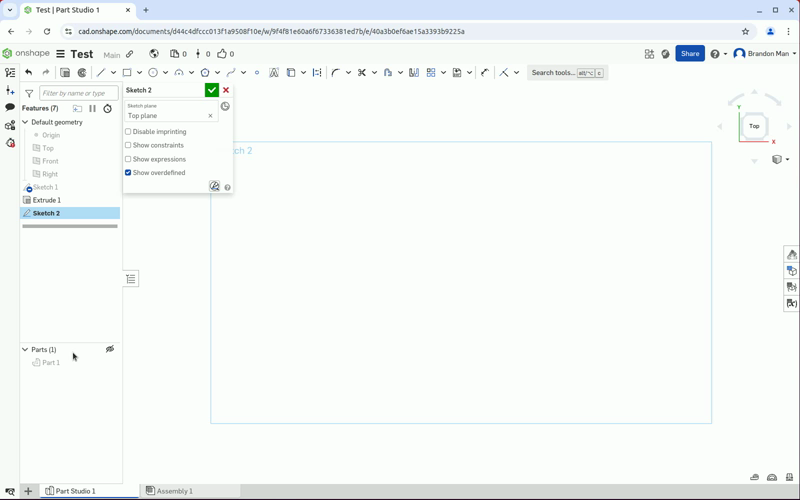
key(l)
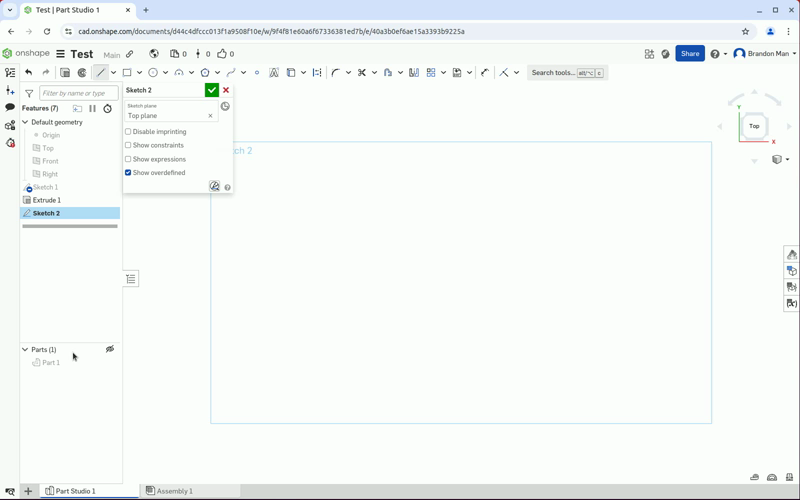
key_down(shift)
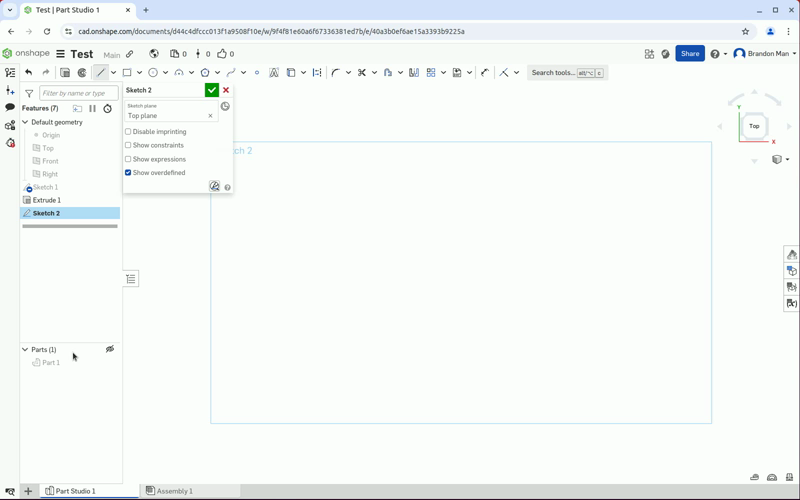
mouse_move(423, 386)
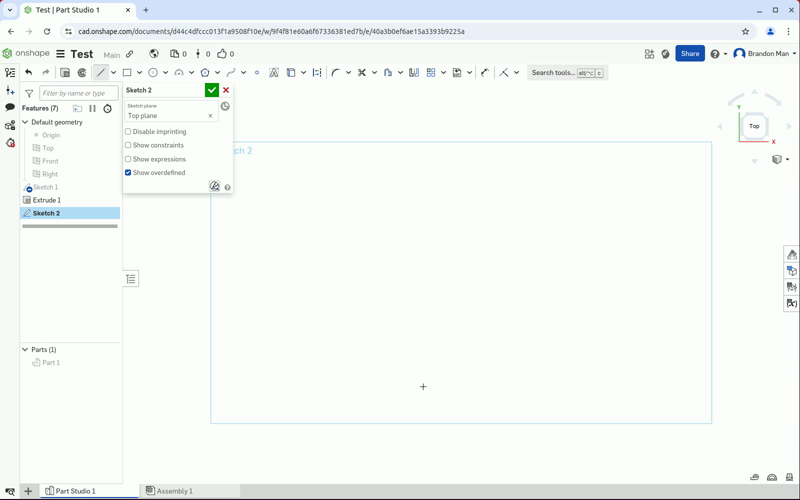
click(423, 386)
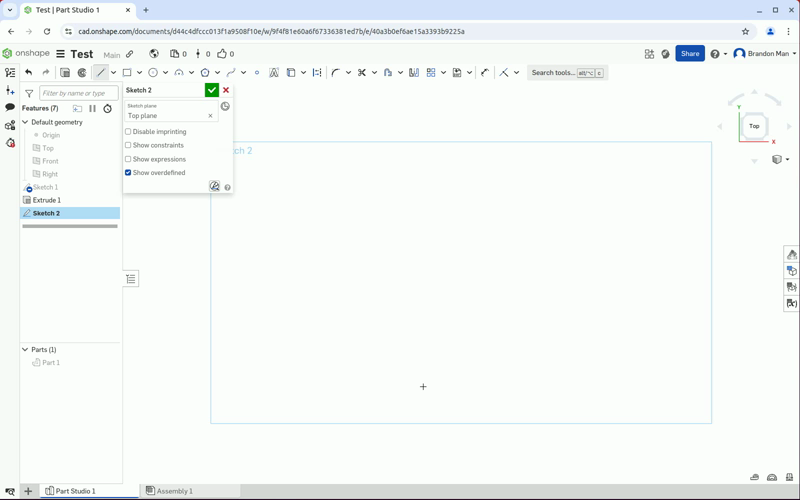
key_up(shift)
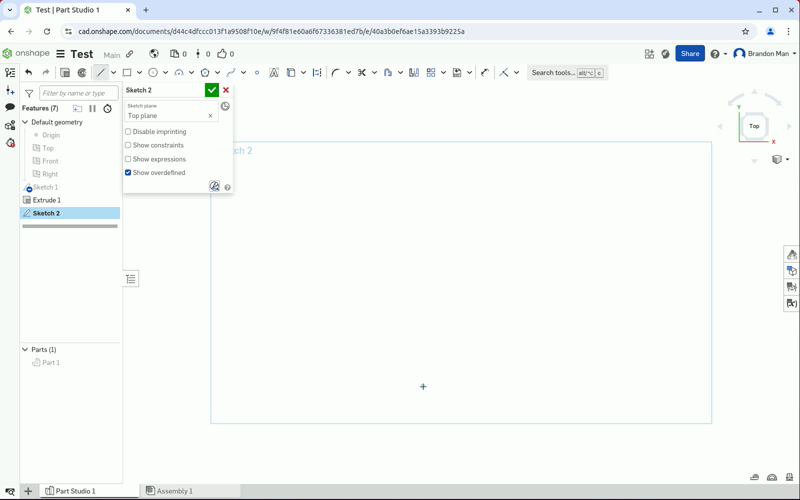
key_down(shift)
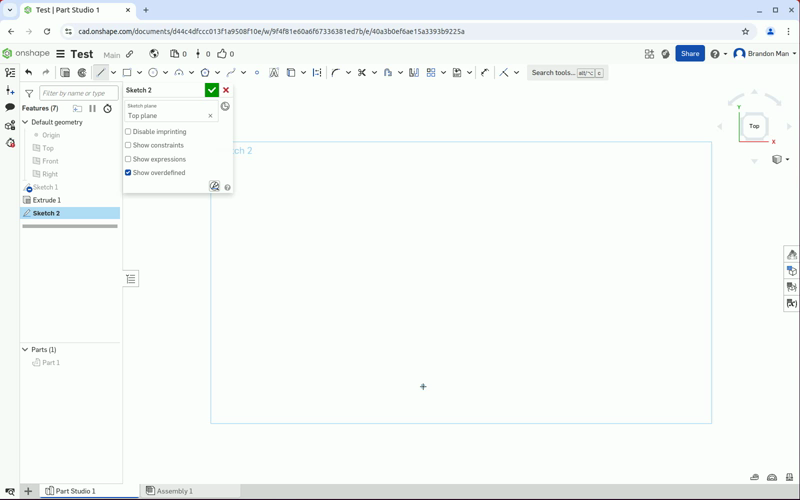
mouse_move(453, 386)
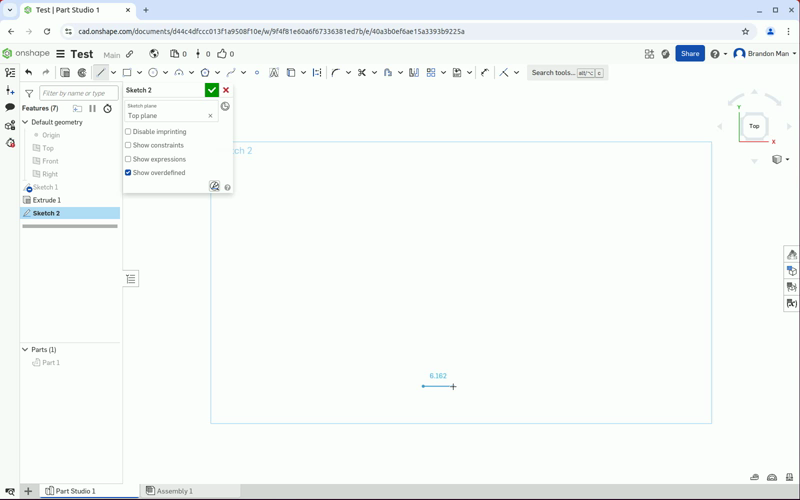
mouse_move(452, 395)
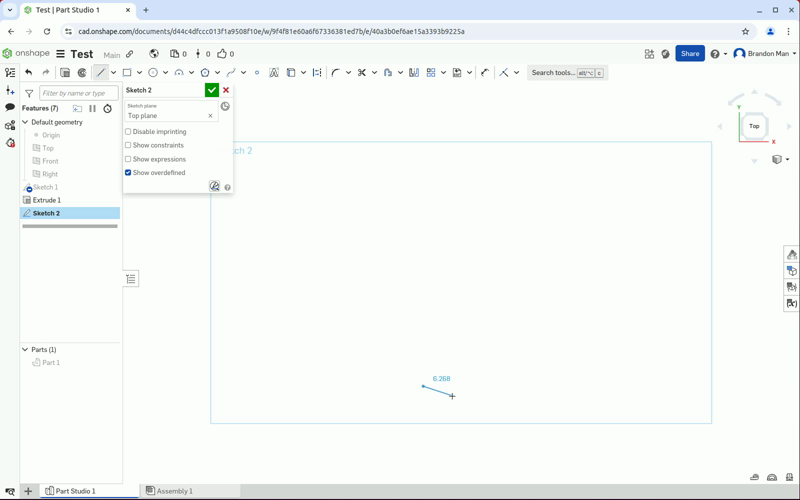
click(452, 395)
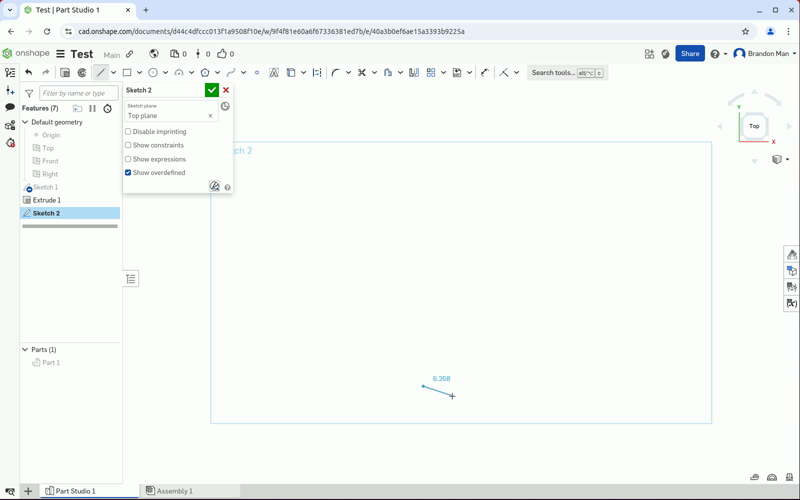
key_up(shift)
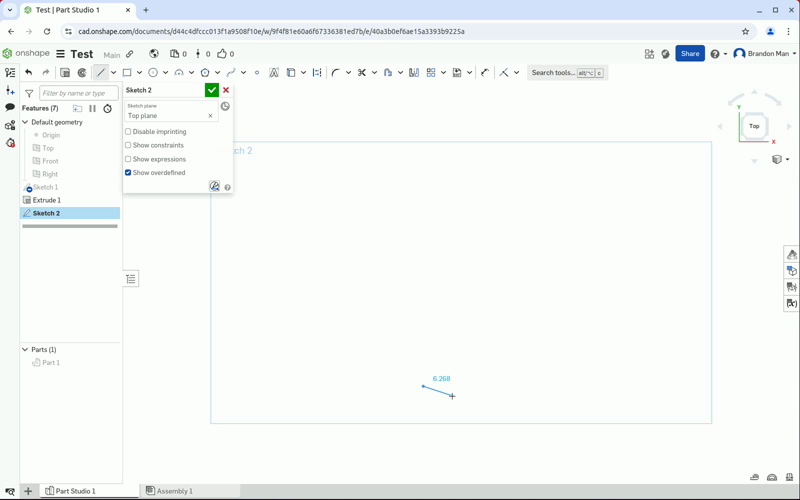
key_down(shift)
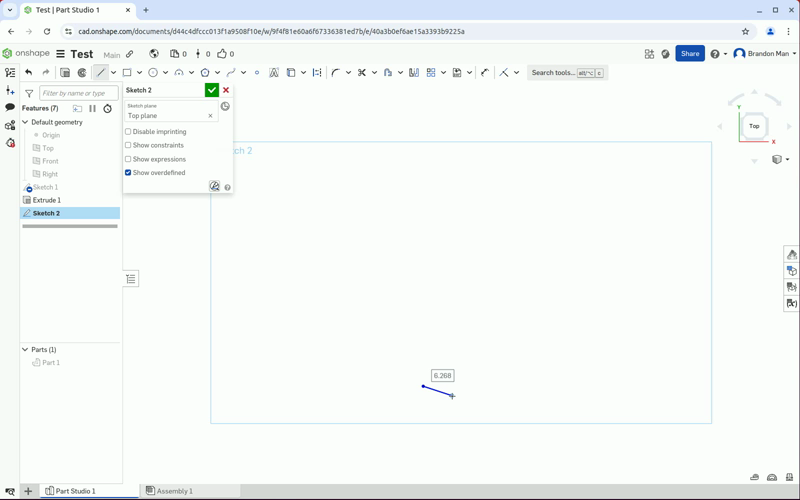
mouse_move(482, 395)
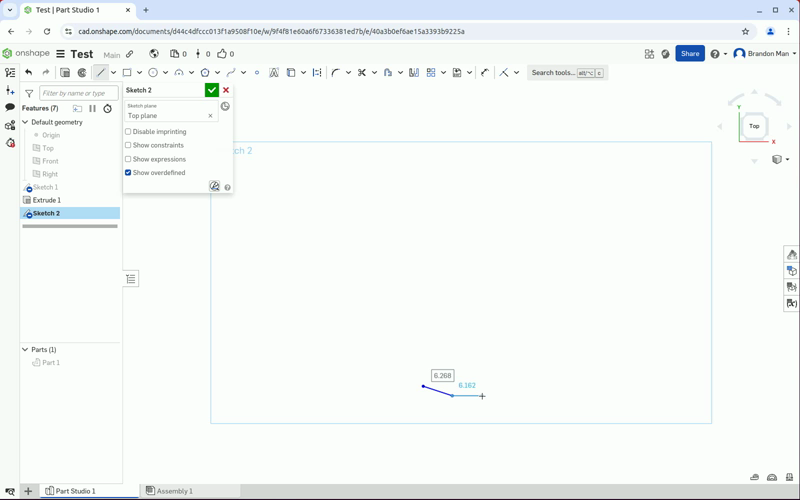
mouse_move(452, 394)
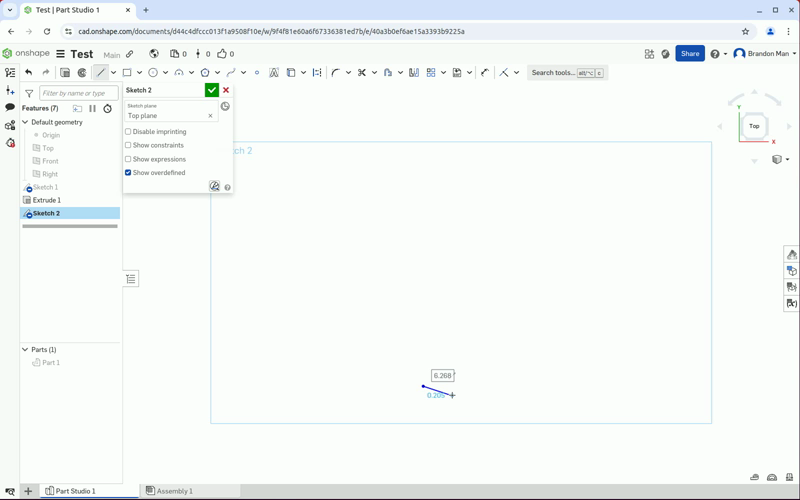
scroll(6)
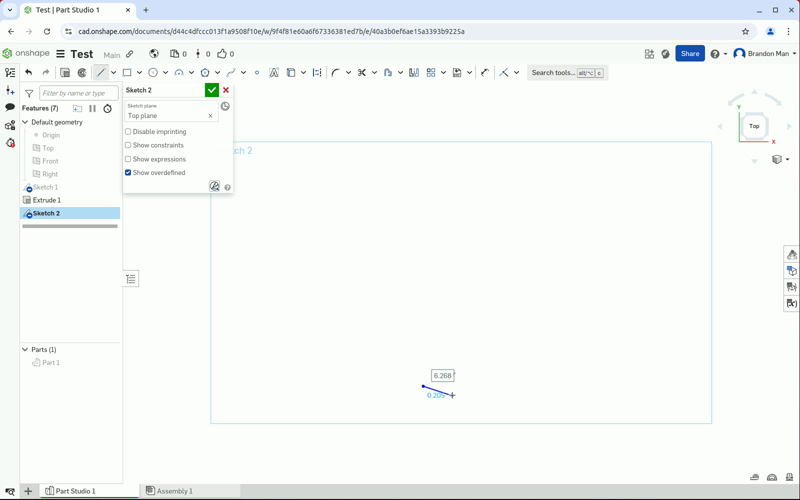
scroll(6)
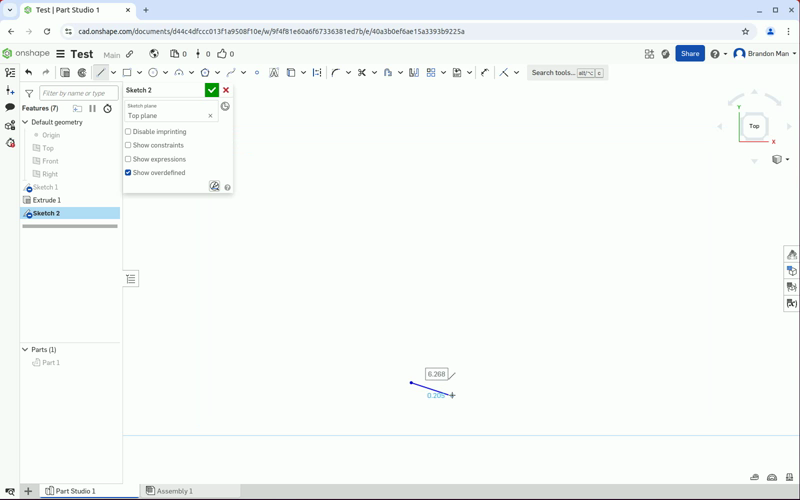
scroll(6)
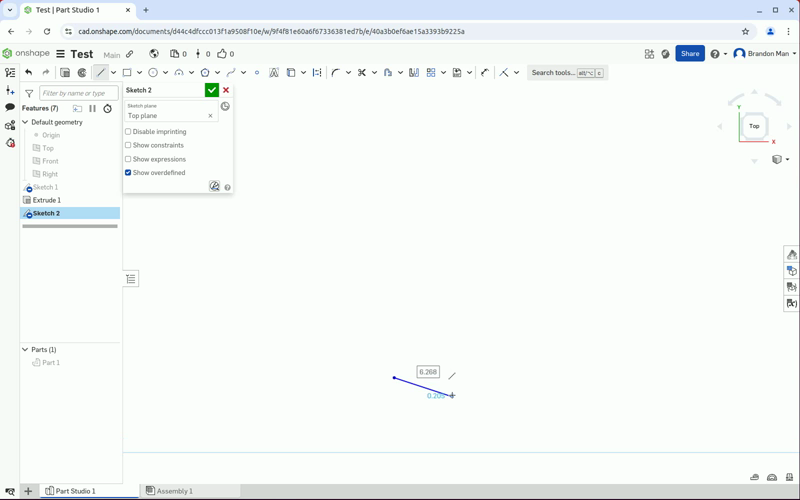
scroll(6)
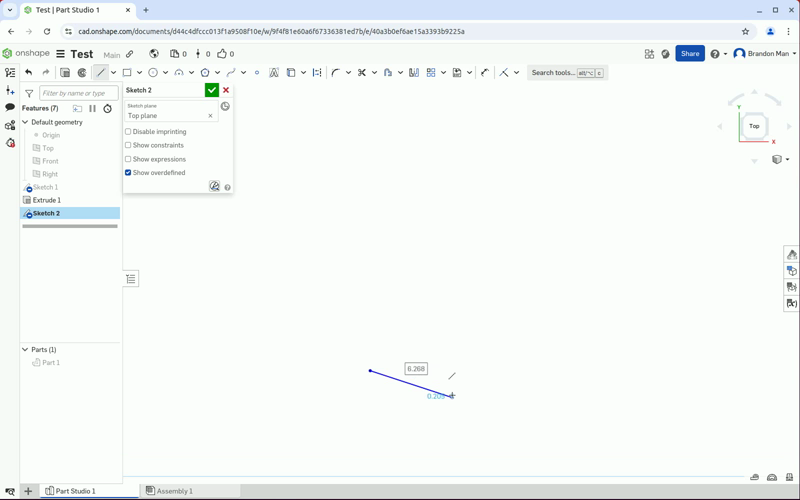
scroll(6)
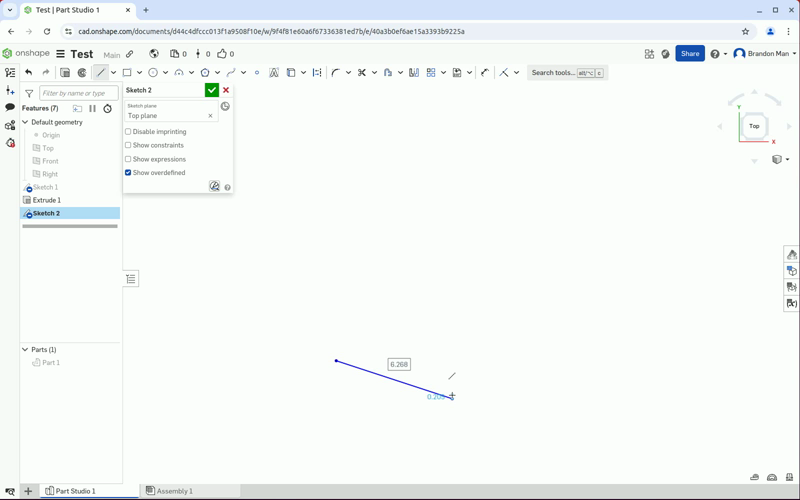
scroll(6)
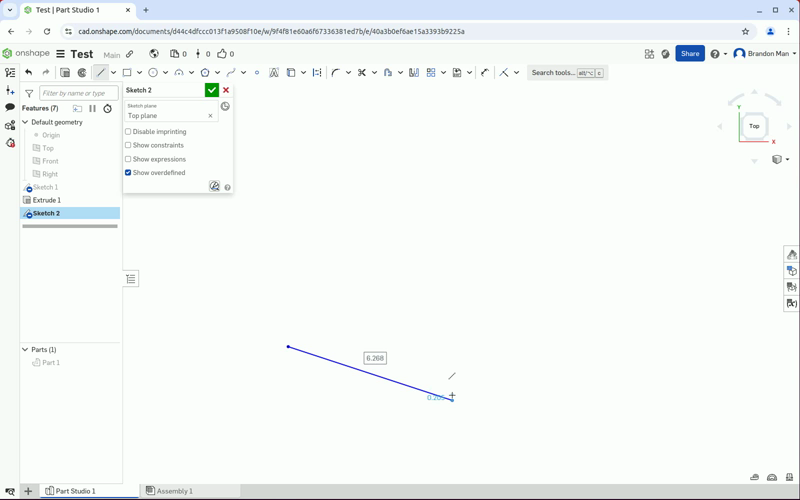
scroll(6)
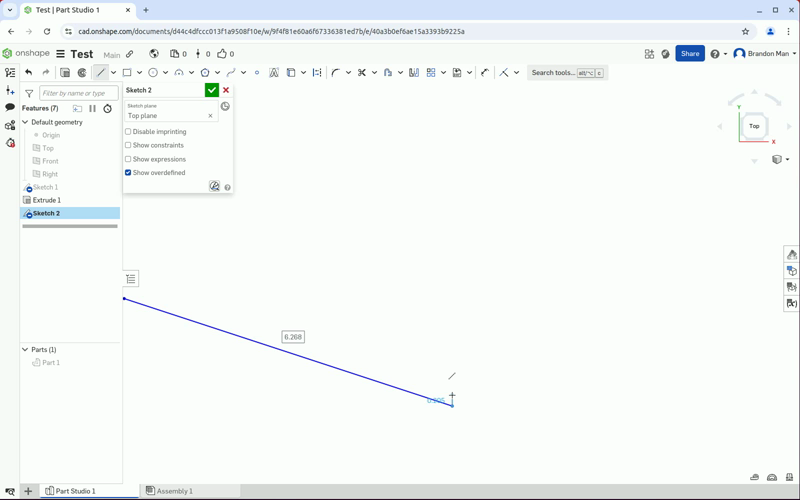
click(452, 394)
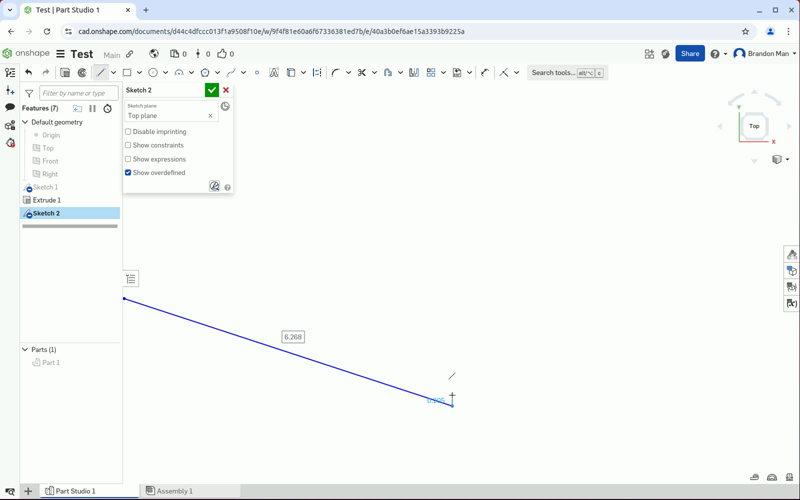
scroll(-6)
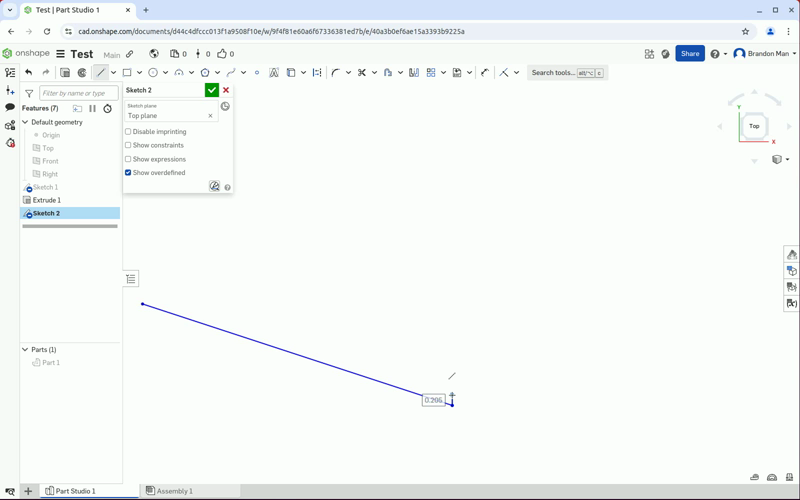
scroll(-6)
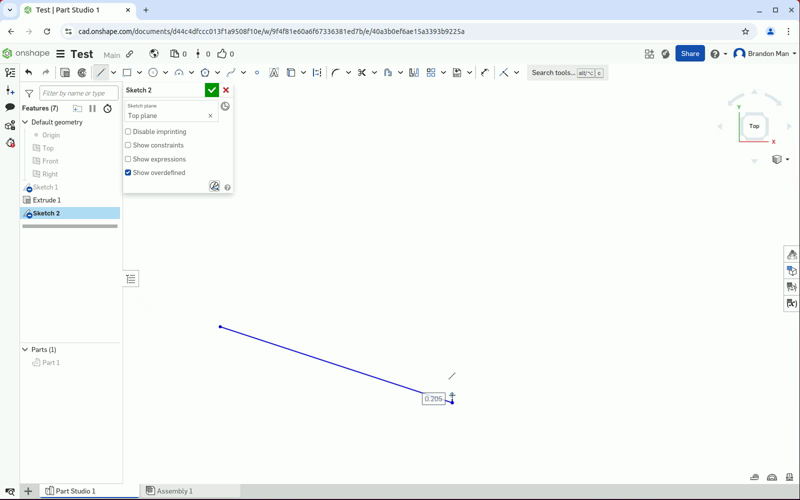
scroll(-6)
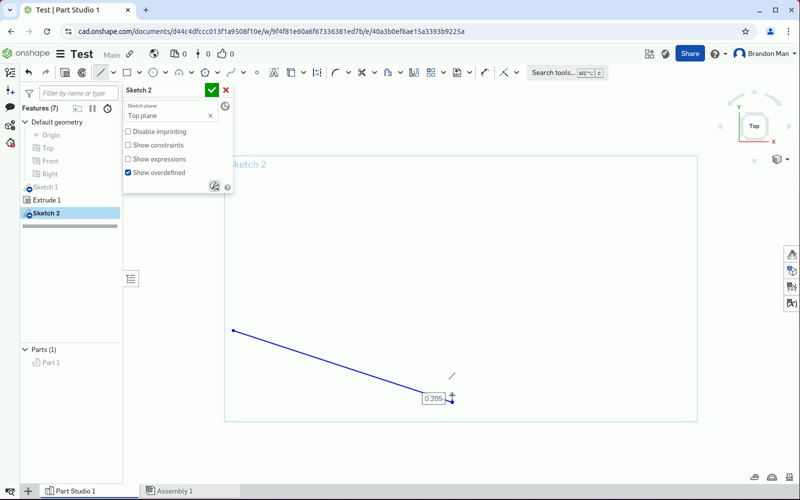
scroll(-6)
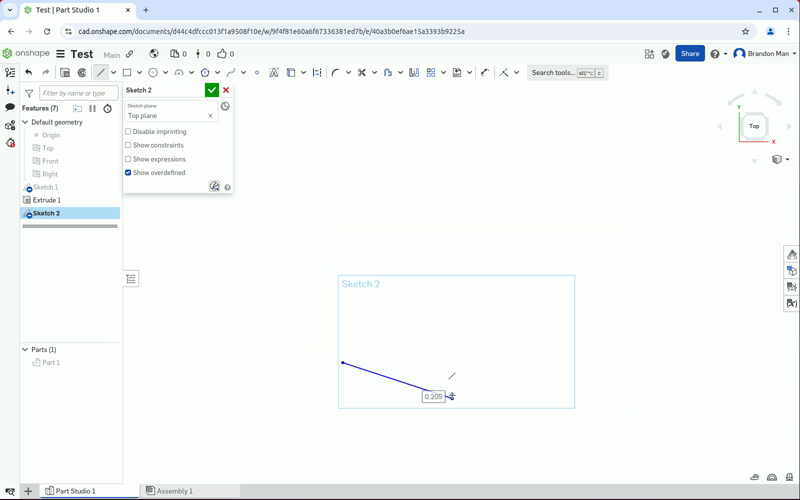
scroll(-6)
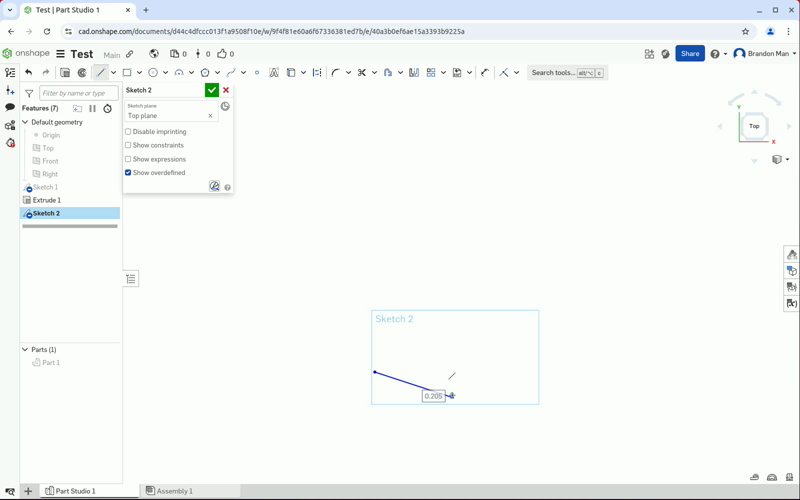
scroll(-6)
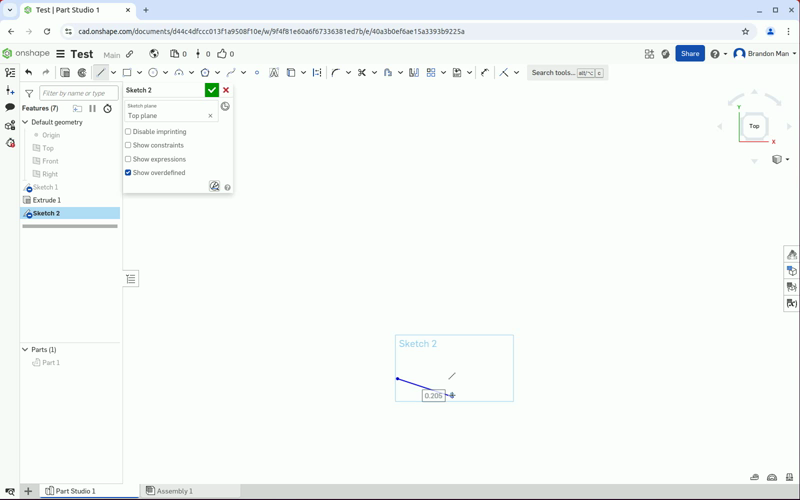
scroll(-6)
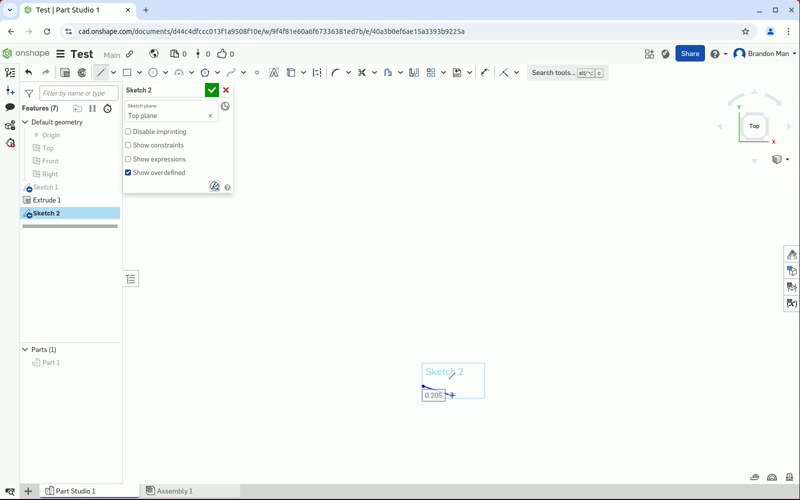
key_up(shift)
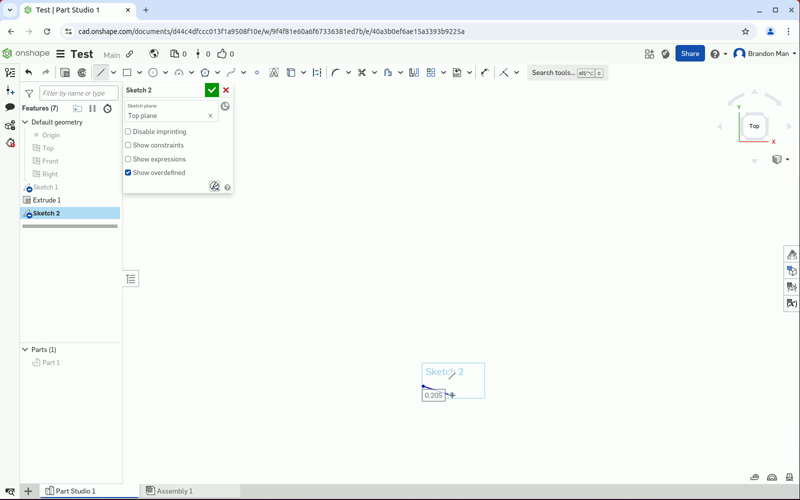
key_down(shift)
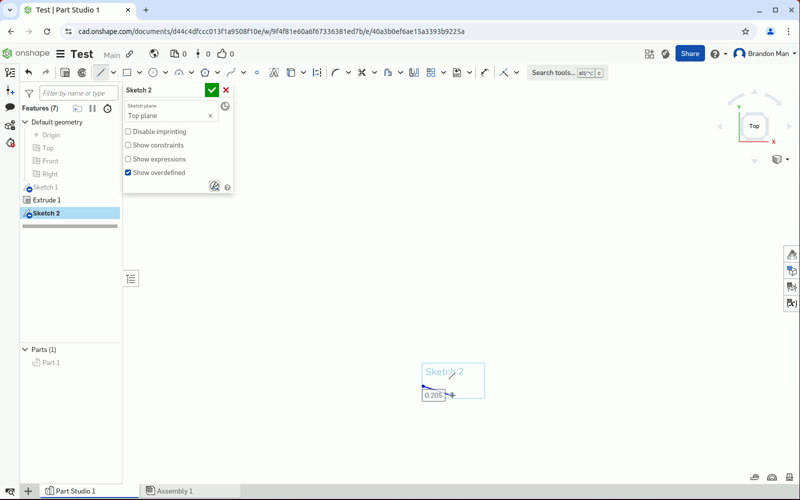
mouse_move(482, 394)
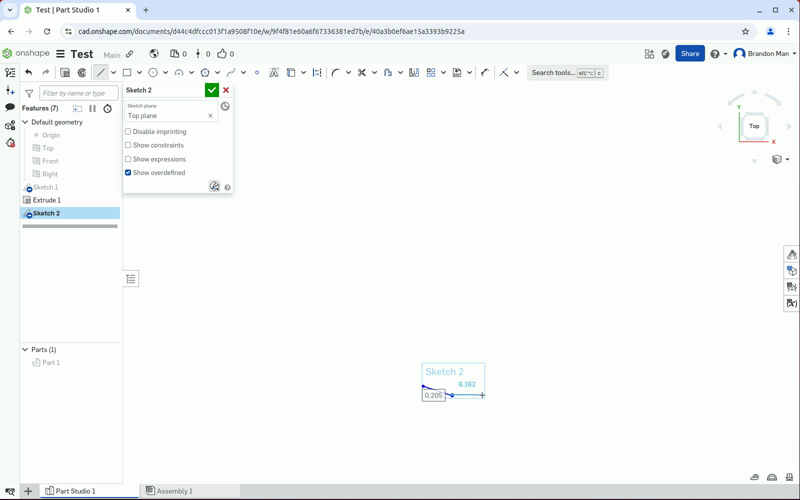
mouse_move(423, 385)
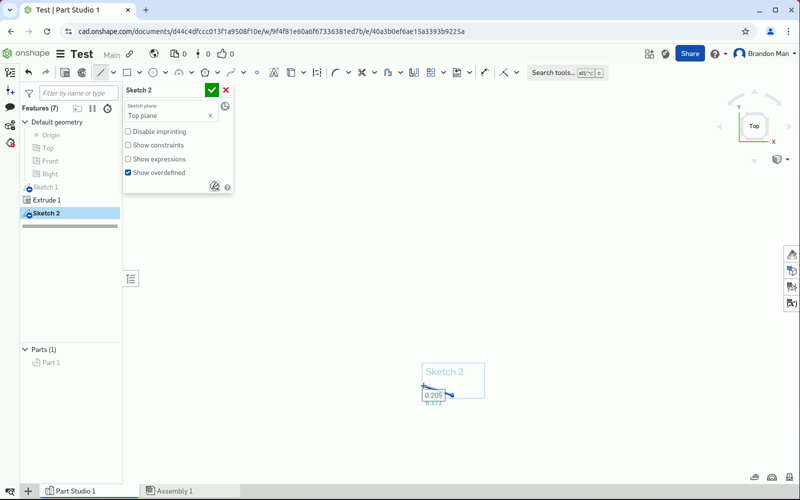
scroll(6)
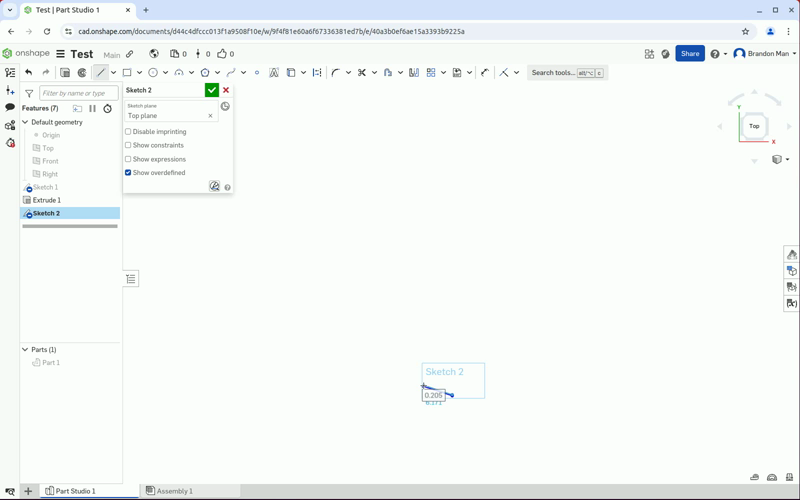
scroll(6)
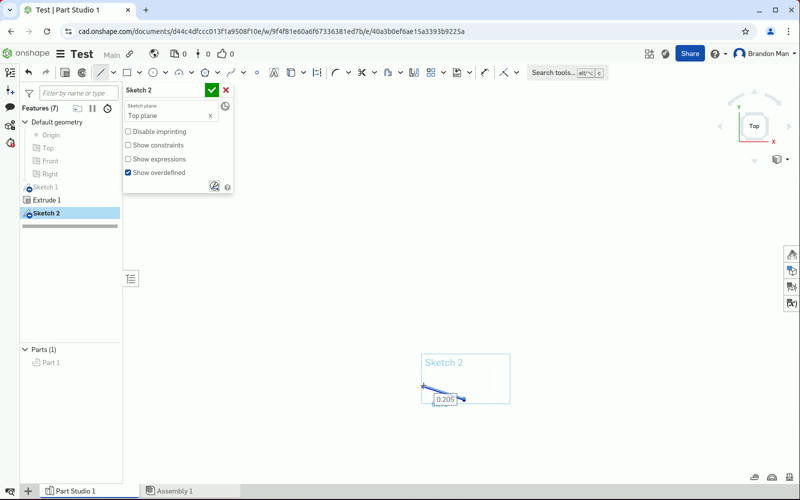
scroll(6)
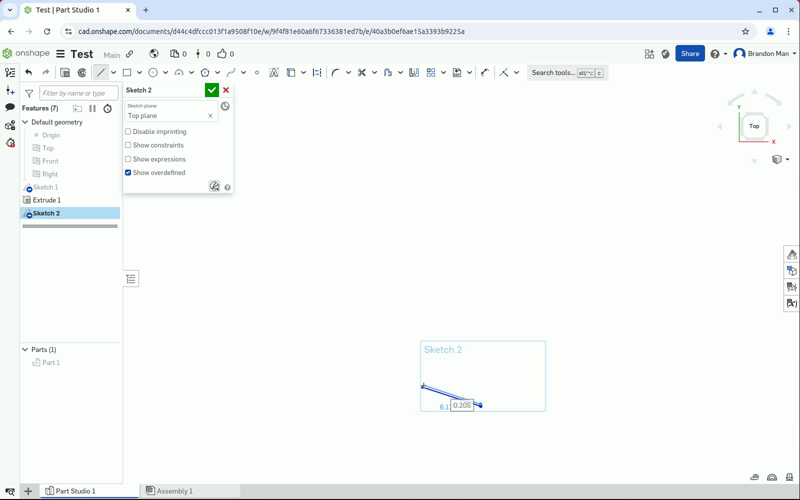
scroll(6)
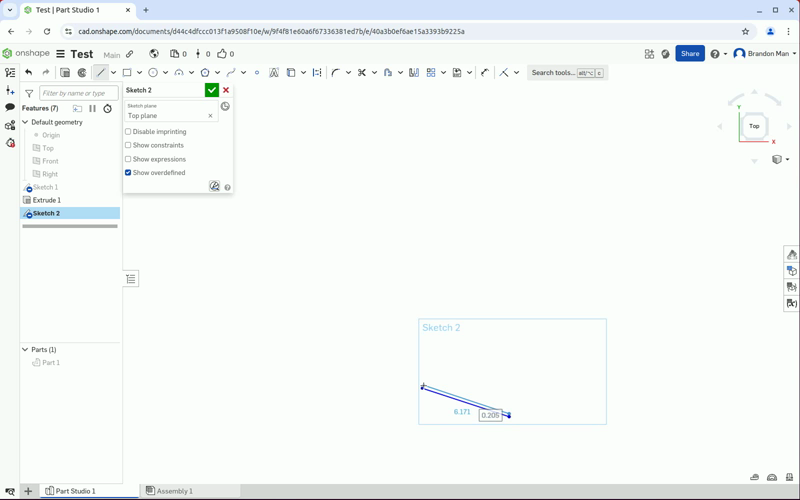
scroll(6)
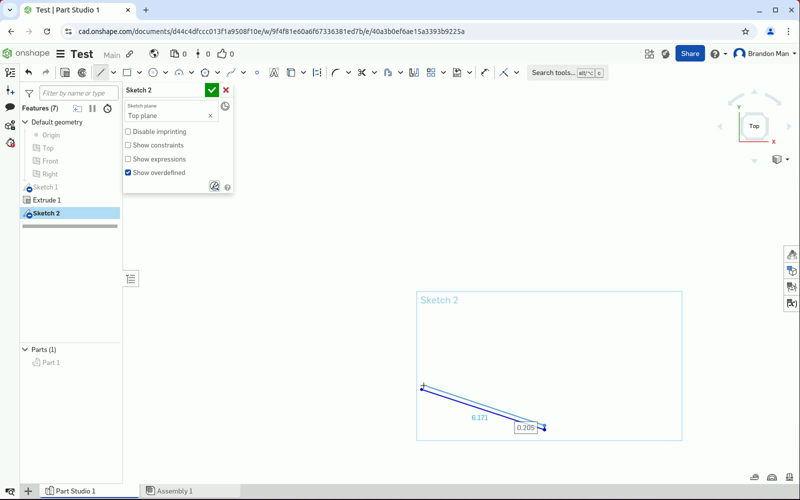
scroll(6)
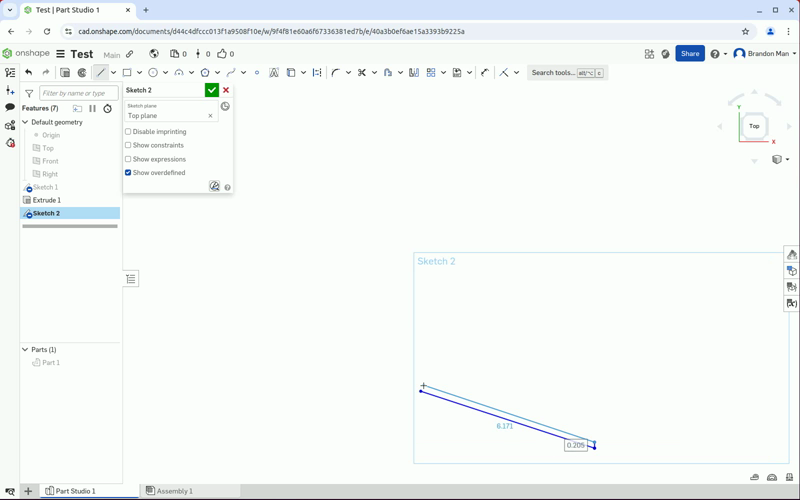
scroll(6)
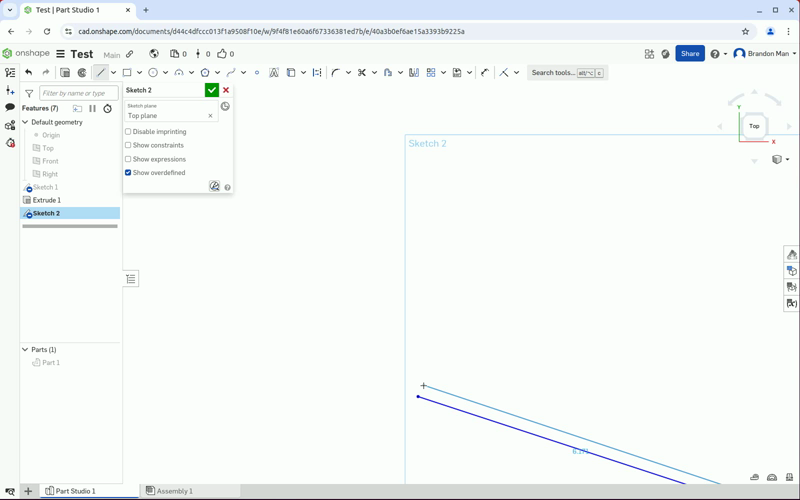
click(423, 385)
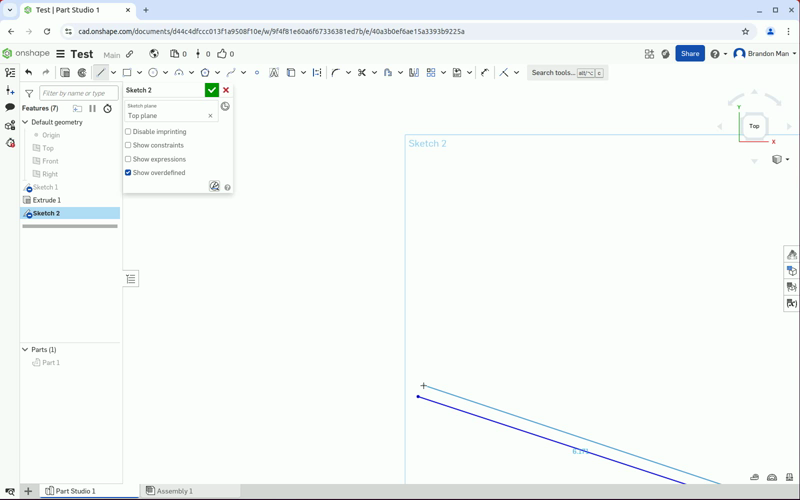
scroll(-6)
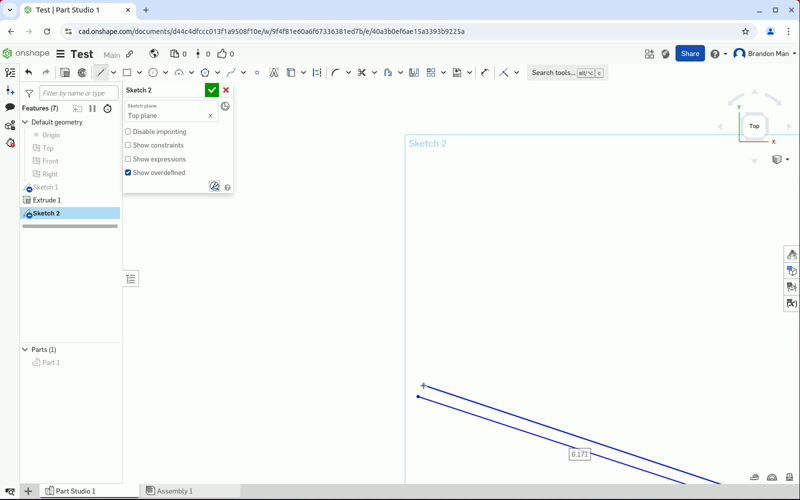
scroll(-6)
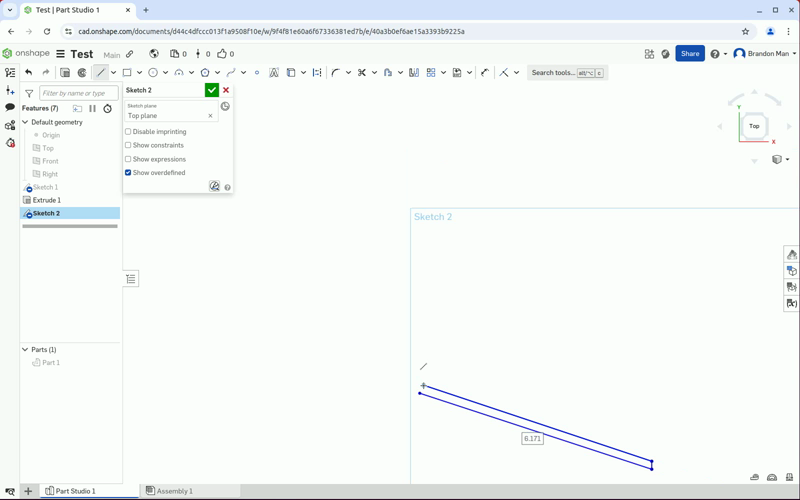
scroll(-6)
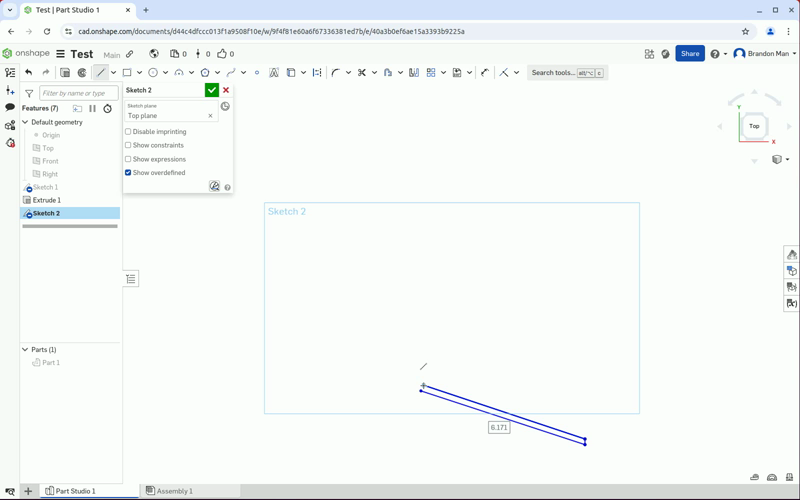
scroll(-6)
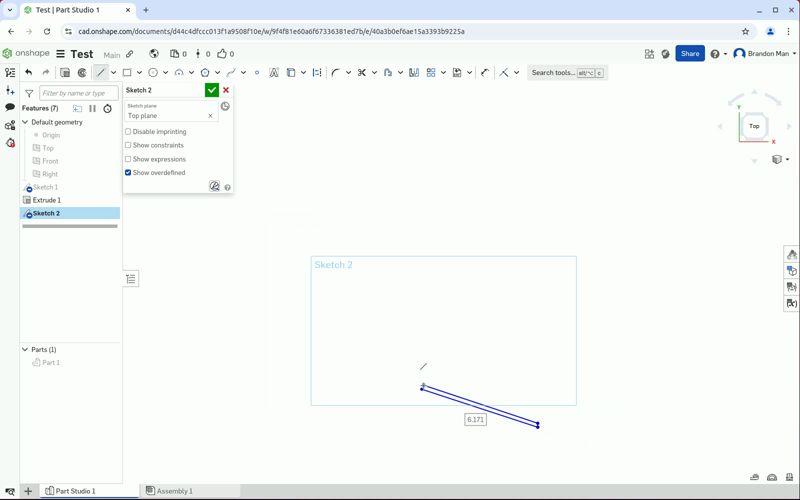
scroll(-6)
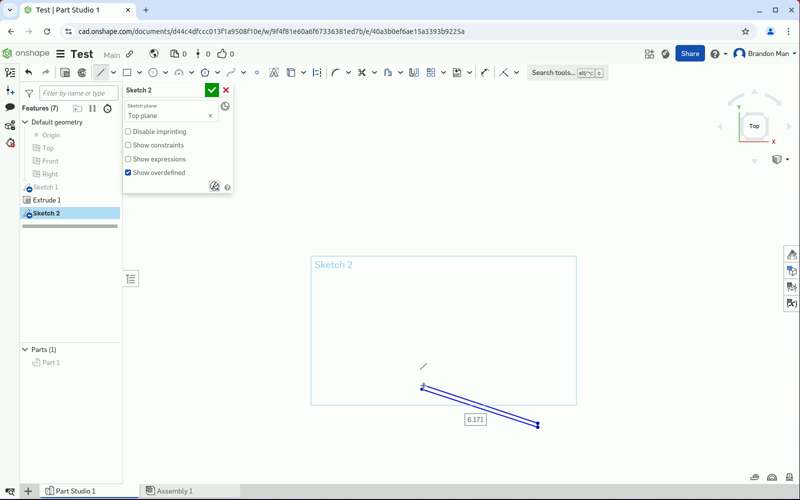
scroll(-6)
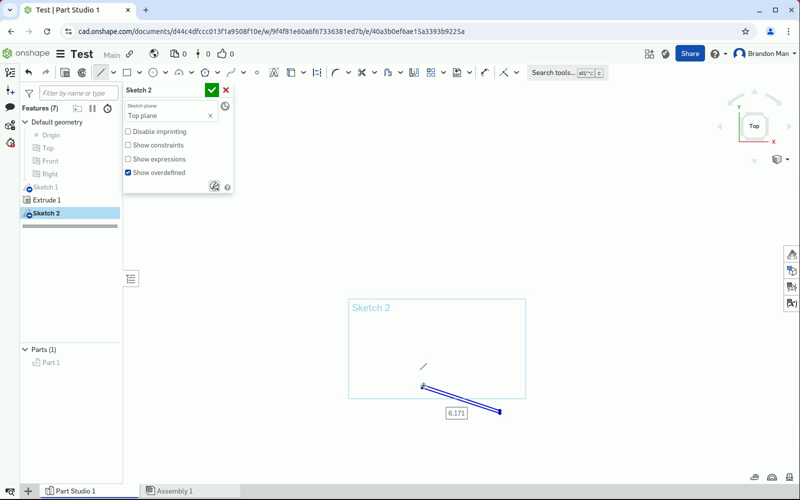
scroll(-6)
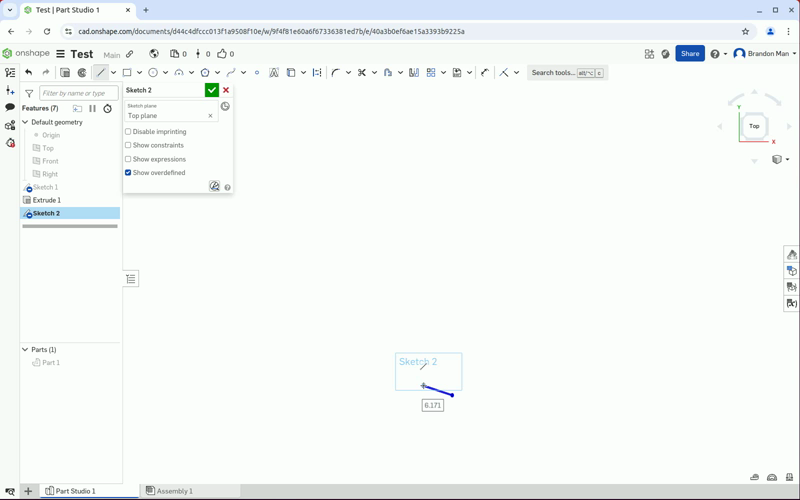
key_up(shift)
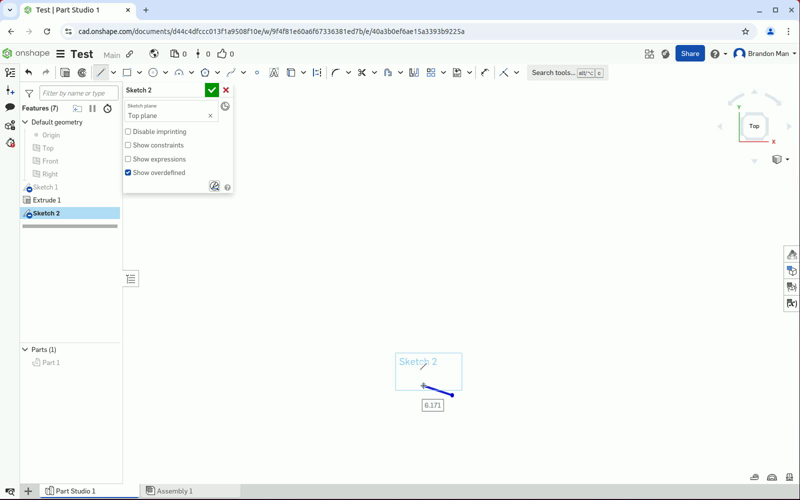
mouse_move(453, 385)
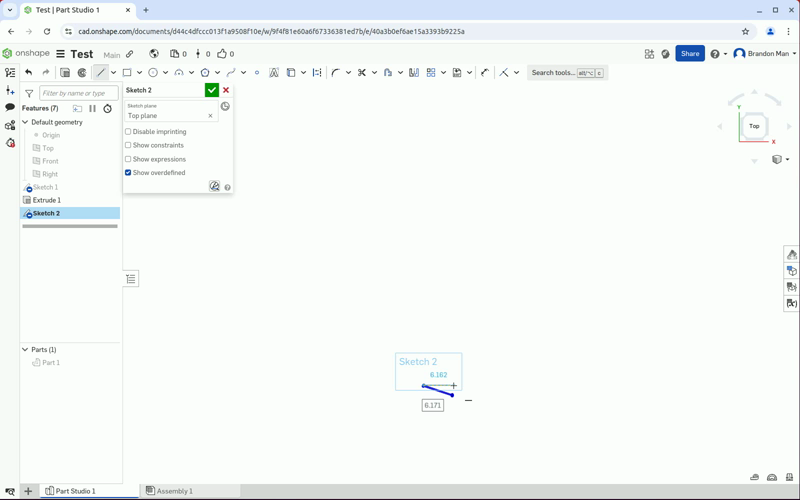
key_down(shift)
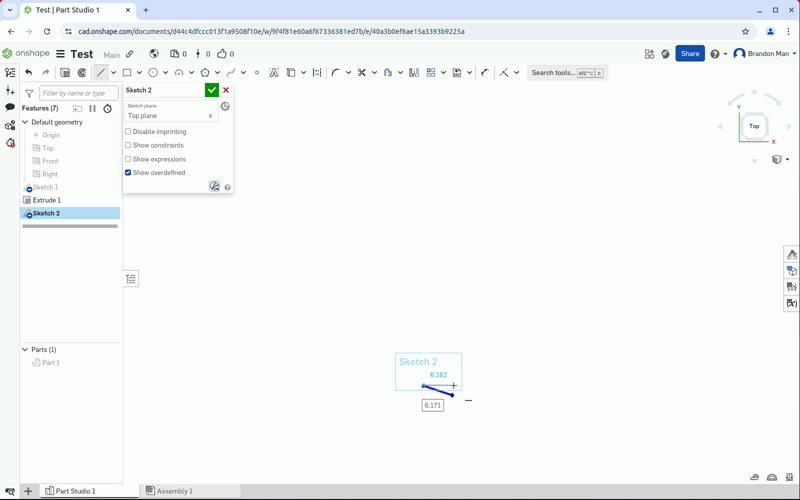
mouse_move(423, 386)
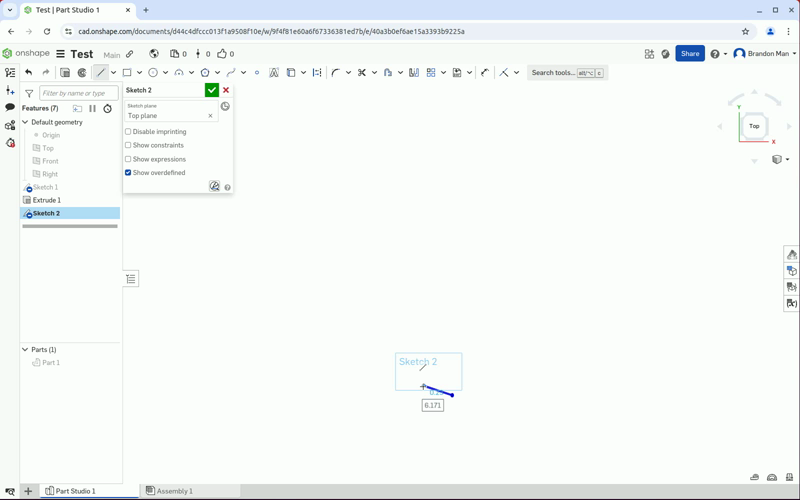
scroll(6)
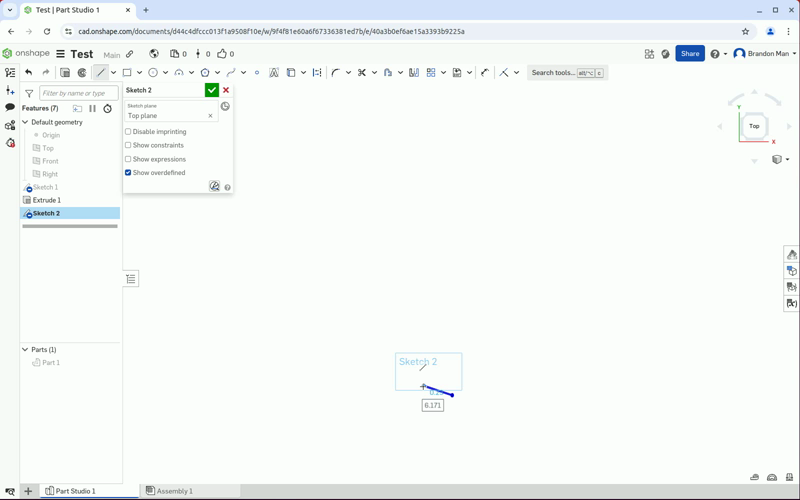
scroll(6)
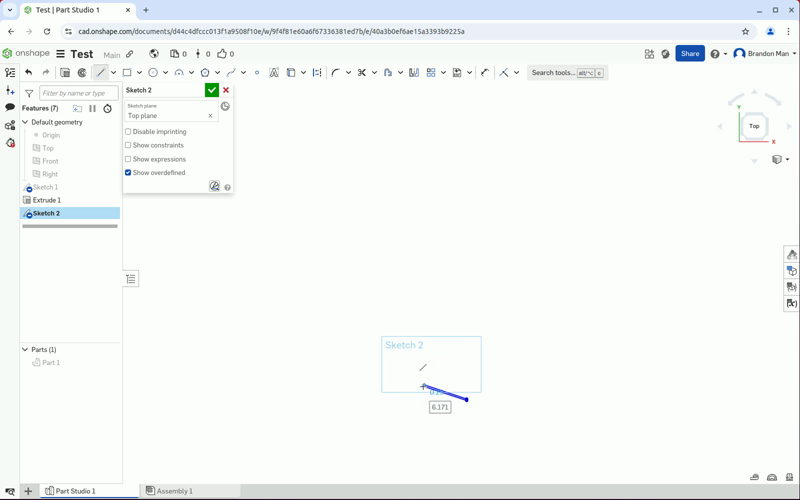
scroll(6)
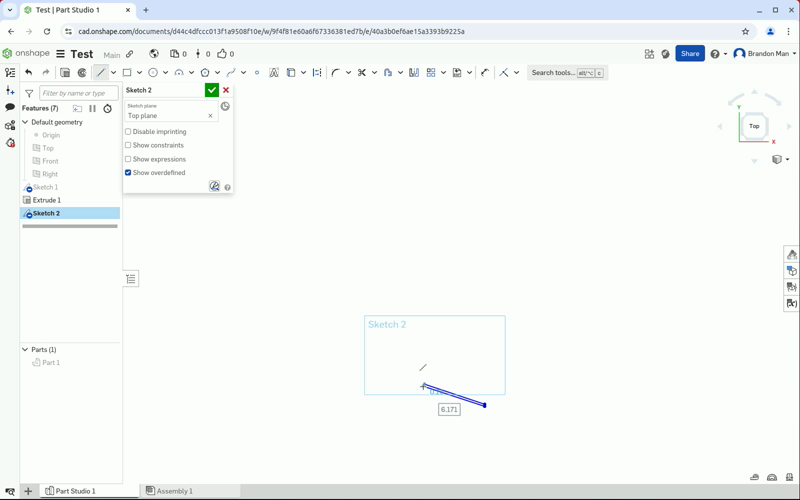
scroll(6)
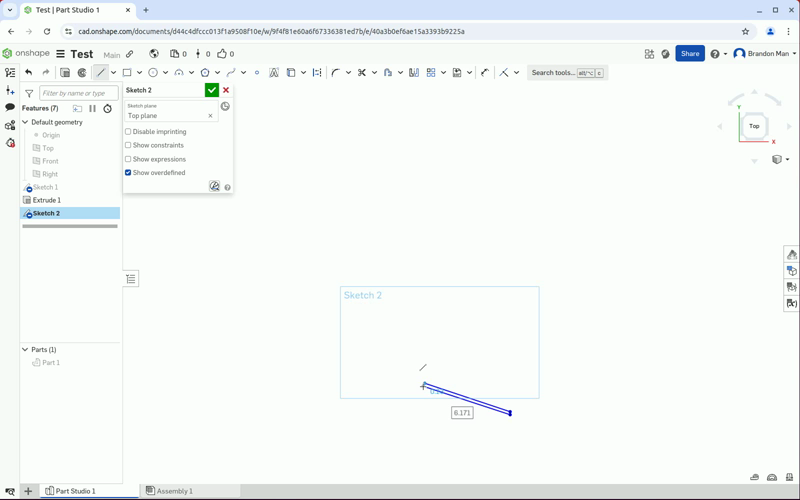
scroll(6)
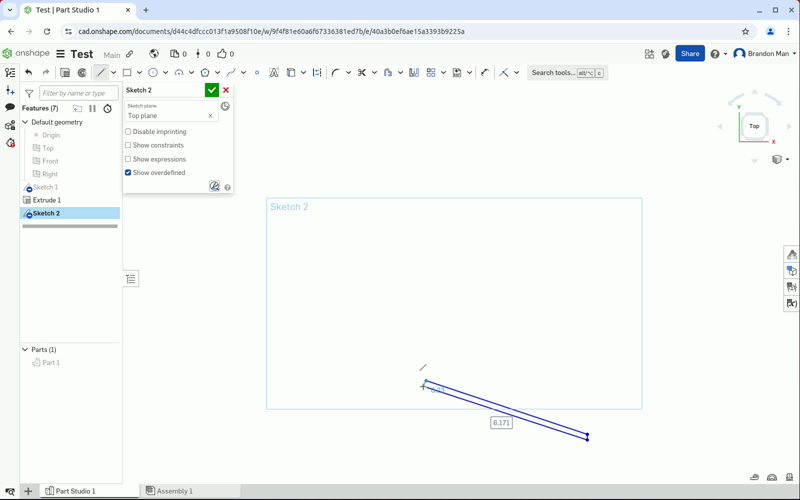
scroll(6)
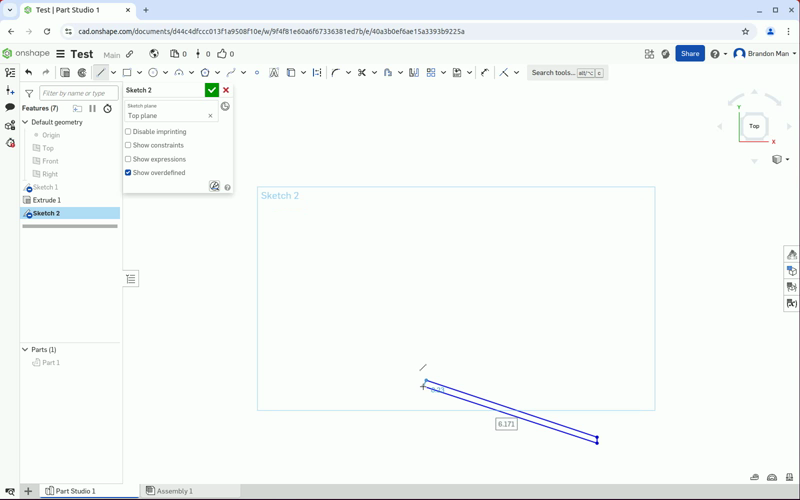
scroll(6)
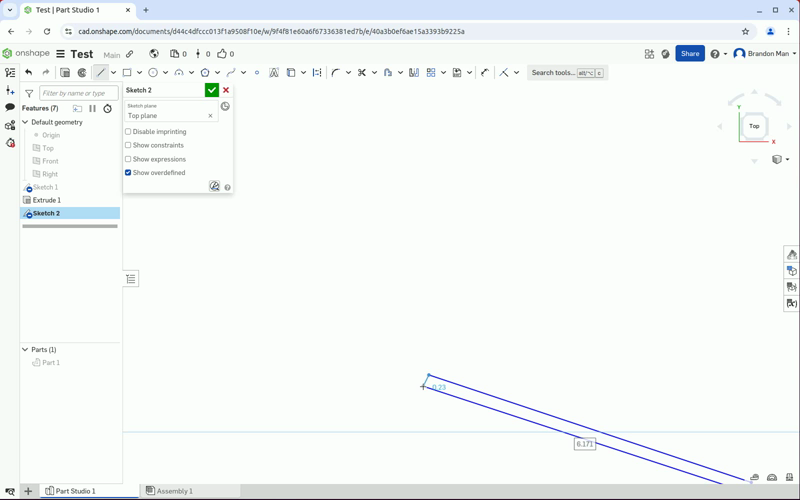
key_up(shift)
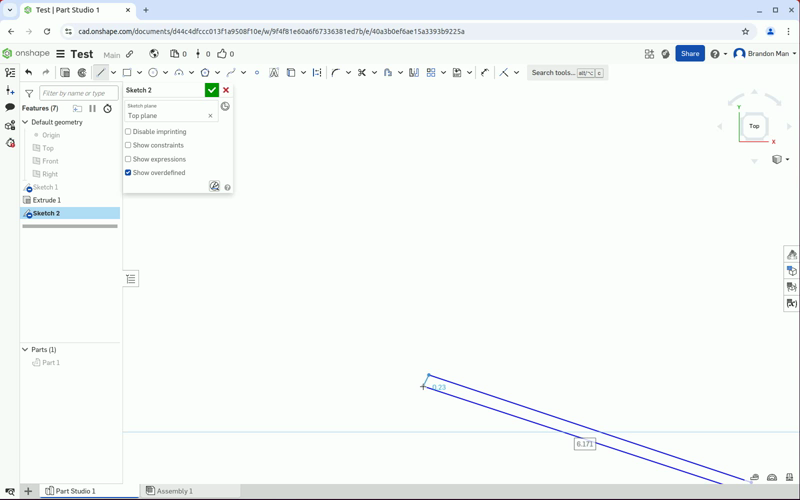
click(423, 386)
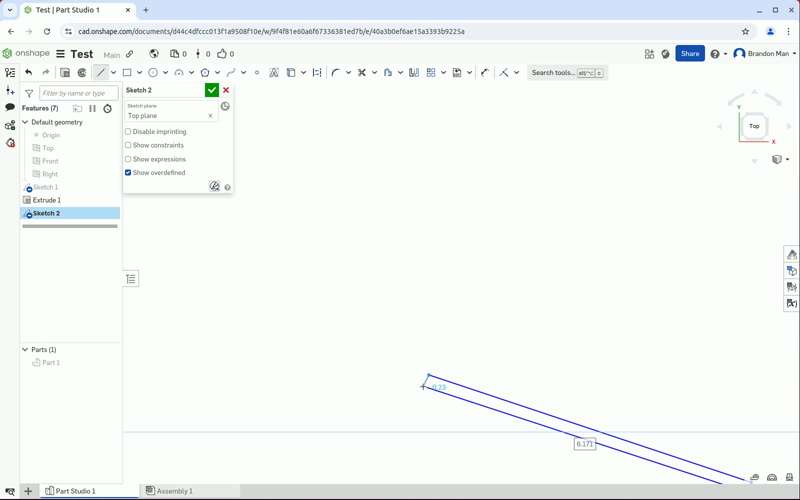
scroll(-6)
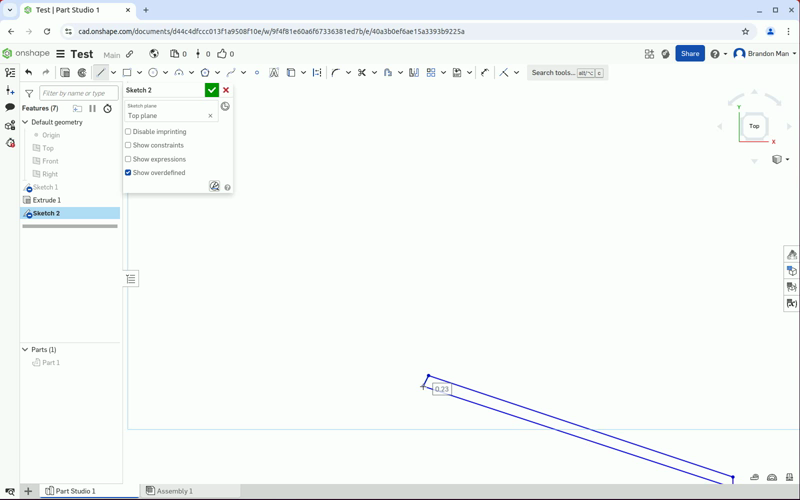
scroll(-6)
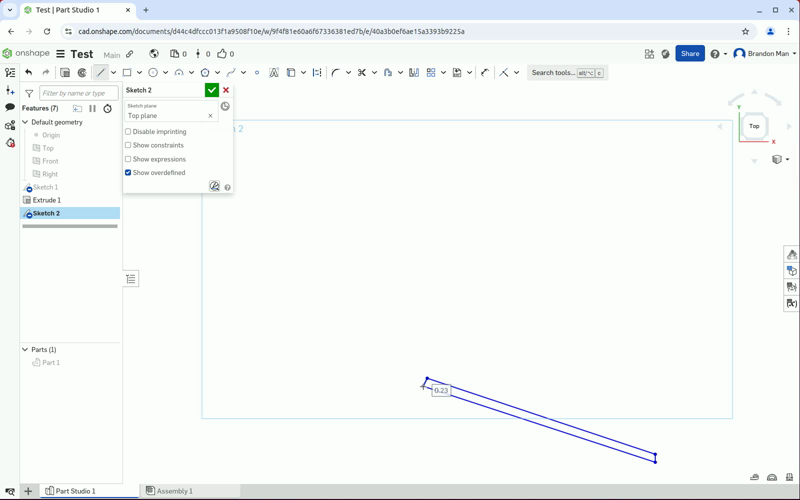
scroll(-6)
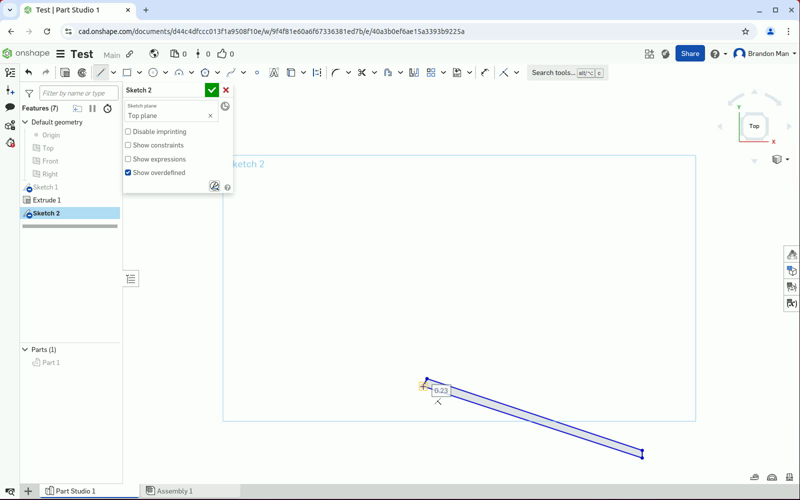
scroll(-6)
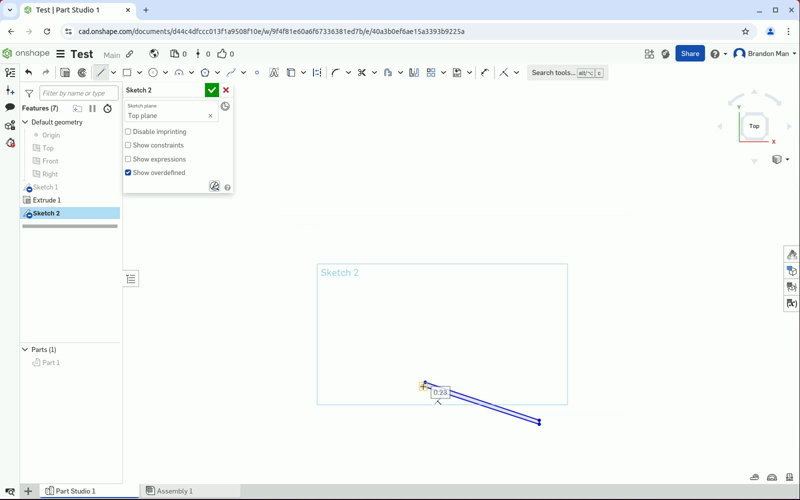
scroll(-6)
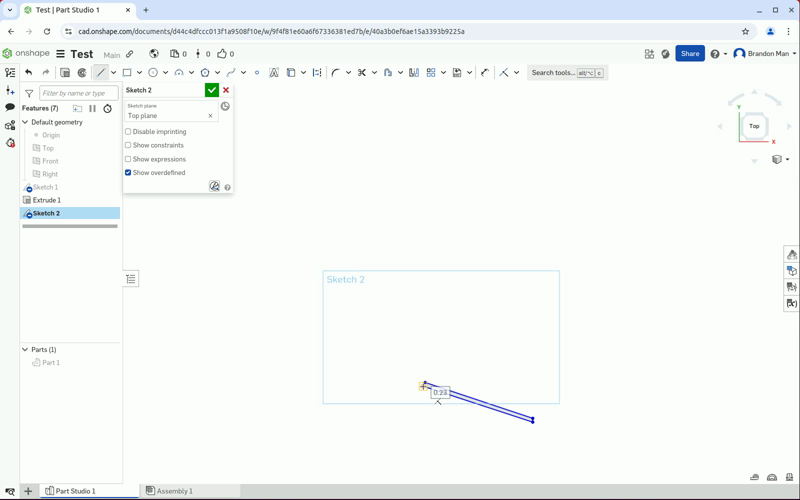
scroll(-6)
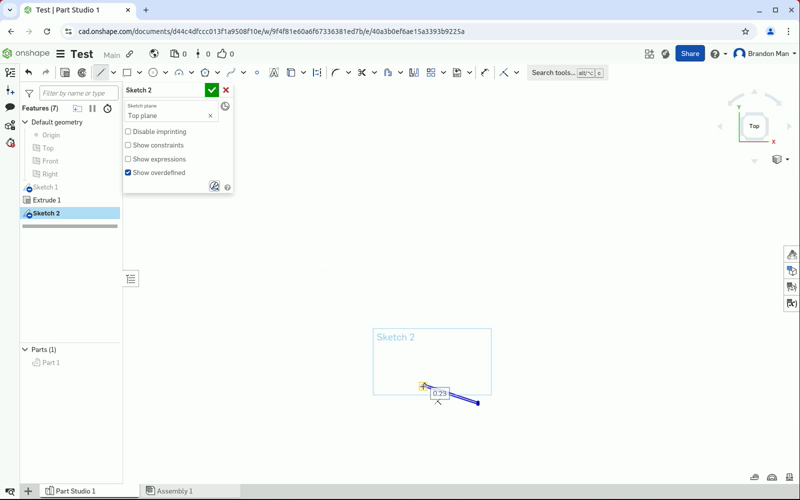
scroll(-6)
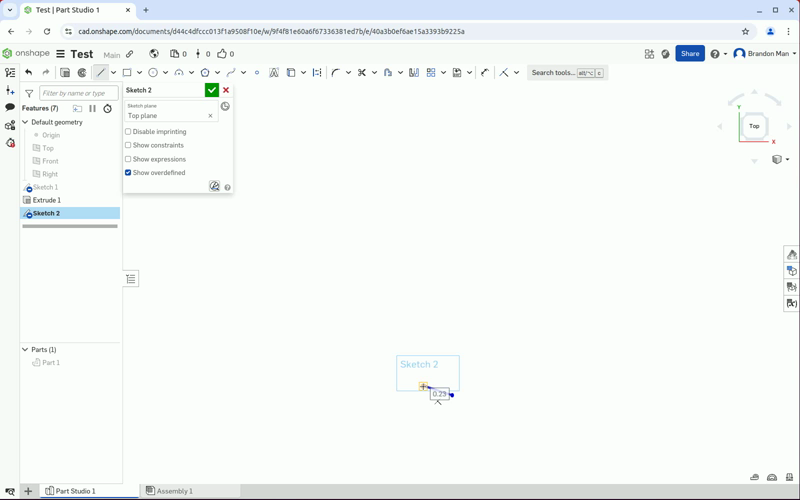
key(esc)
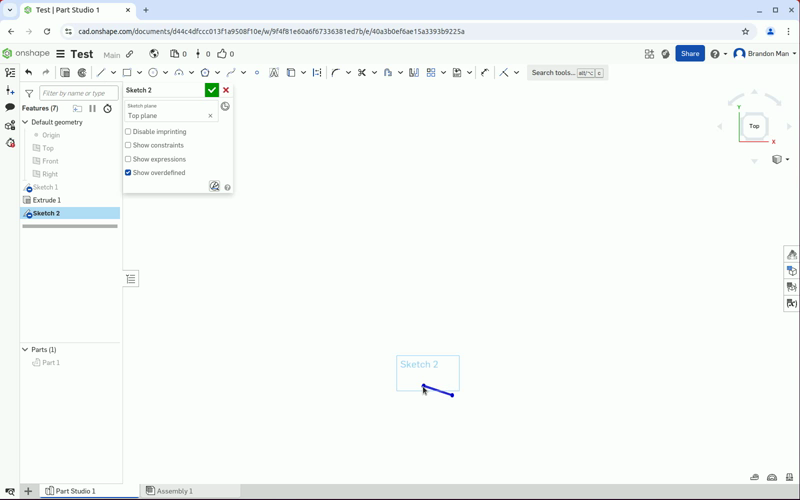
mouse_move(444, 392)
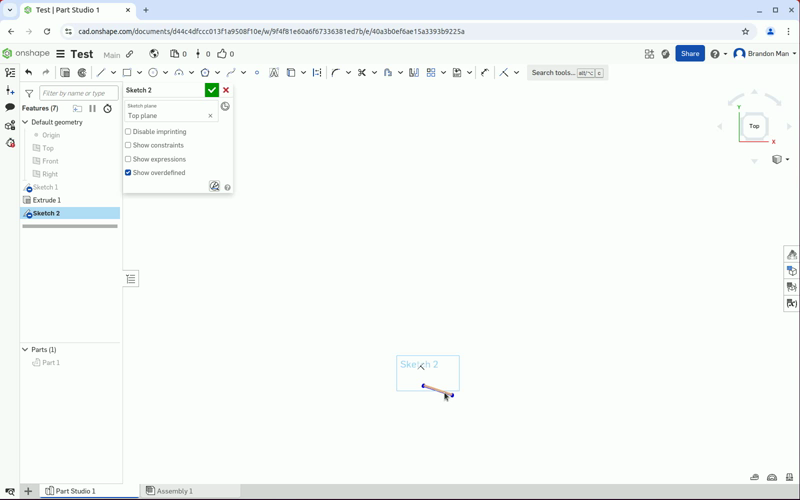
scroll(6)
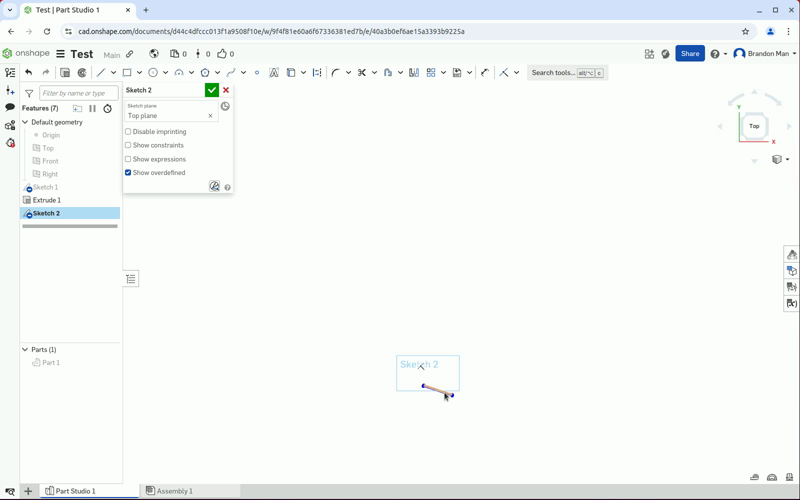
scroll(6)
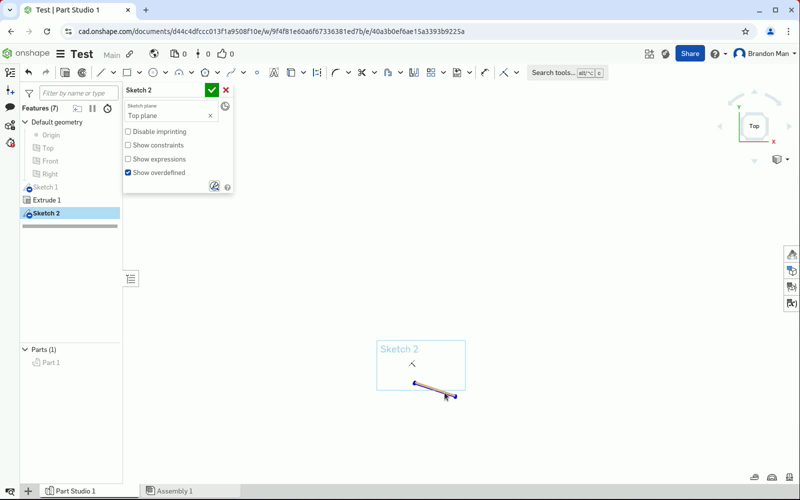
scroll(6)
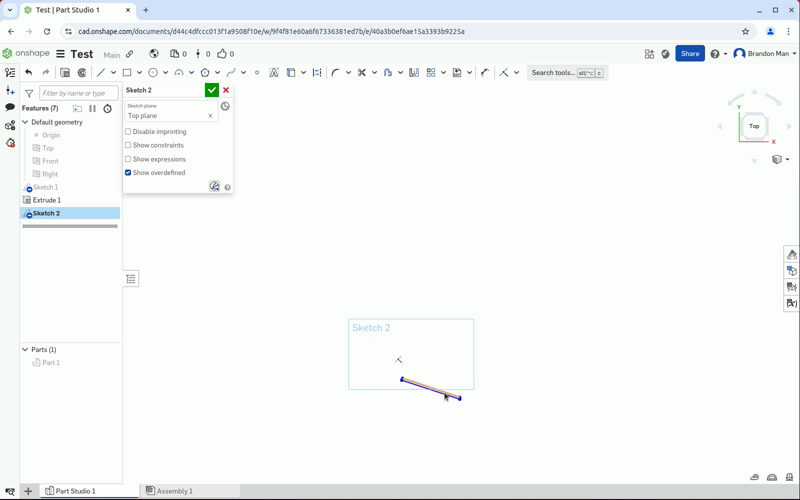
scroll(6)
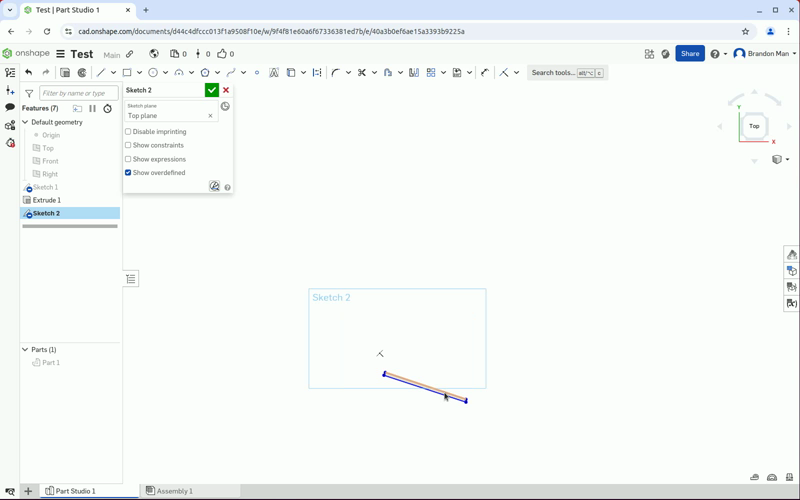
scroll(6)
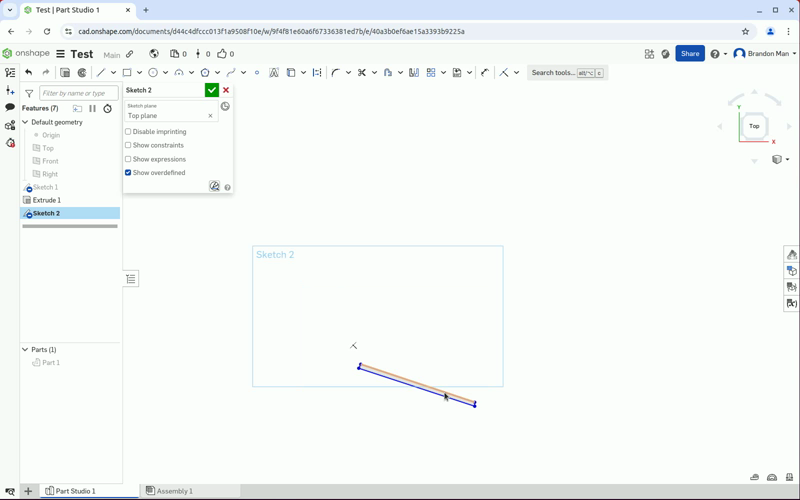
scroll(6)
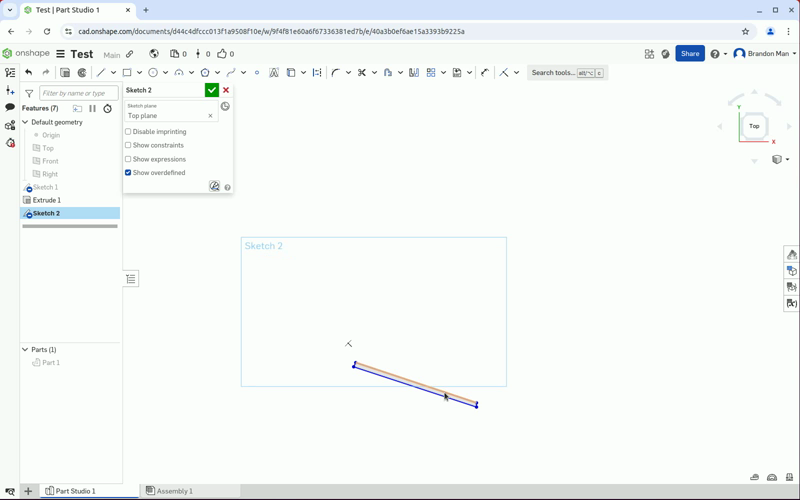
scroll(6)
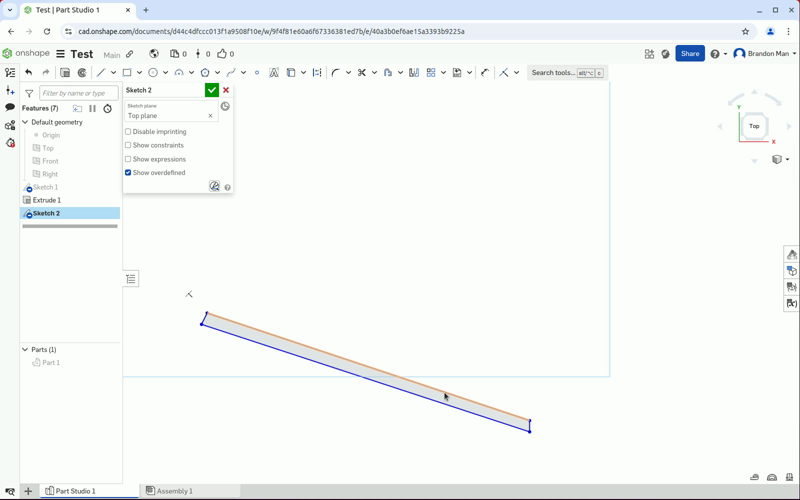
click(444, 392)
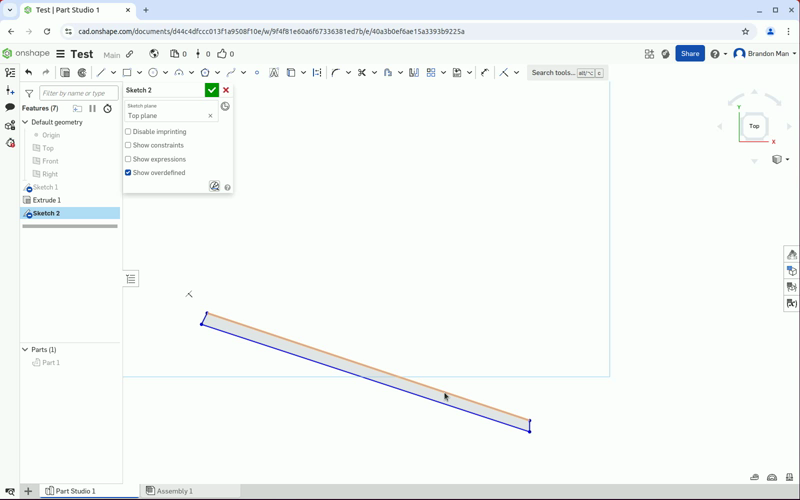
scroll(-6)
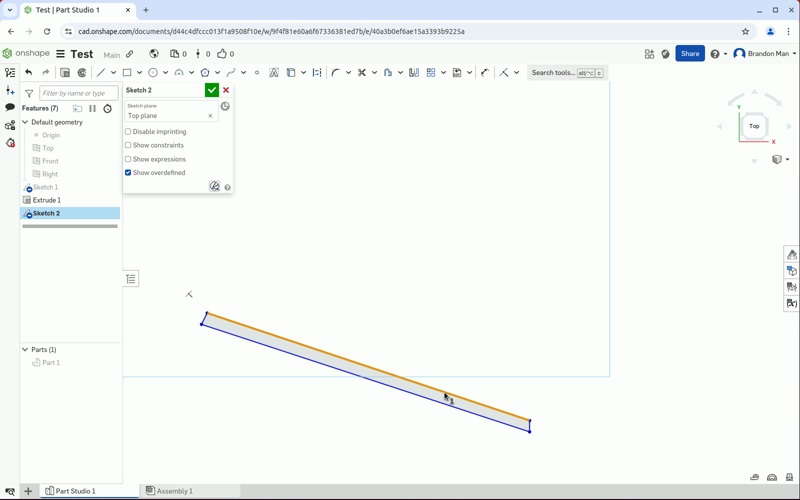
scroll(-6)
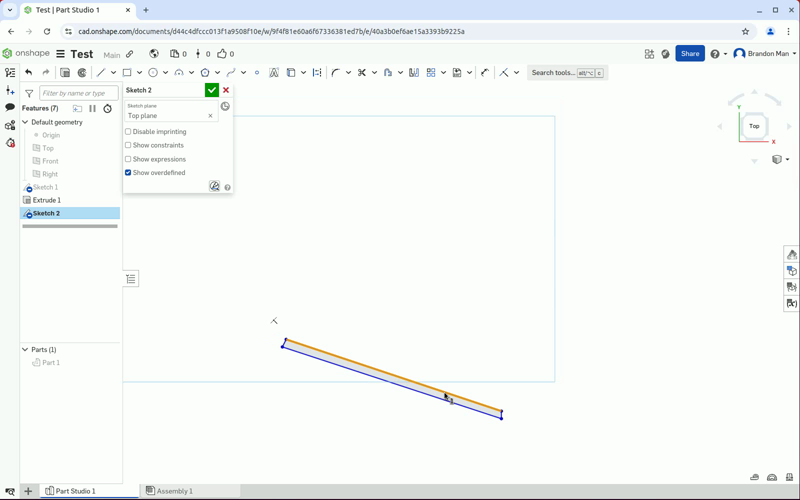
scroll(-6)
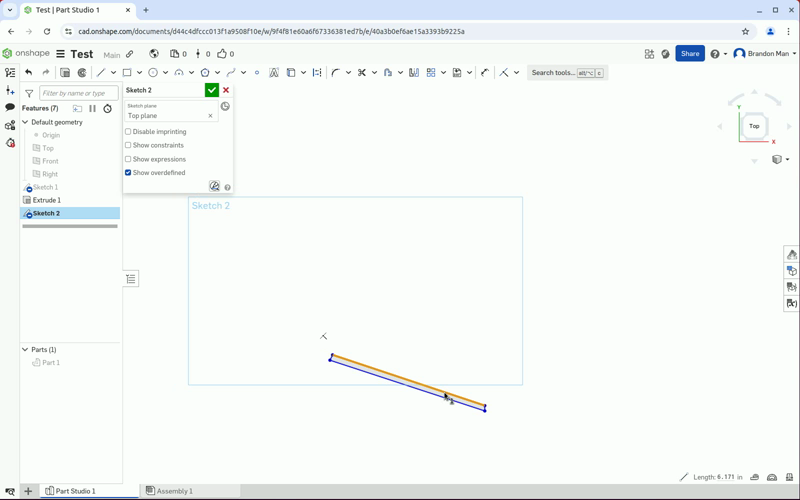
scroll(-6)
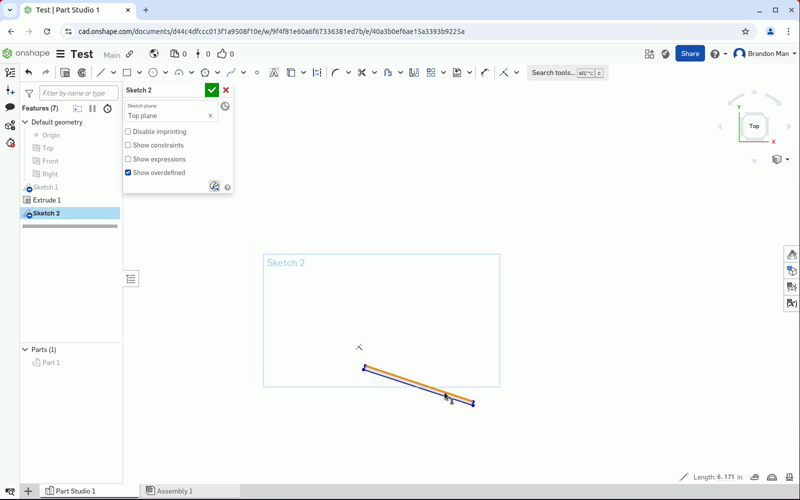
scroll(-6)
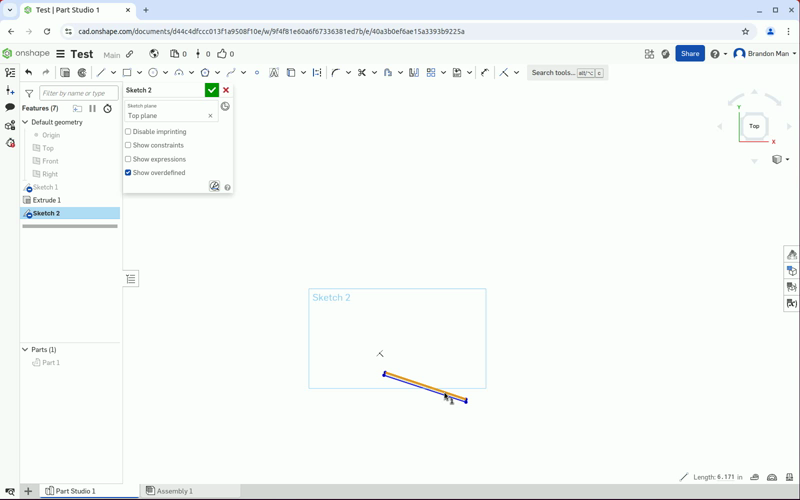
scroll(-6)
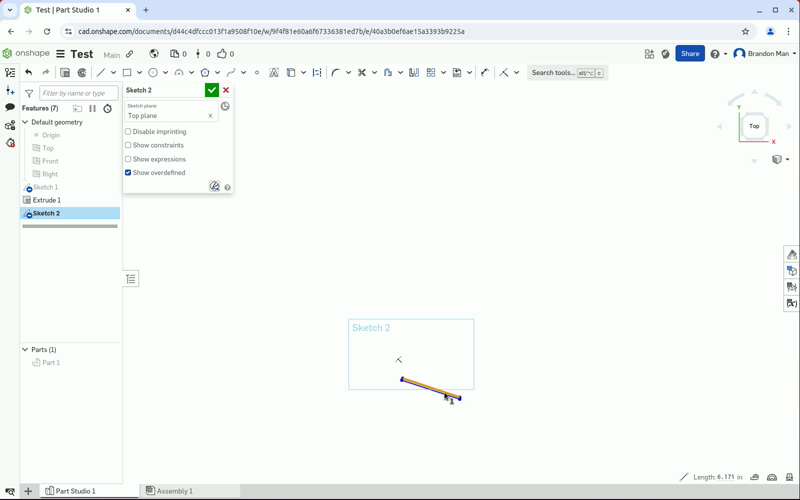
scroll(-6)
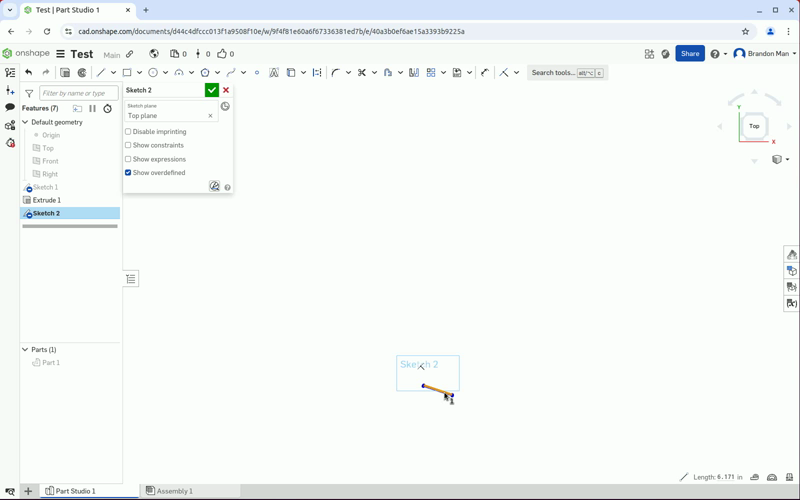
mouse_move(73, 352)
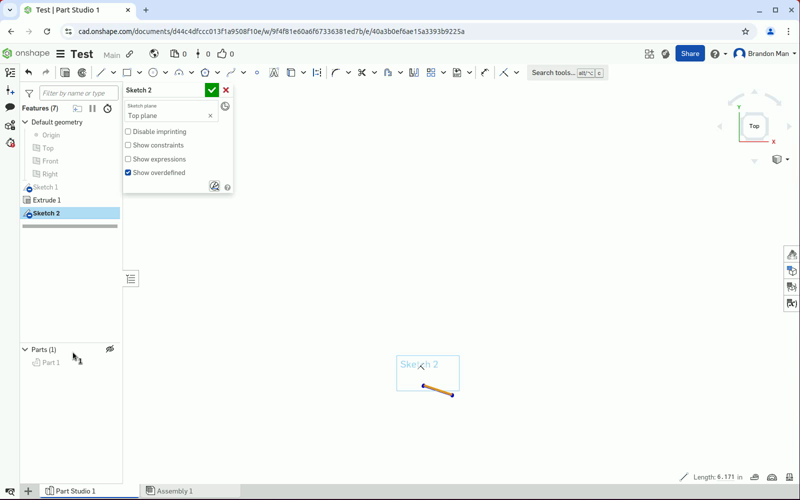
key(shift+y)
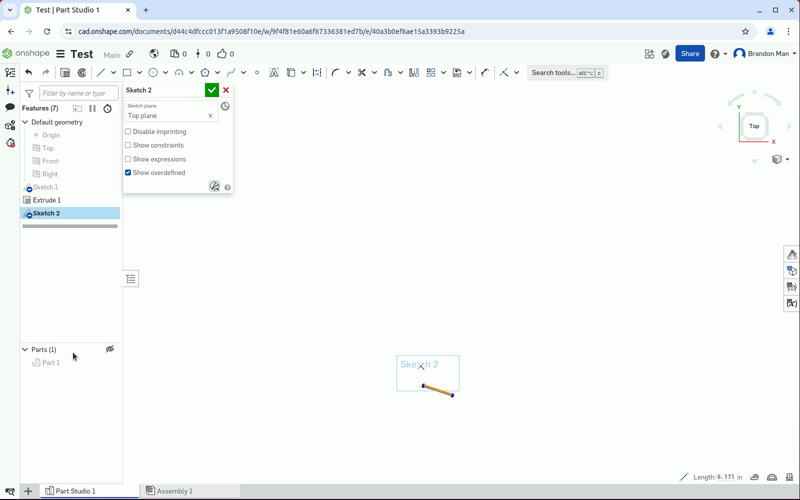
key(shift+e)
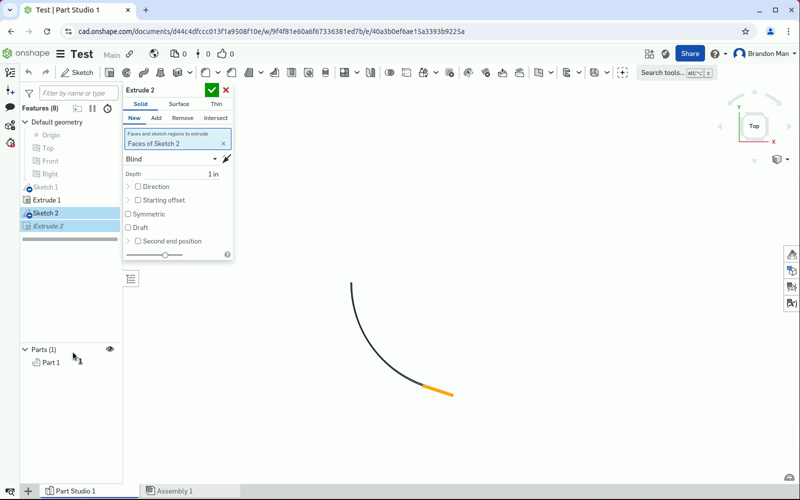
mouse_move(143, 106)
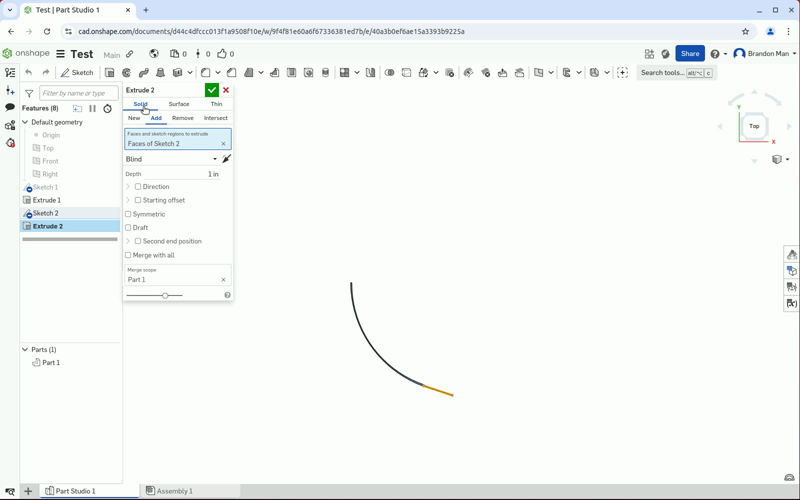
click(143, 106)
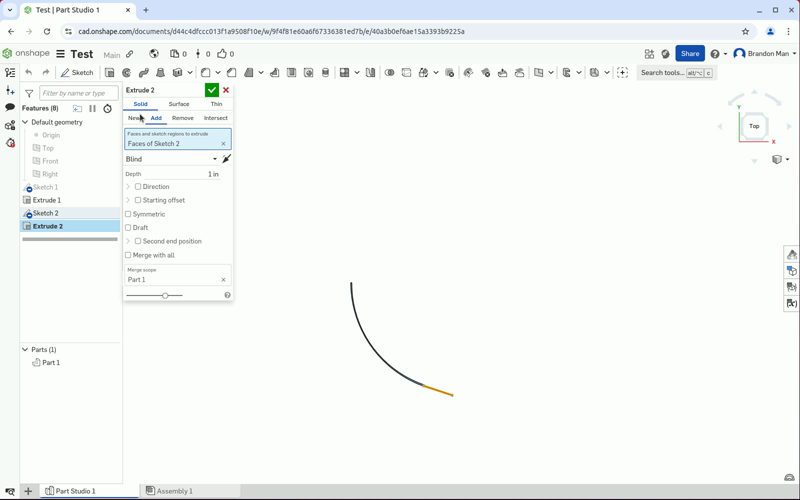
mouse_move(137, 120)
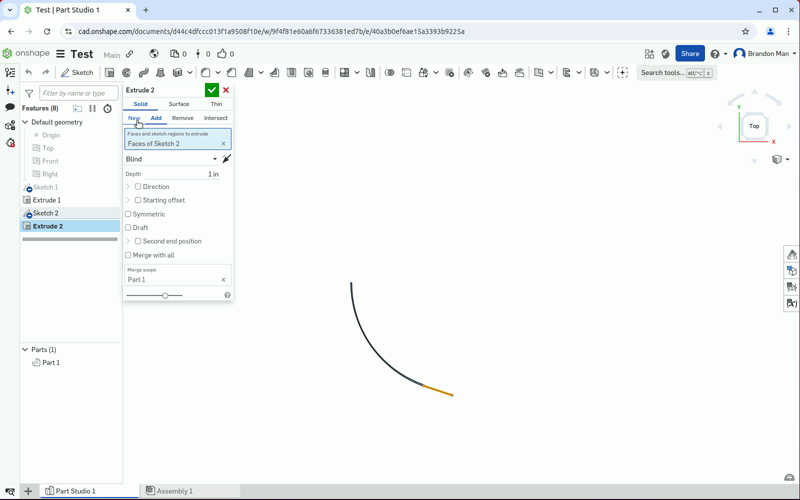
click(137, 120)
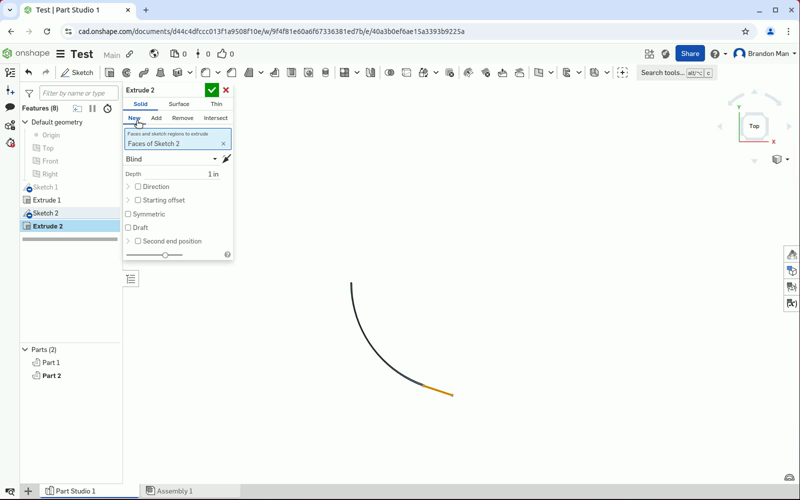
key(tab, 4)
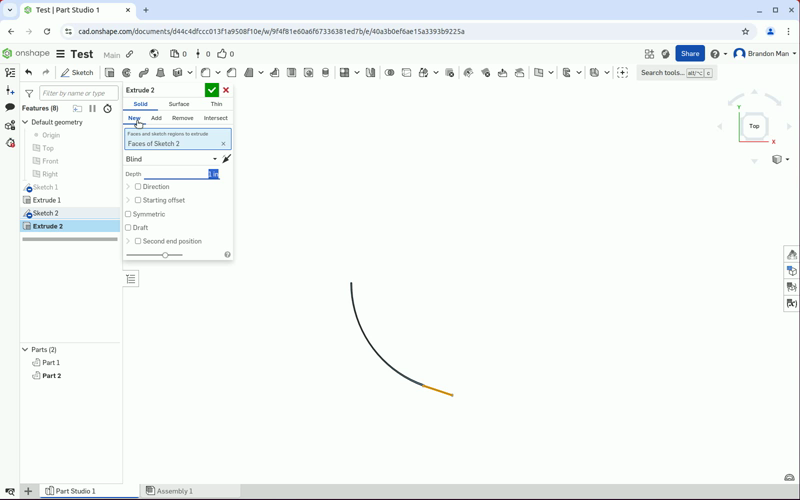
text(5.536)
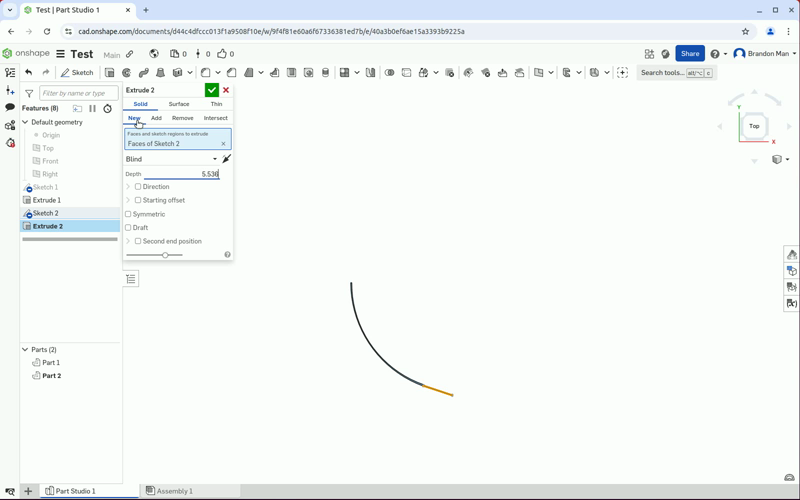
key(enter)
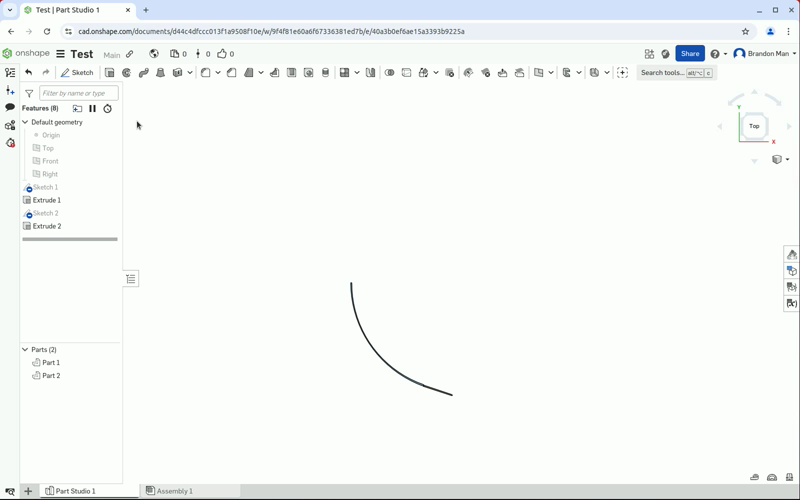
key(shift+h)
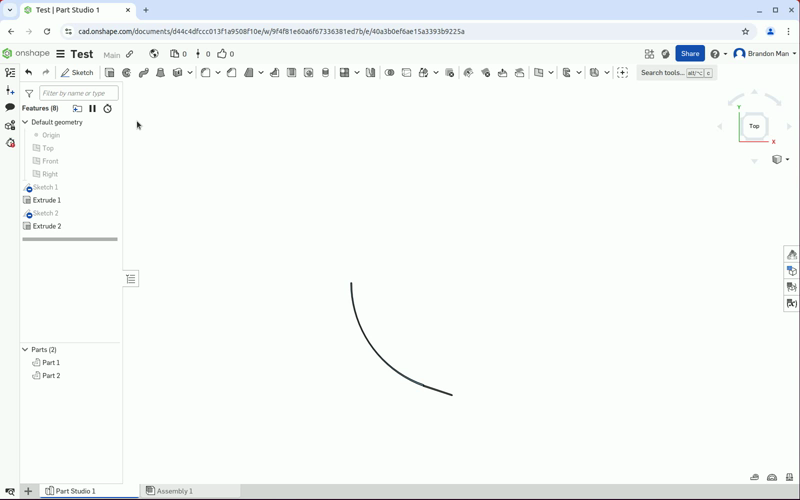
key(shift+h)
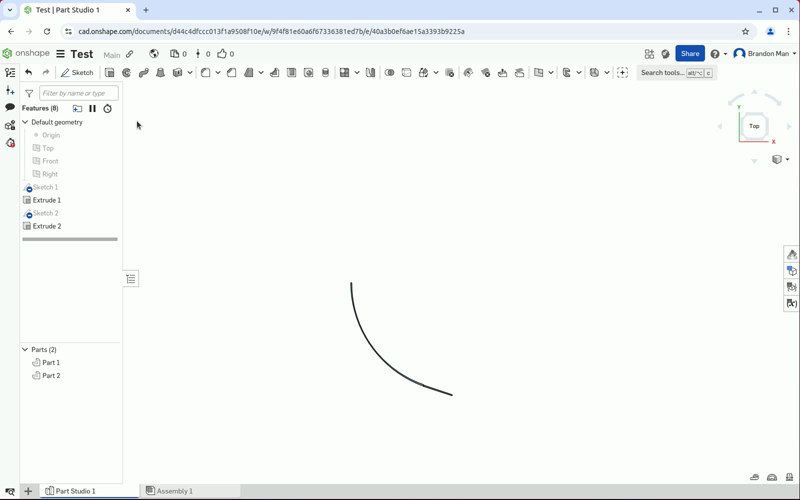
mouse_move(73, 189)
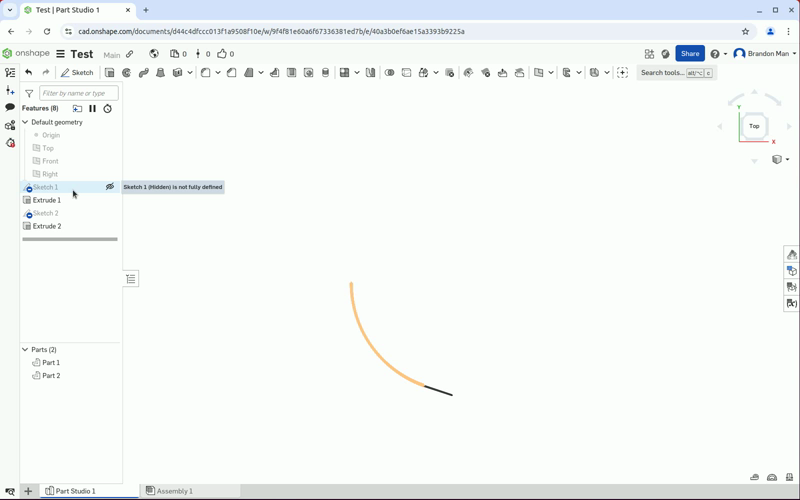
click(73, 189)
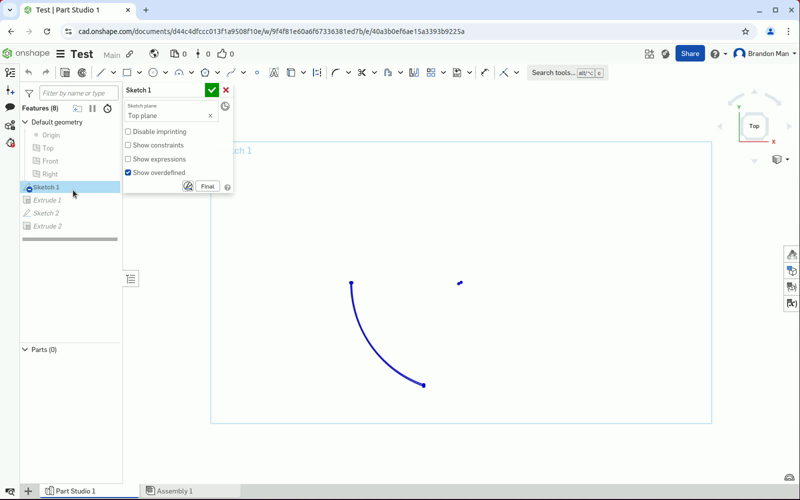
mouse_move(229, 92)
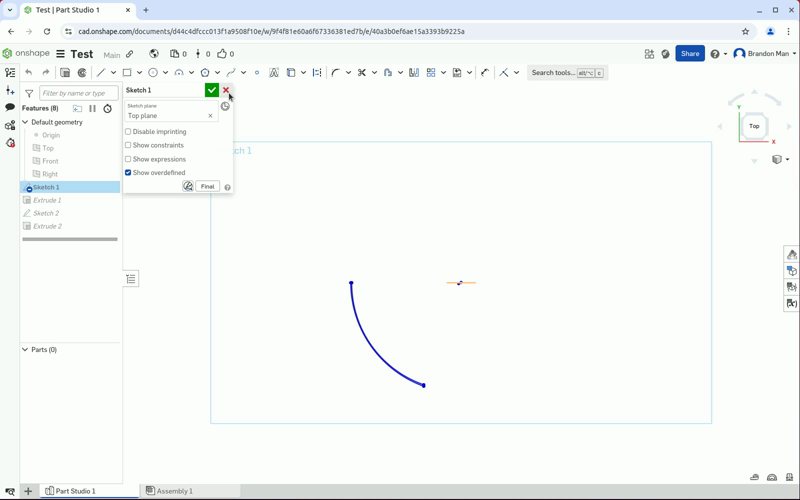
click(229, 92)
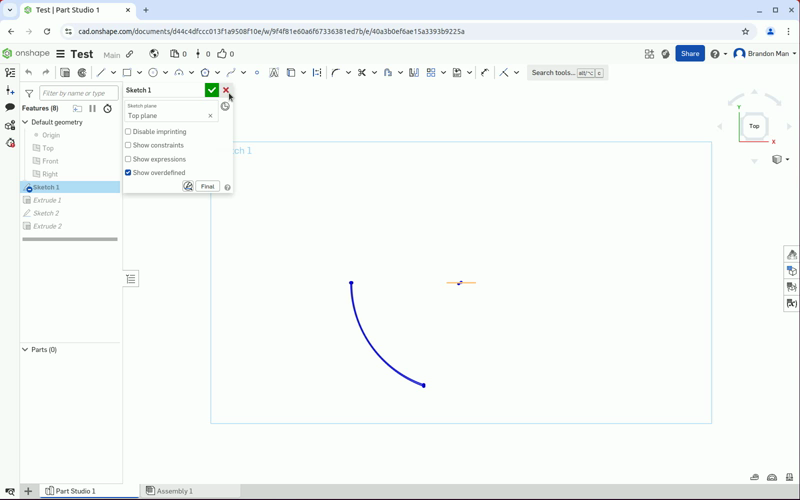
key(shift+s)
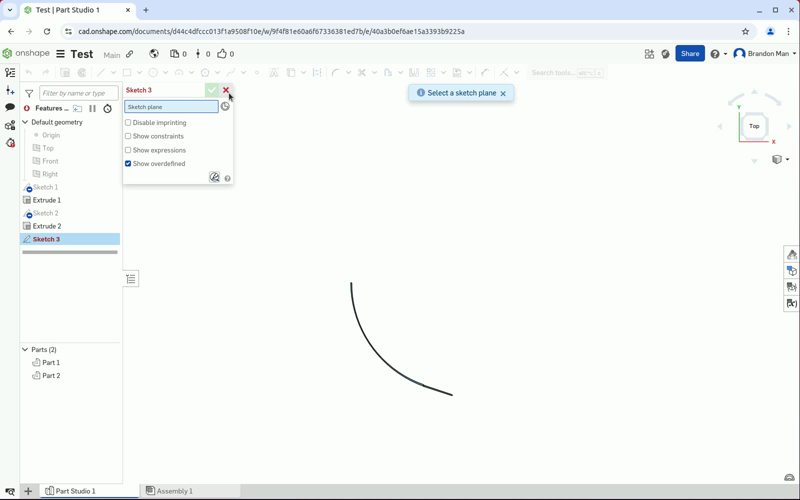
mouse_move(73, 150)
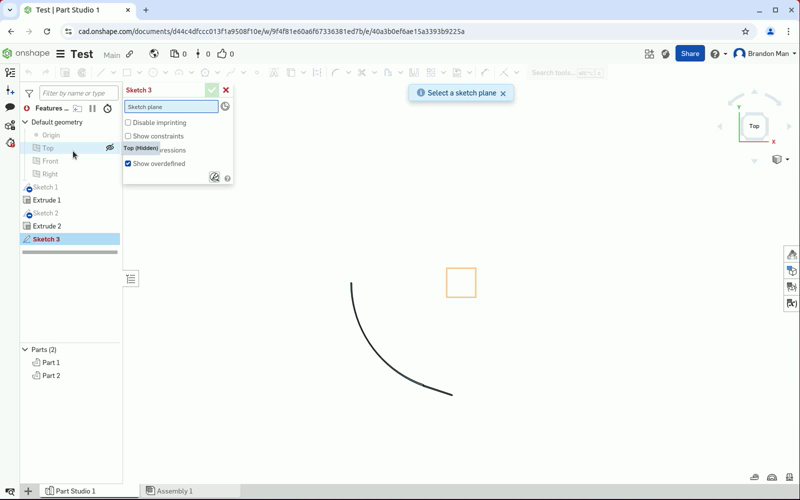
click(73, 150)
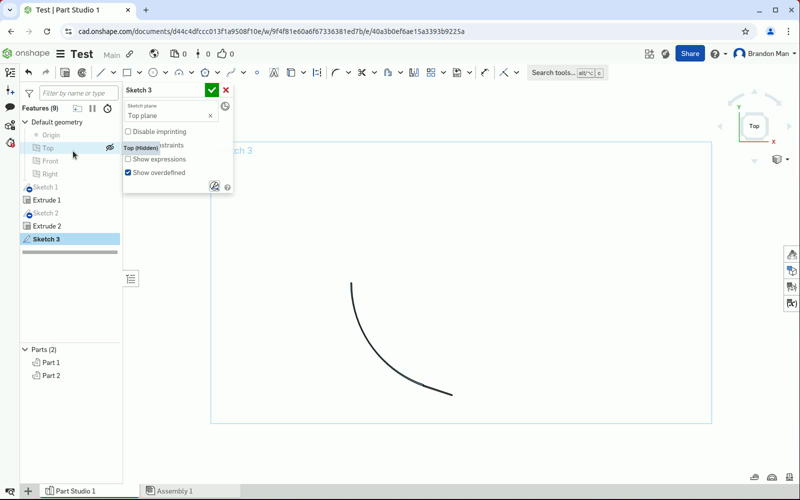
mouse_move(73, 352)
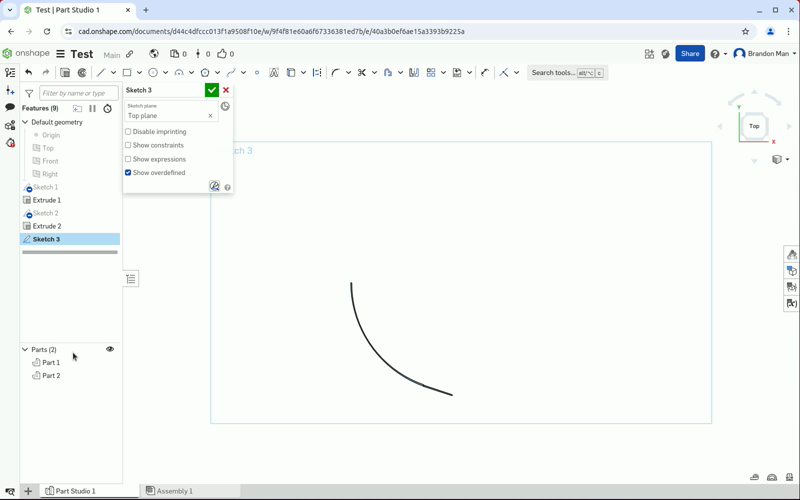
key(y)
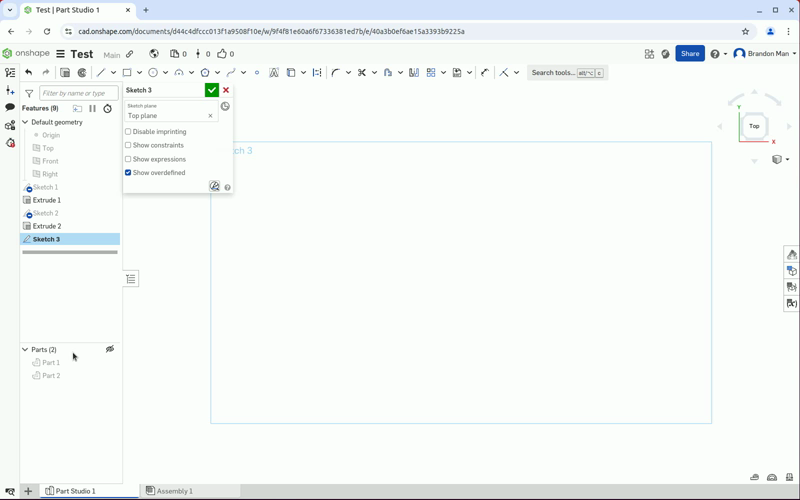
key(l)
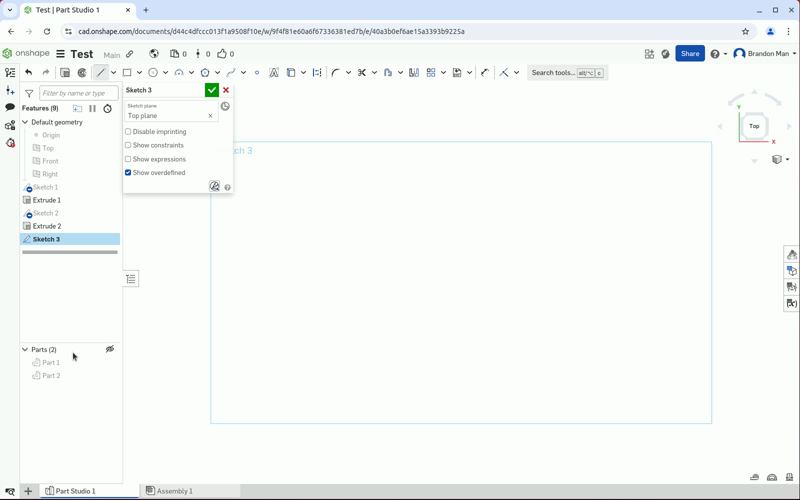
key_down(shift)
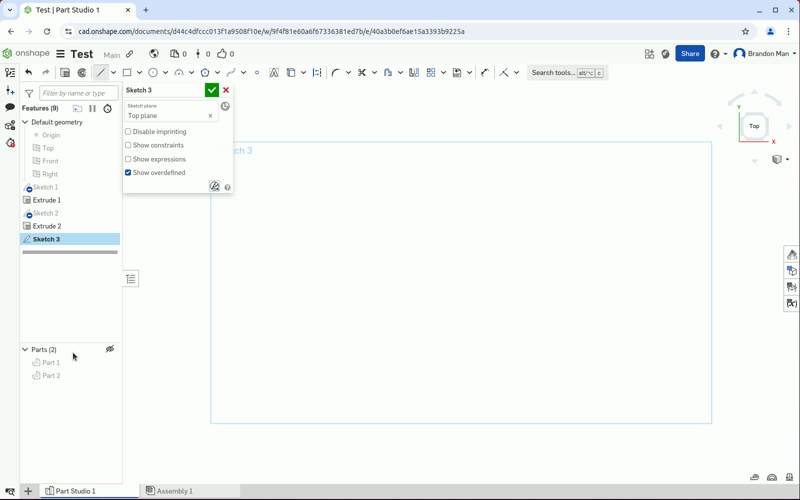
mouse_move(451, 395)
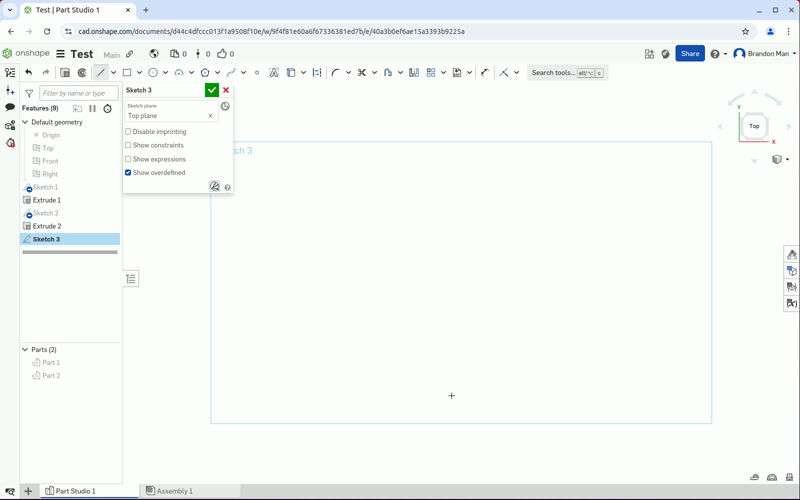
click(451, 395)
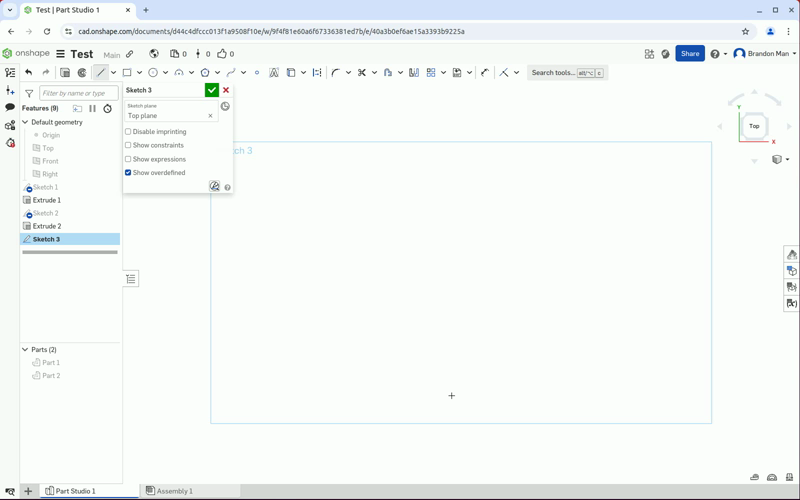
key_up(shift)
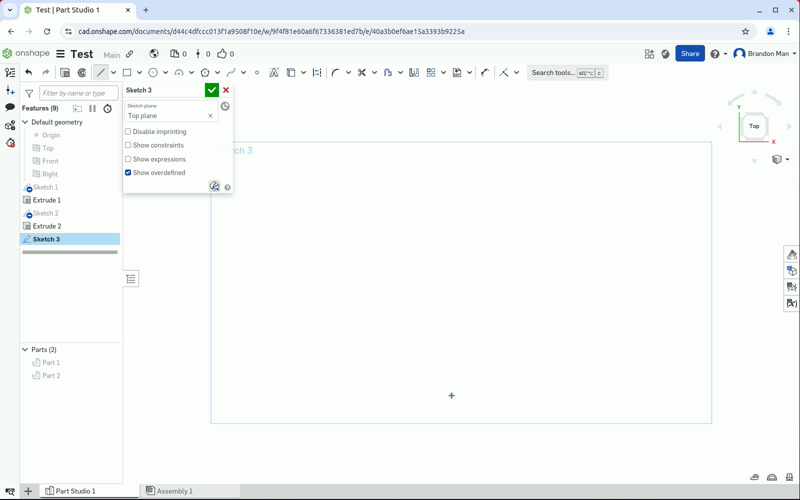
key_down(shift)
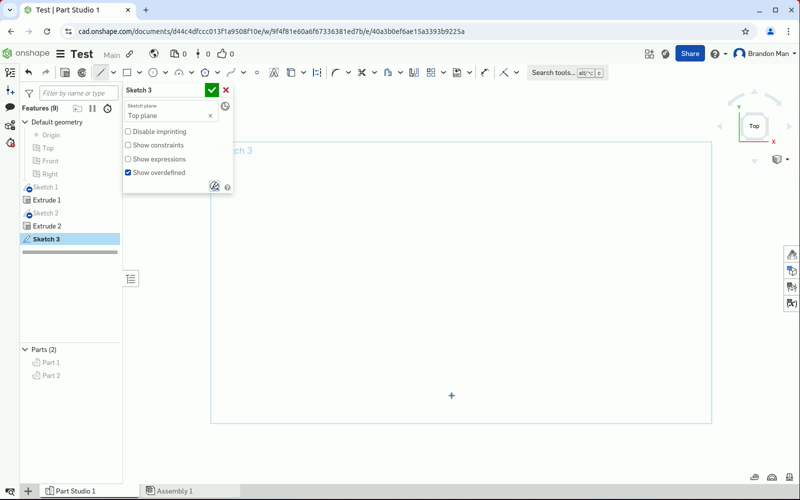
mouse_move(481, 395)
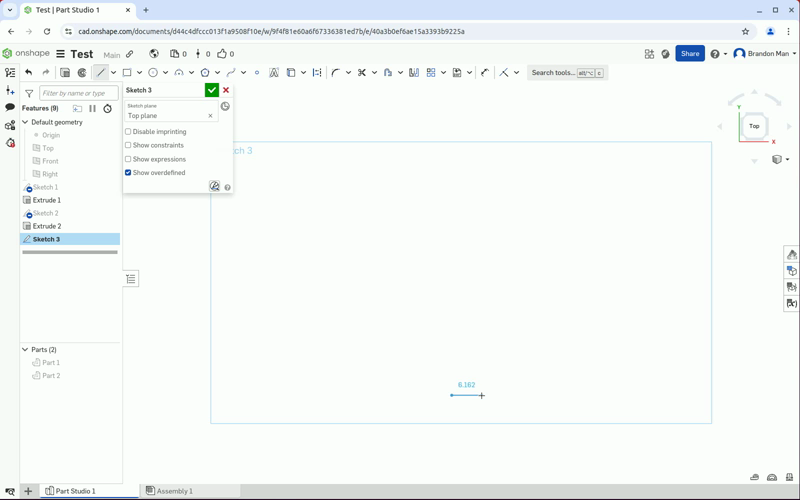
mouse_move(461, 395)
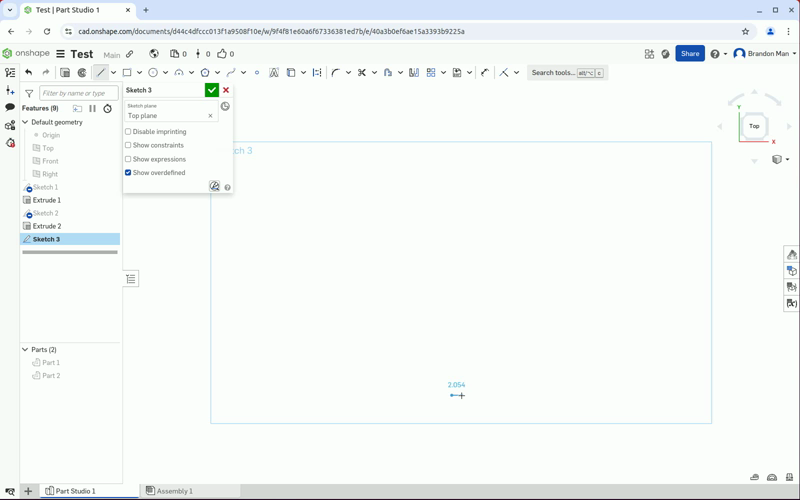
click(461, 395)
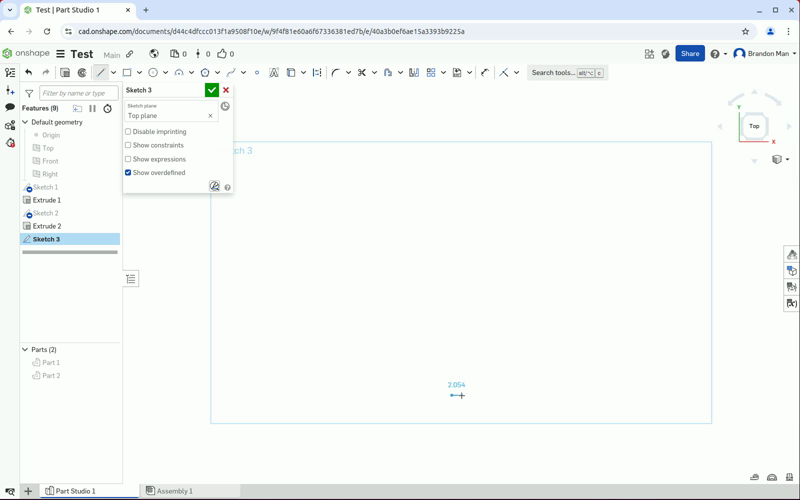
key_up(shift)
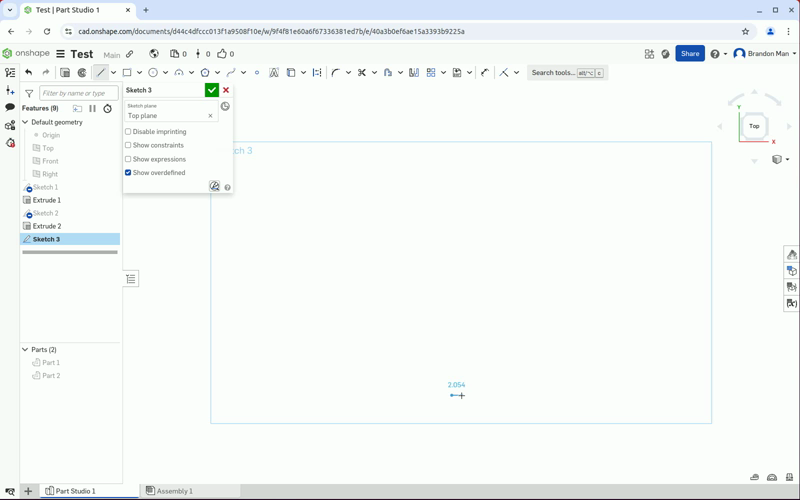
key_down(shift)
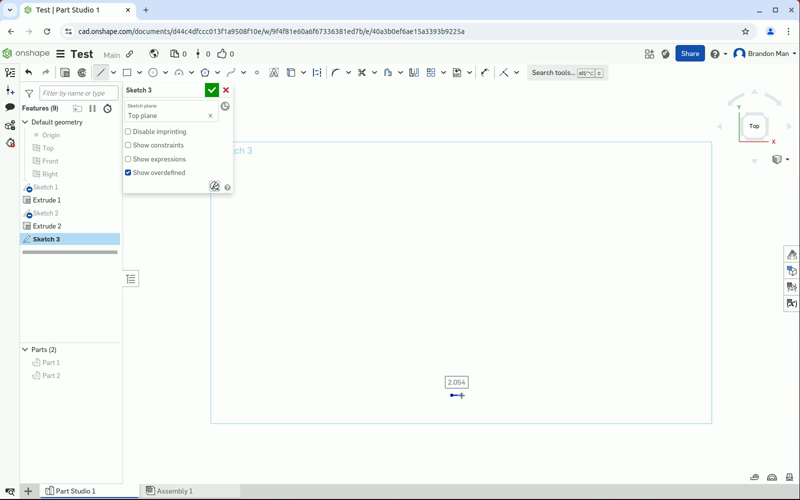
mouse_move(492, 395)
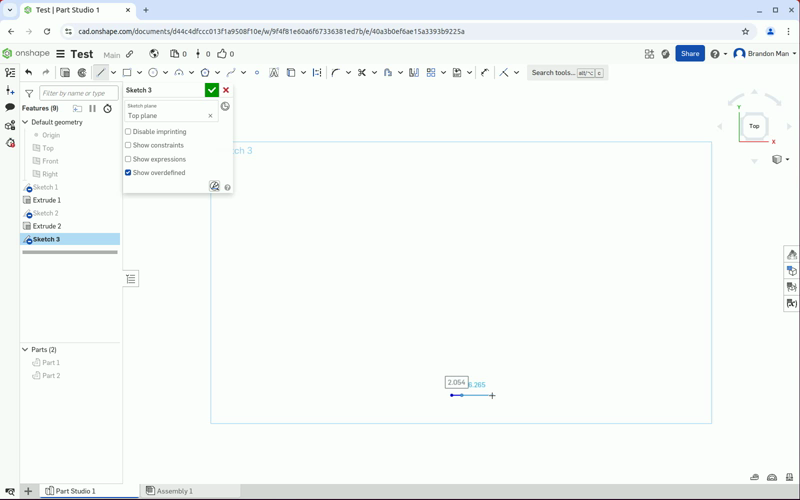
mouse_move(461, 394)
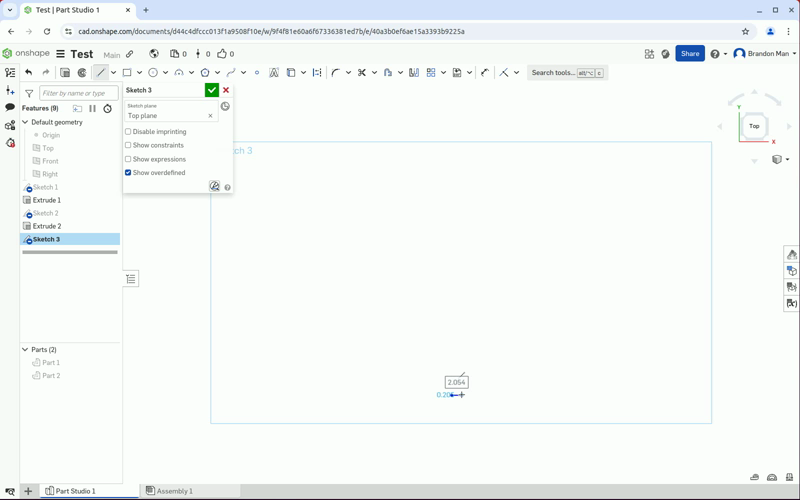
scroll(6)
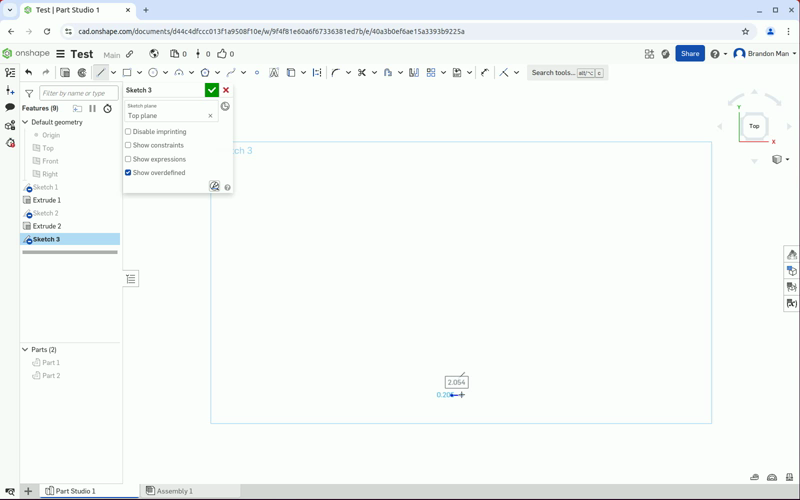
scroll(6)
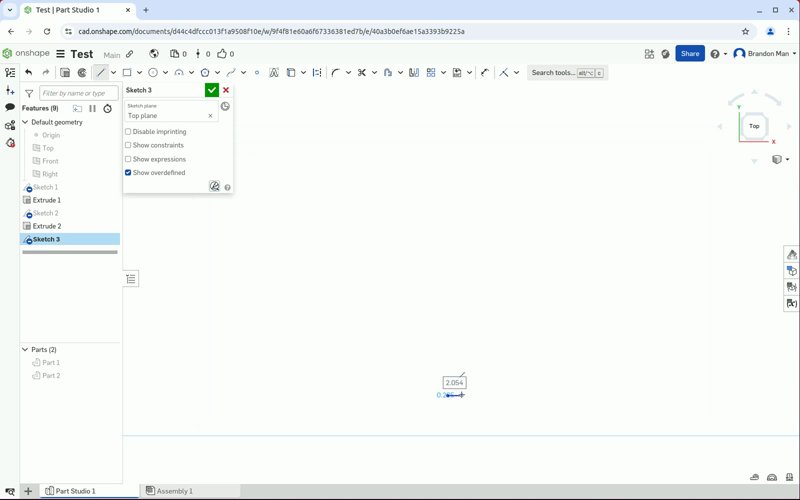
scroll(6)
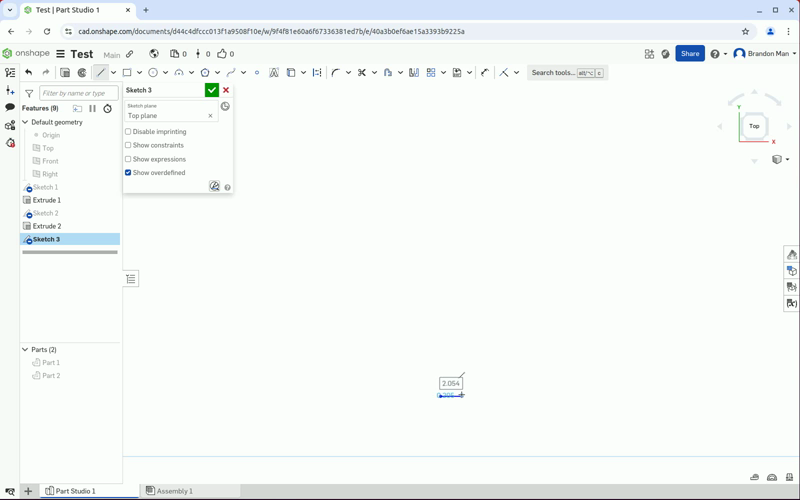
scroll(6)
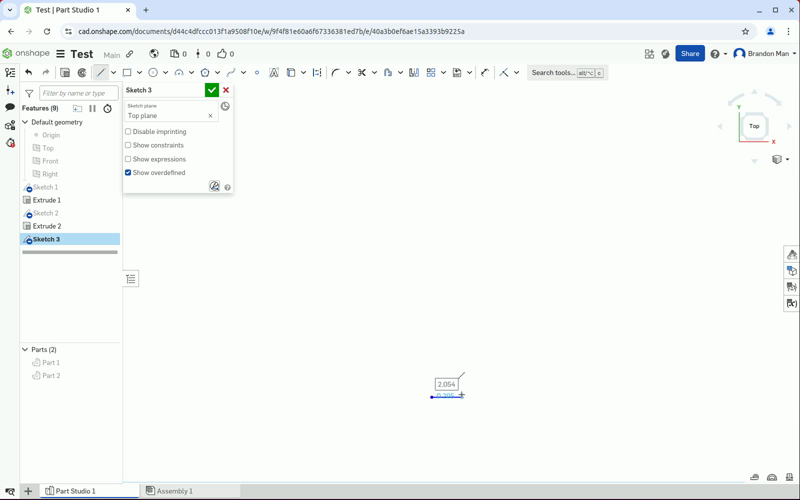
scroll(6)
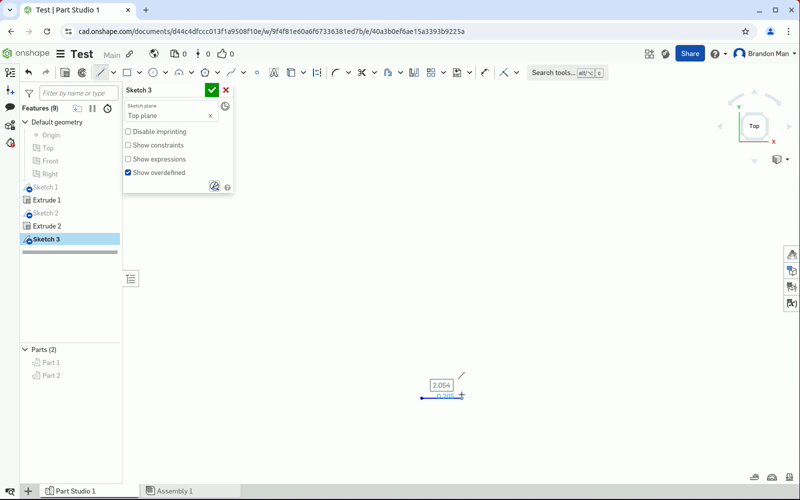
scroll(6)
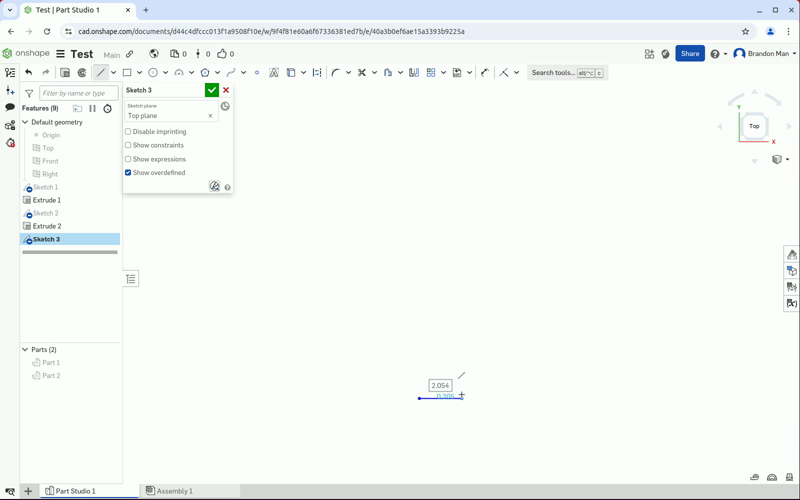
scroll(6)
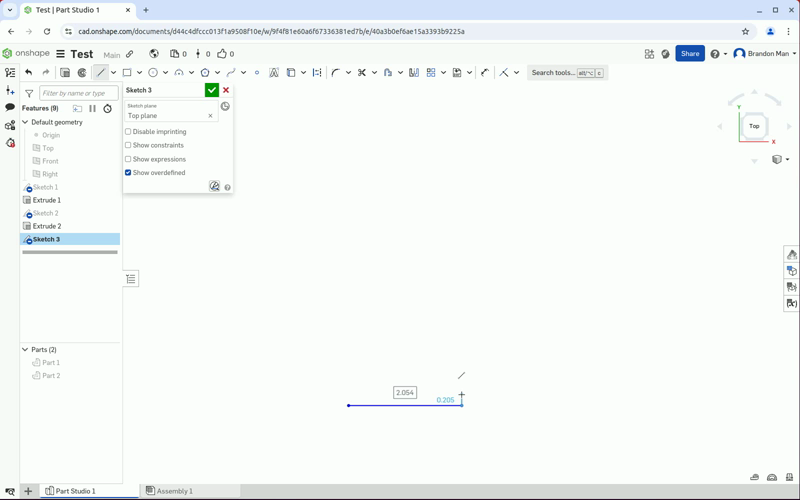
click(461, 394)
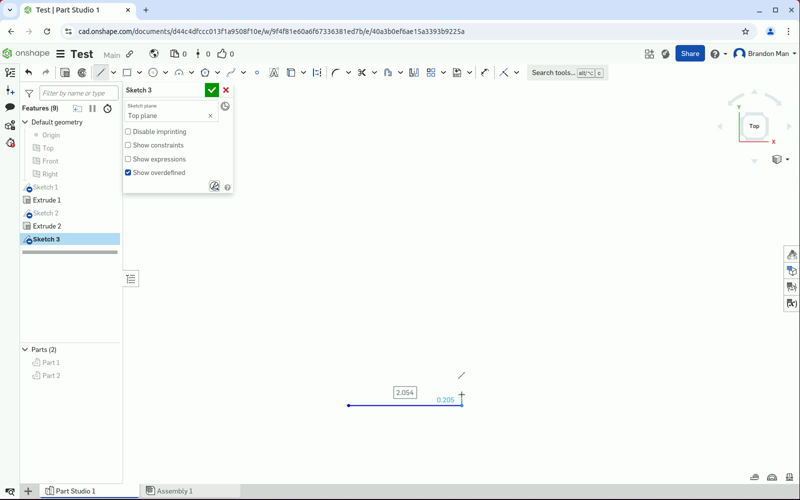
scroll(-6)
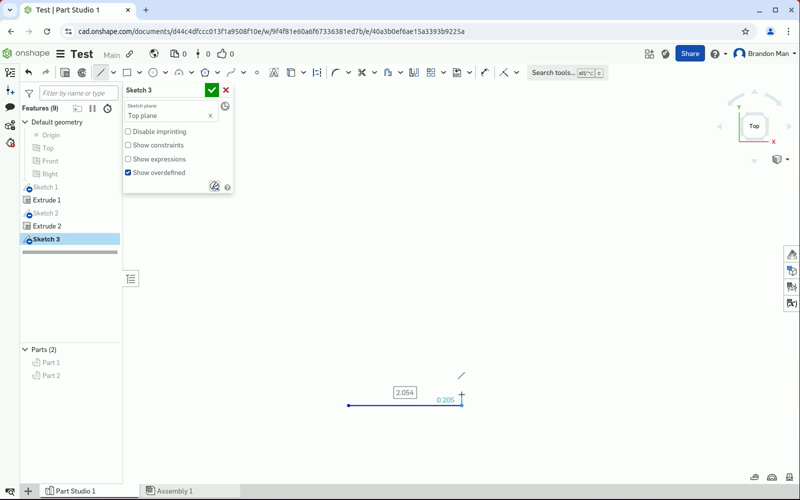
scroll(-6)
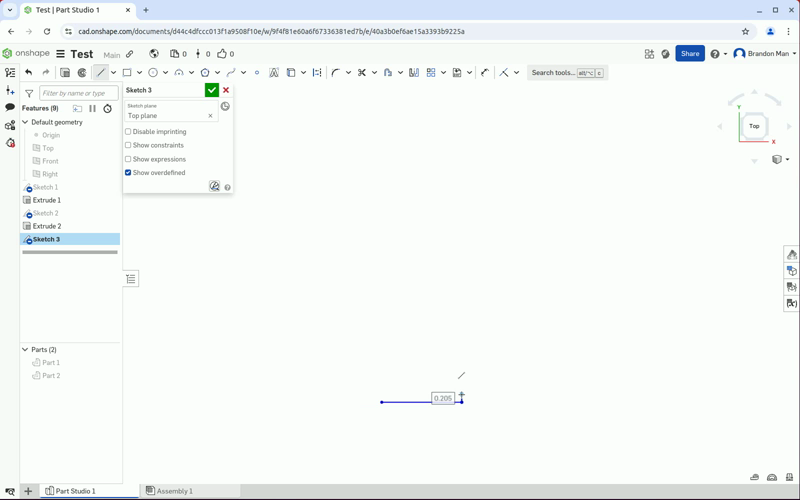
scroll(-6)
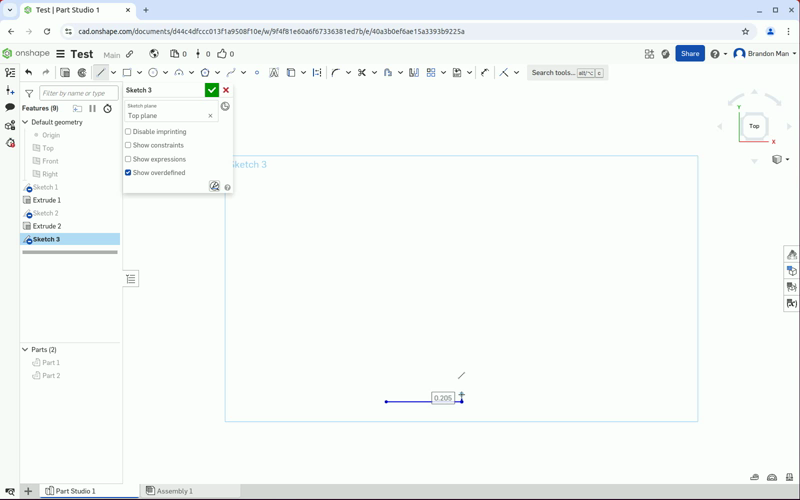
scroll(-6)
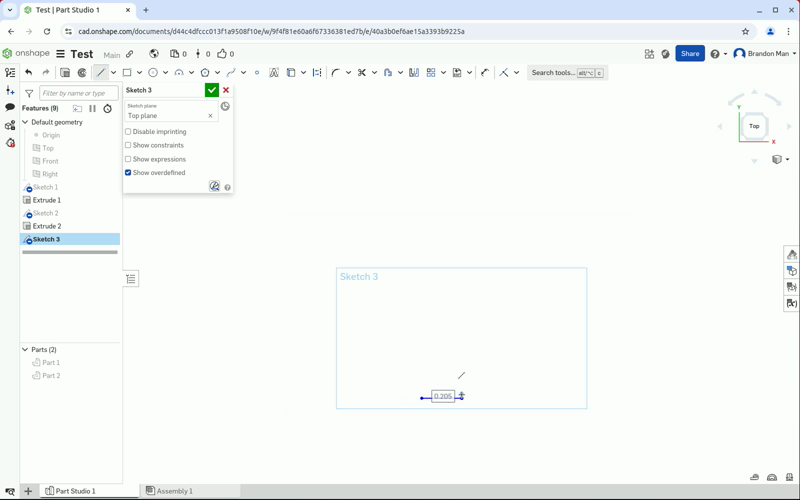
scroll(-6)
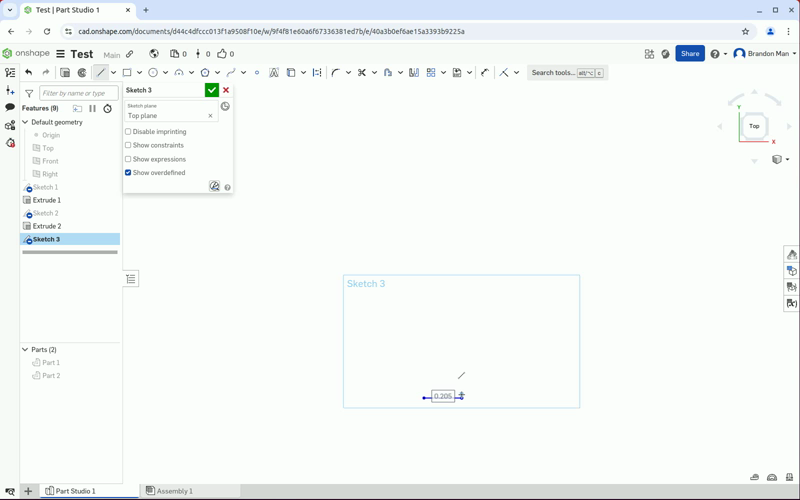
scroll(-6)
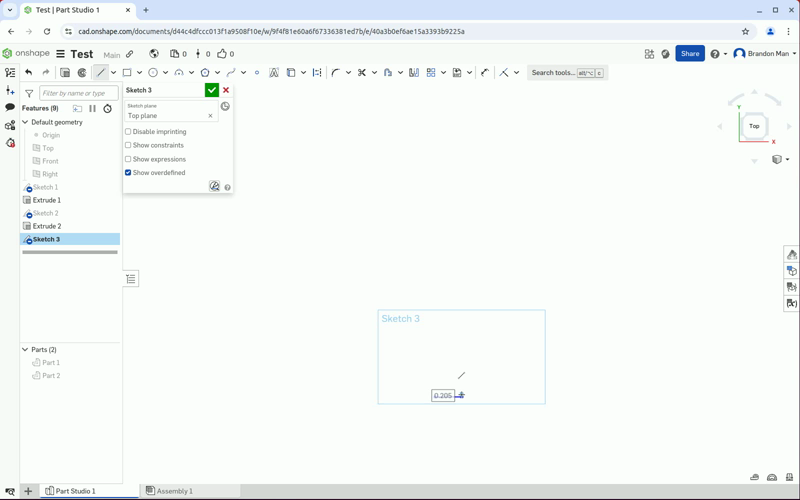
scroll(-6)
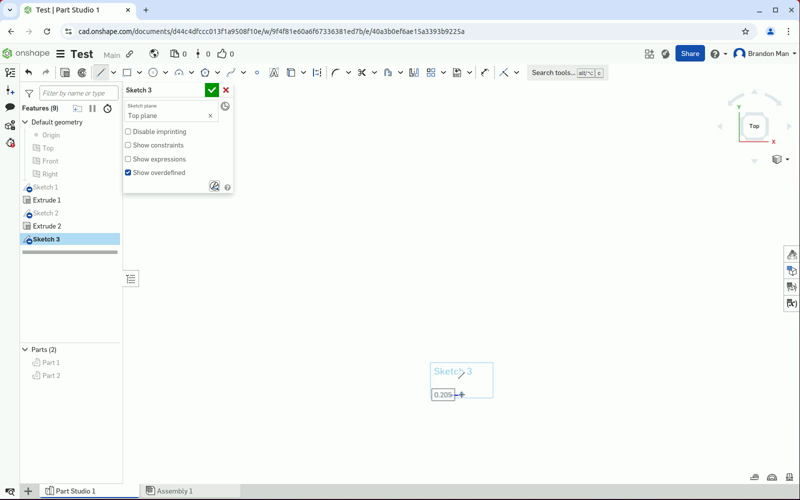
key_up(shift)
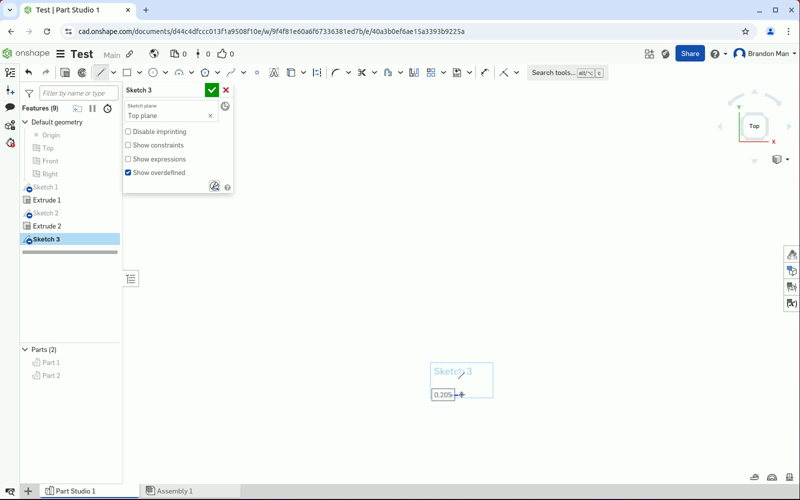
key_down(shift)
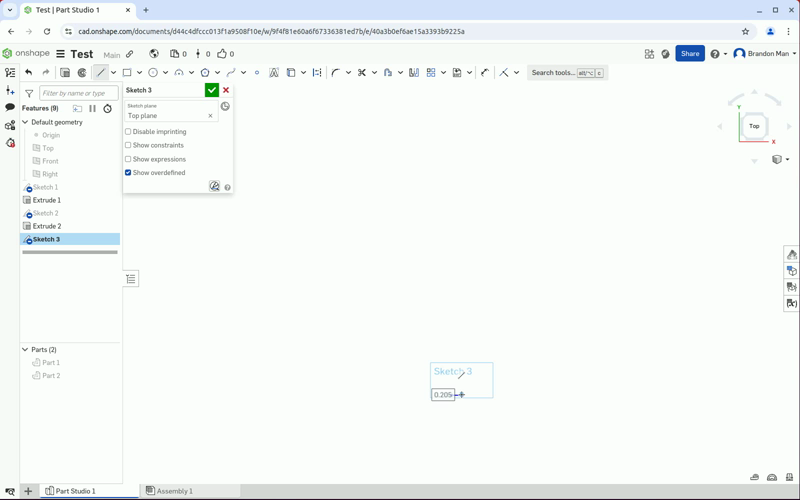
mouse_move(492, 394)
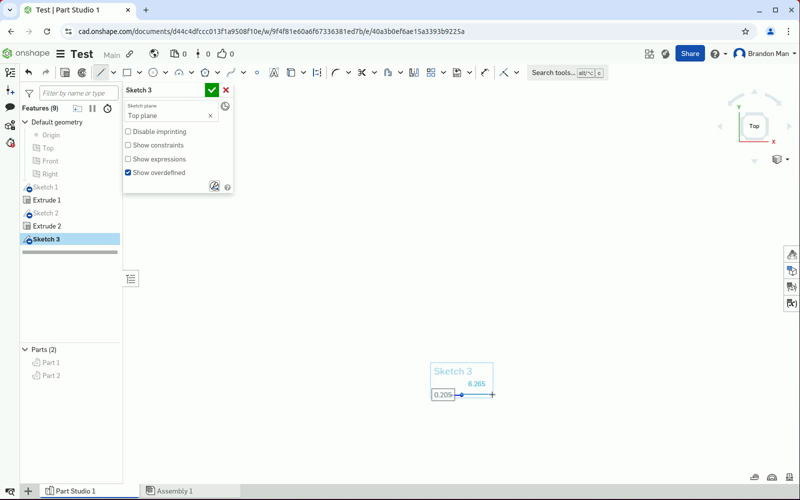
mouse_move(451, 394)
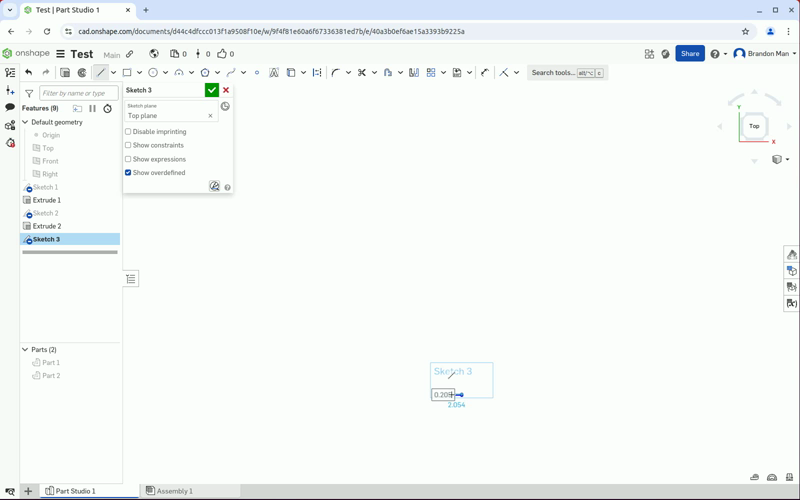
scroll(6)
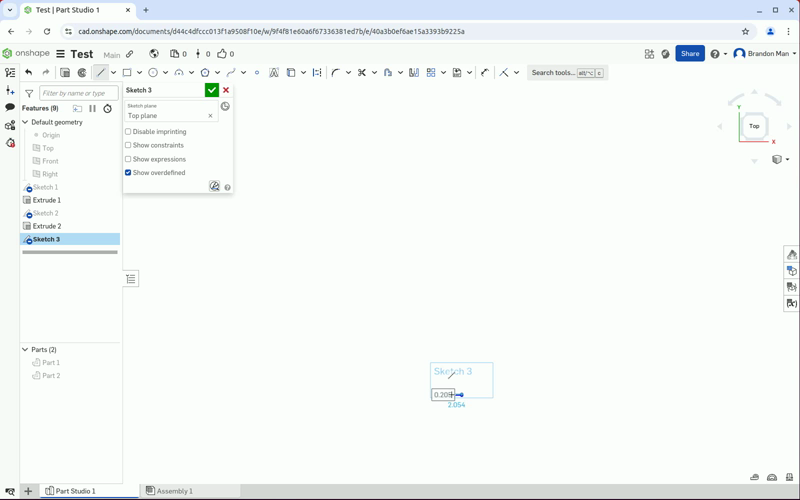
scroll(6)
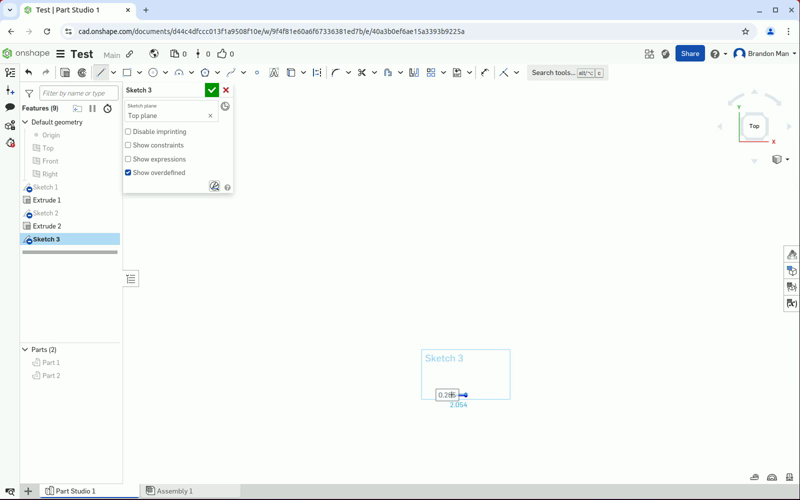
scroll(6)
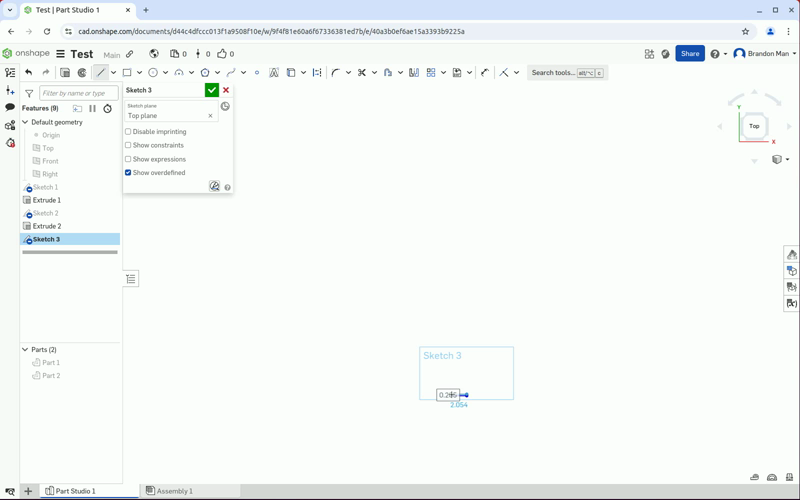
scroll(6)
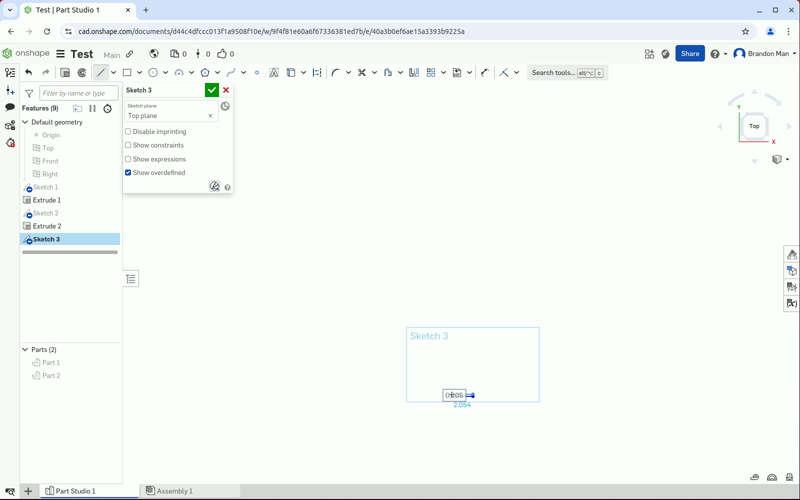
scroll(6)
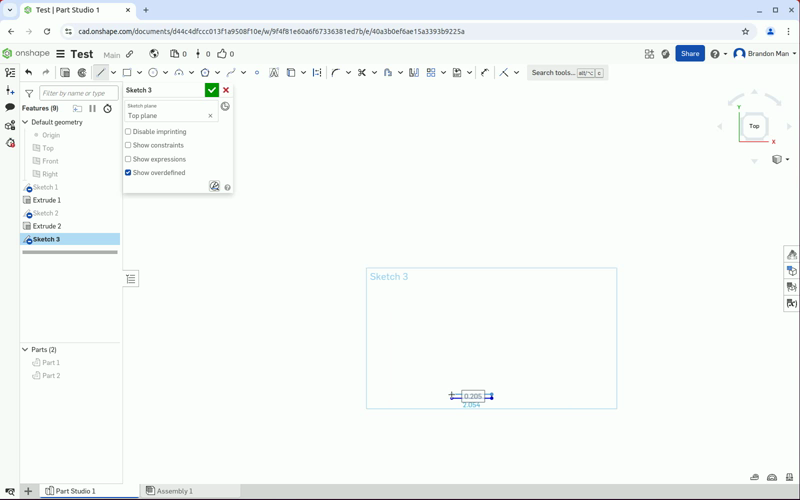
scroll(6)
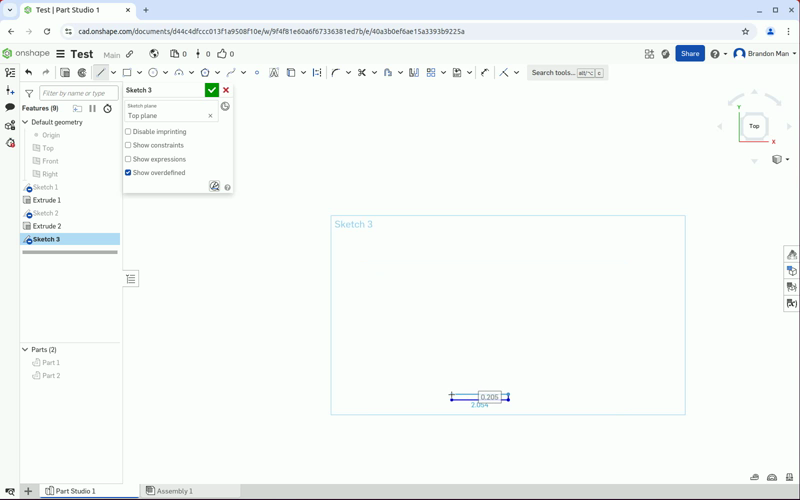
scroll(6)
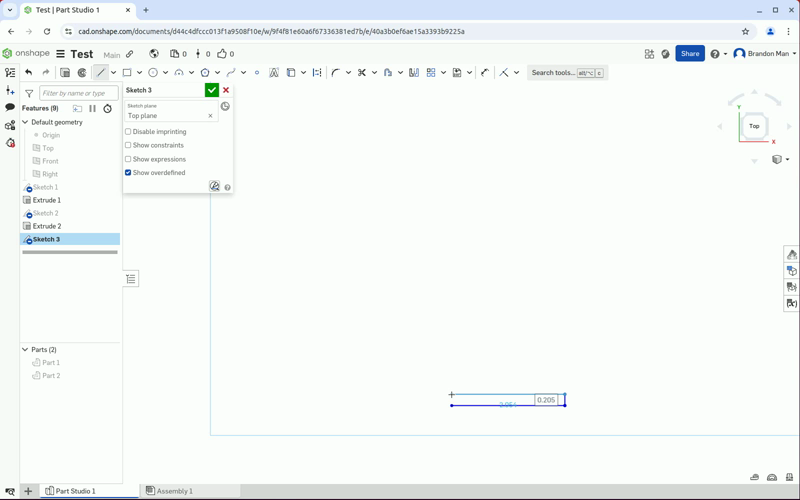
click(451, 394)
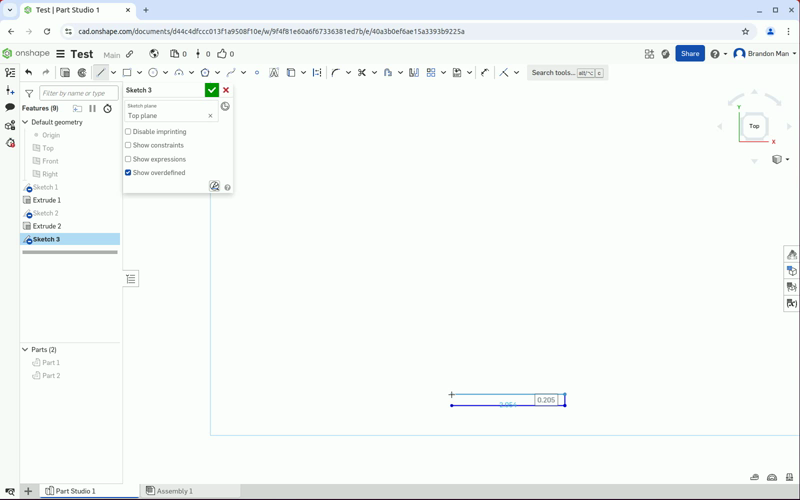
scroll(-6)
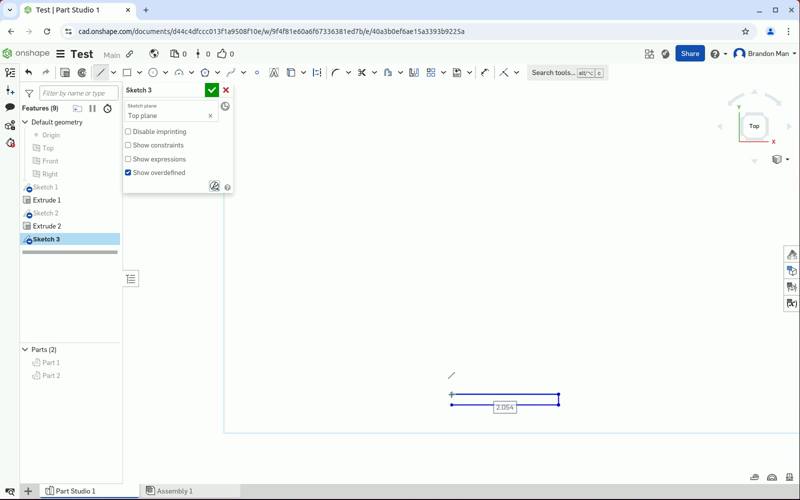
scroll(-6)
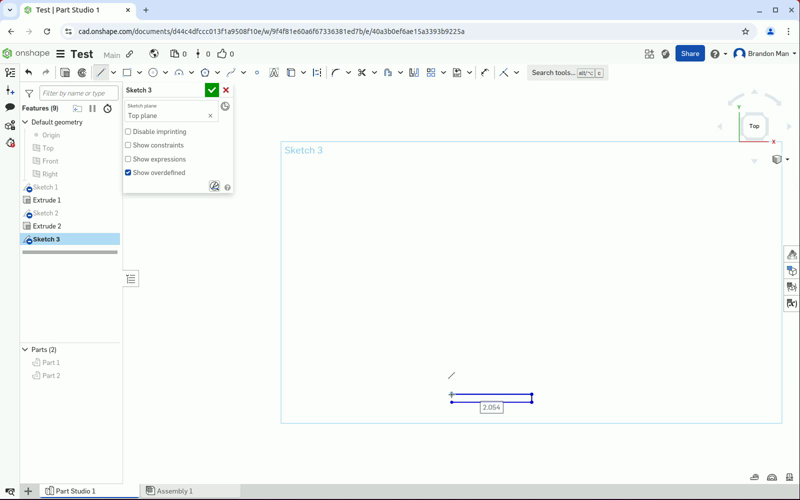
scroll(-6)
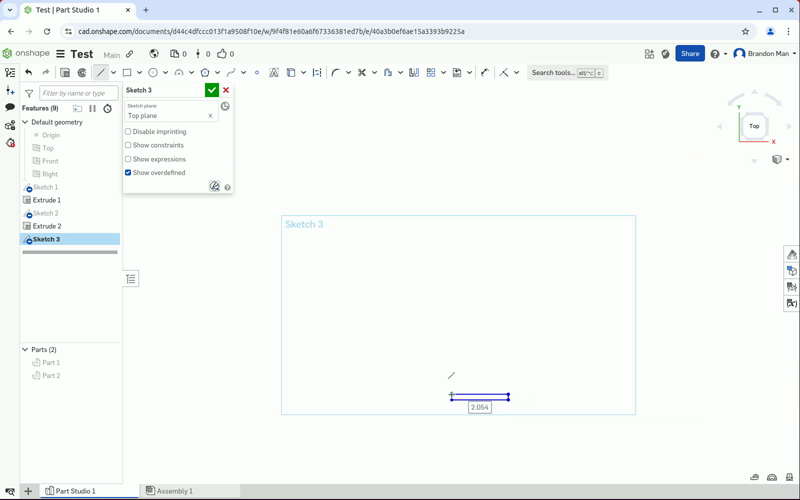
scroll(-6)
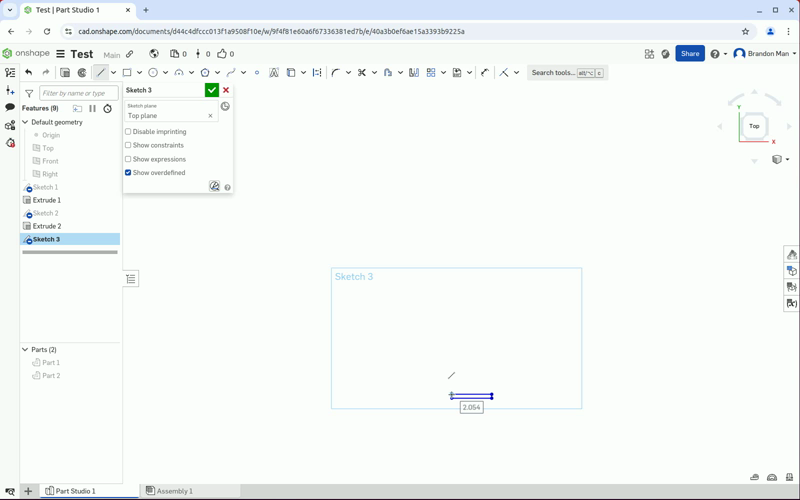
scroll(-6)
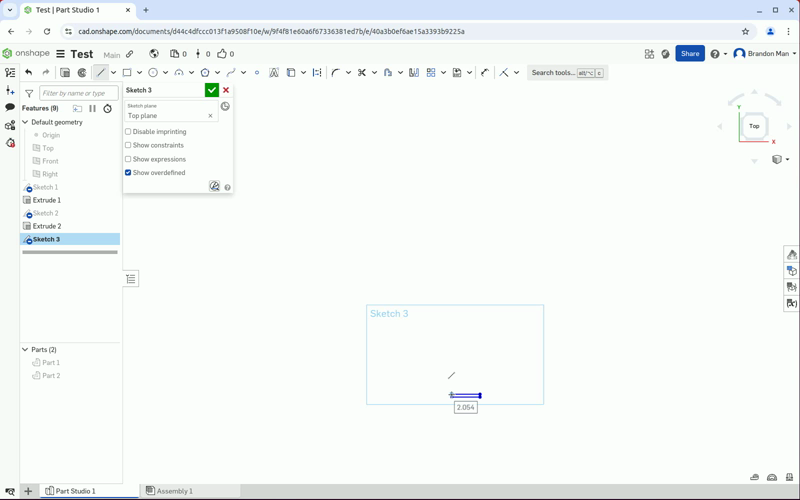
scroll(-6)
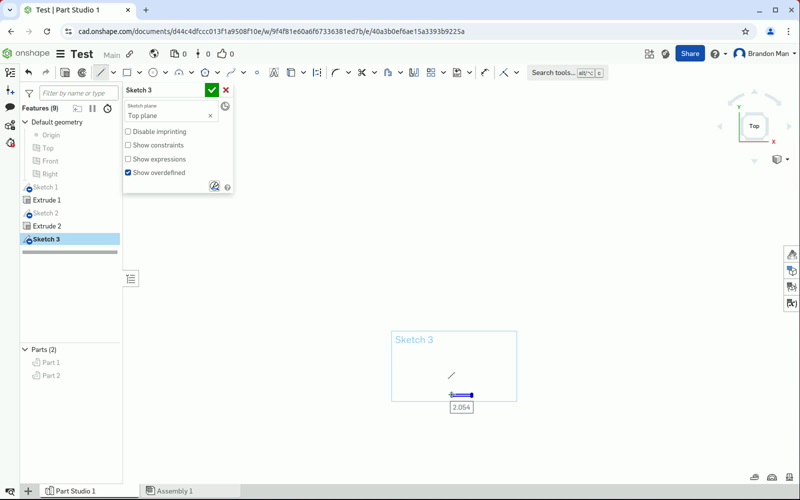
scroll(-6)
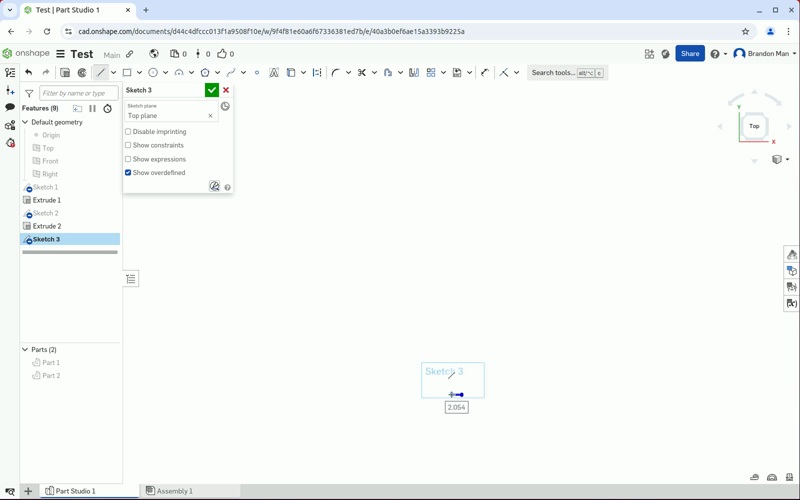
key_up(shift)
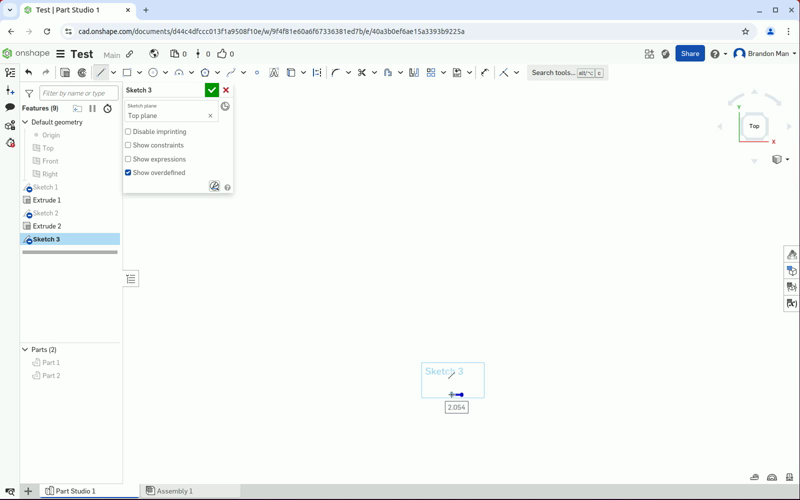
mouse_move(481, 394)
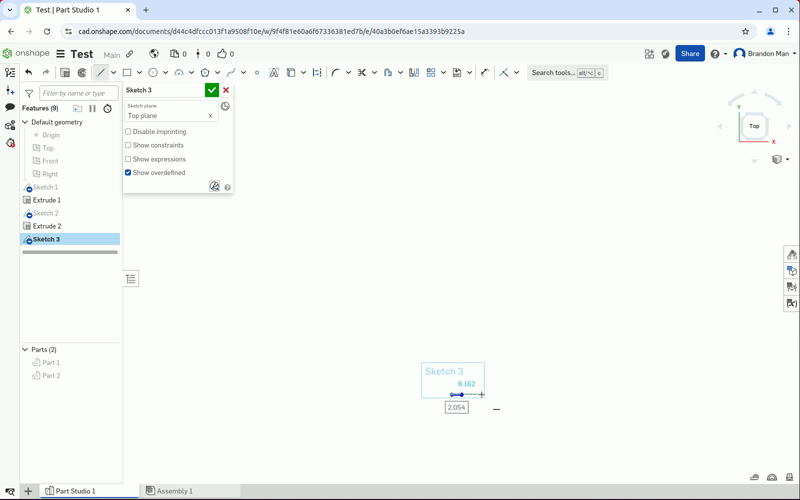
key_down(shift)
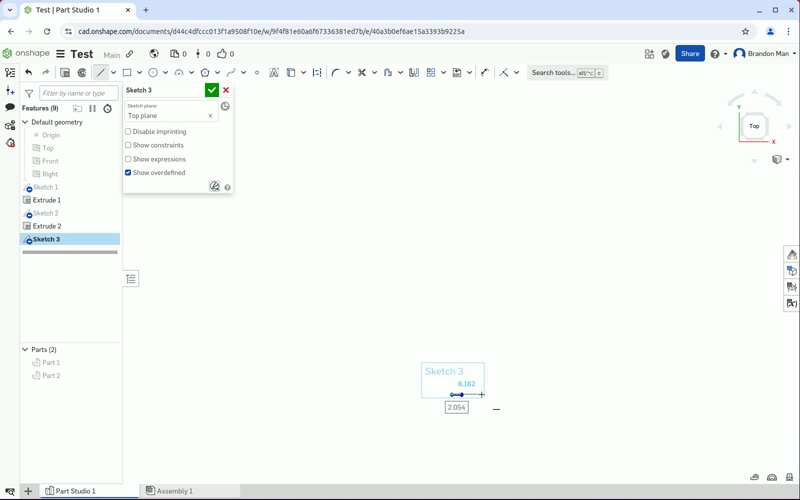
mouse_move(451, 395)
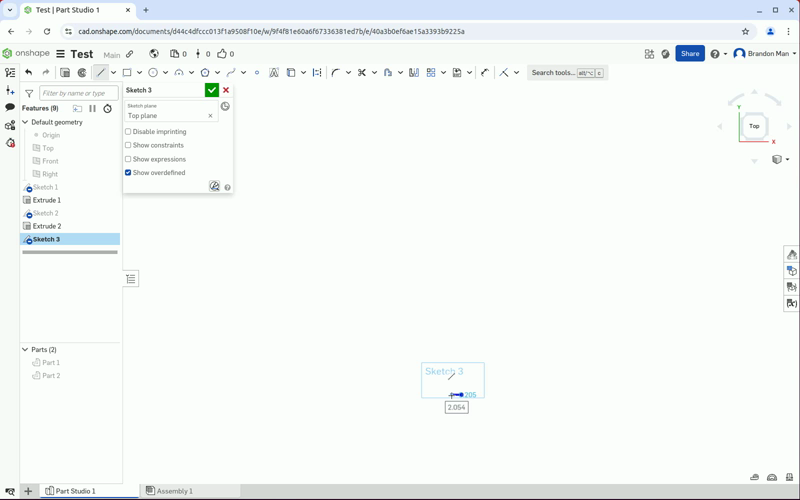
scroll(6)
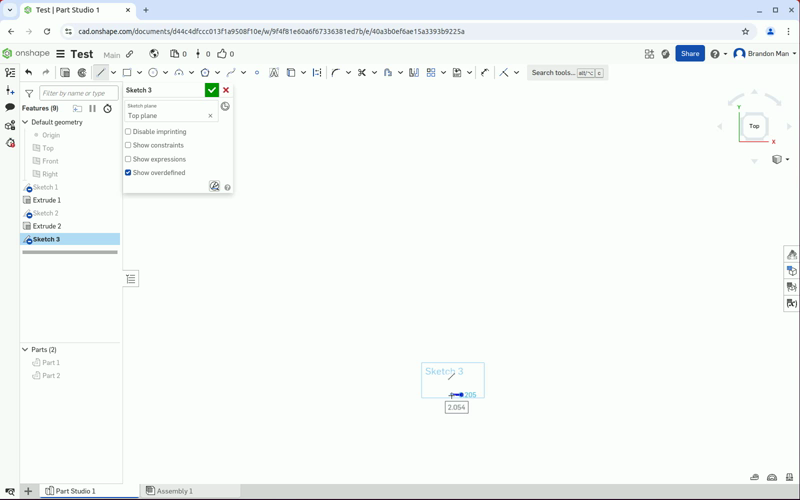
scroll(6)
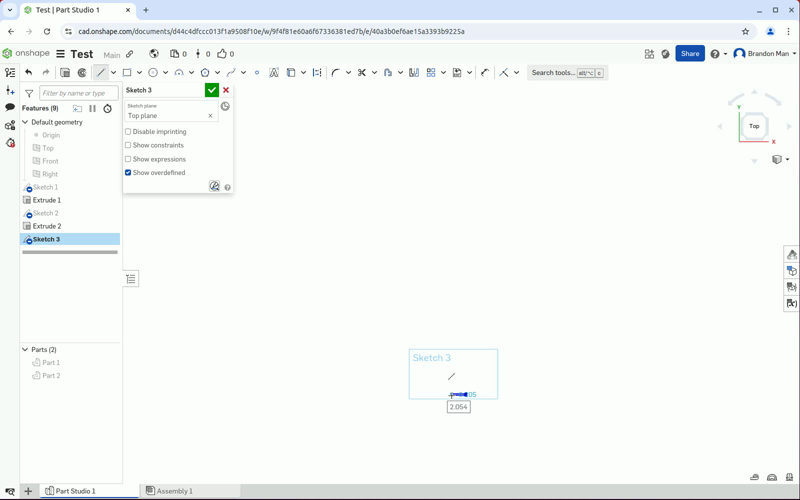
scroll(6)
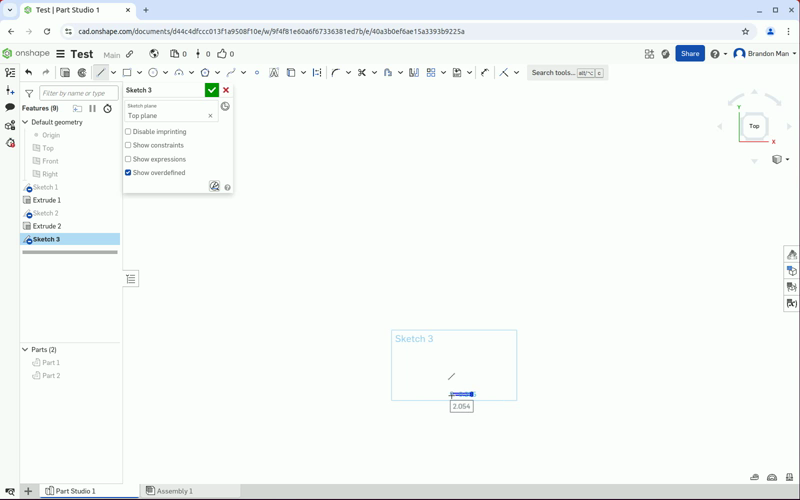
scroll(6)
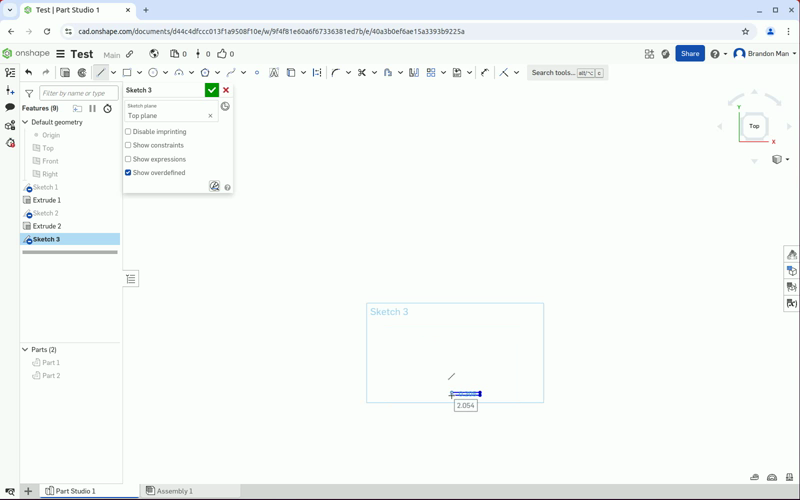
scroll(6)
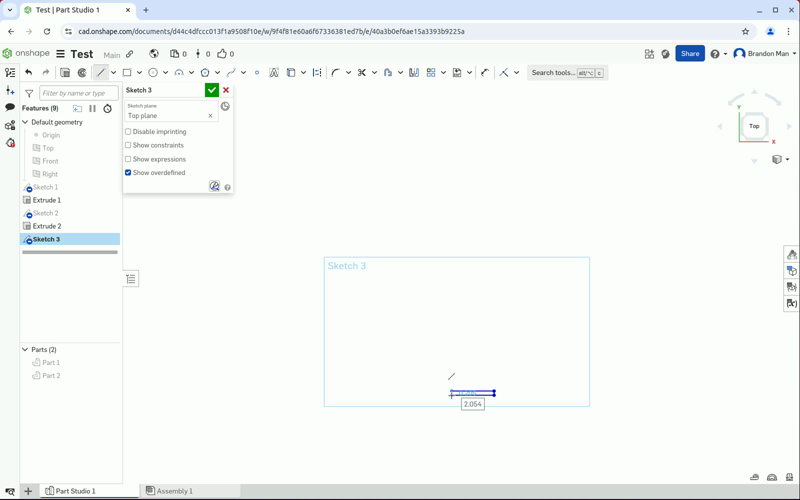
scroll(6)
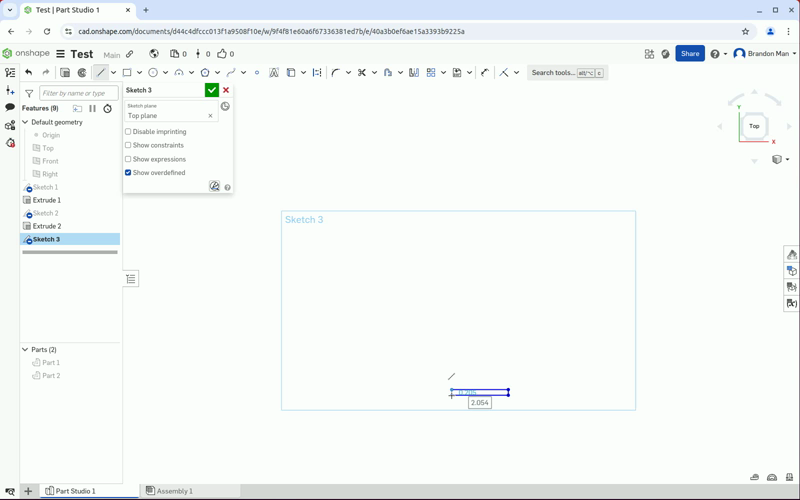
scroll(6)
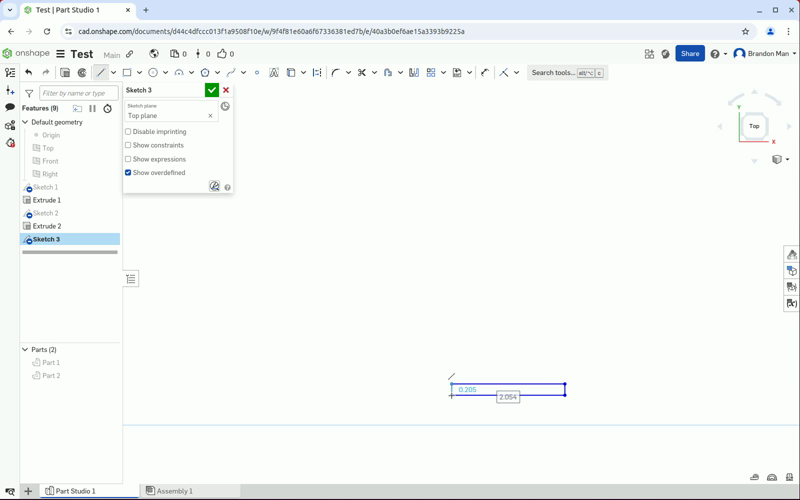
key_up(shift)
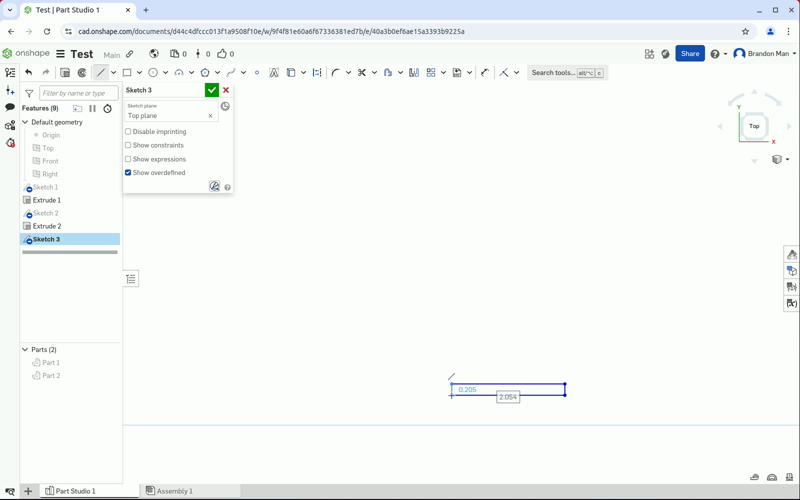
click(451, 395)
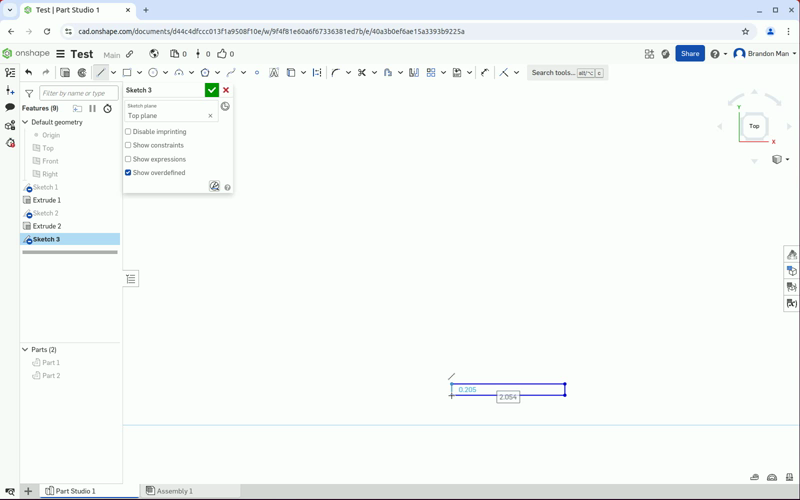
scroll(-6)
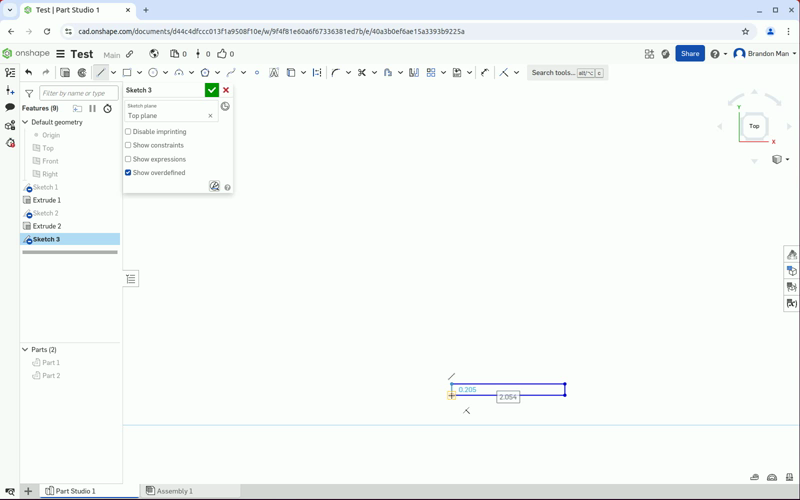
scroll(-6)
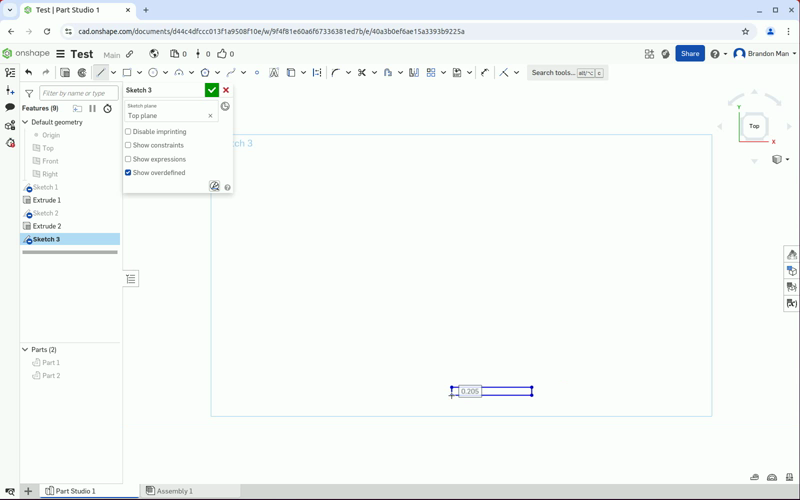
scroll(-6)
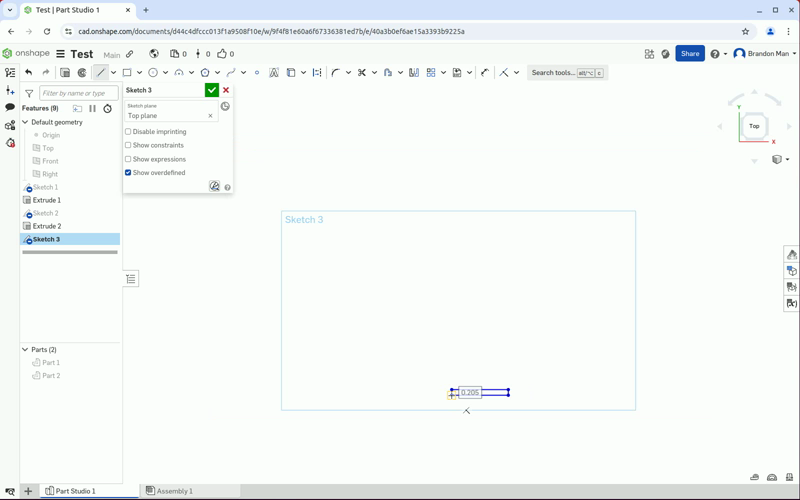
scroll(-6)
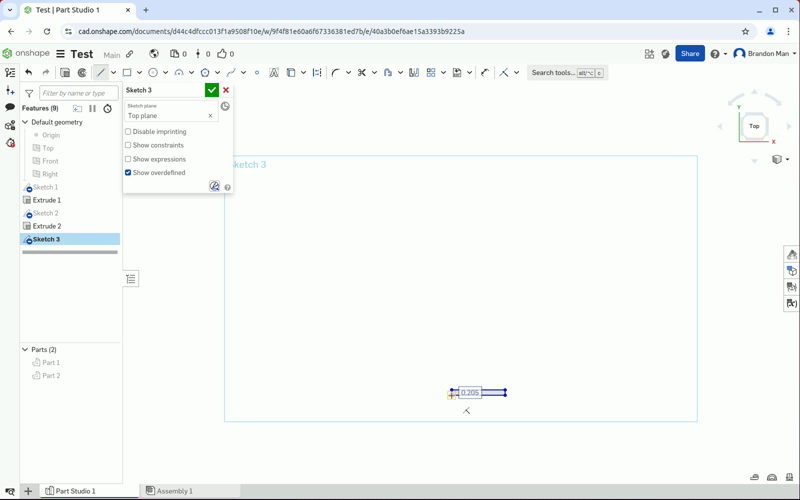
scroll(-6)
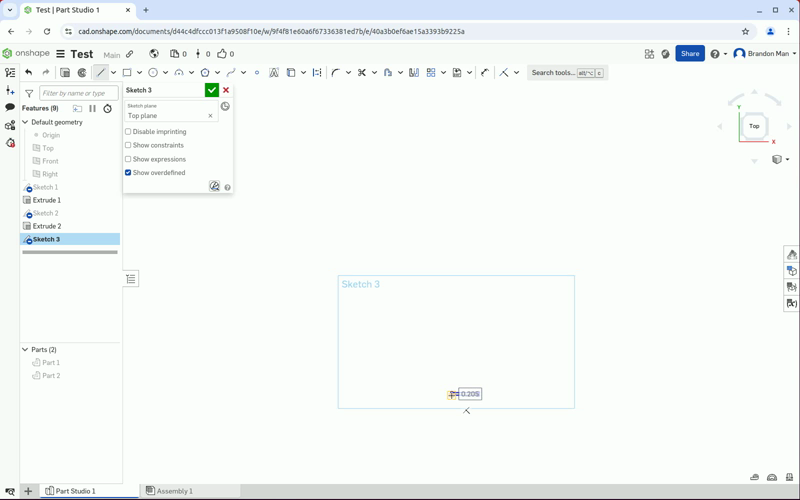
scroll(-6)
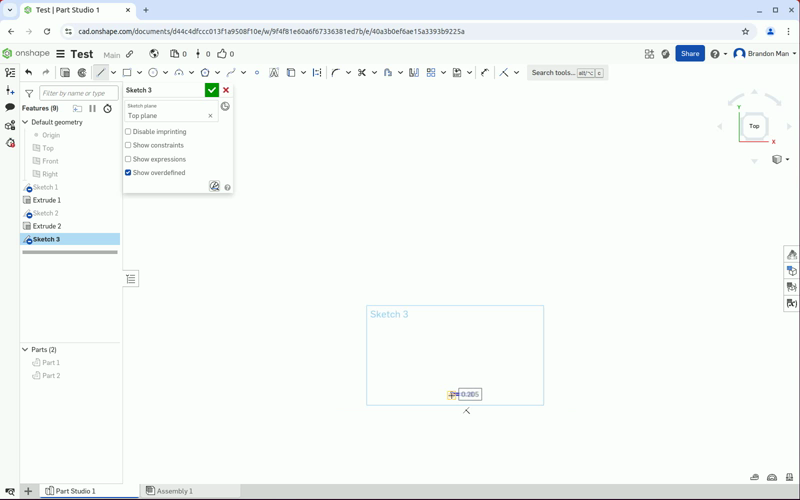
scroll(-6)
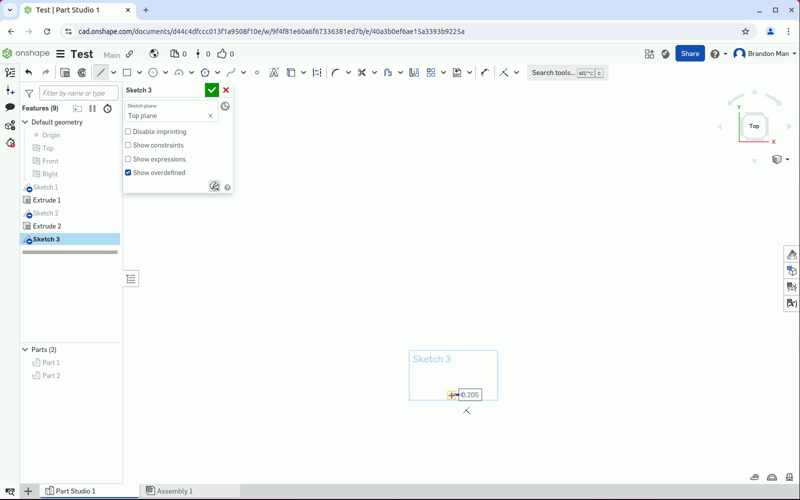
key(esc)
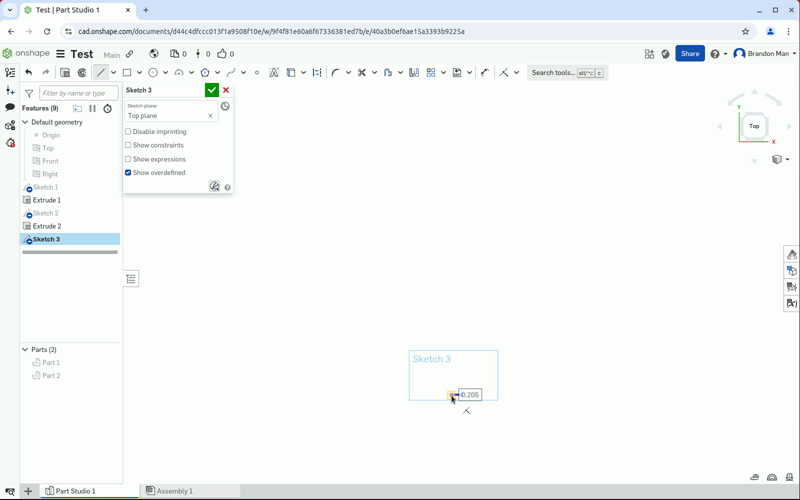
mouse_move(453, 394)
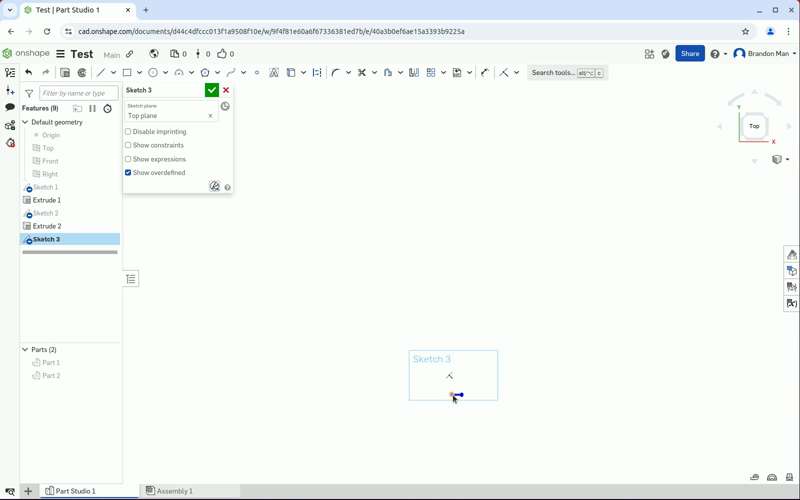
scroll(6)
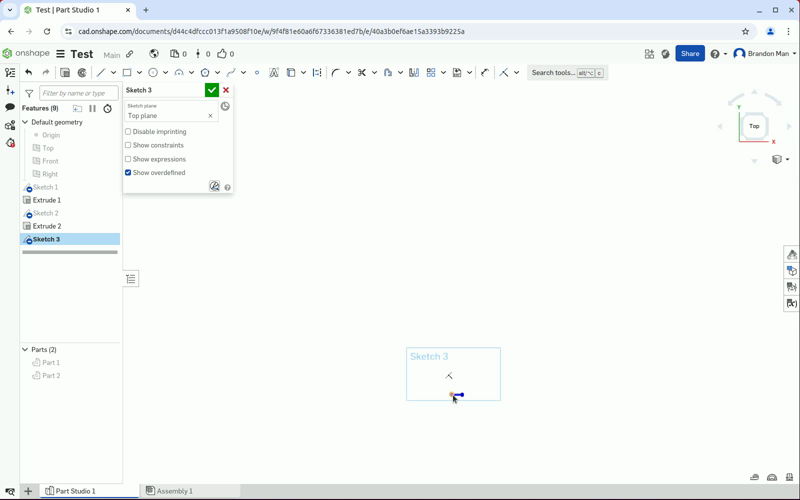
scroll(6)
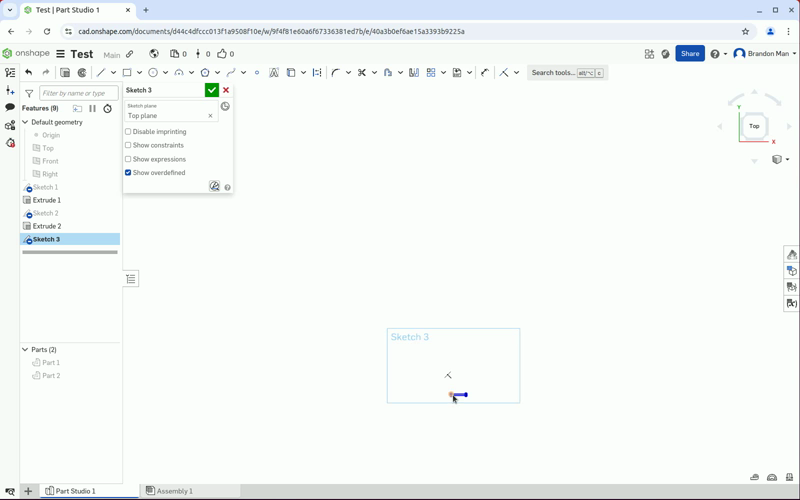
scroll(6)
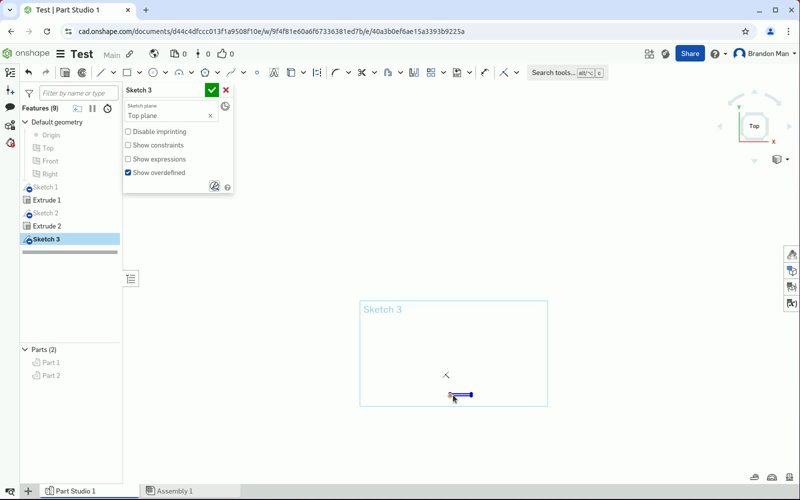
scroll(6)
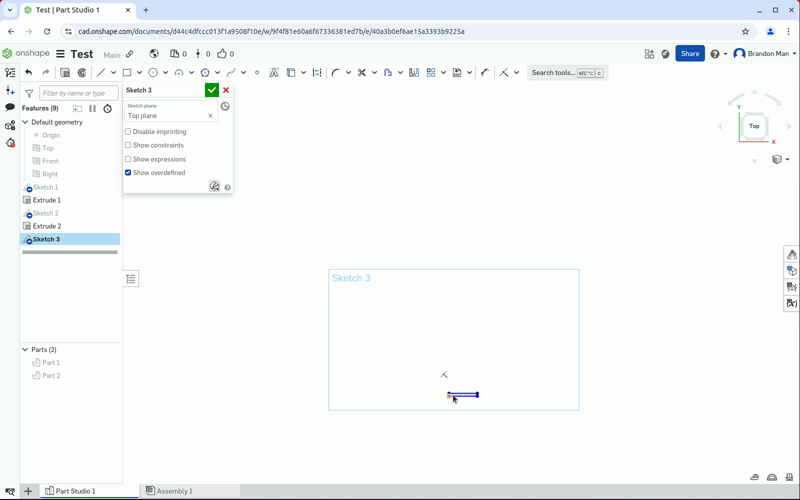
scroll(6)
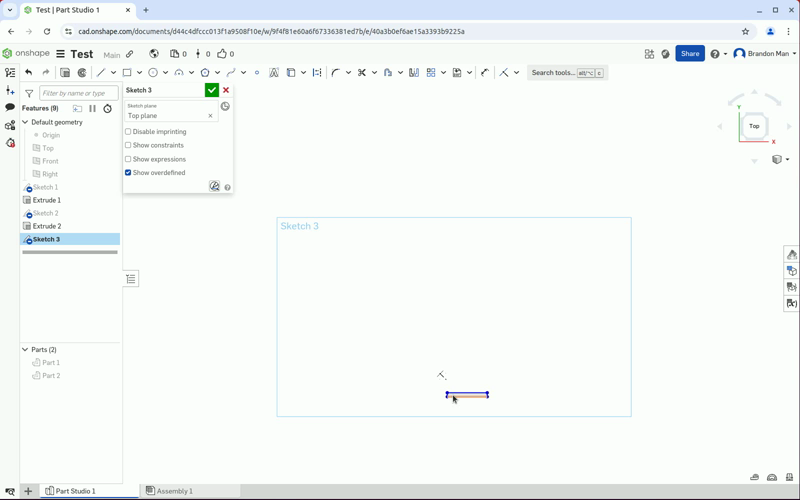
scroll(6)
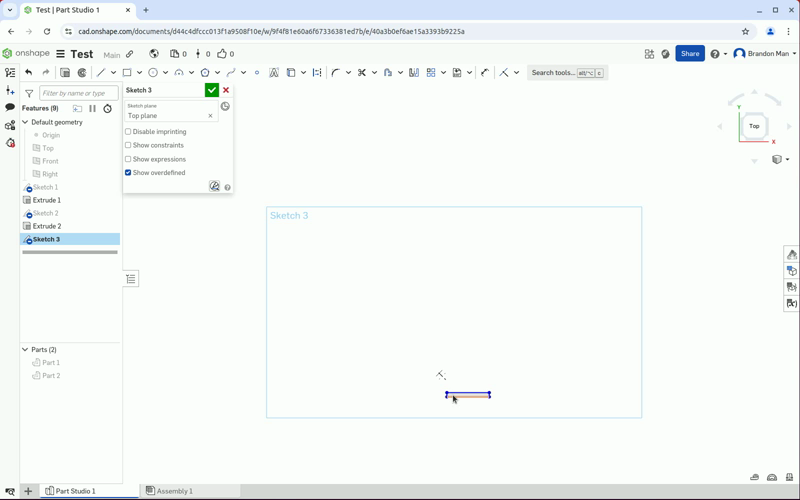
scroll(6)
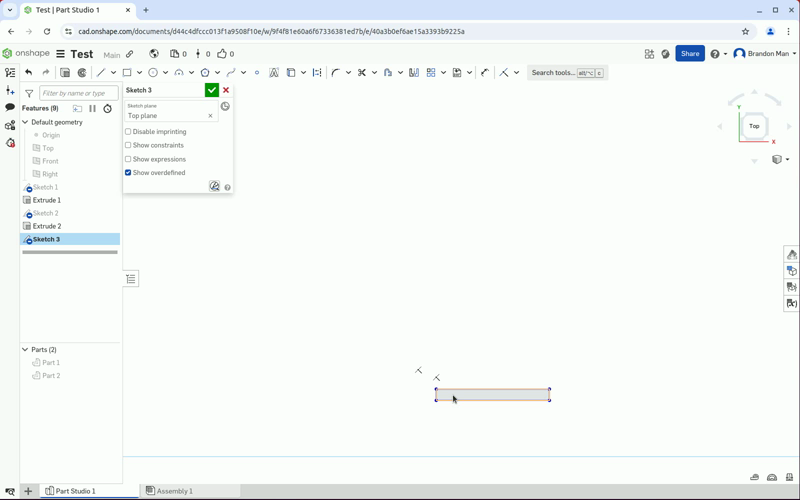
click(453, 394)
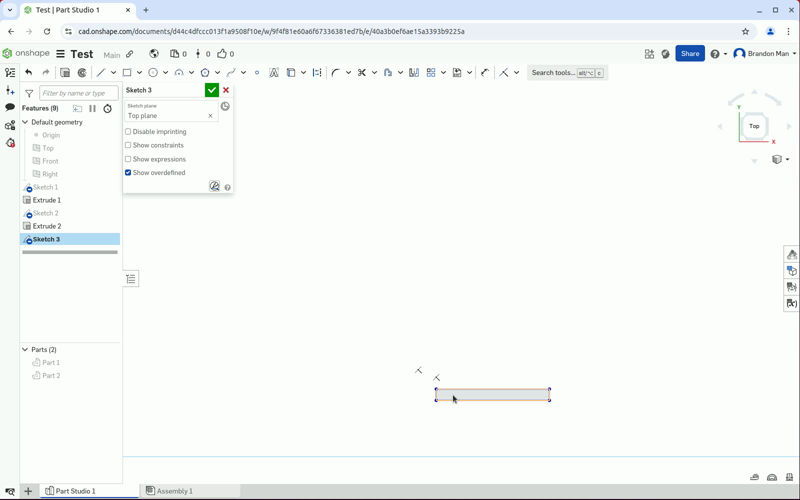
scroll(-6)
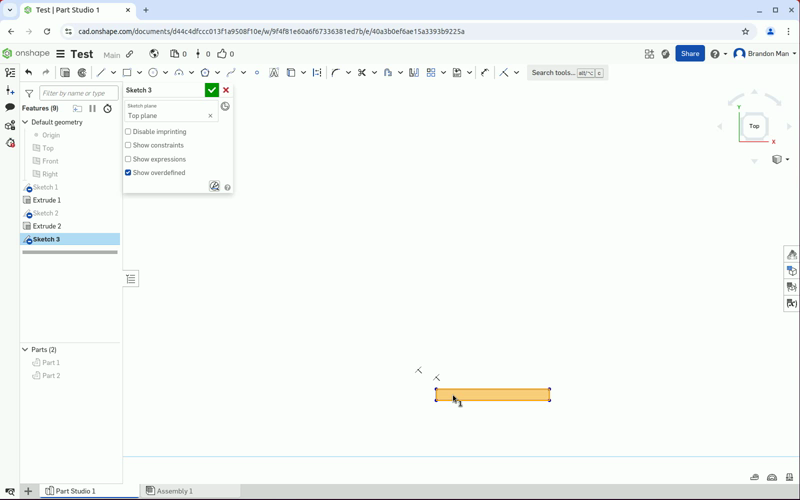
scroll(-6)
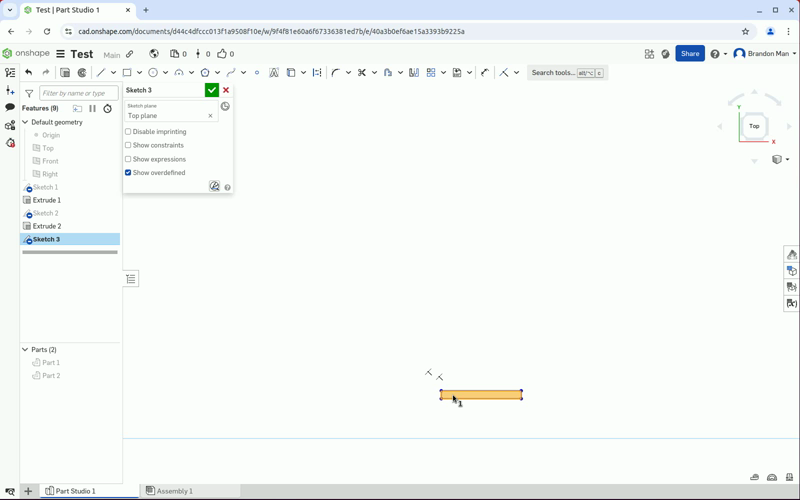
scroll(-6)
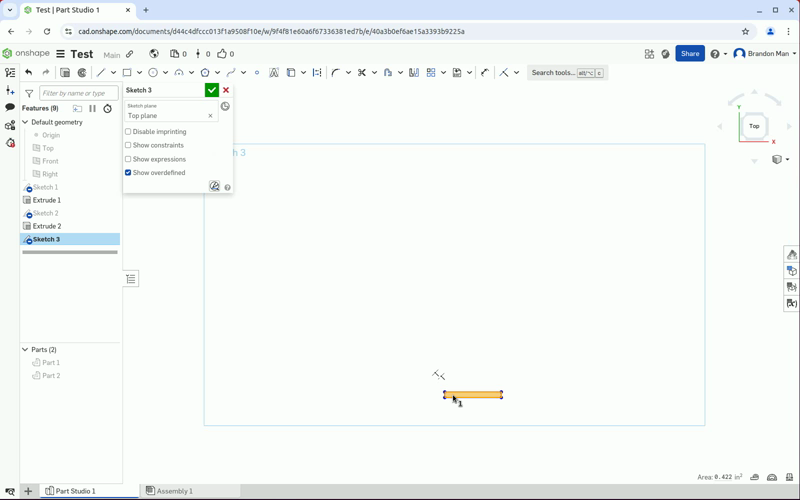
scroll(-6)
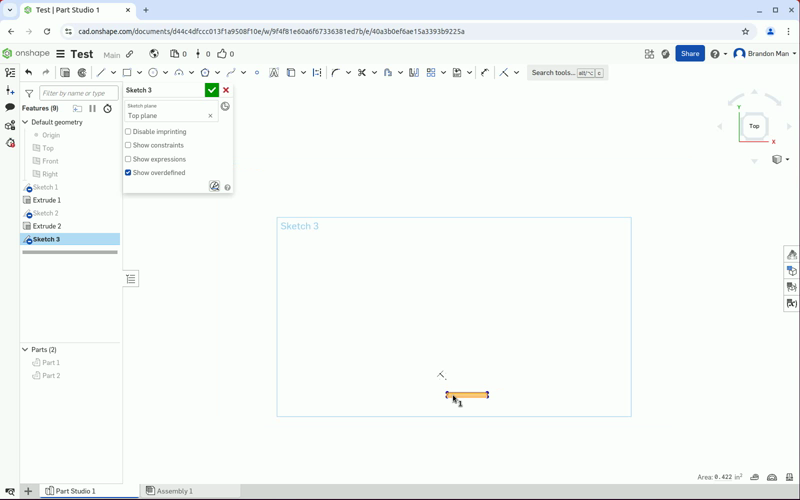
scroll(-6)
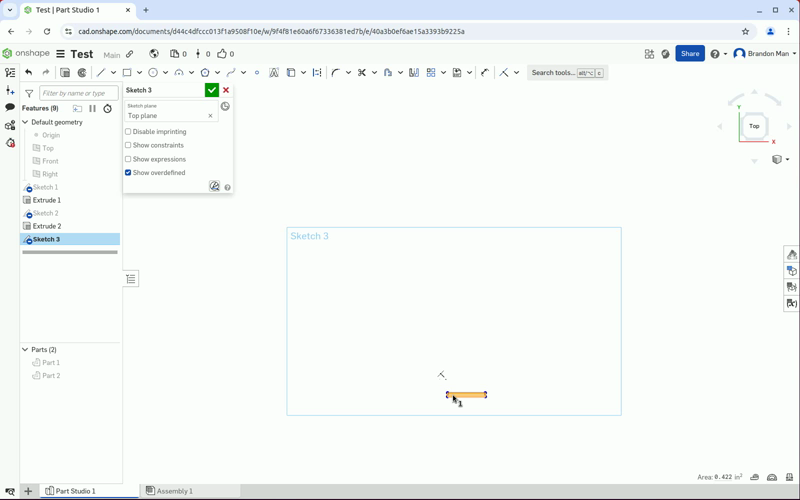
scroll(-6)
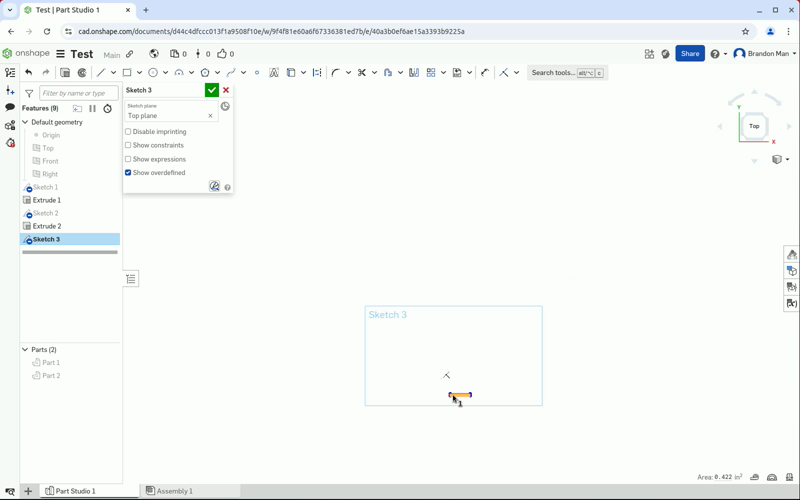
scroll(-6)
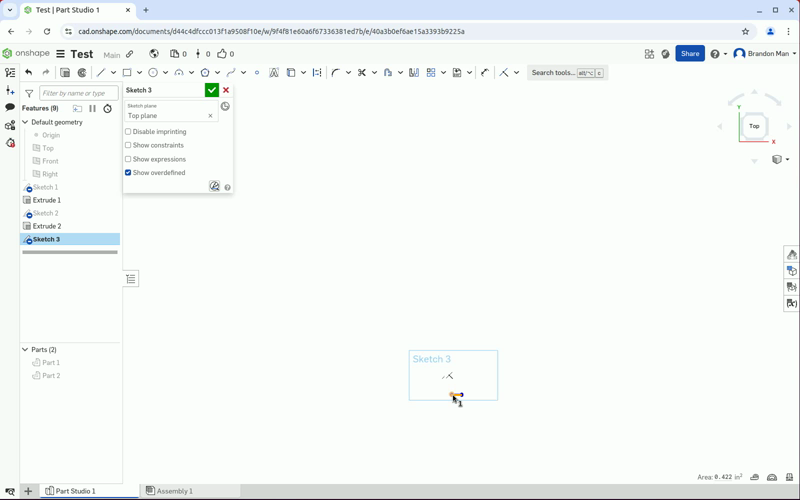
mouse_move(73, 352)
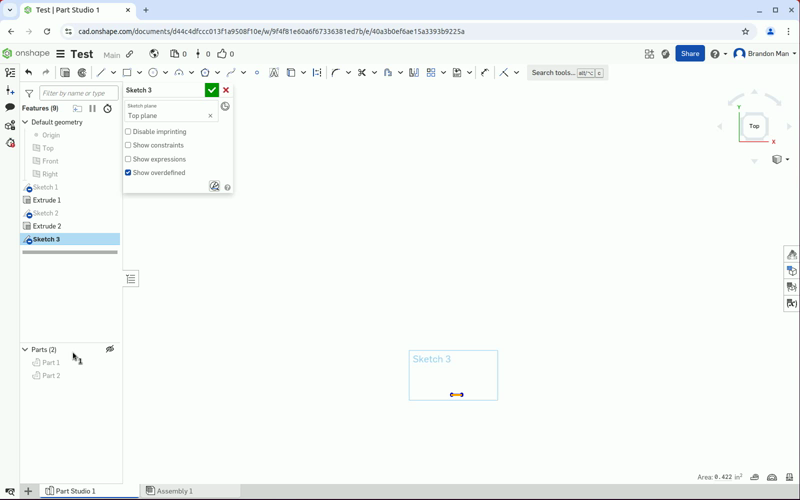
key(shift+y)
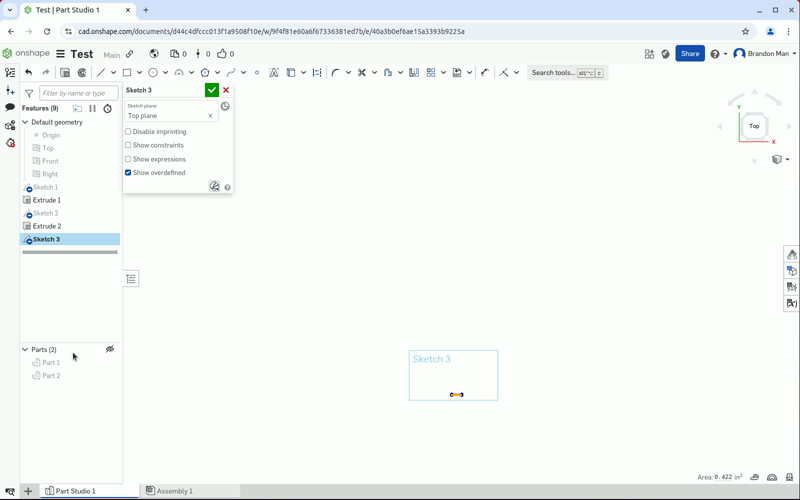
key(shift+e)
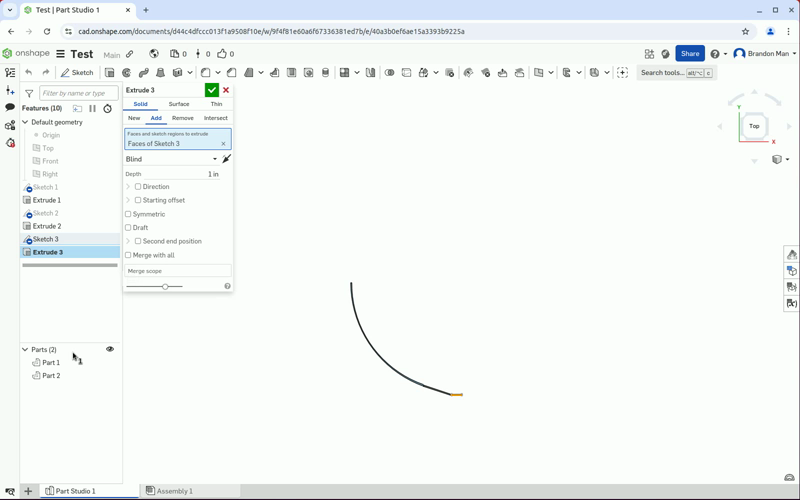
mouse_move(143, 106)
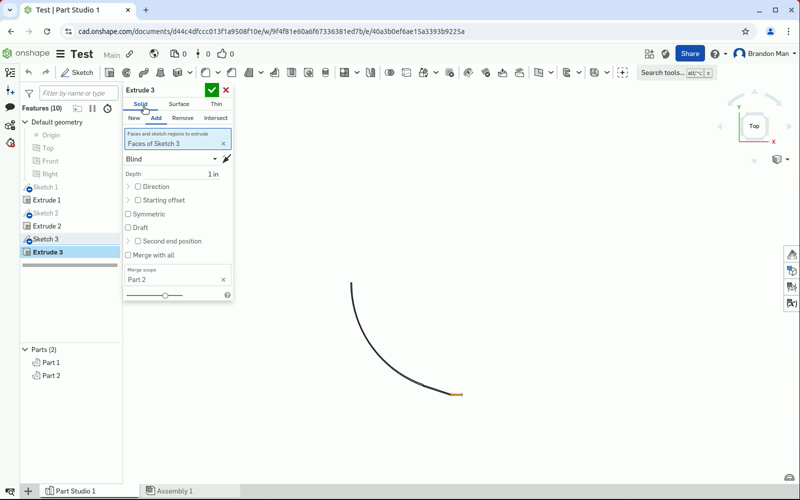
click(143, 106)
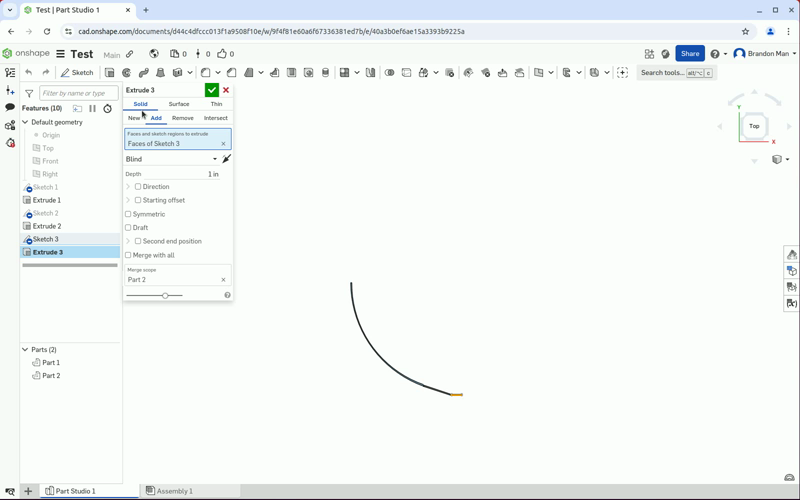
mouse_move(137, 120)
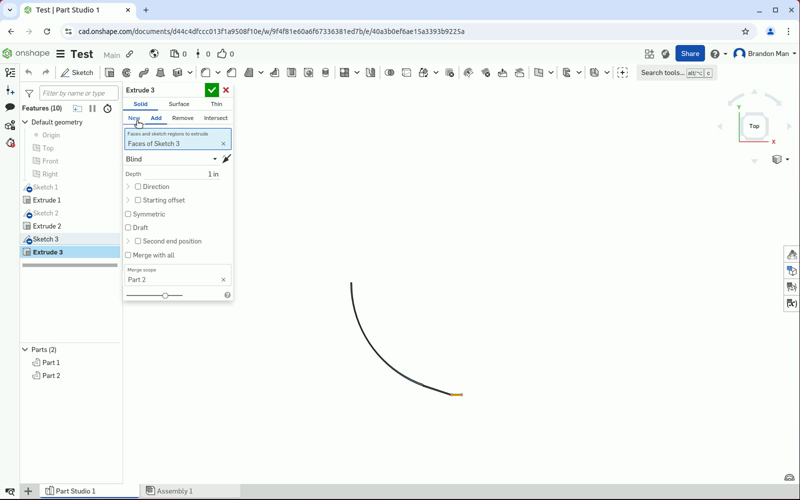
click(137, 120)
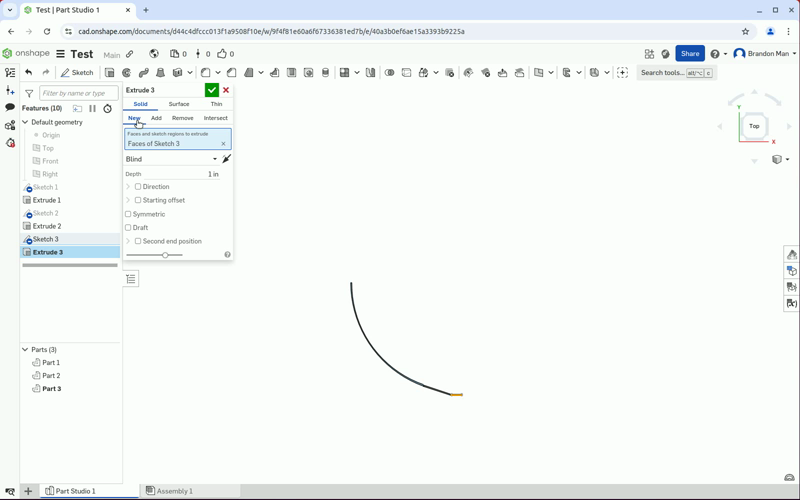
key(tab, 4)
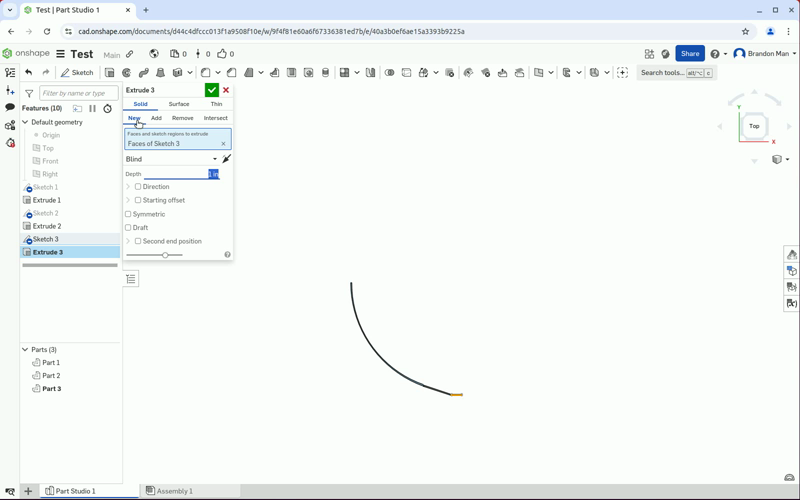
text(5.536)
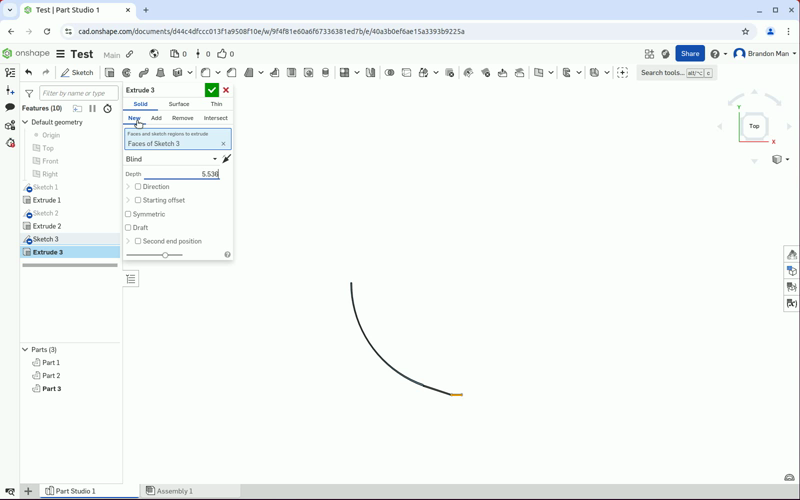
key(enter)
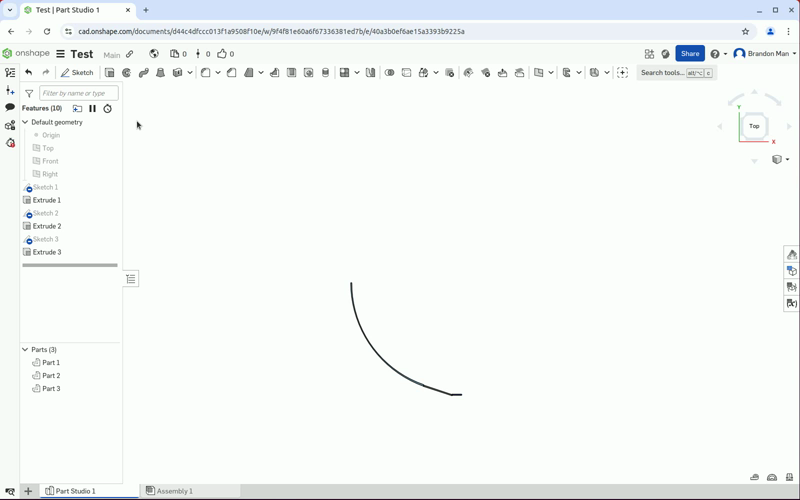
key(shift+h)
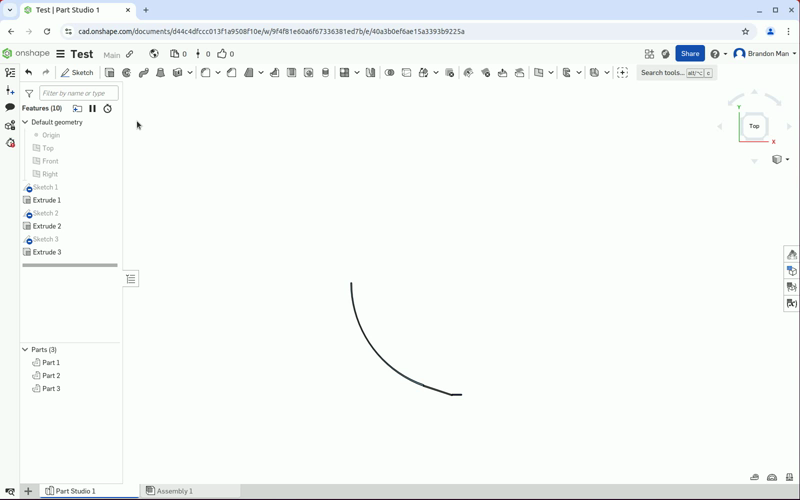
key(shift+h)
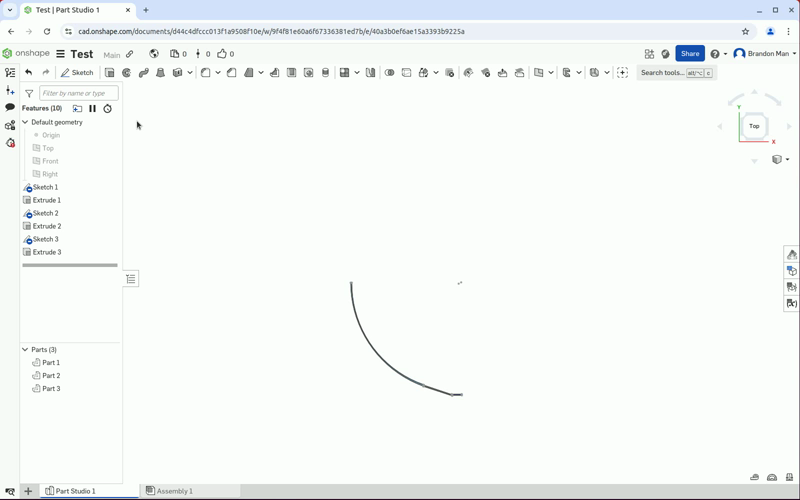
key(shift+7)
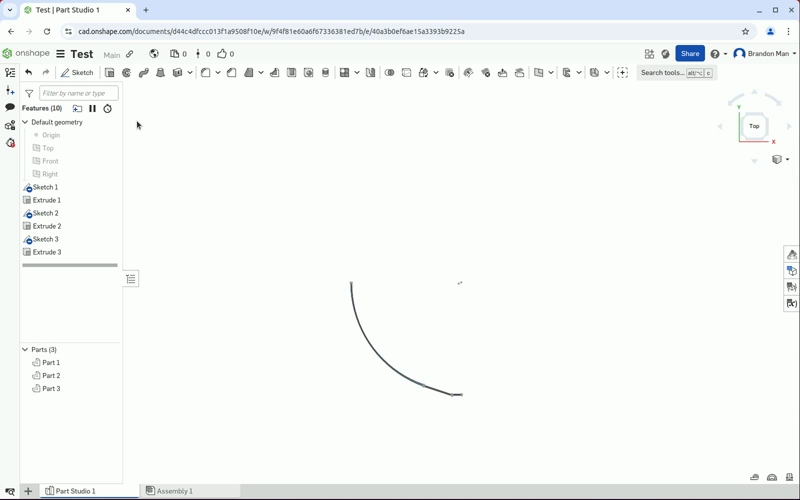
key(up, 3)
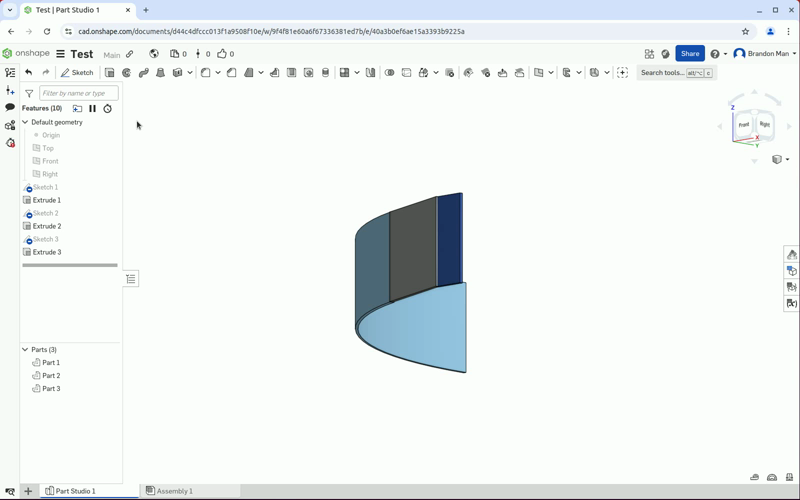
key(left, 3)
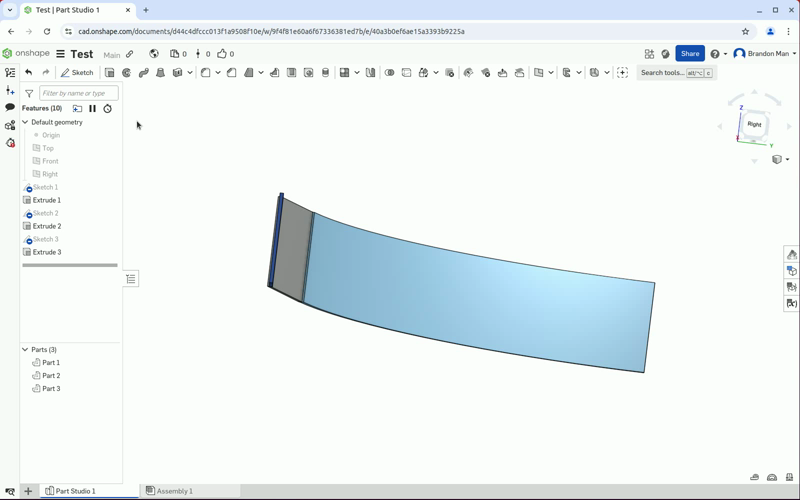
key(right, 3)
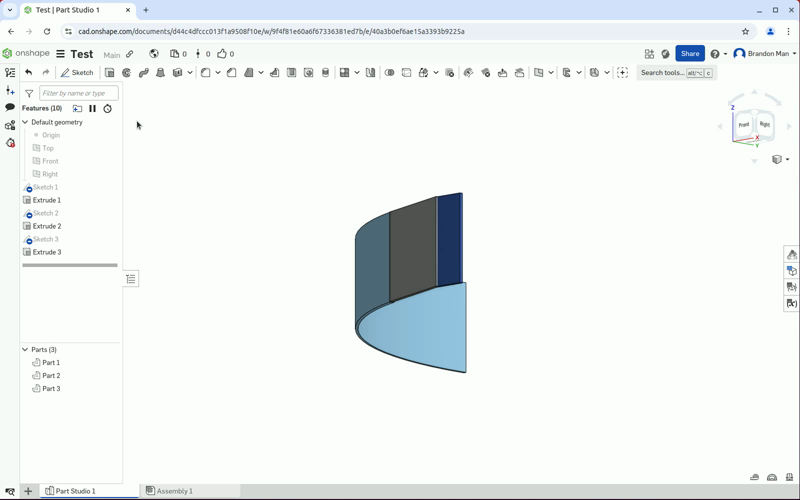
key(down, 3)
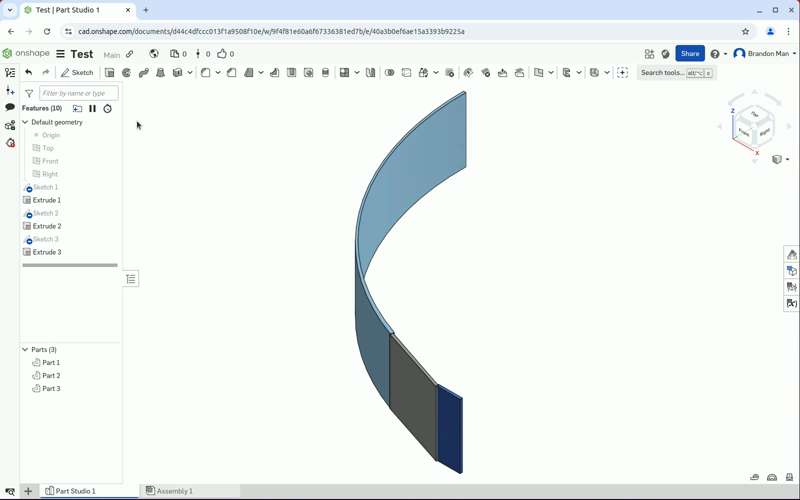
mouse_move(73, 189)
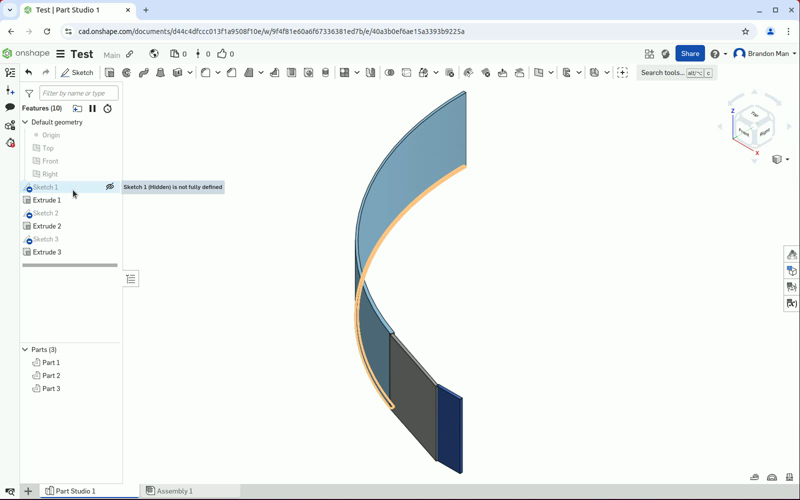
click(73, 189)